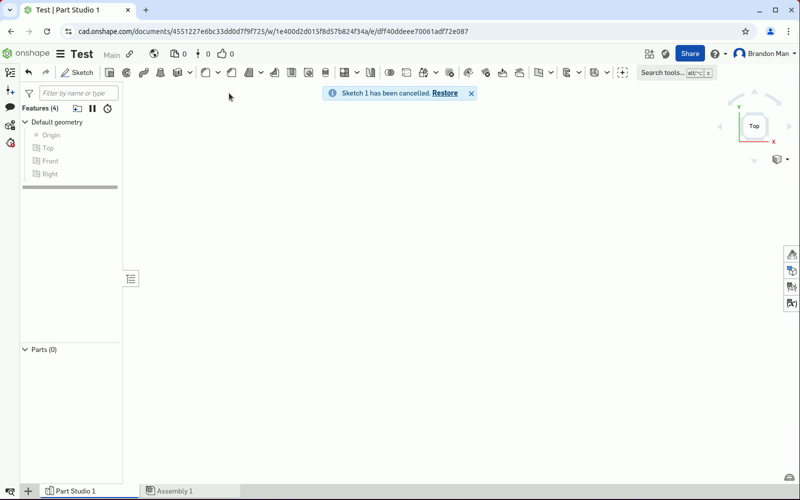
key(shift+h)
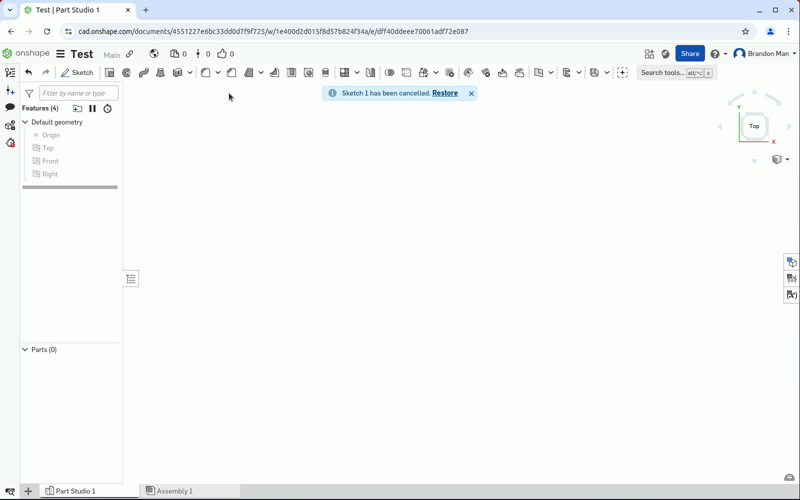
key(shift+s)
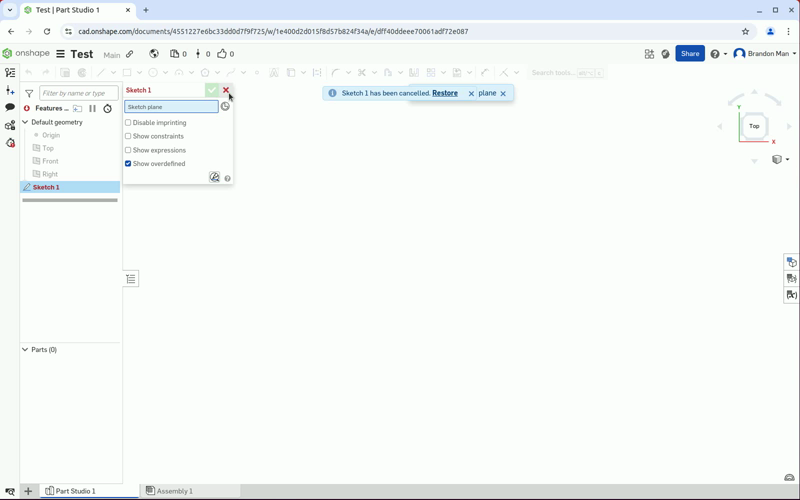
mouse_move(73, 150)
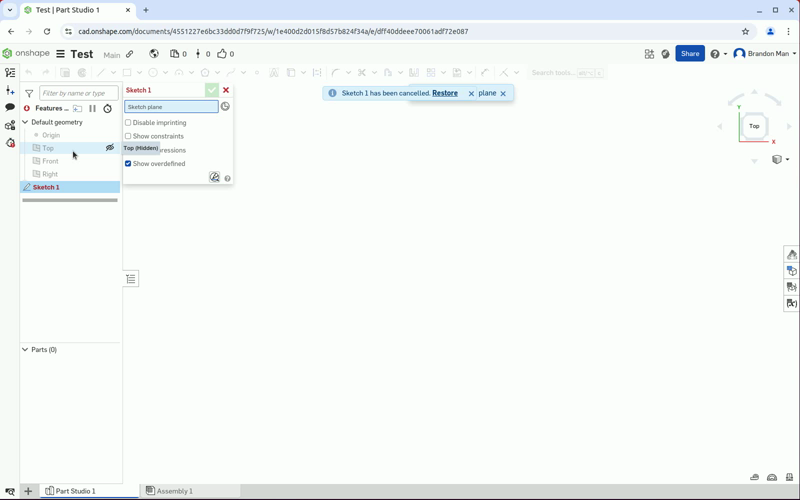
click(73, 150)
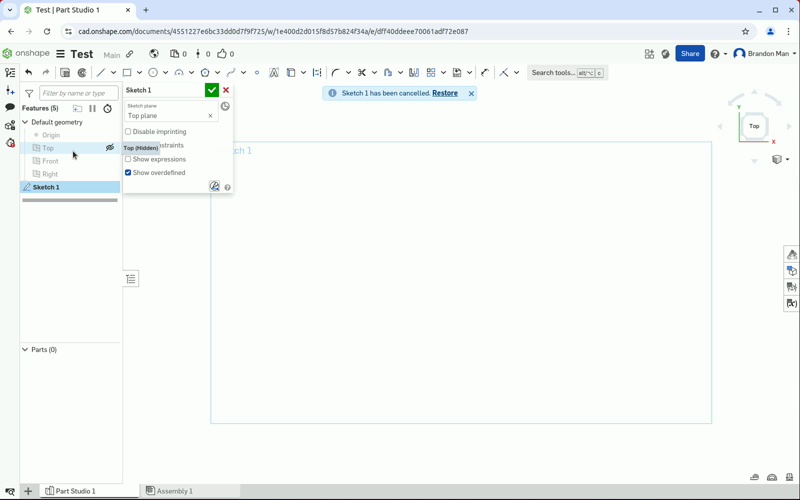
mouse_move(73, 352)
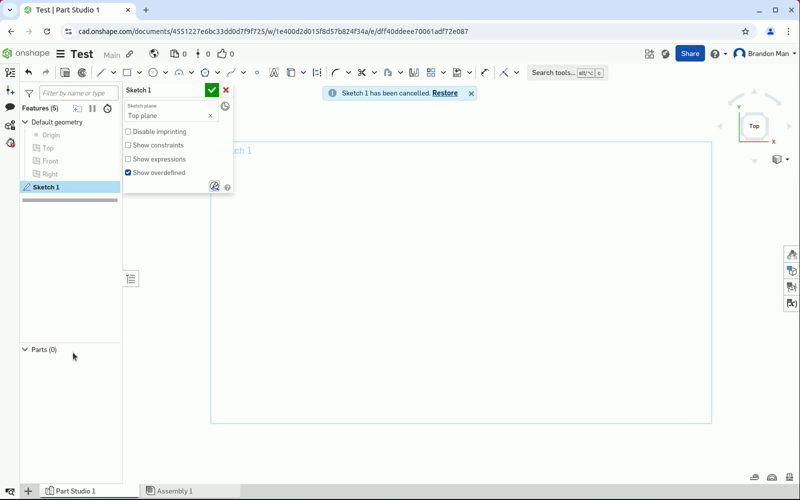
key(y)
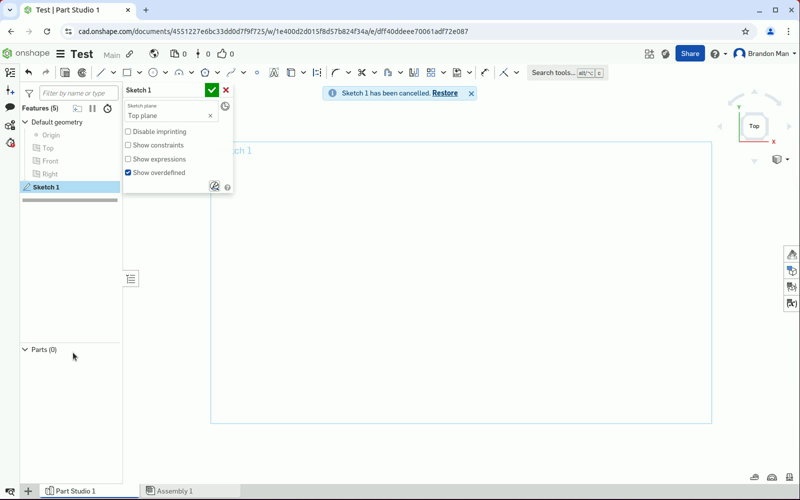
key(l)
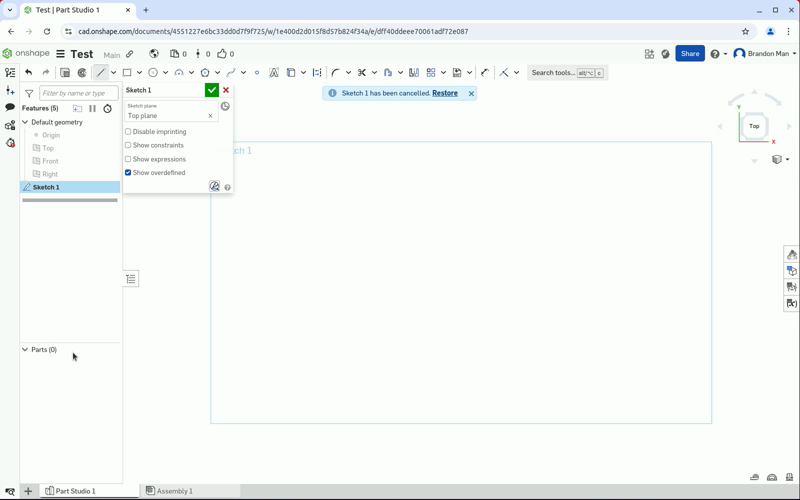
key_down(shift)
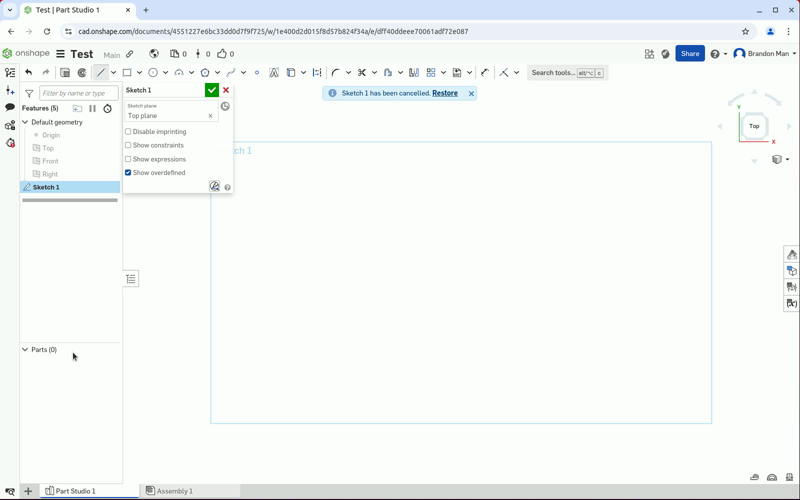
mouse_move(351, 335)
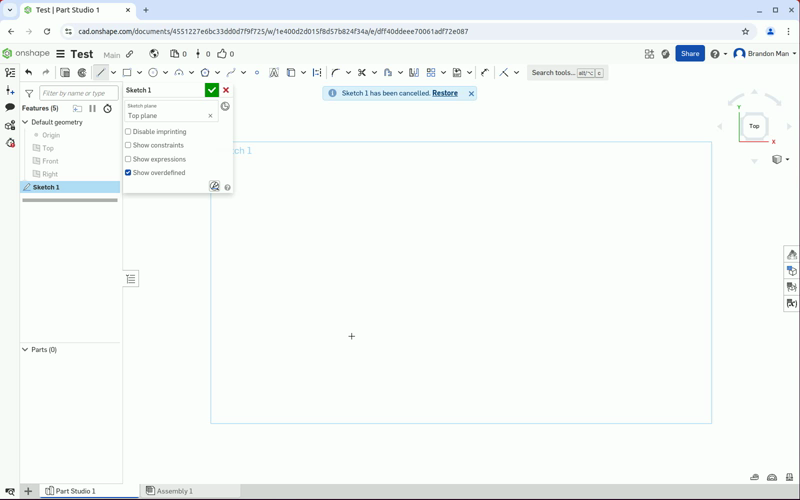
click(351, 335)
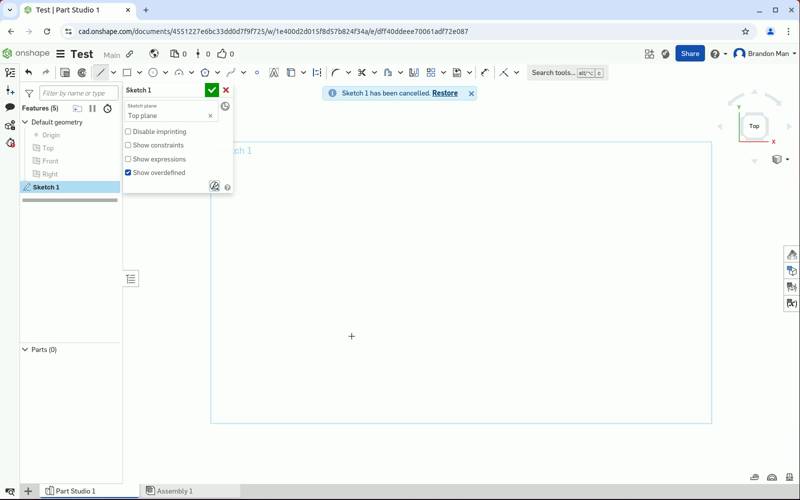
key_up(shift)
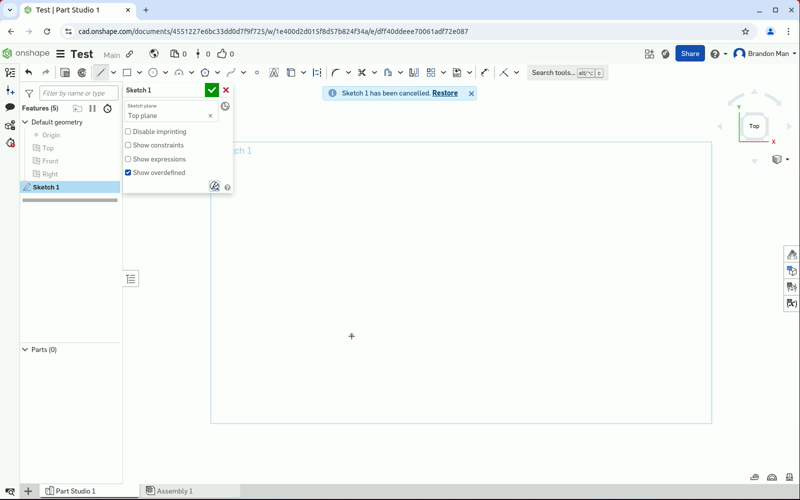
key_down(shift)
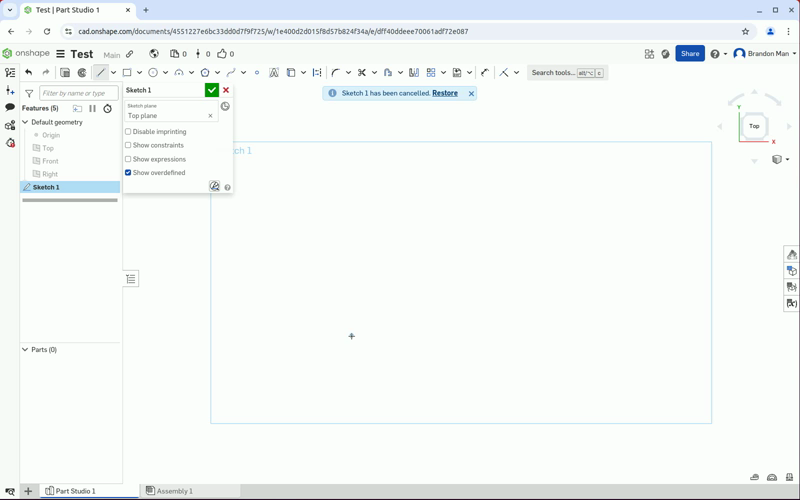
mouse_move(569, 335)
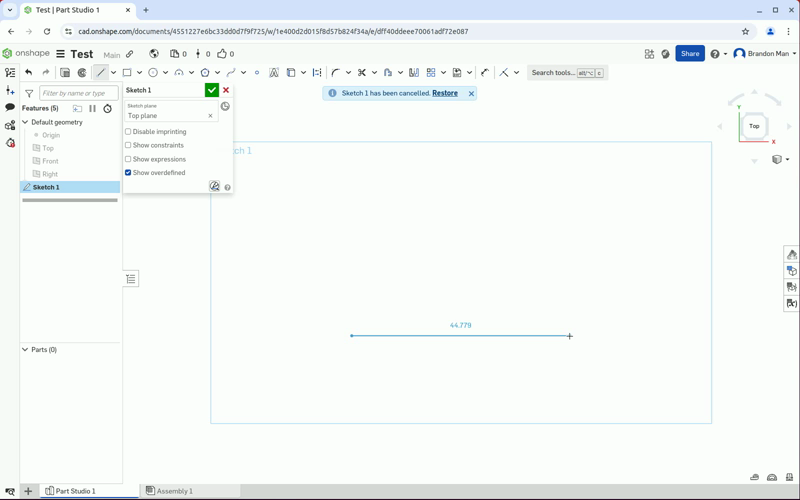
click(569, 335)
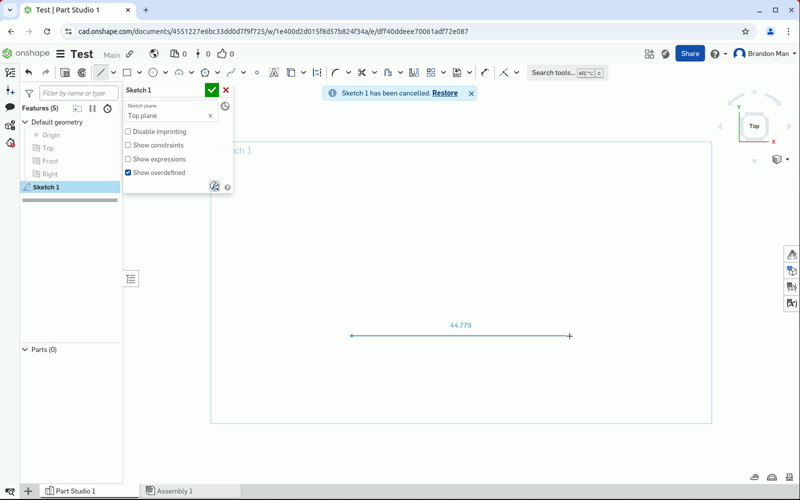
key_up(shift)
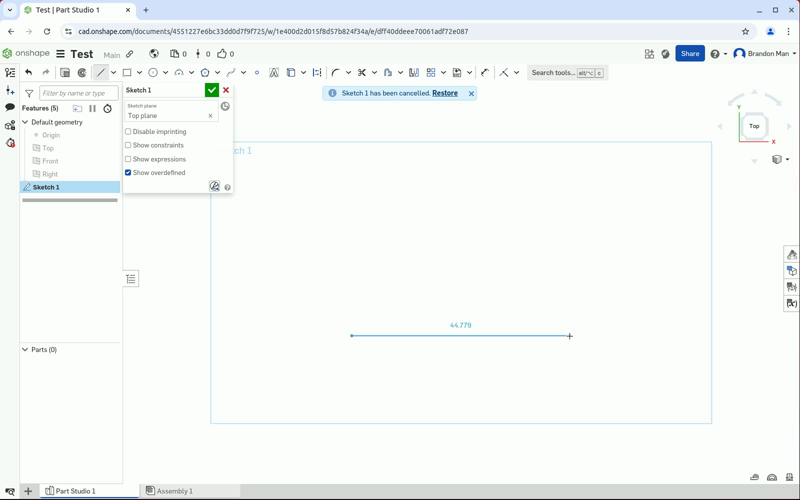
key_down(shift)
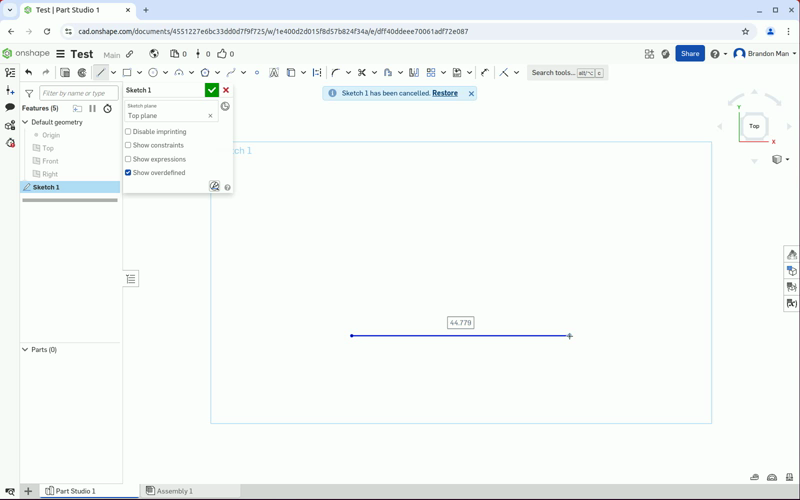
mouse_move(569, 230)
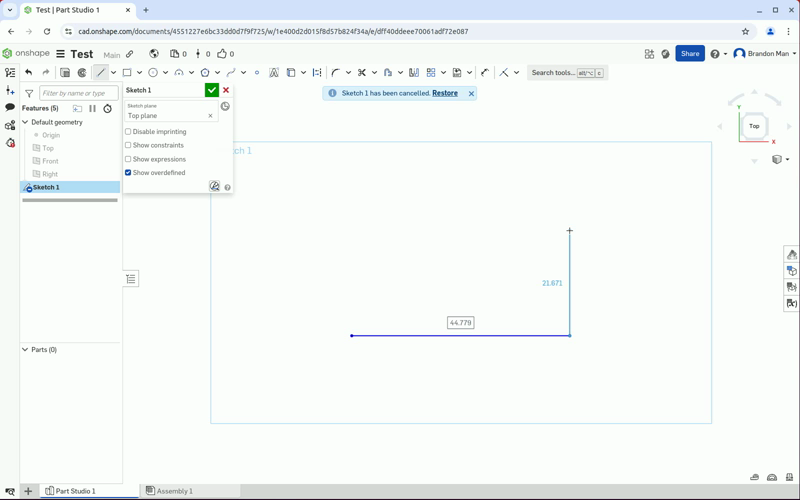
click(569, 230)
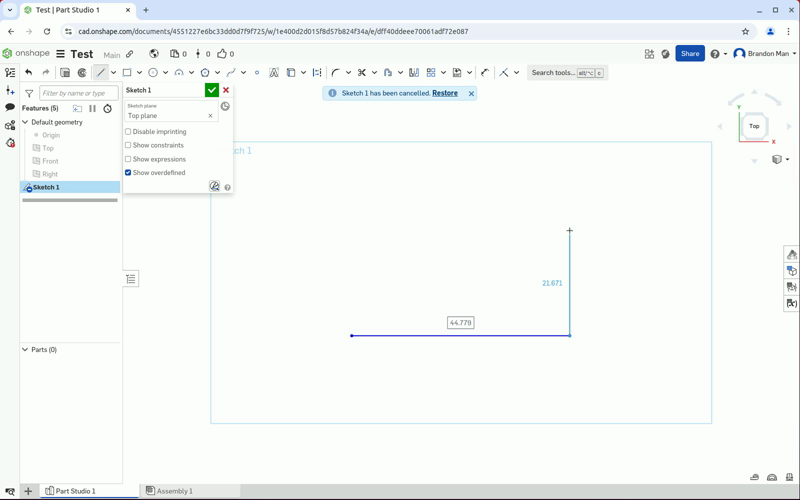
key_up(shift)
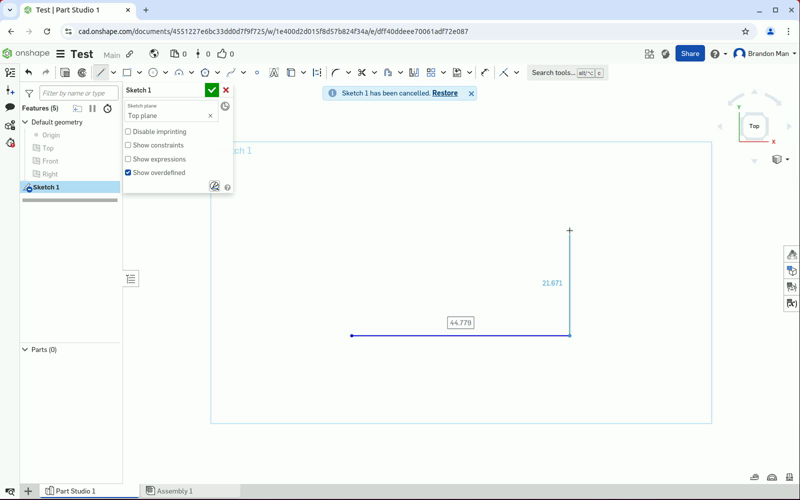
key_down(shift)
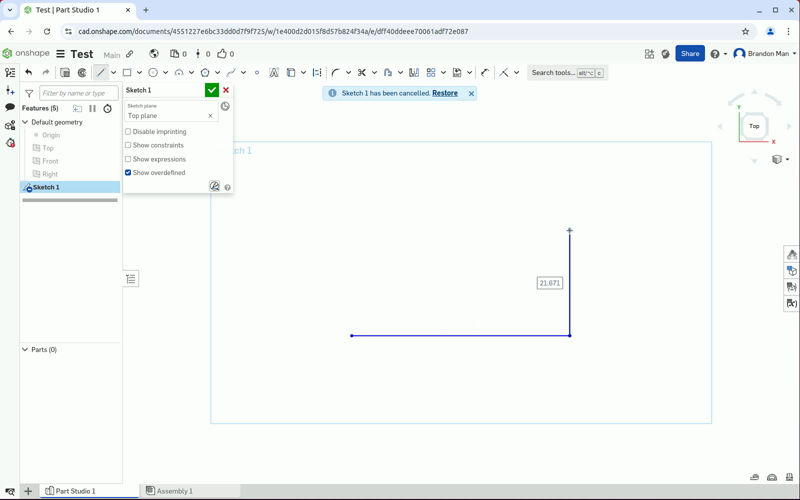
mouse_move(351, 230)
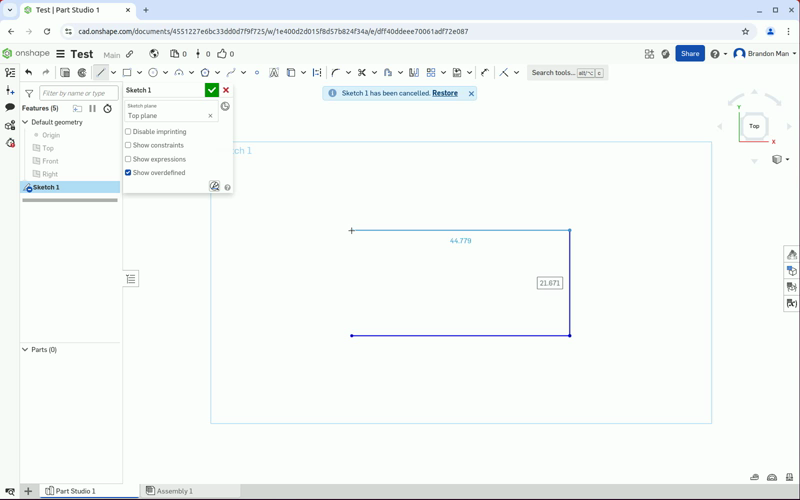
click(351, 230)
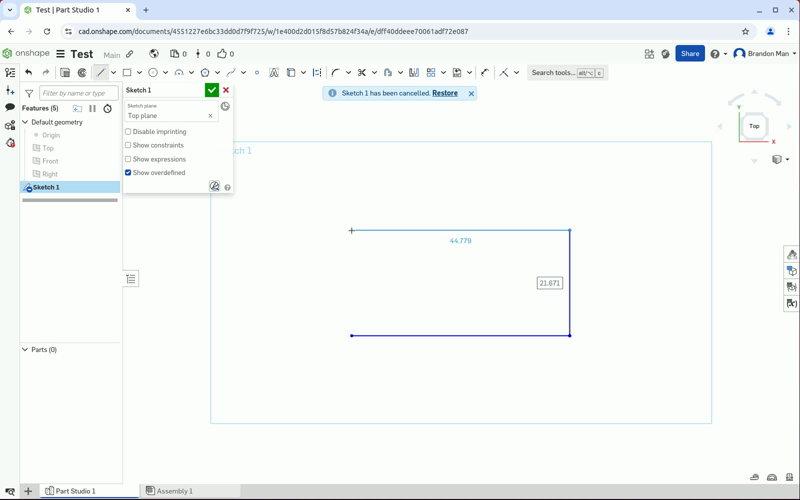
key_up(shift)
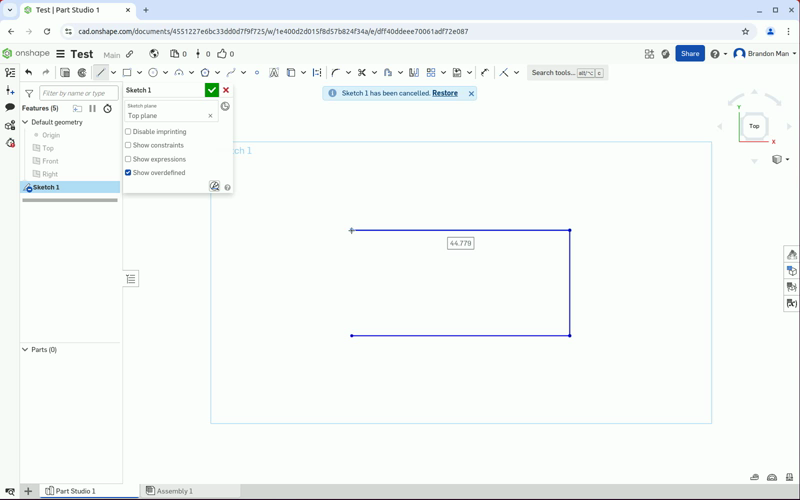
key_down(shift)
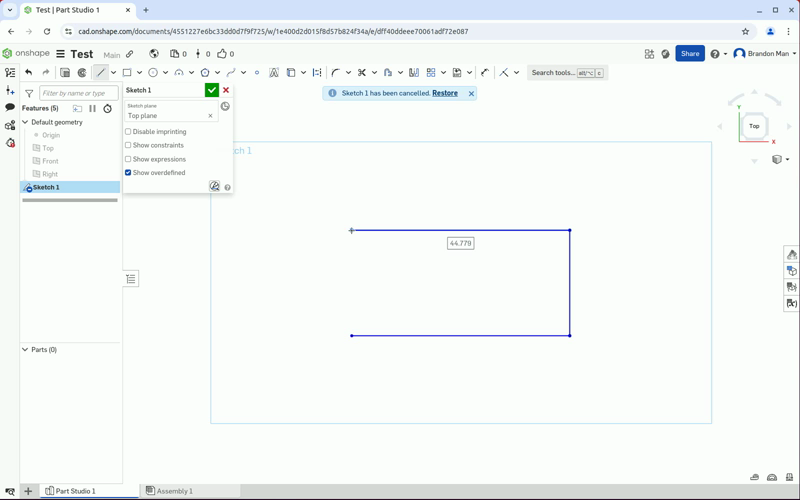
mouse_move(351, 335)
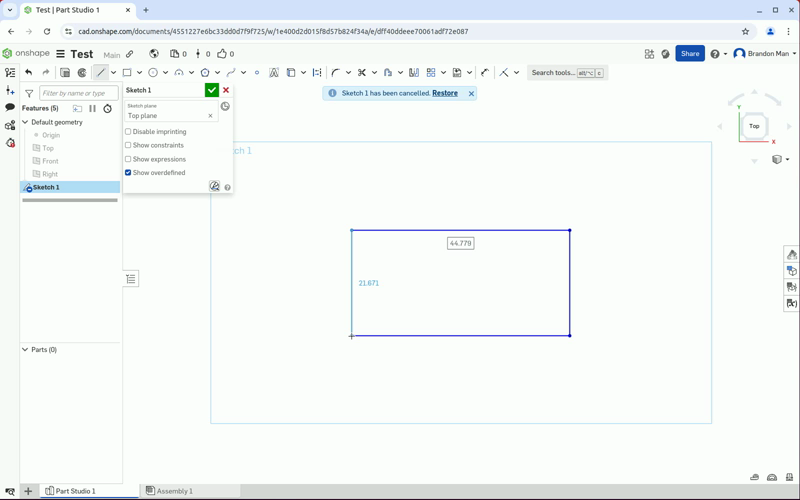
key_up(shift)
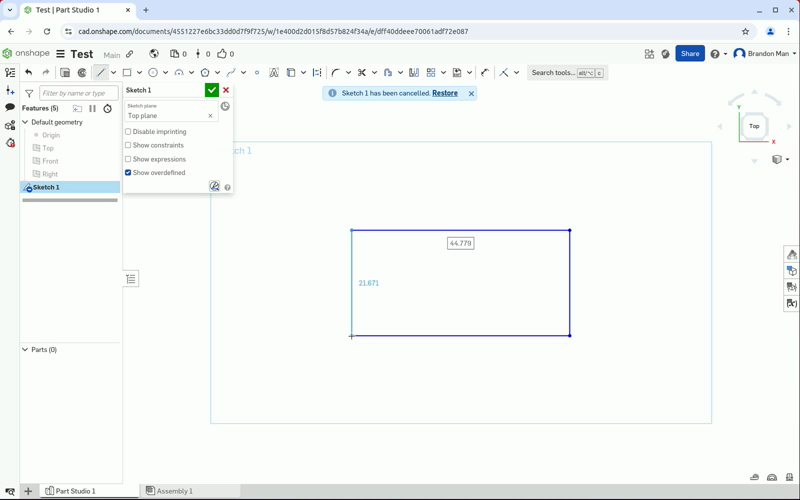
click(351, 335)
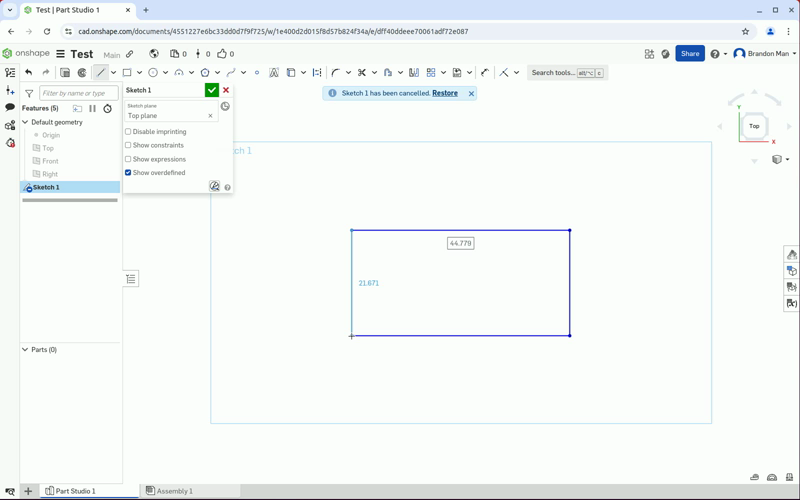
key(esc)
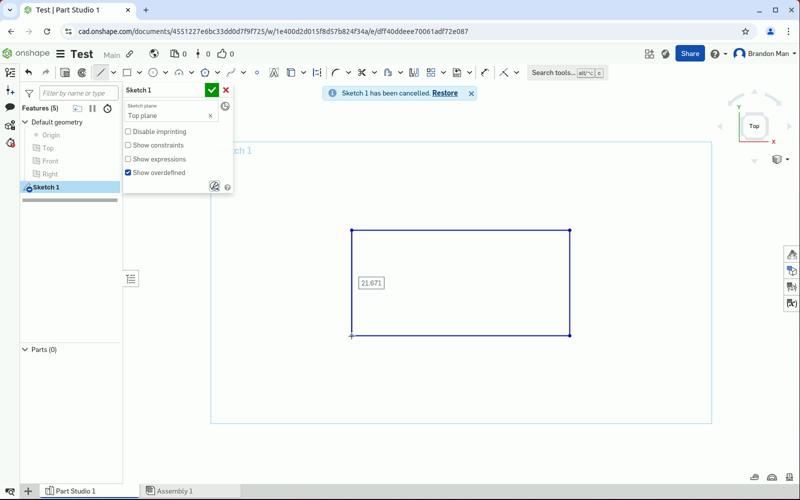
mouse_move(380, 263)
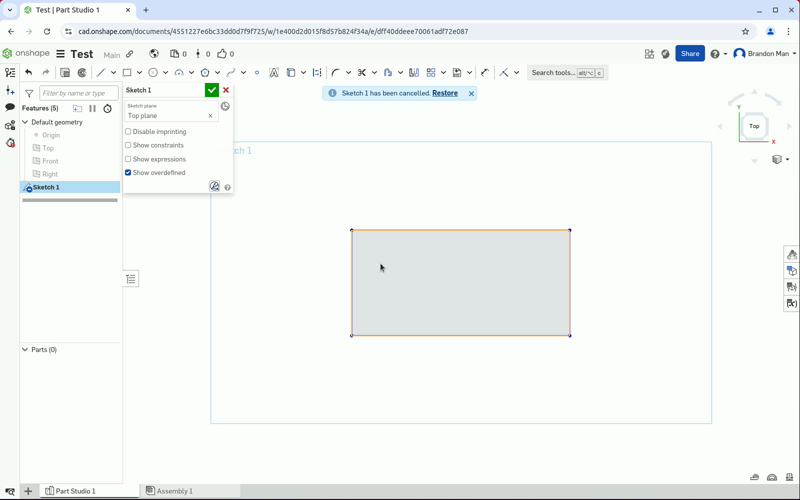
click(380, 263)
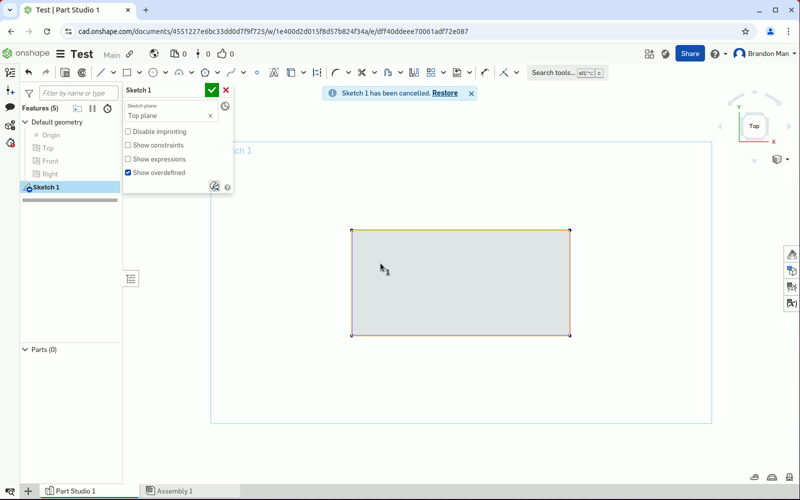
mouse_move(73, 352)
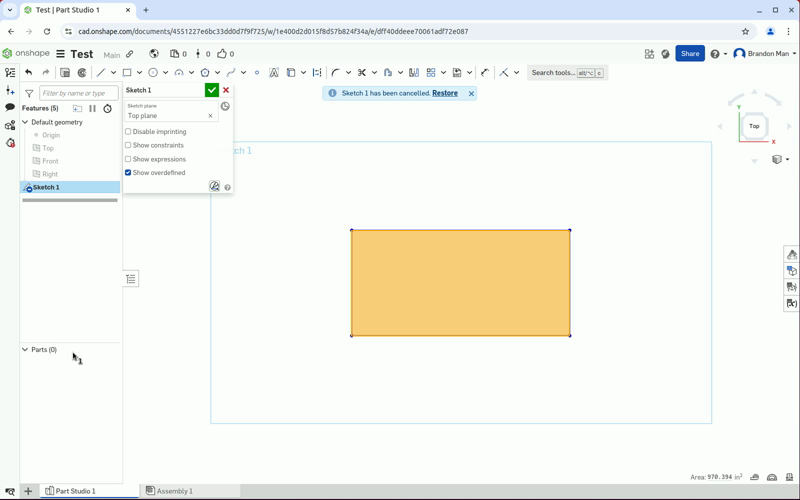
key(shift+y)
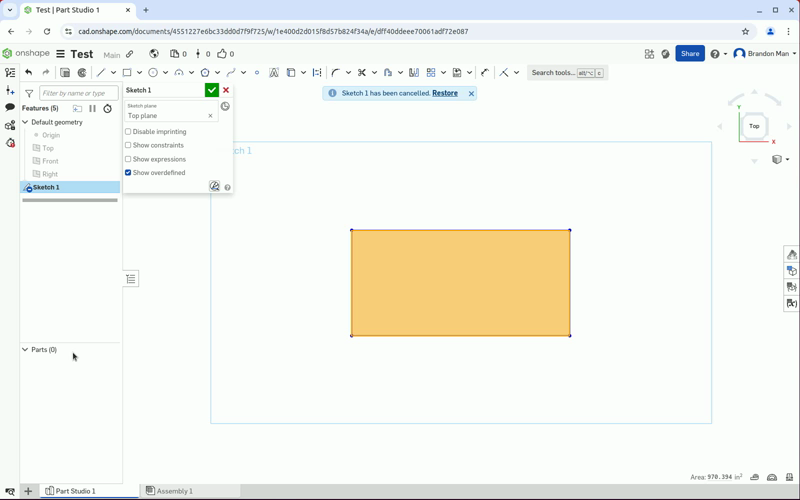
key(shift+e)
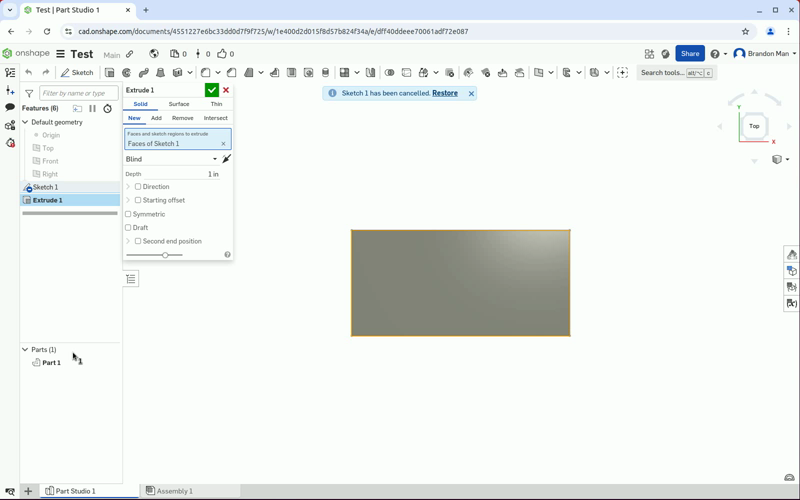
mouse_move(143, 106)
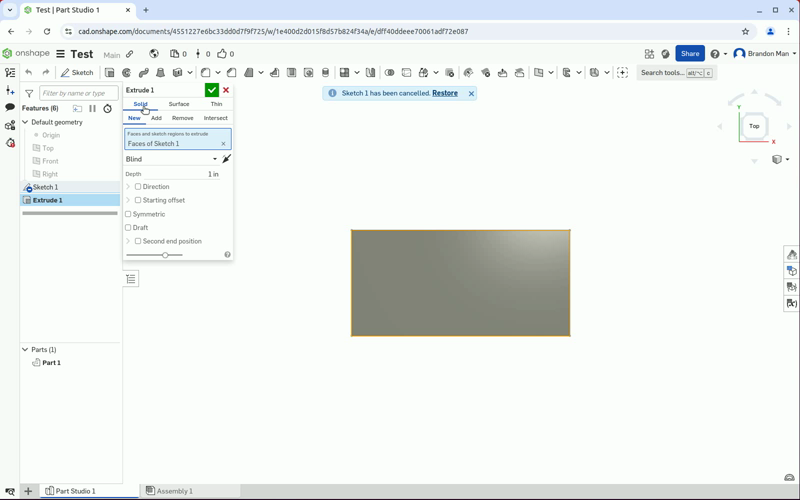
click(143, 106)
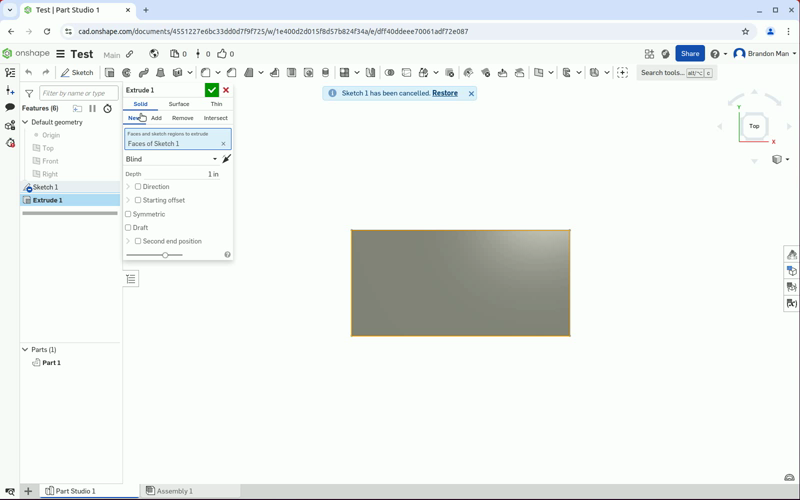
mouse_move(137, 120)
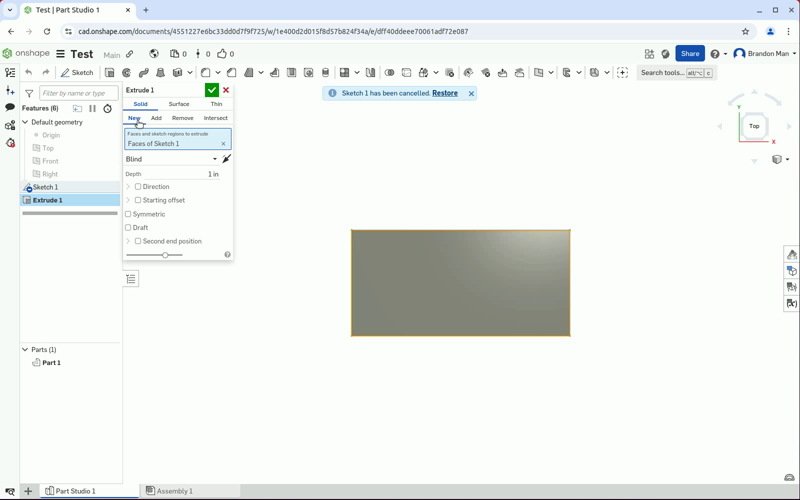
click(137, 120)
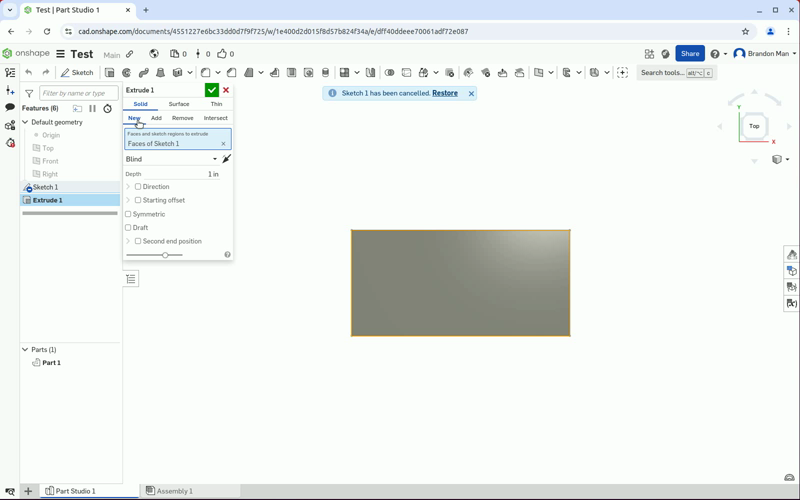
key(tab, 4)
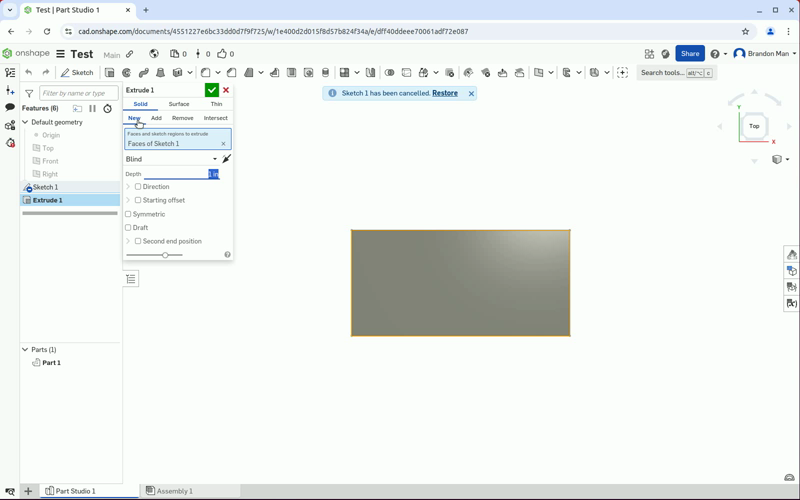
text(4.574)
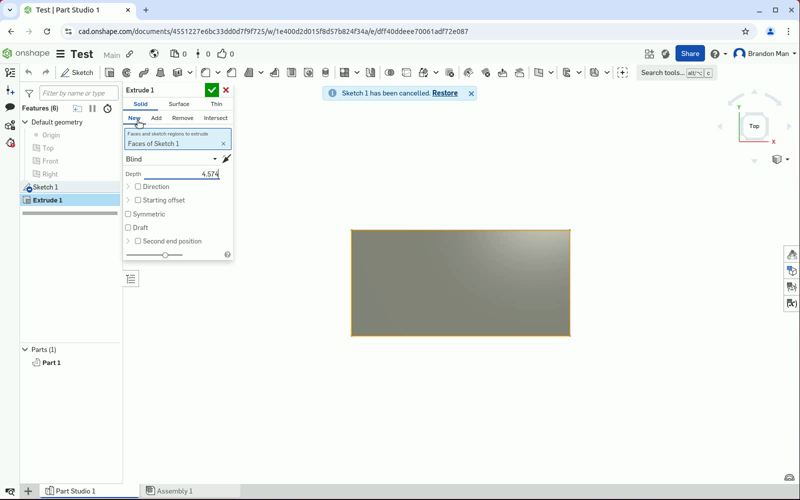
key(enter)
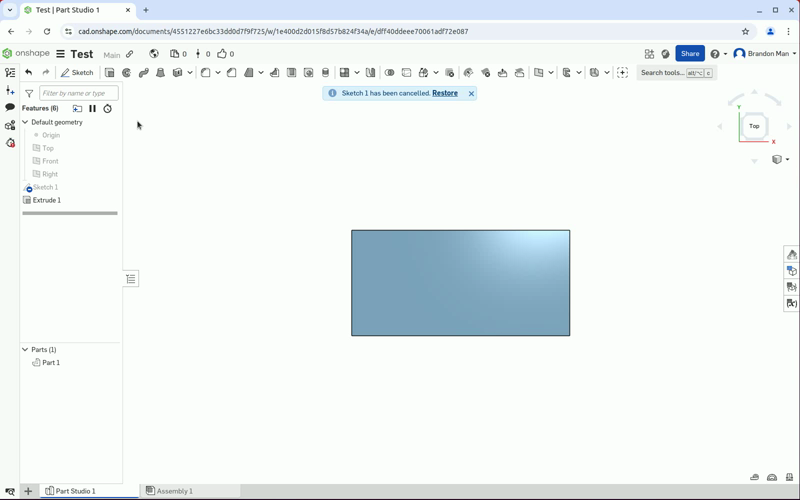
key(shift+h)
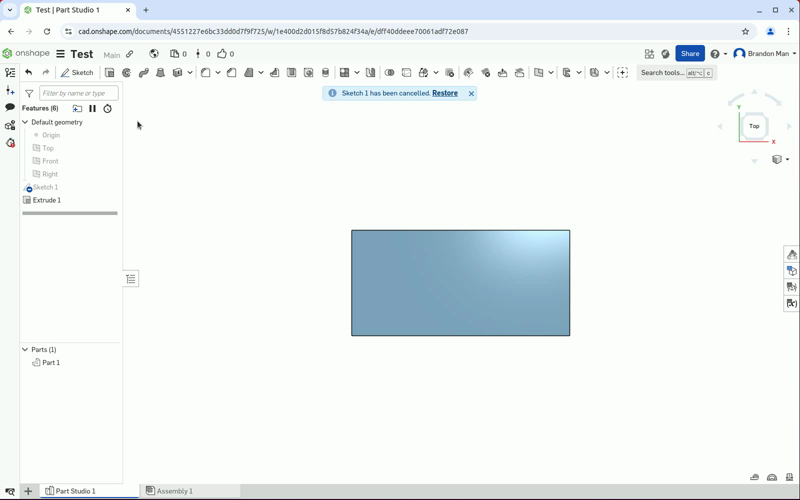
key(shift+h)
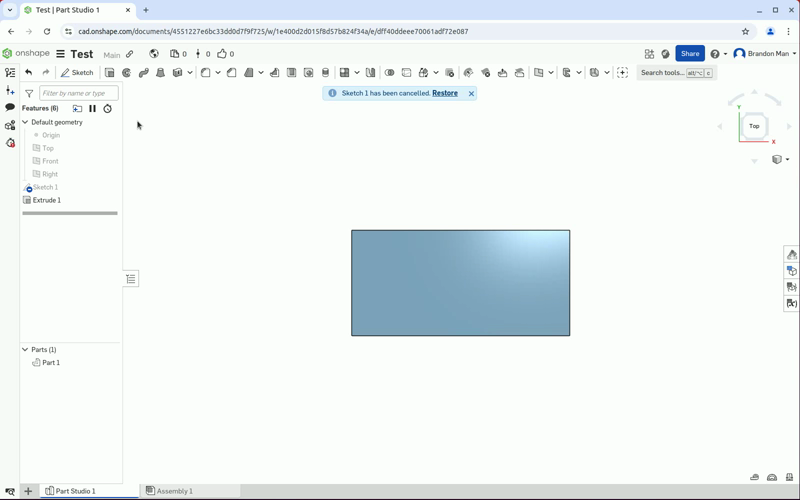
mouse_move(73, 189)
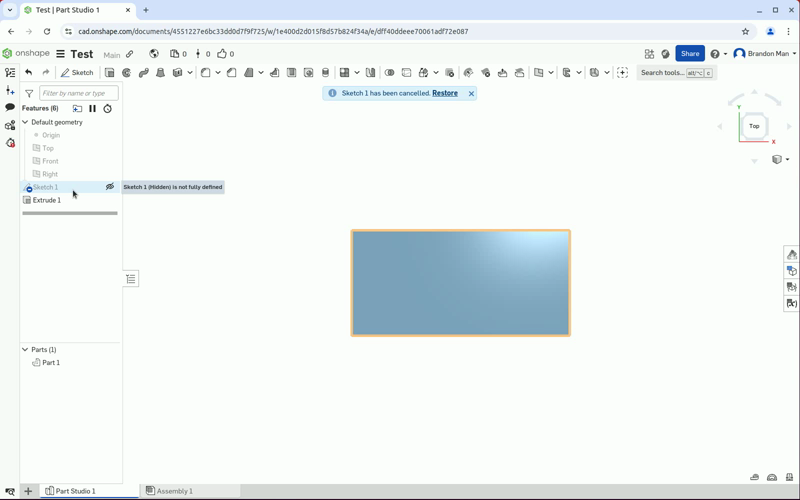
click(73, 189)
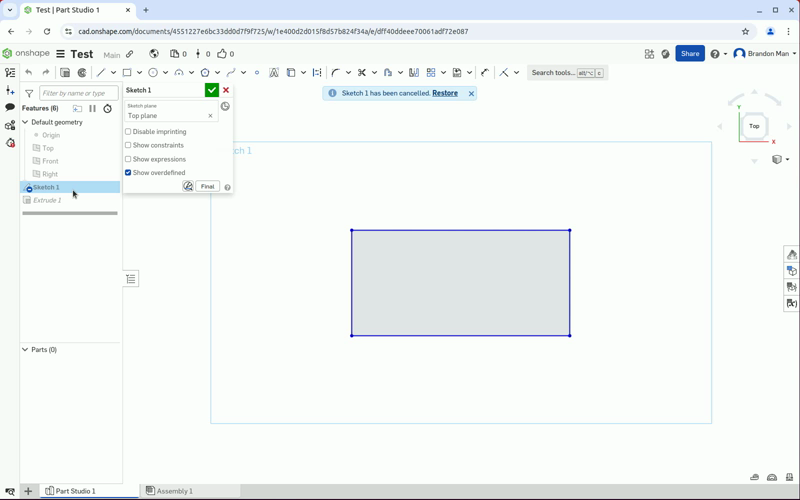
mouse_move(229, 92)
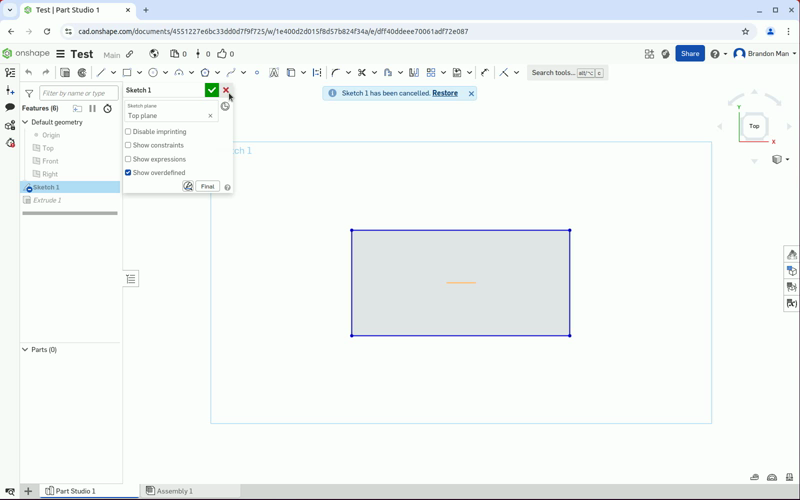
click(229, 92)
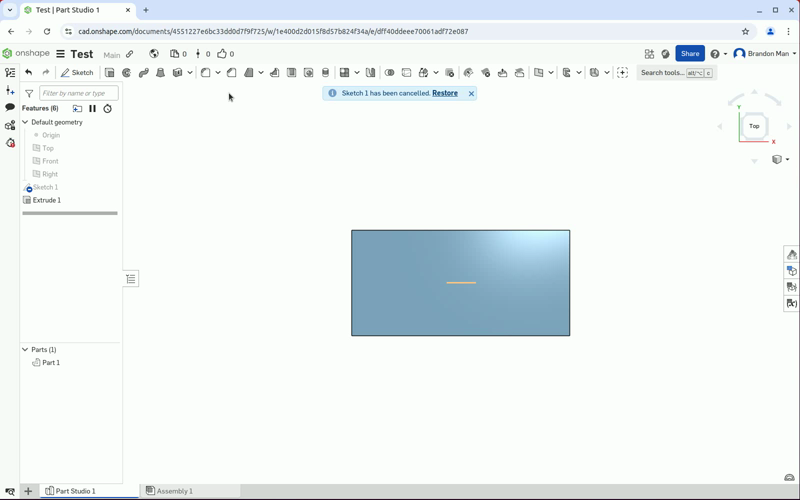
mouse_move(73, 352)
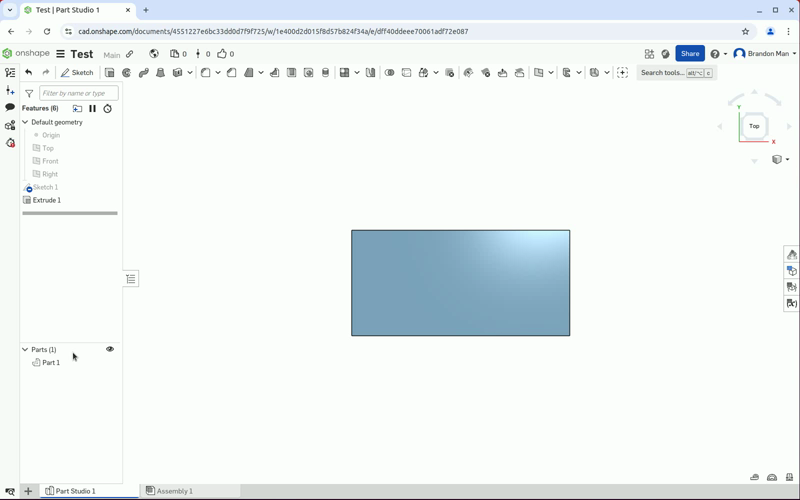
key(y)
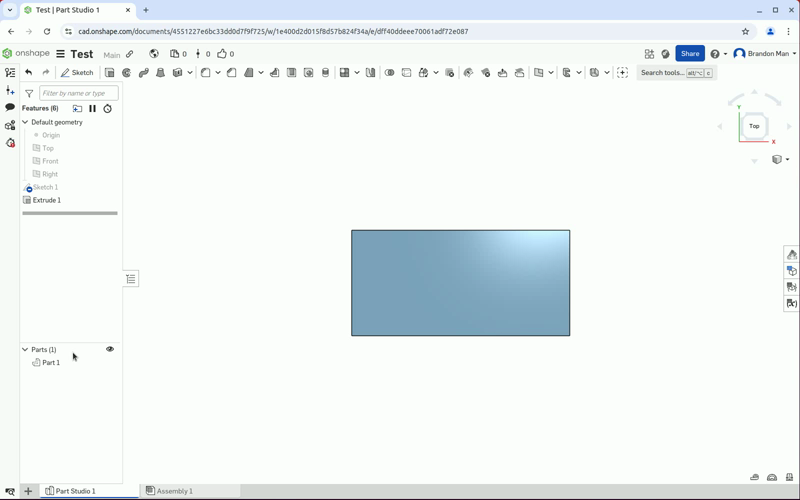
key(shift+p)
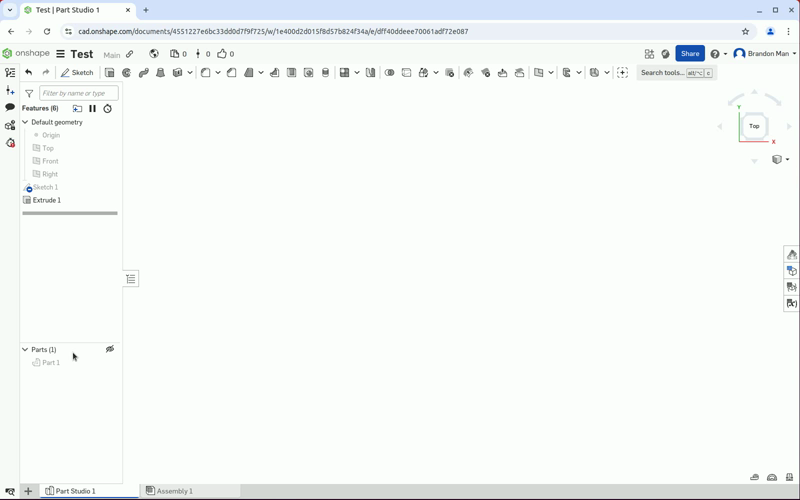
key(space)
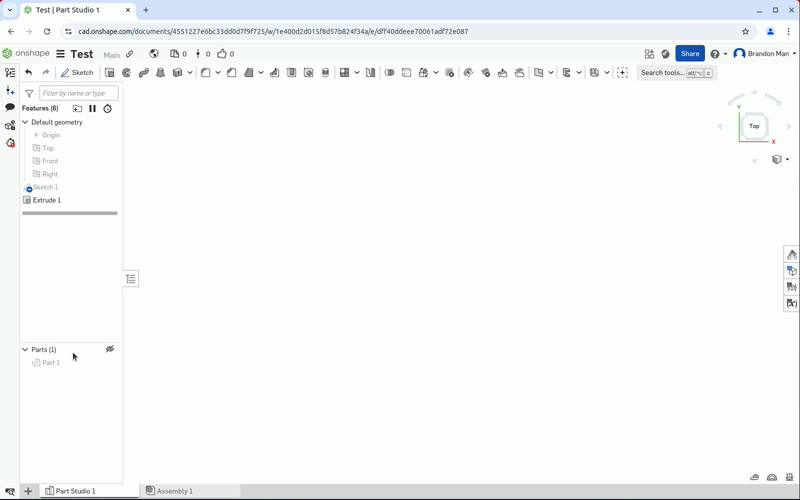
key_down(shift)
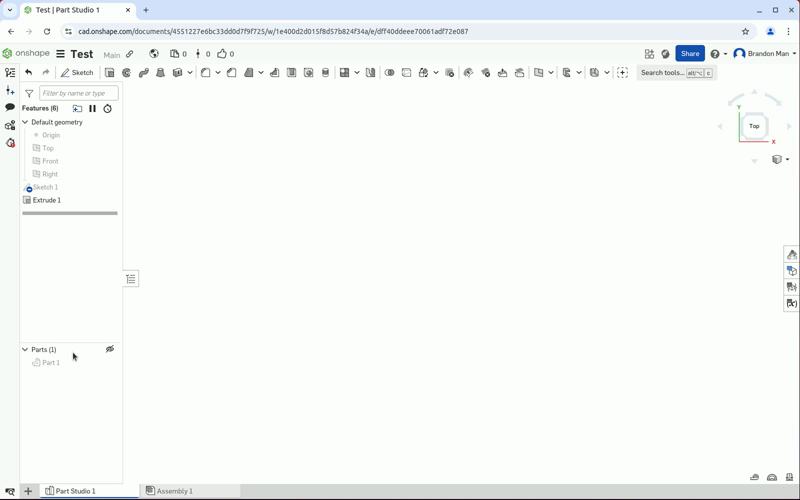
key(up)
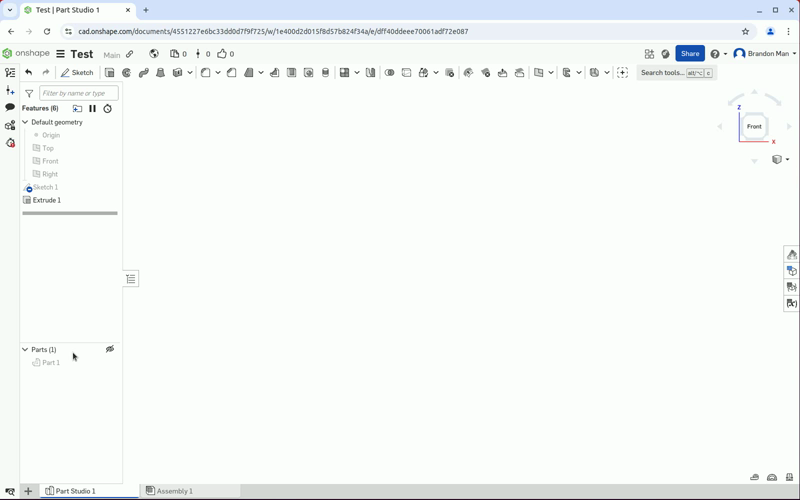
key_up(shift)
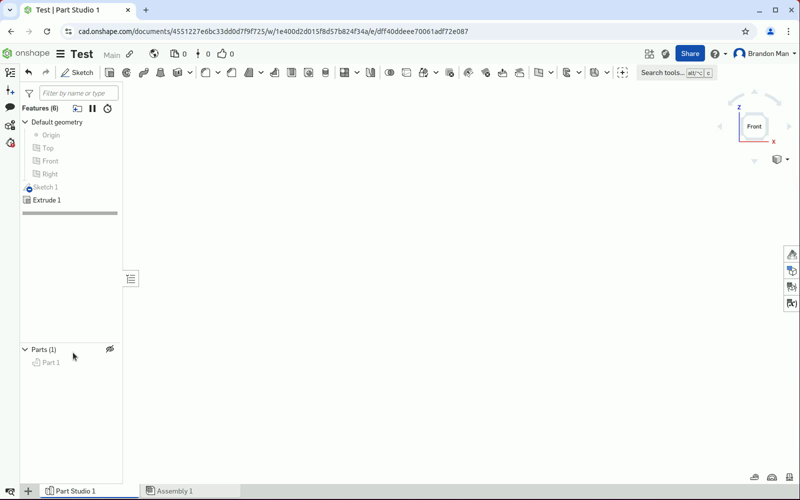
key(space)
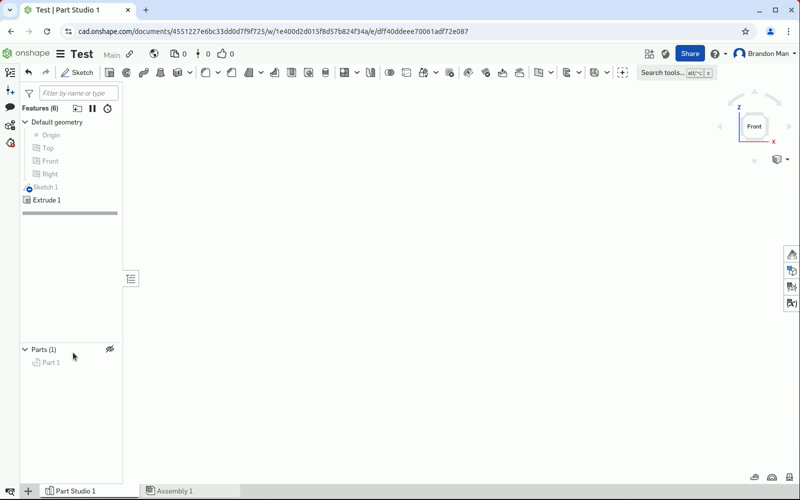
key_down(shift)
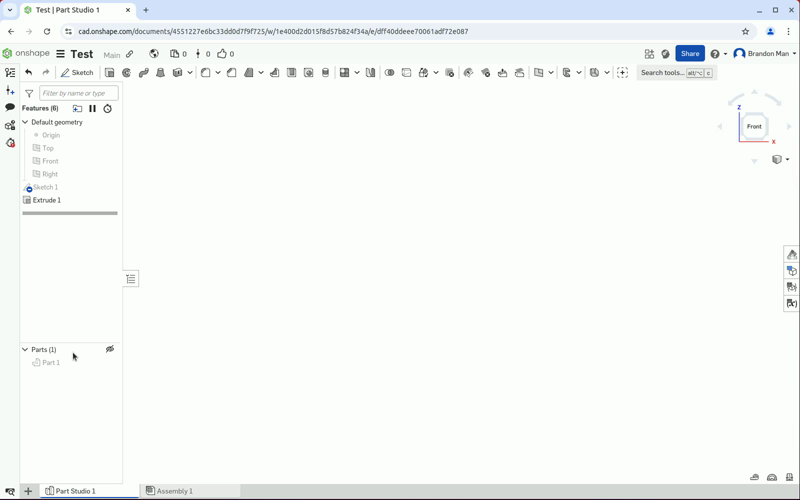
key(left)
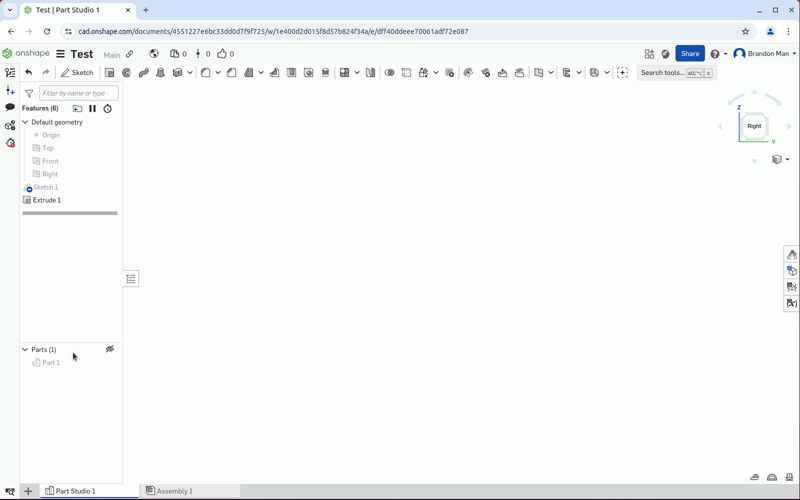
key_up(shift)
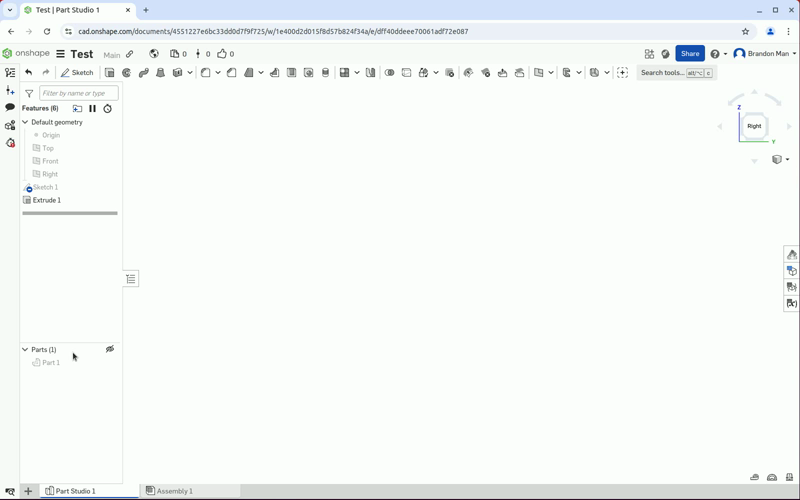
mouse_move(73, 352)
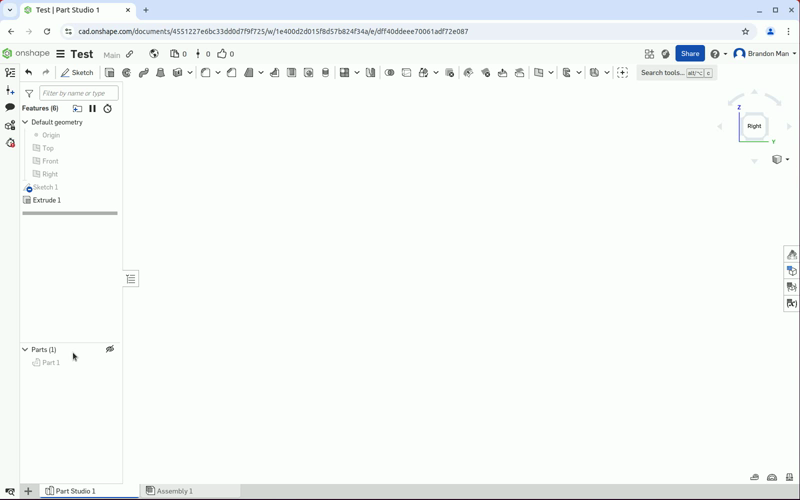
key(shift+y)
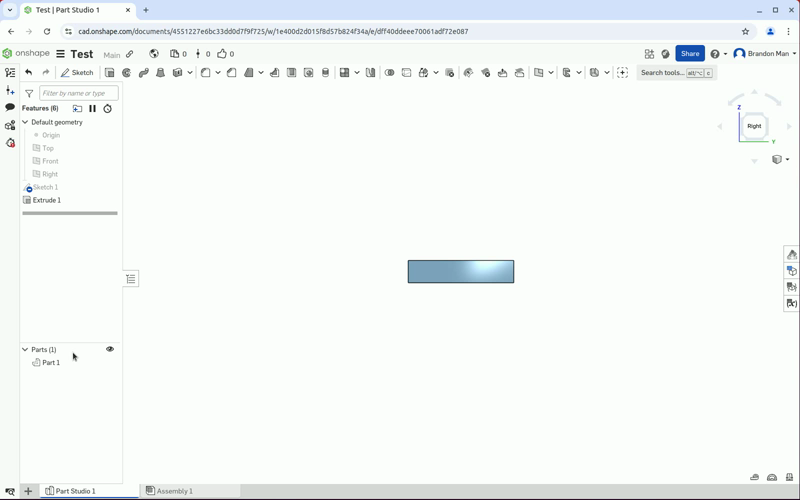
mouse_move(541, 75)
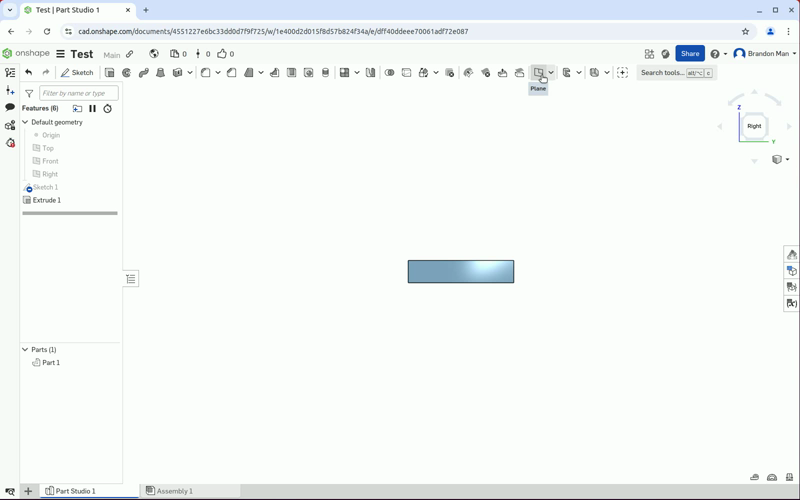
click(541, 75)
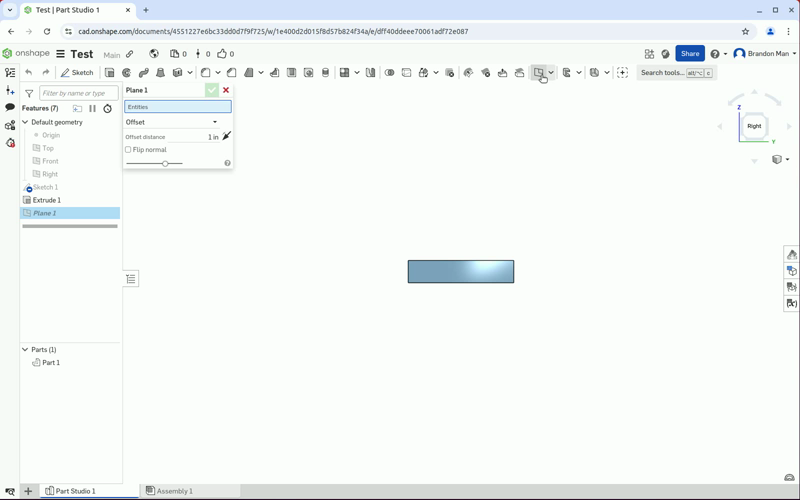
mouse_move(73, 176)
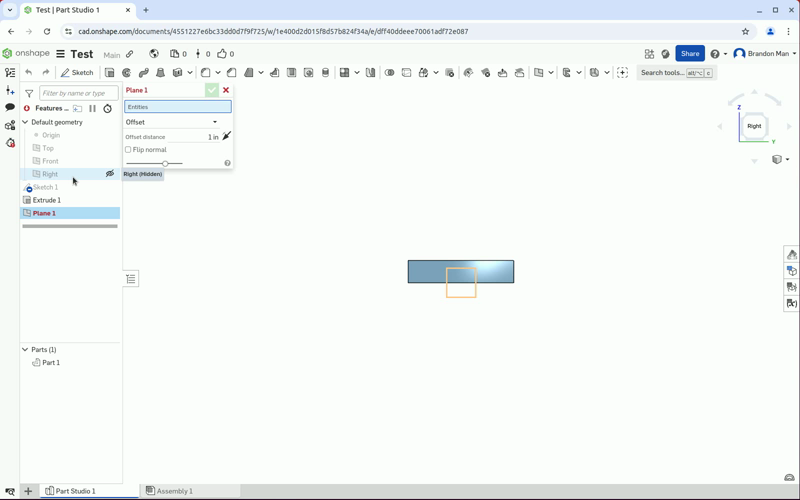
click(73, 176)
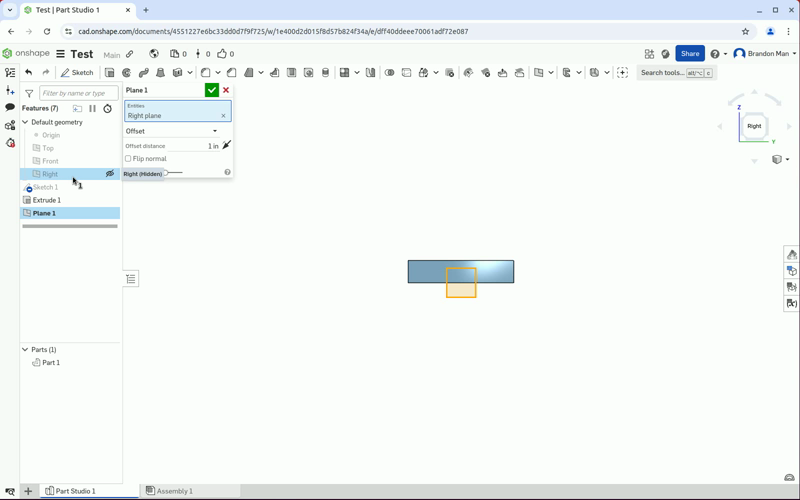
key(tab, 2)
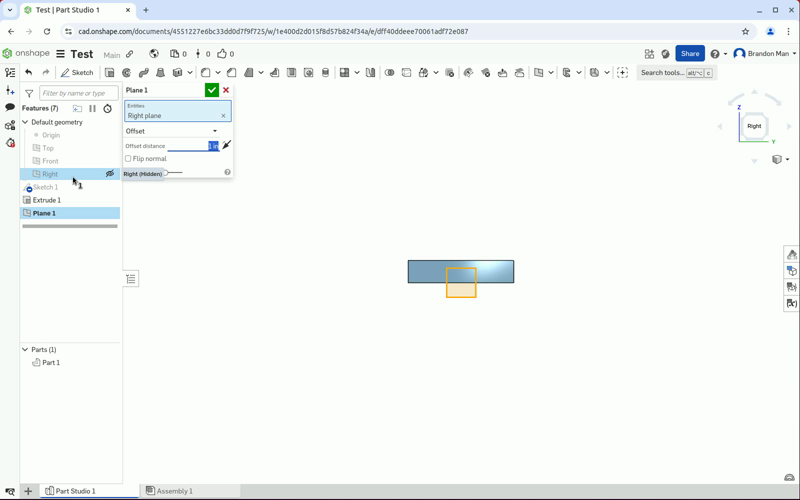
text(22.4)
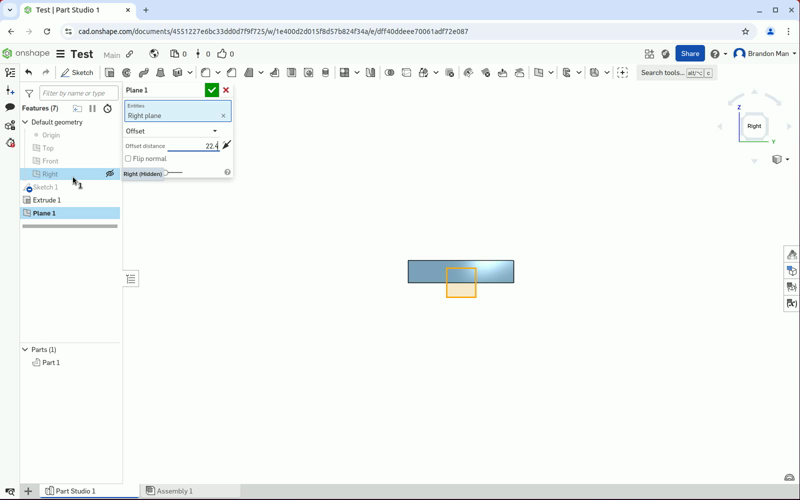
key(enter, 2)
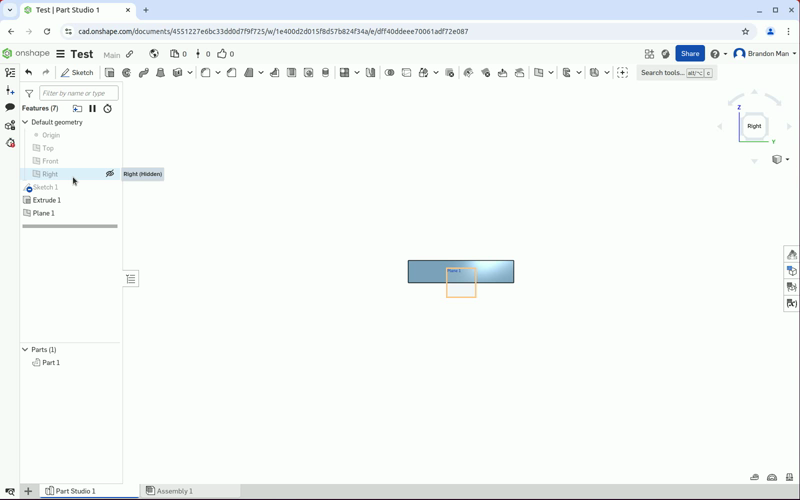
key(shift+s)
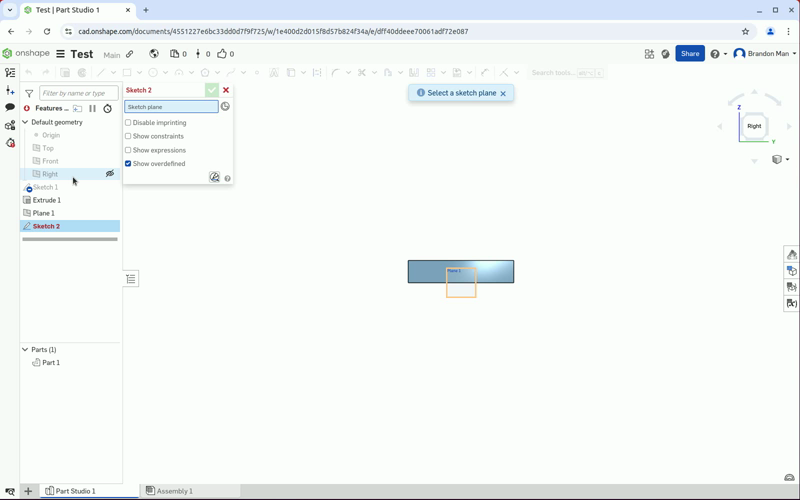
mouse_move(73, 215)
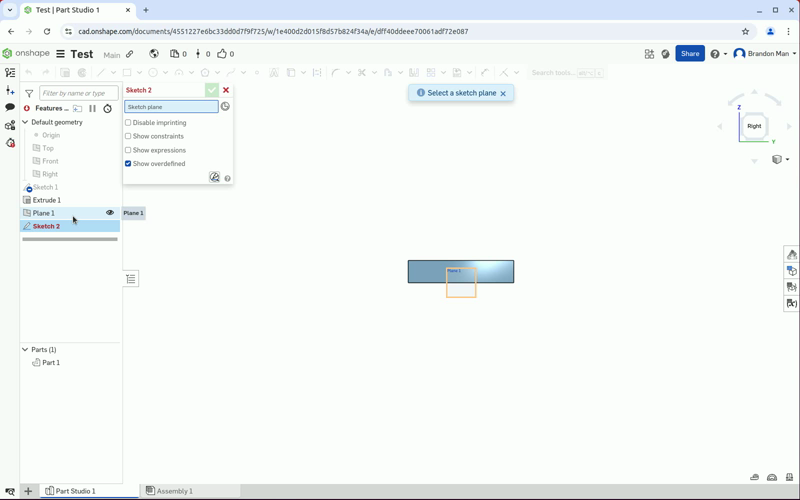
click(73, 215)
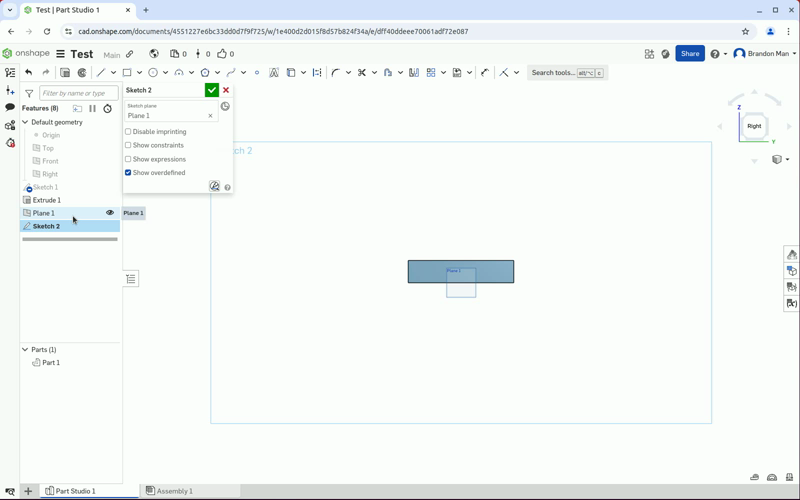
mouse_move(73, 352)
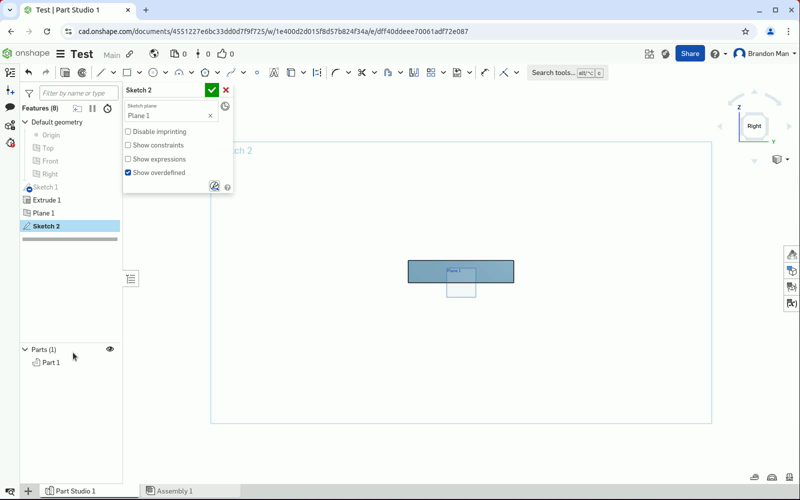
key(y)
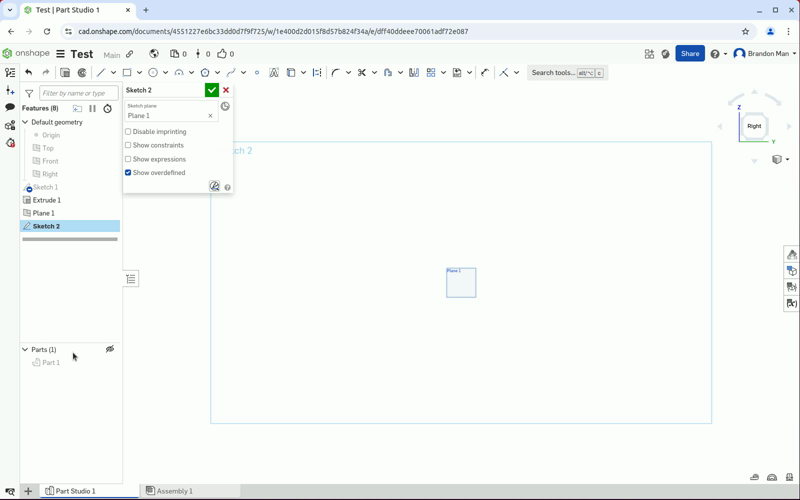
key(l)
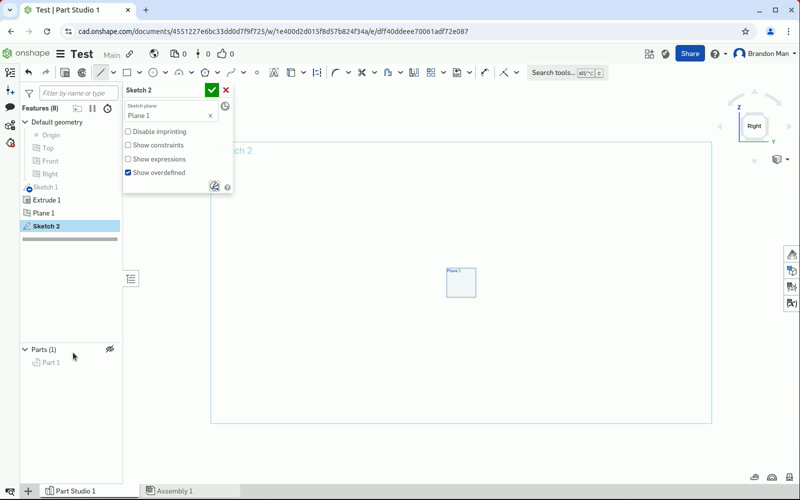
key_down(shift)
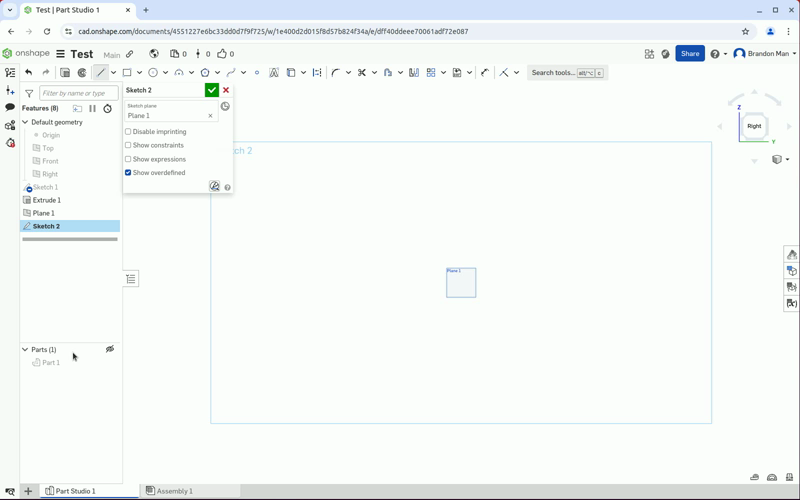
mouse_move(407, 282)
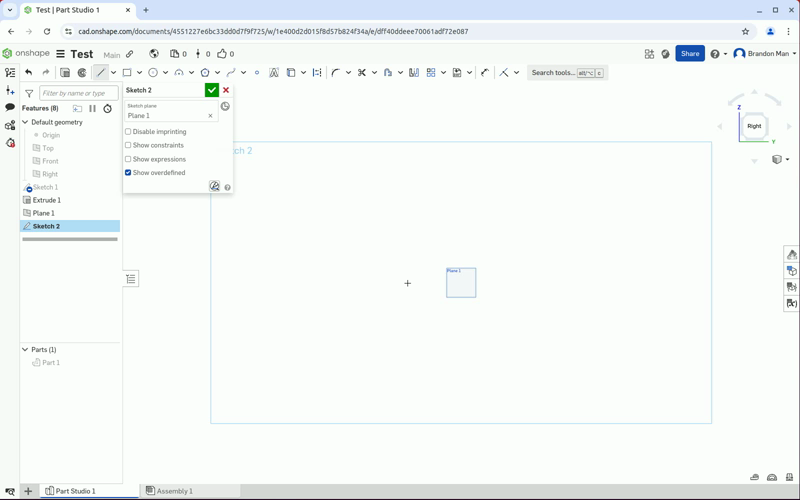
click(407, 282)
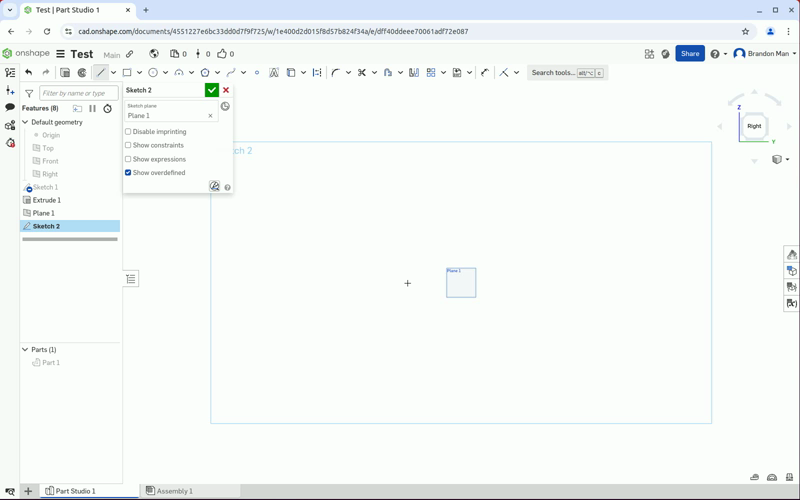
key_up(shift)
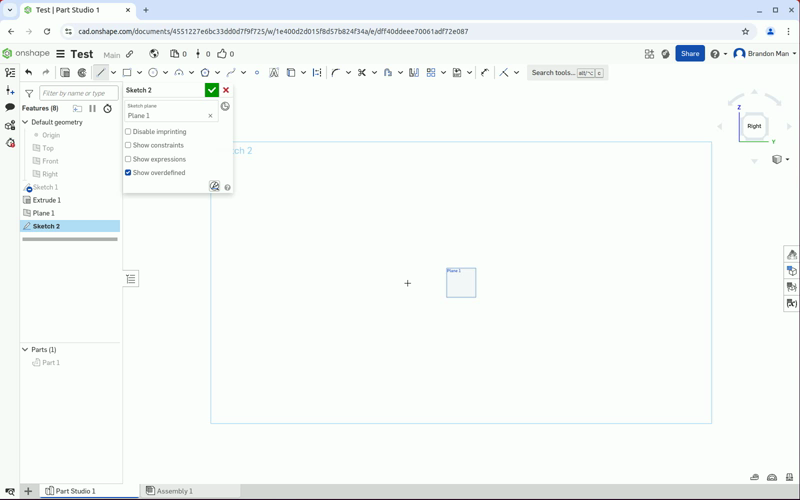
key_down(shift)
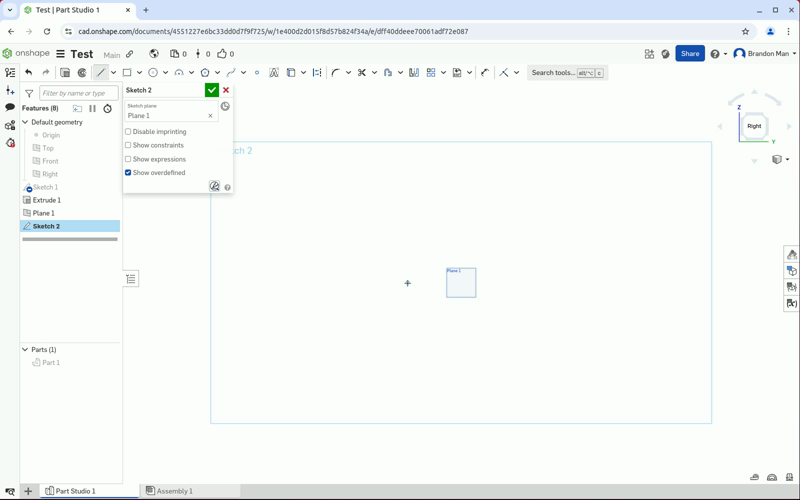
mouse_move(513, 282)
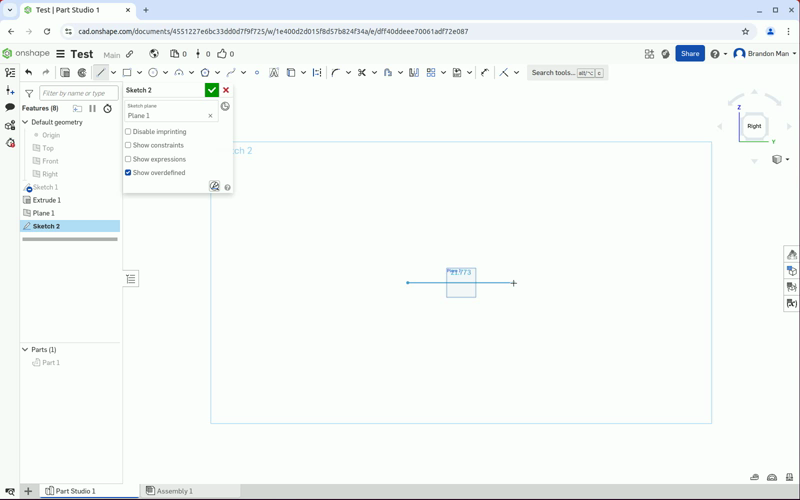
click(513, 282)
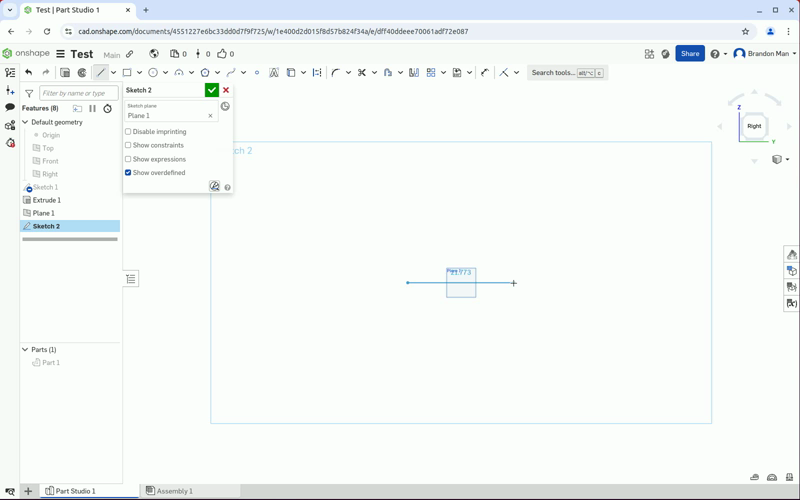
key_up(shift)
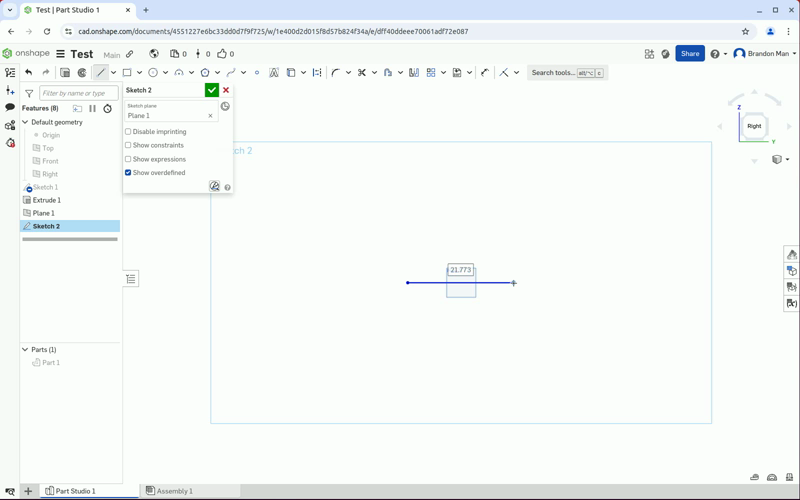
key_down(shift)
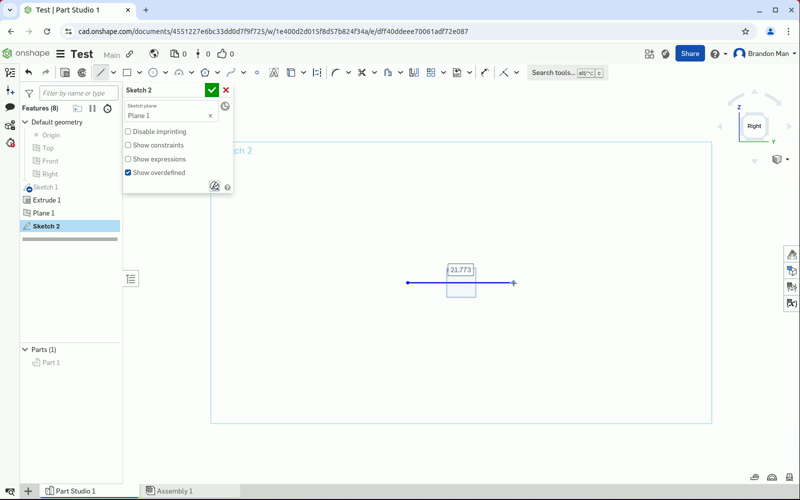
mouse_move(543, 282)
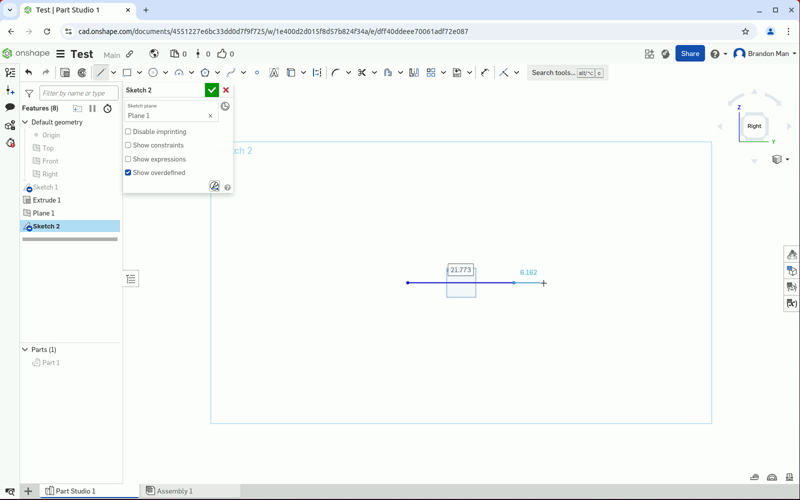
mouse_move(513, 260)
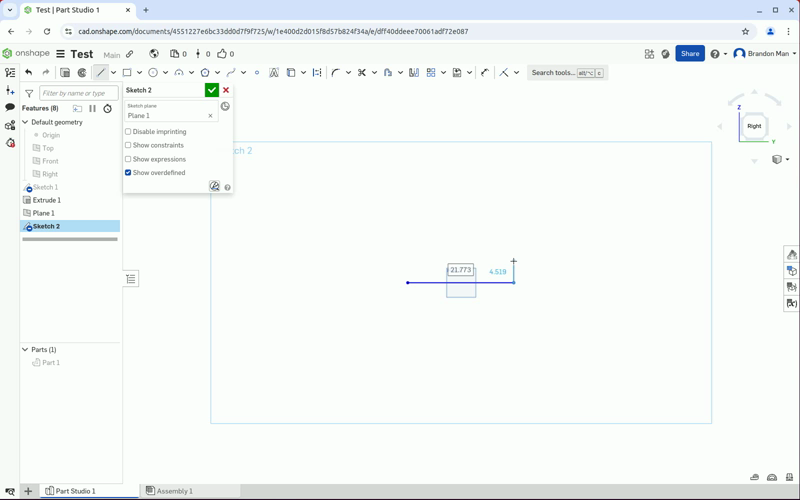
click(513, 260)
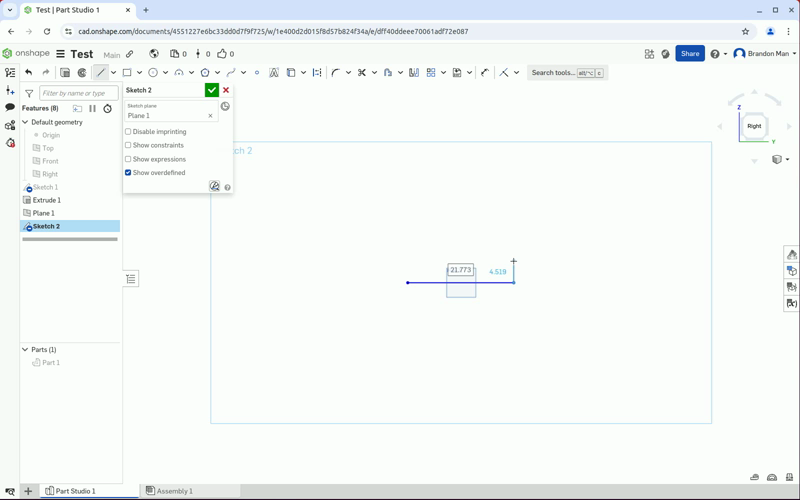
key_up(shift)
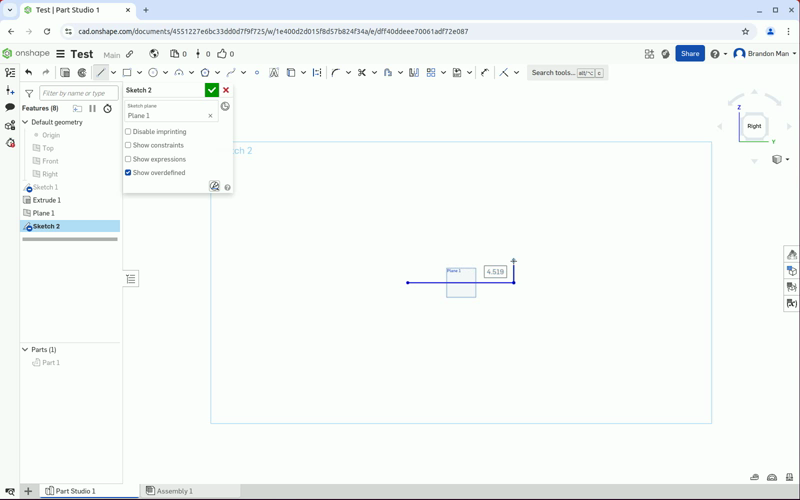
key_down(shift)
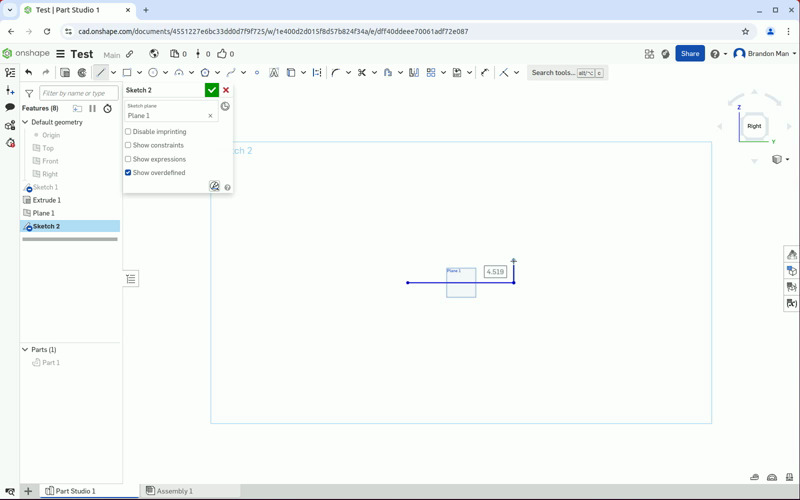
mouse_move(407, 260)
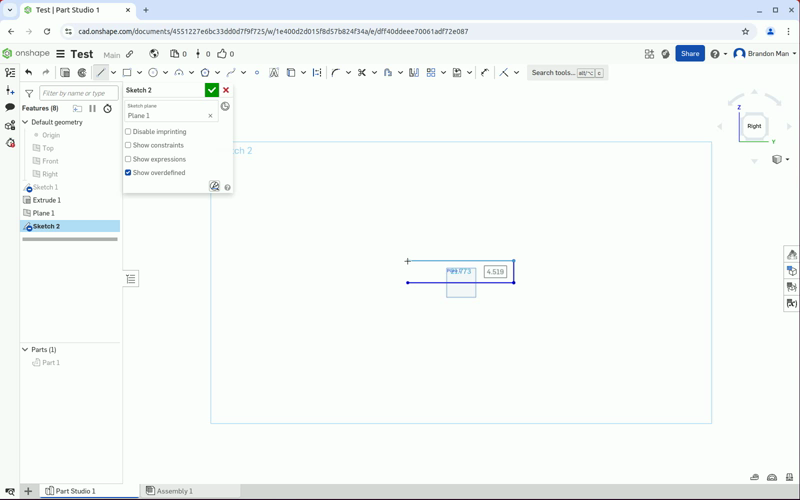
click(407, 260)
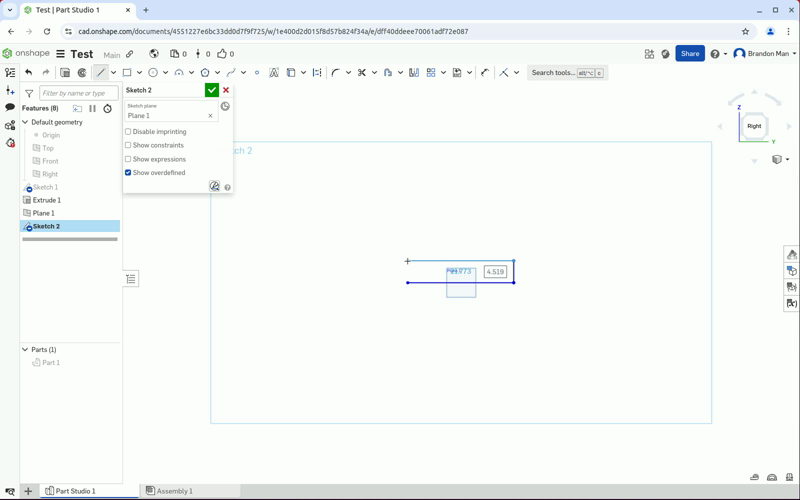
key_up(shift)
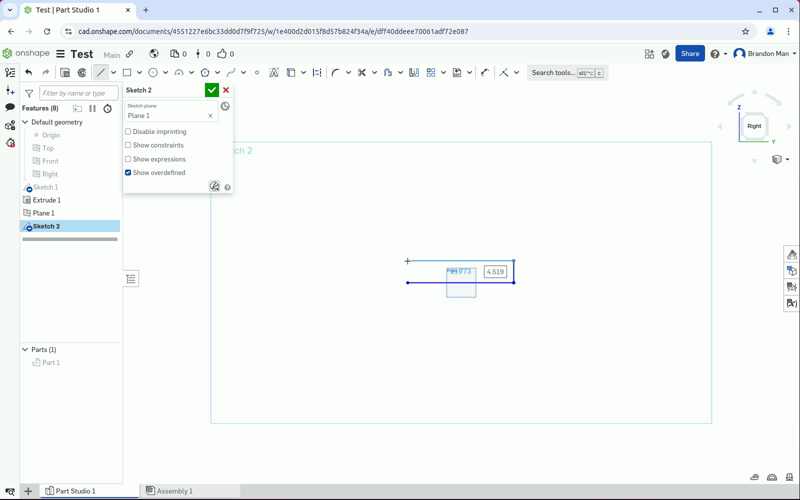
mouse_move(437, 260)
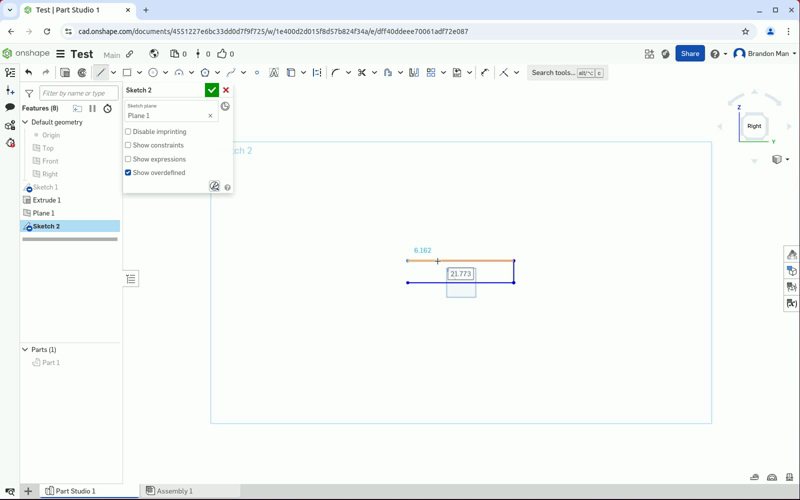
key_down(shift)
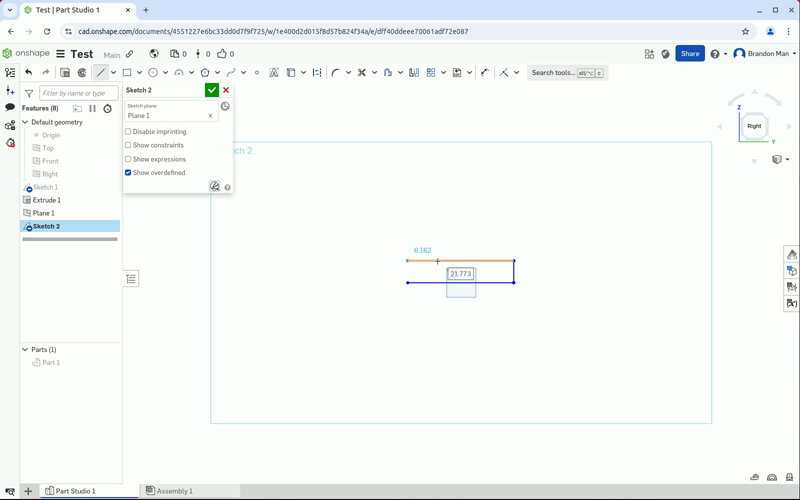
mouse_move(407, 282)
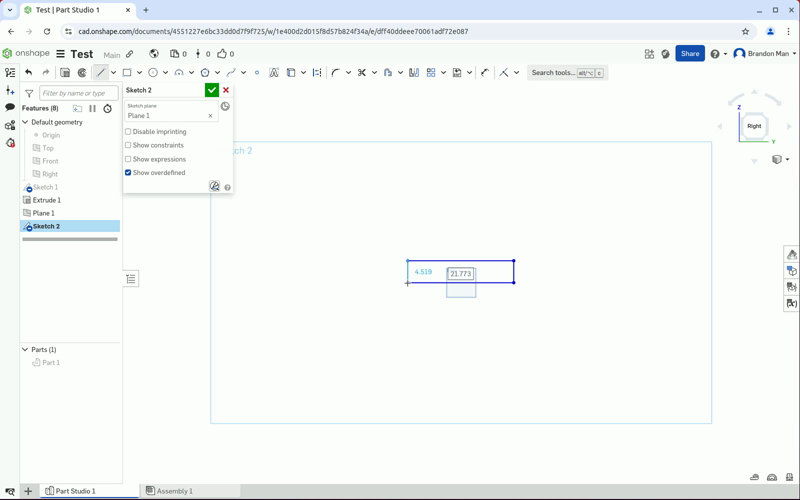
key_up(shift)
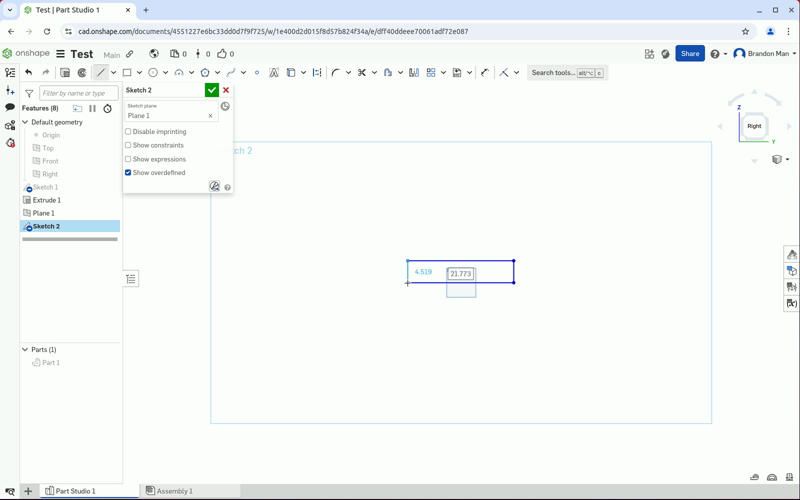
click(407, 282)
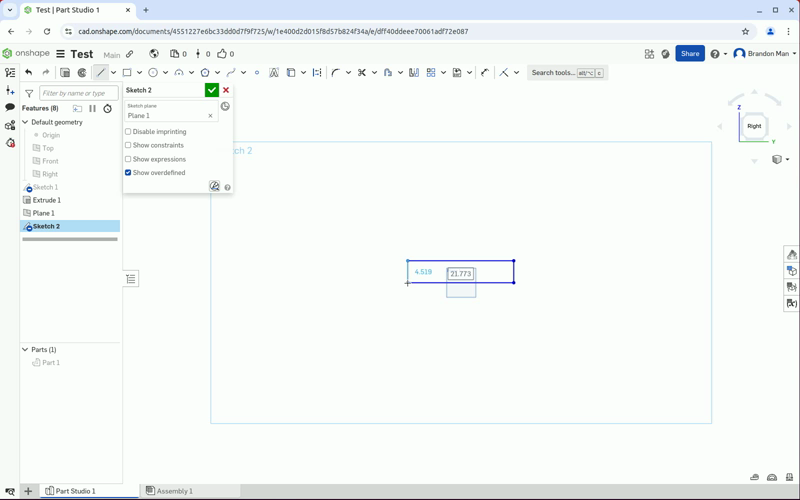
key(esc)
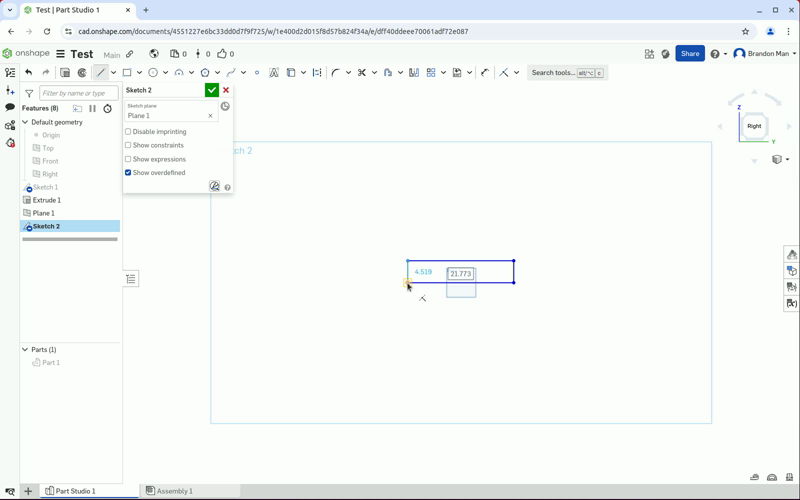
mouse_move(424, 266)
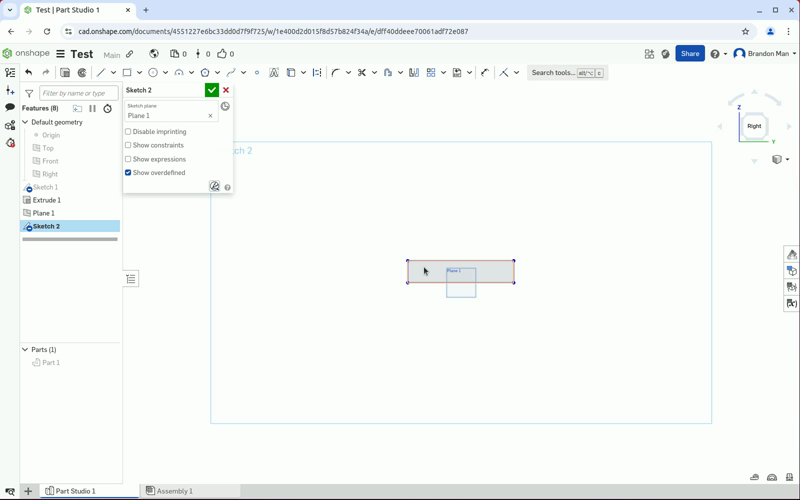
click(424, 266)
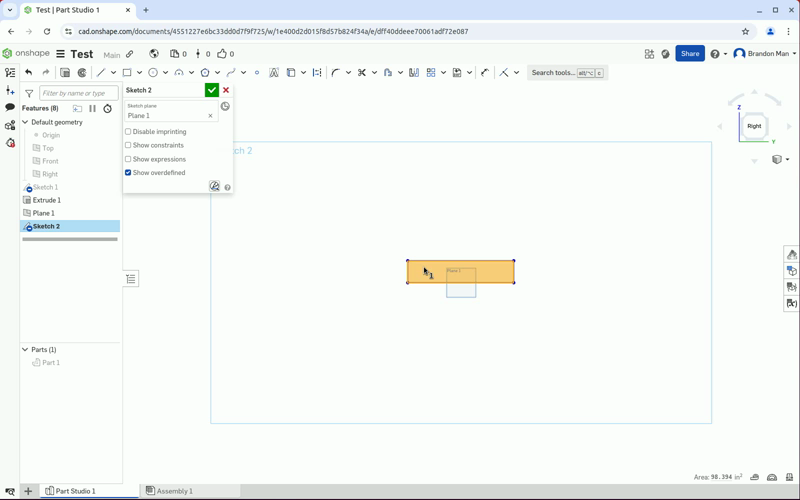
mouse_move(73, 352)
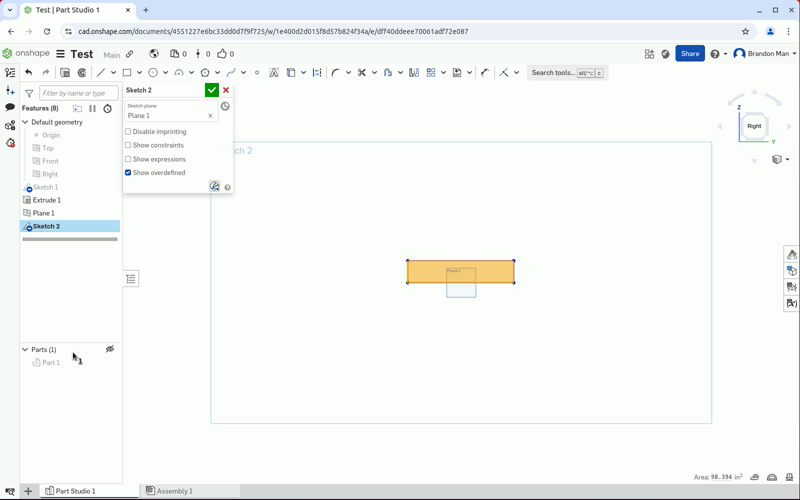
key(shift+y)
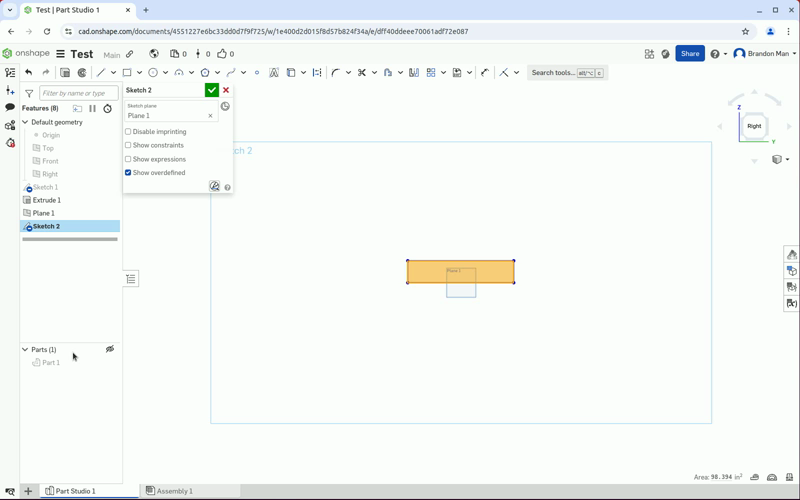
key(shift+e)
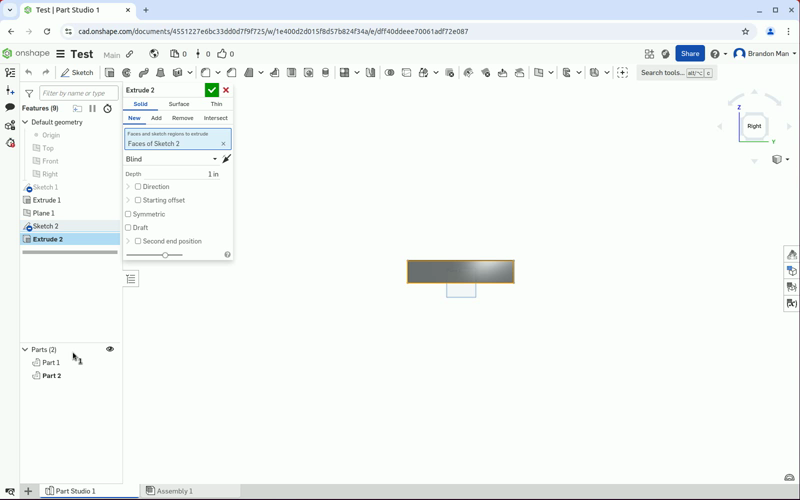
mouse_move(143, 106)
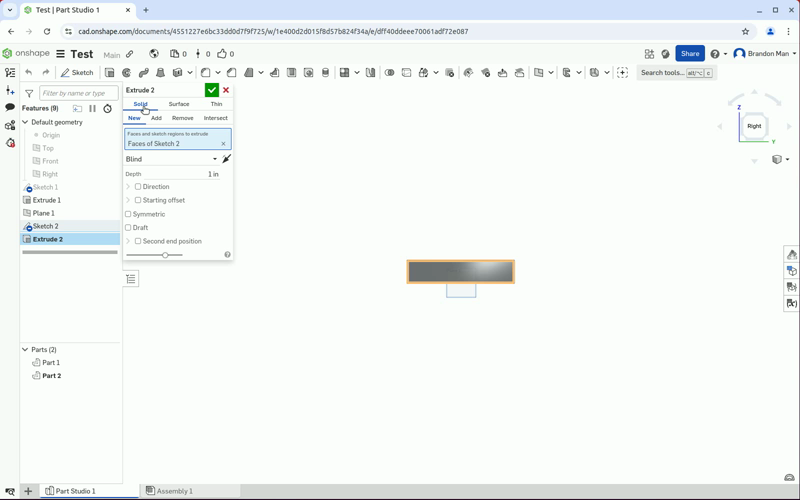
click(143, 106)
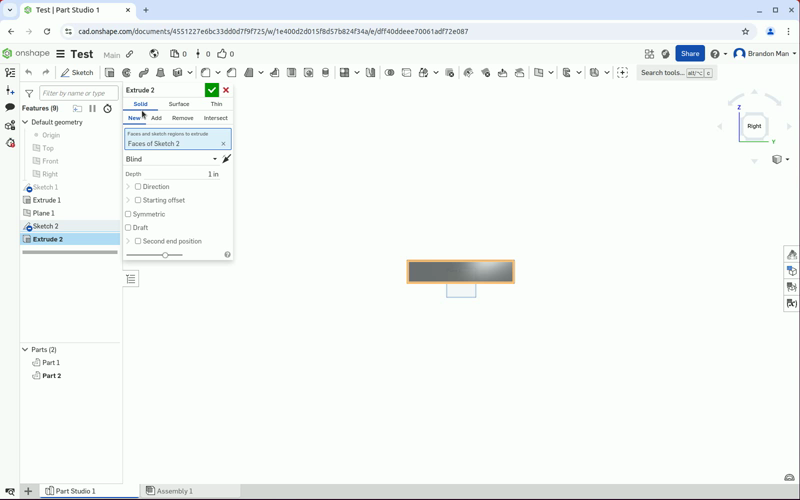
mouse_move(137, 120)
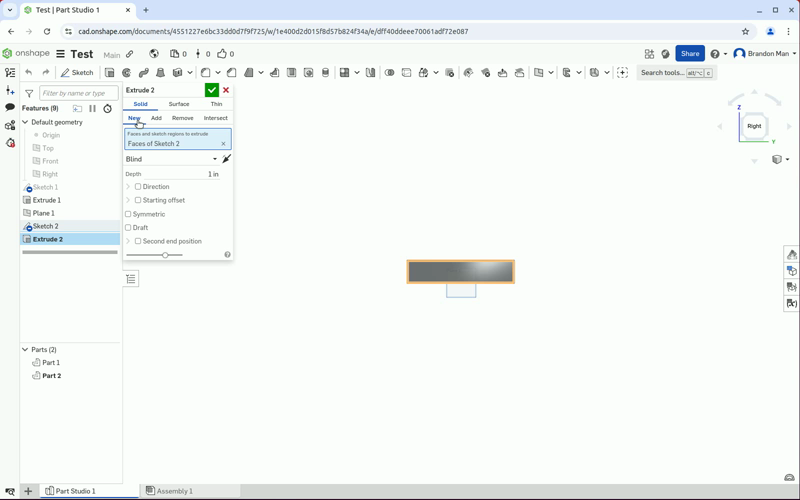
click(137, 120)
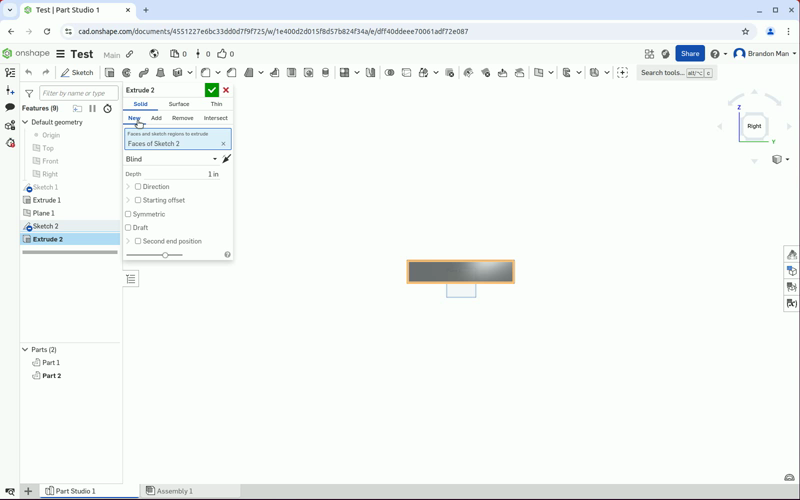
key(tab, 4)
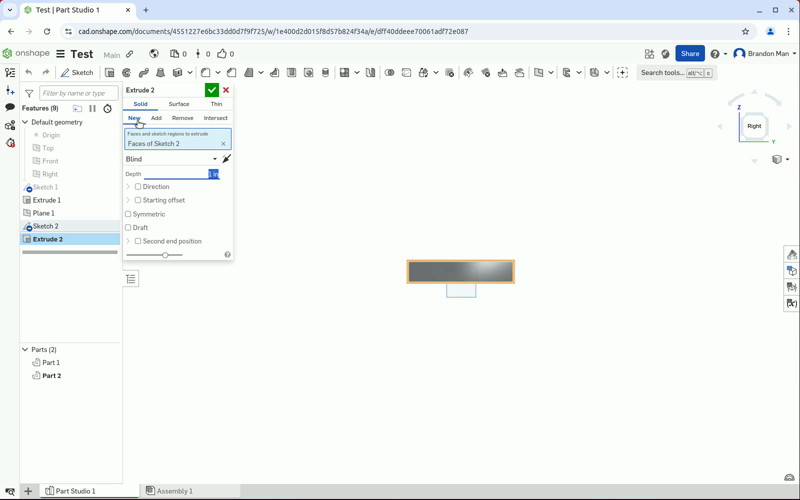
text(0.722)
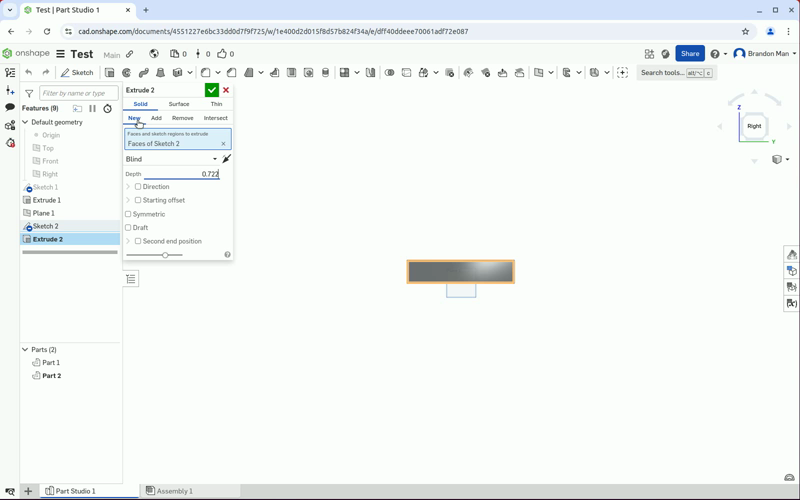
key(enter)
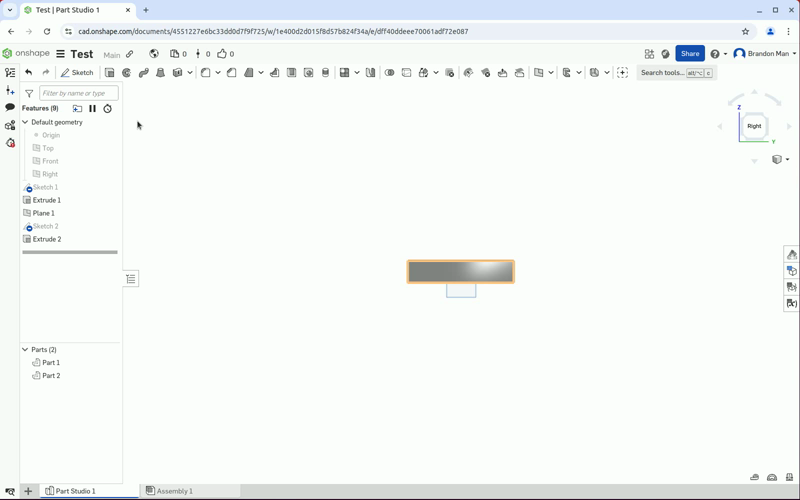
key(shift+h)
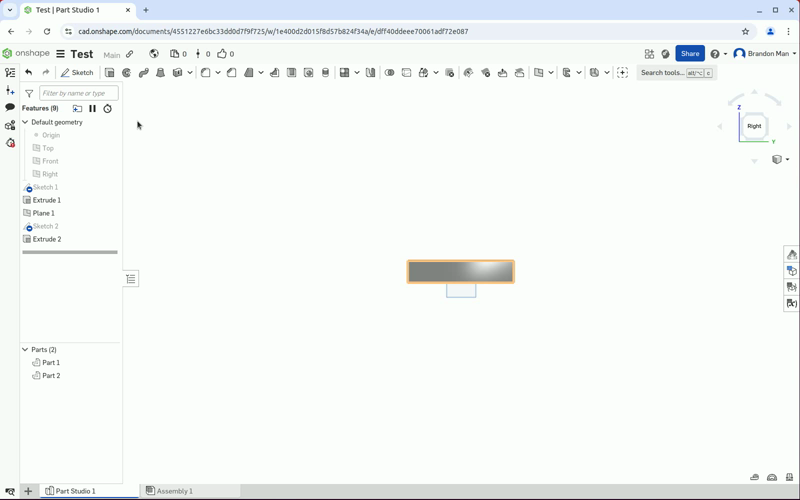
key(shift+h)
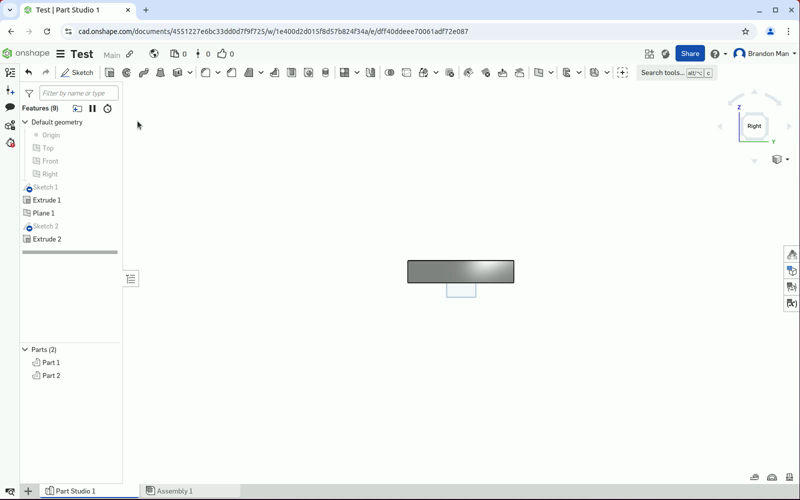
mouse_move(73, 189)
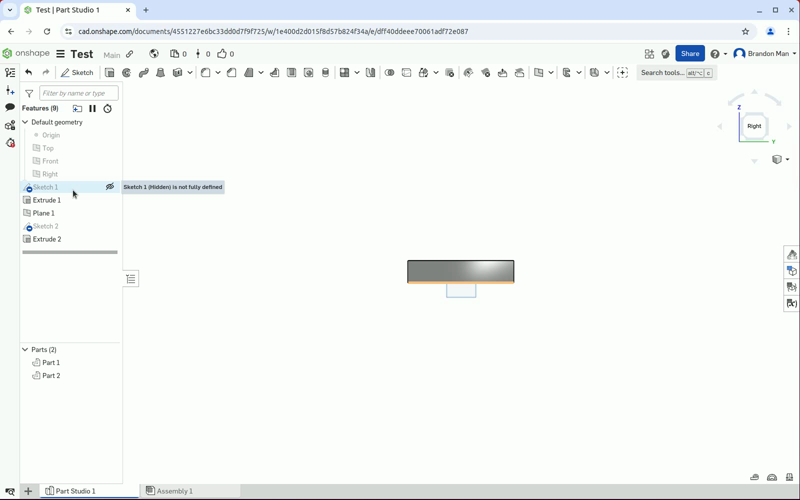
click(73, 189)
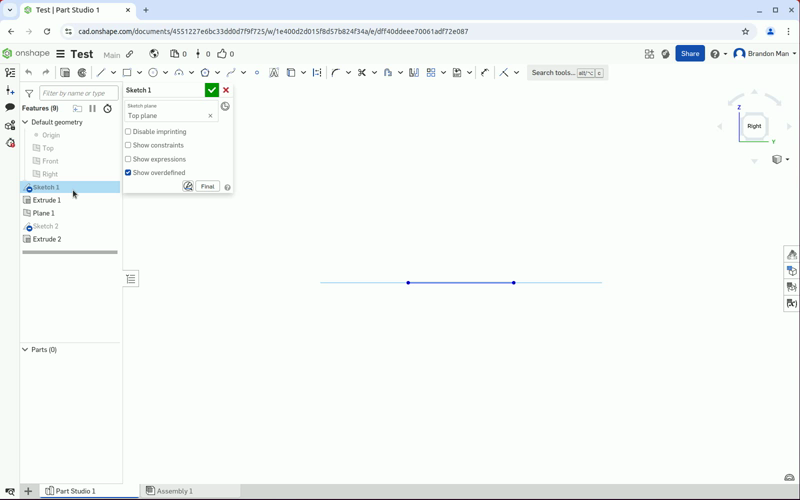
mouse_move(229, 92)
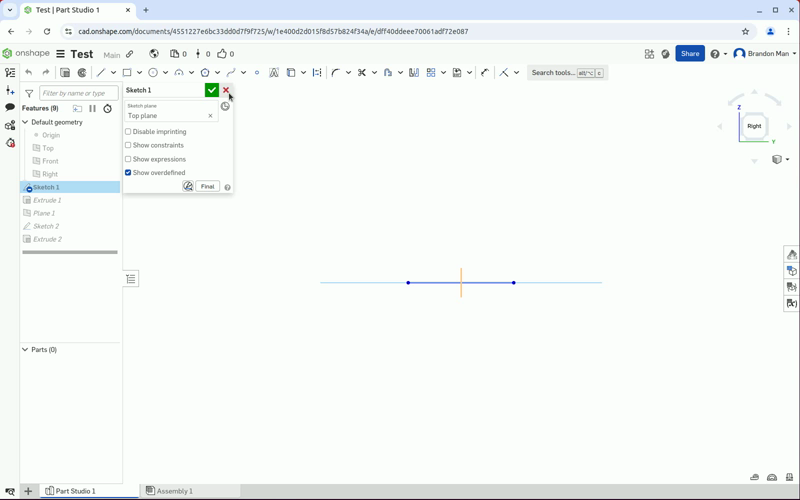
click(229, 92)
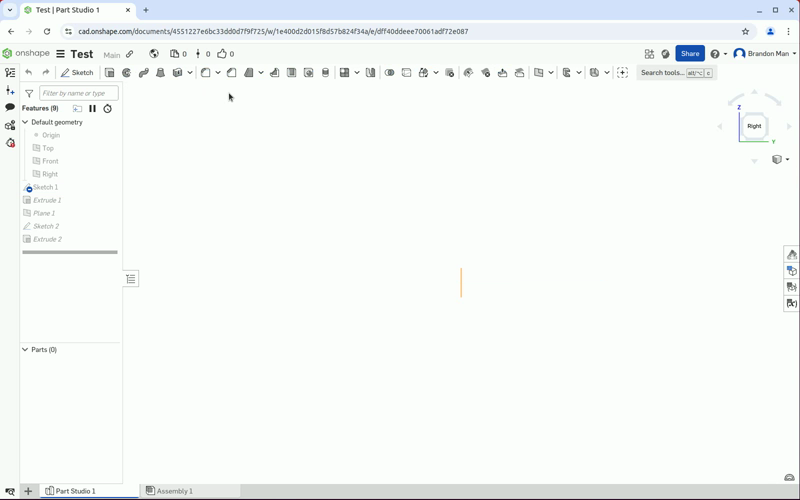
key(shift+s)
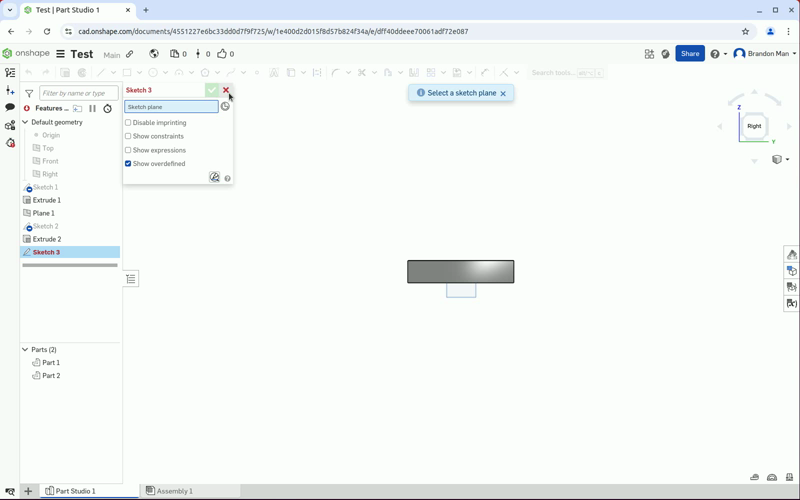
mouse_move(73, 215)
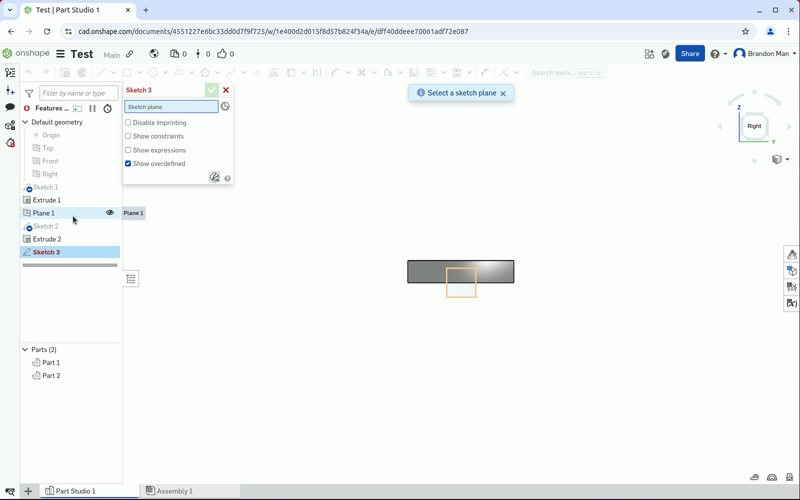
click(73, 215)
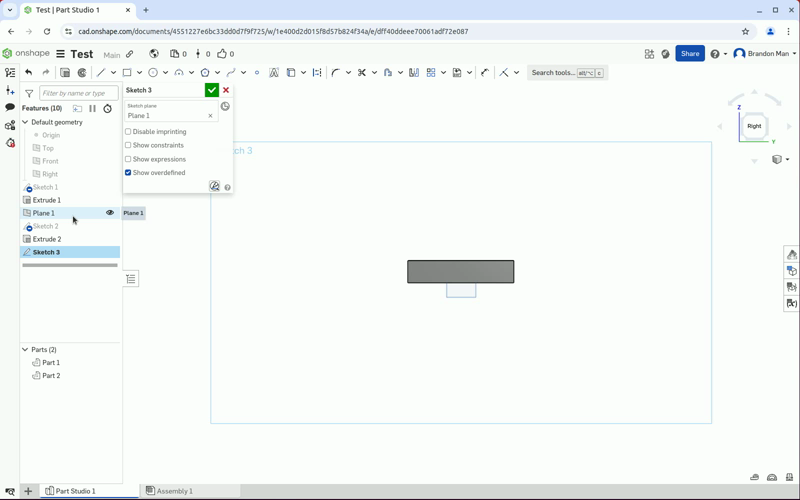
mouse_move(73, 352)
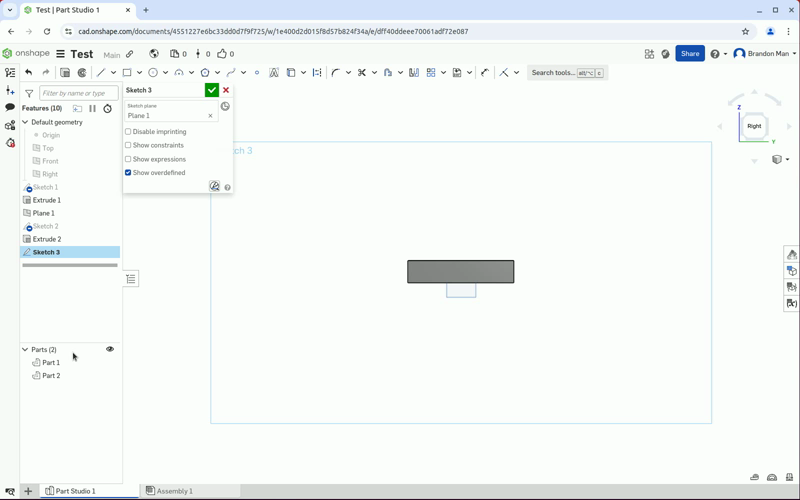
key(y)
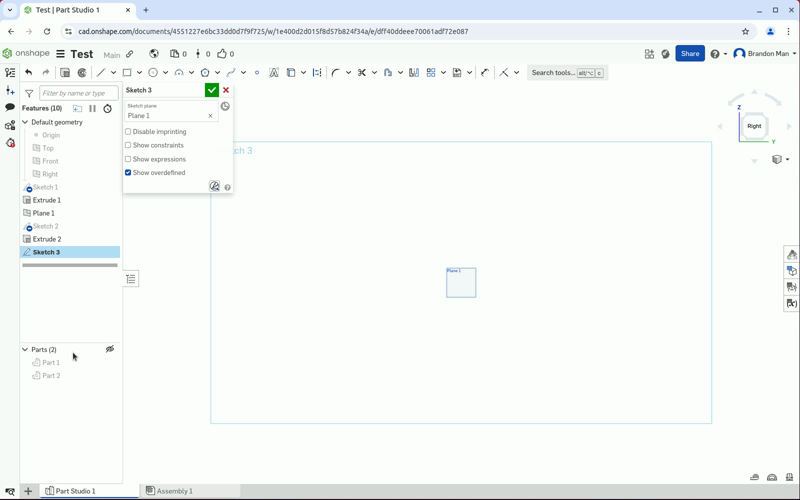
key(l)
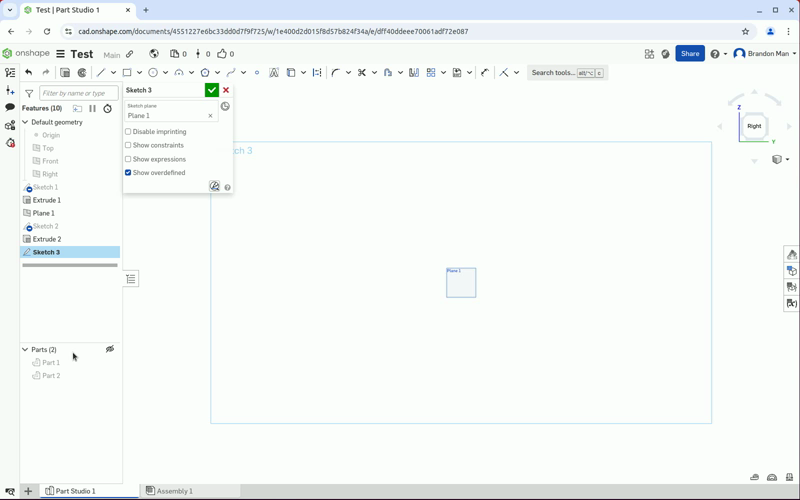
key_down(shift)
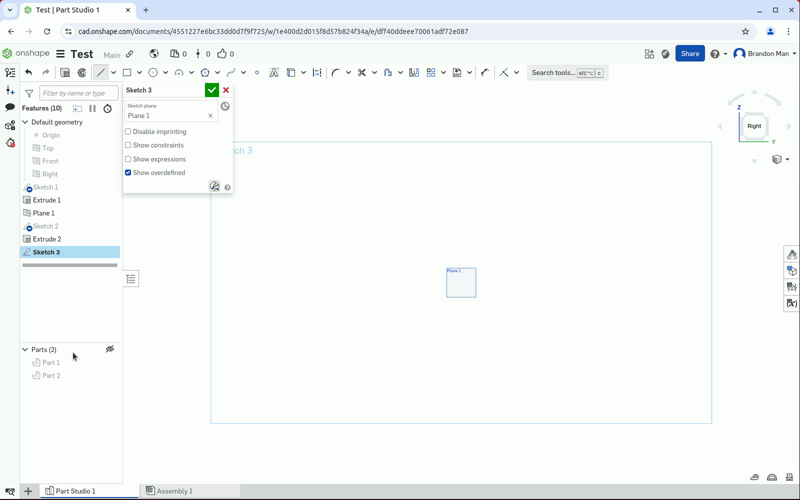
mouse_move(407, 260)
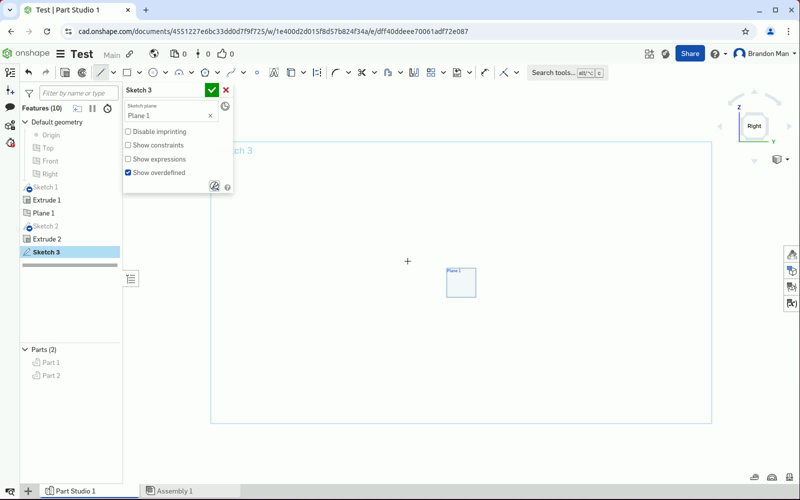
click(407, 260)
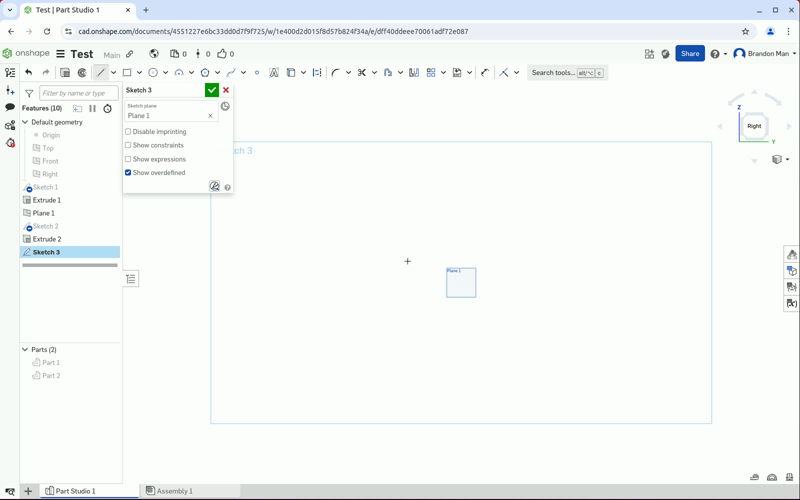
key_up(shift)
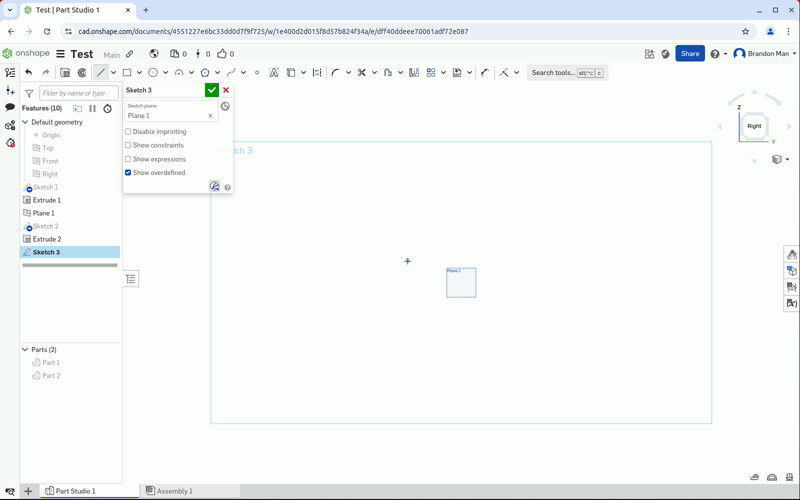
key_down(shift)
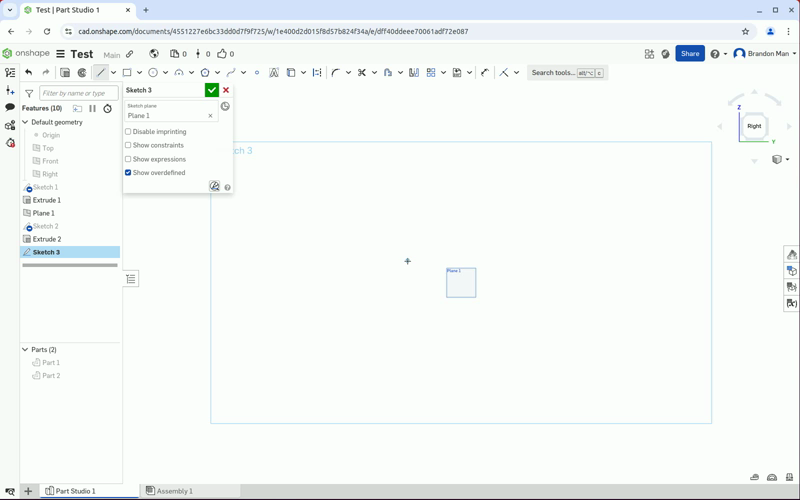
mouse_move(513, 260)
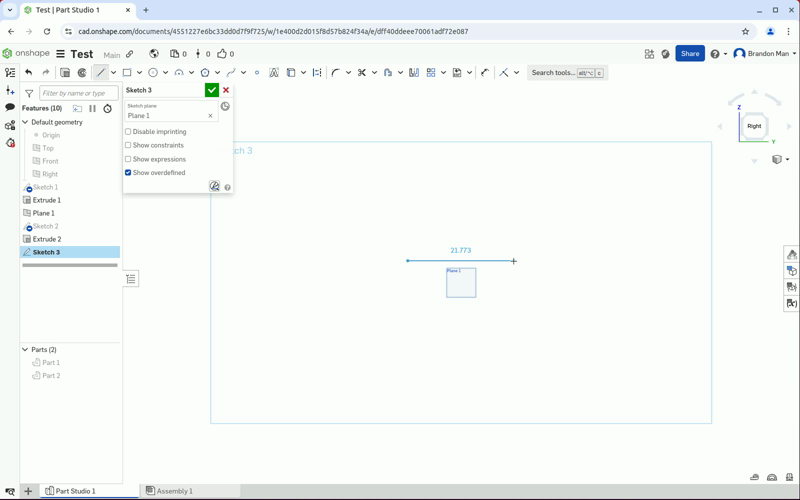
click(513, 260)
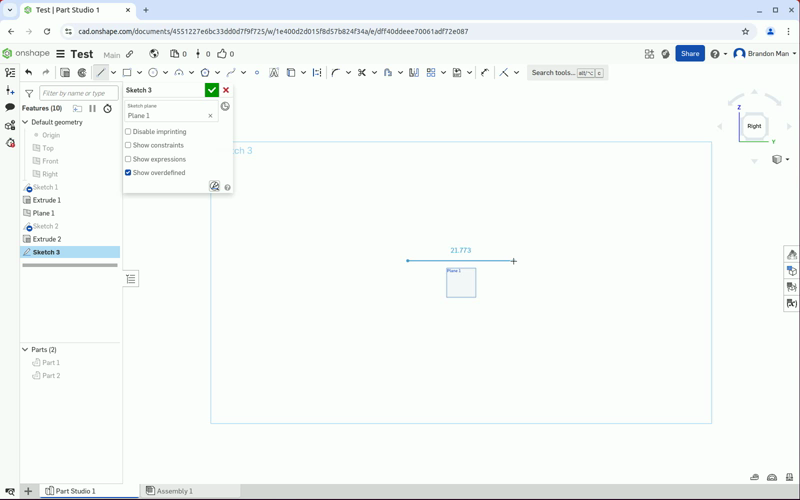
key_up(shift)
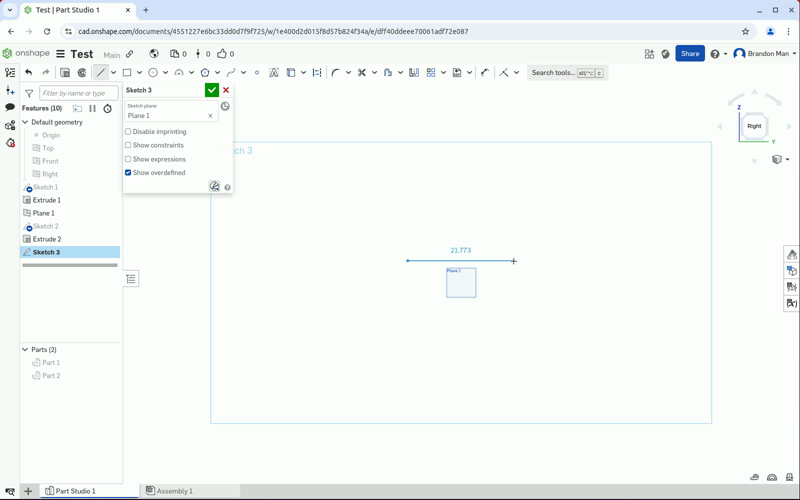
key_down(shift)
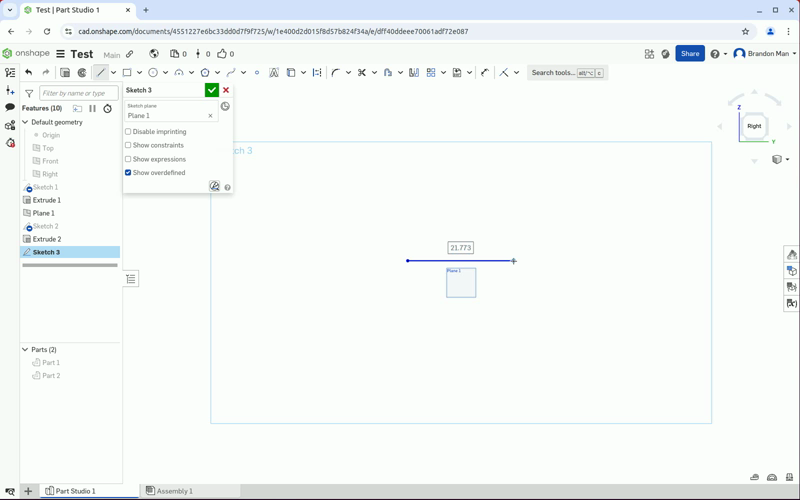
mouse_move(543, 260)
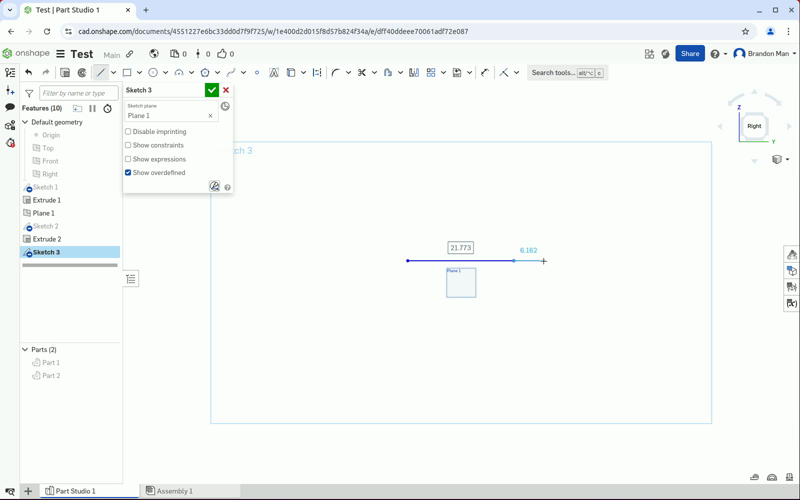
mouse_move(513, 257)
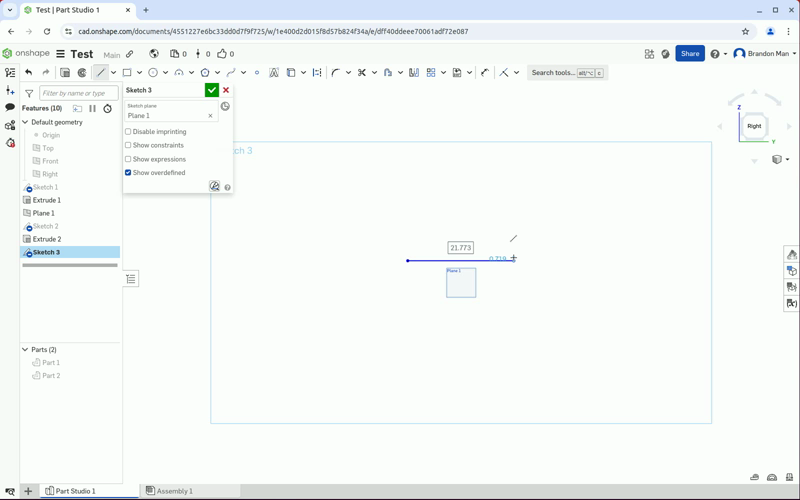
scroll(6)
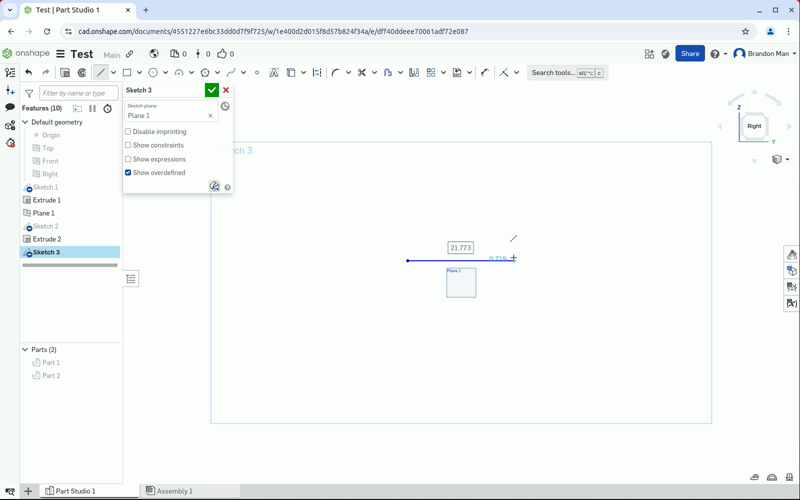
scroll(6)
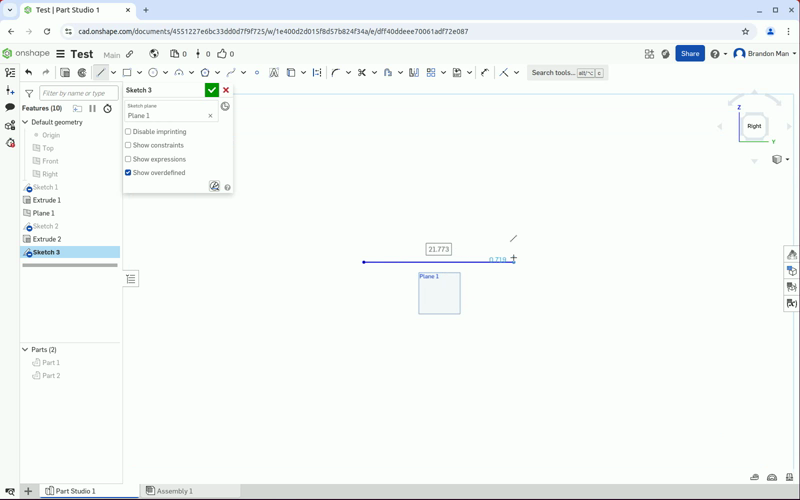
scroll(6)
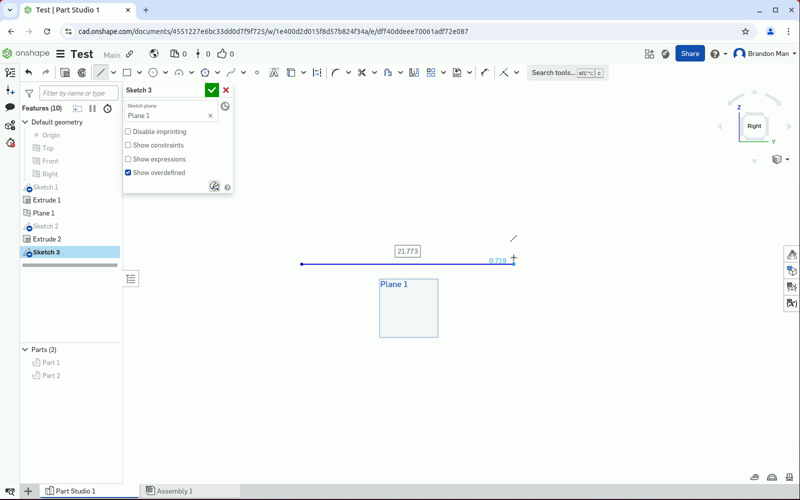
scroll(6)
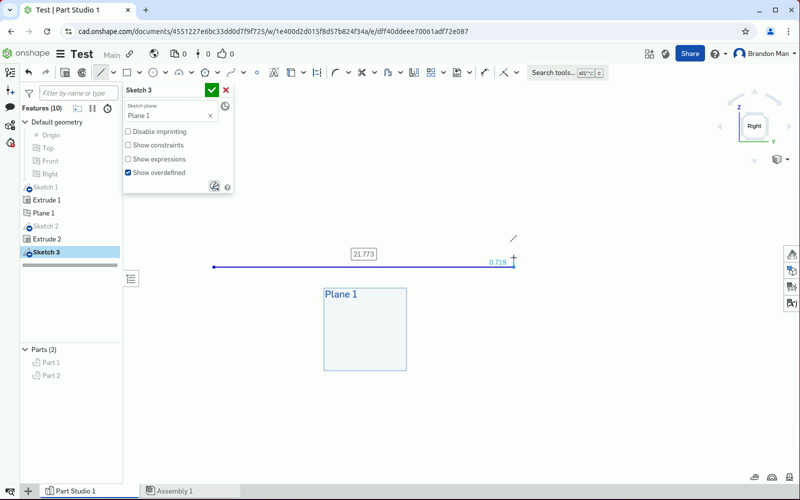
scroll(6)
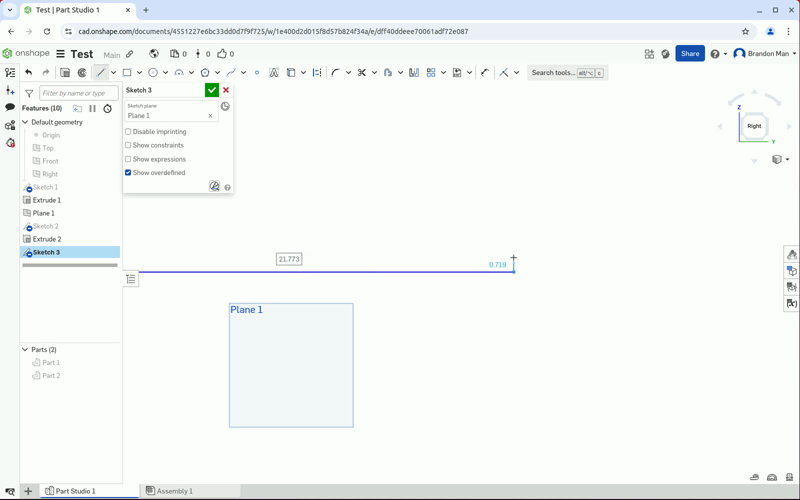
scroll(6)
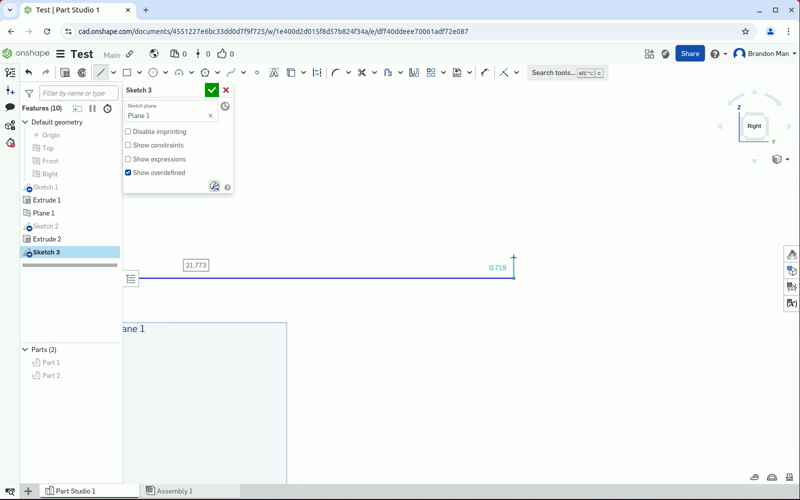
scroll(6)
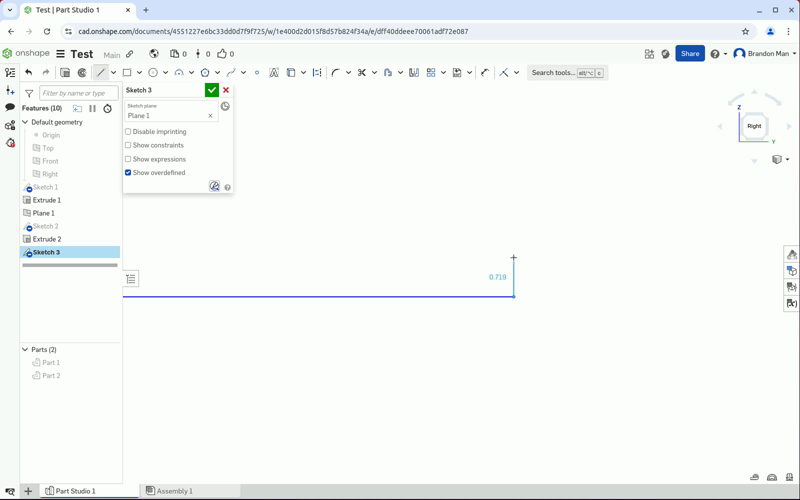
click(513, 257)
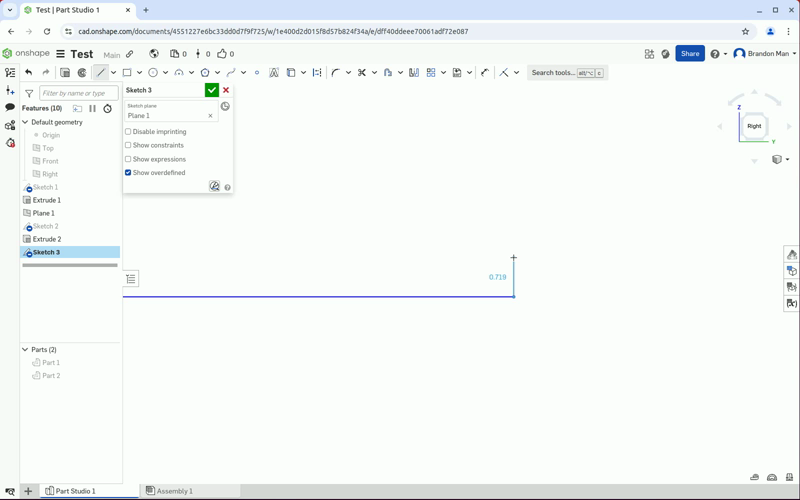
scroll(-6)
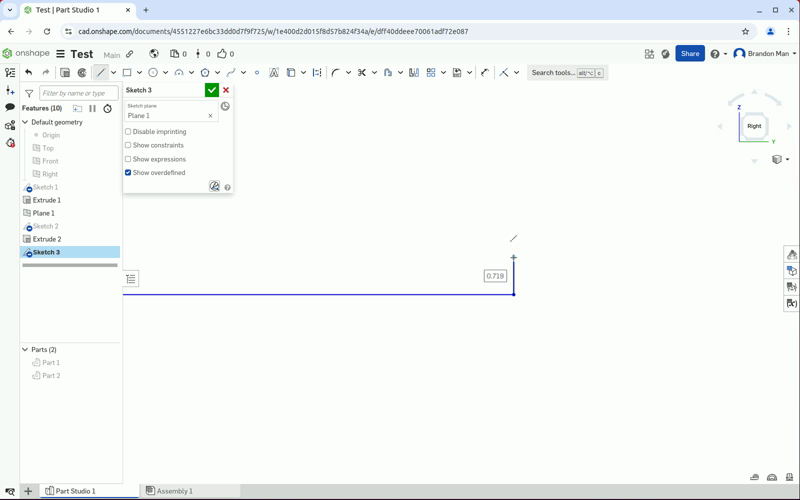
scroll(-6)
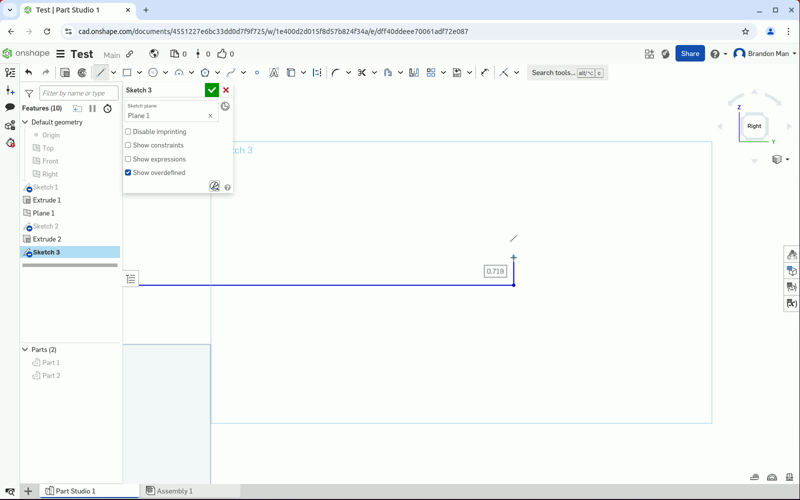
scroll(-6)
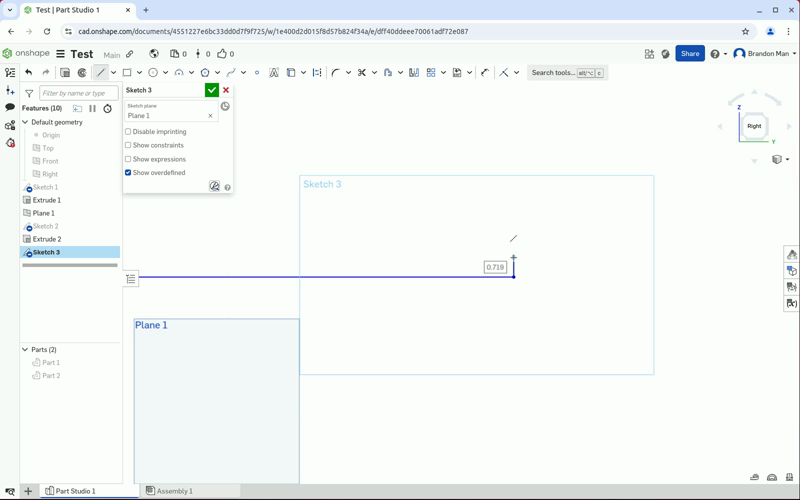
scroll(-6)
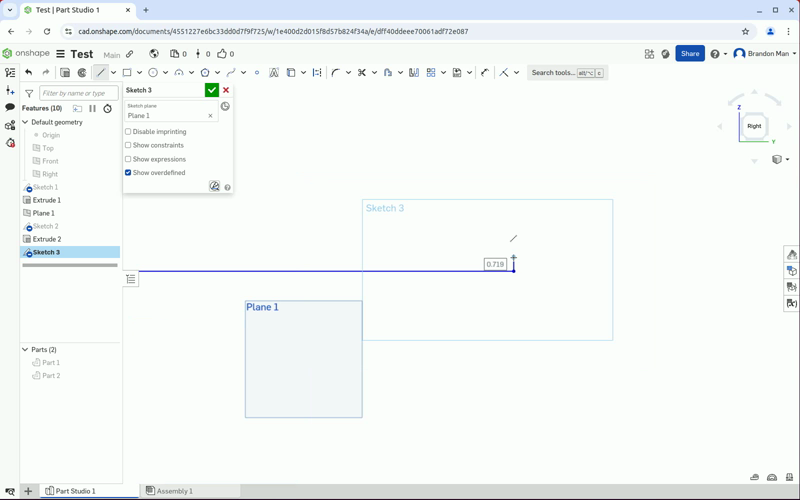
scroll(-6)
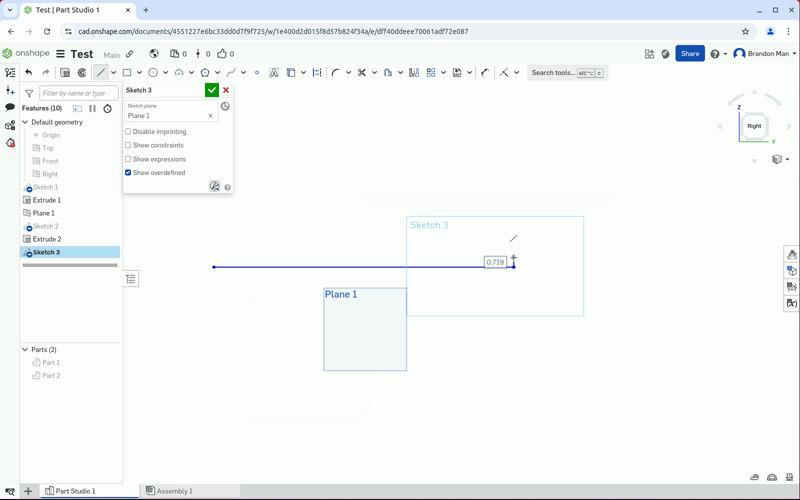
scroll(-6)
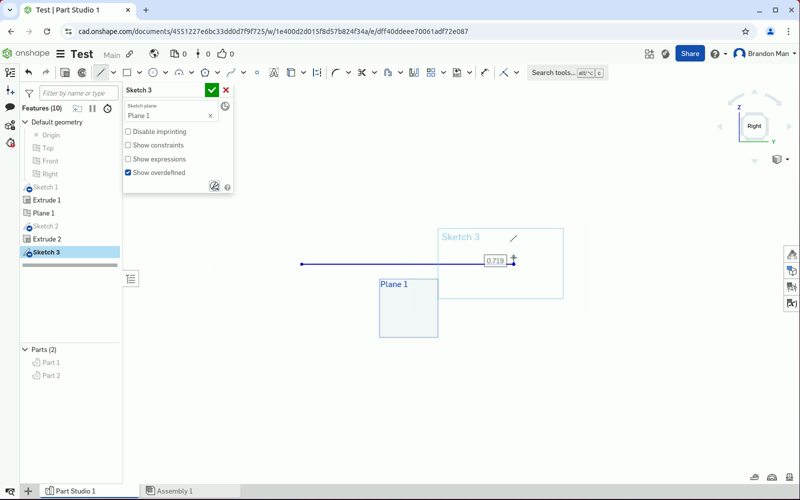
scroll(-6)
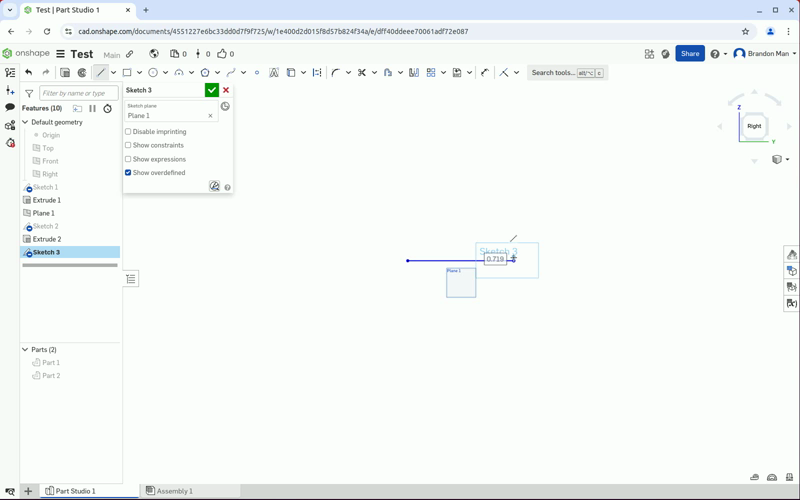
key_up(shift)
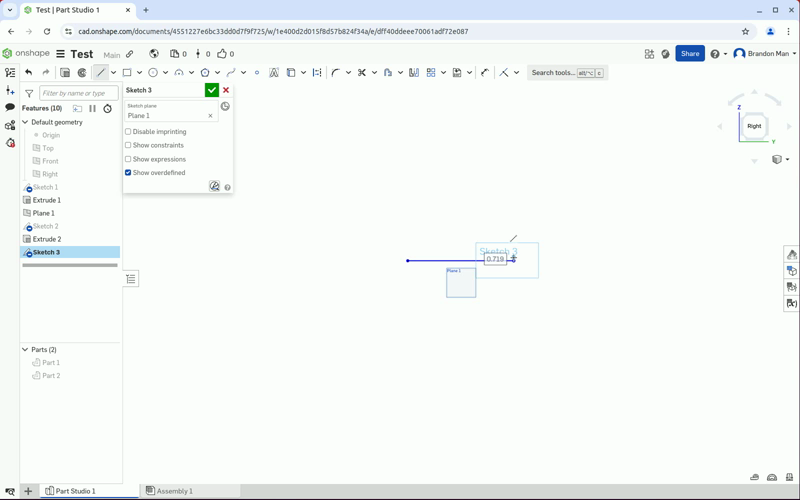
key_down(shift)
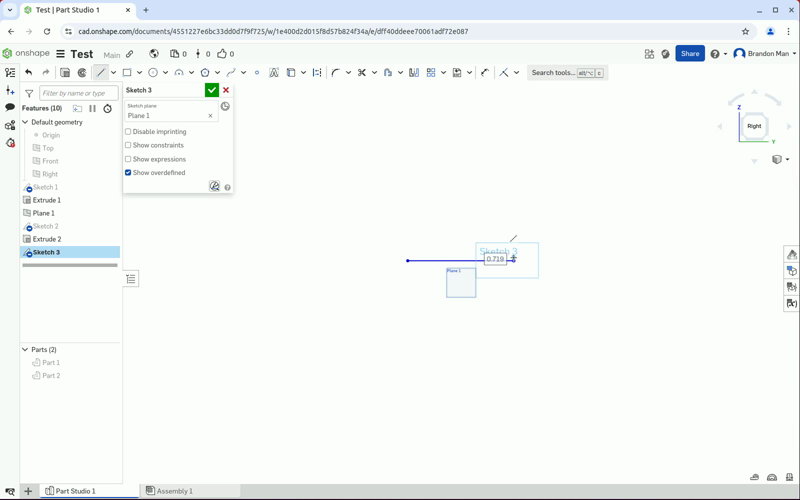
mouse_move(407, 257)
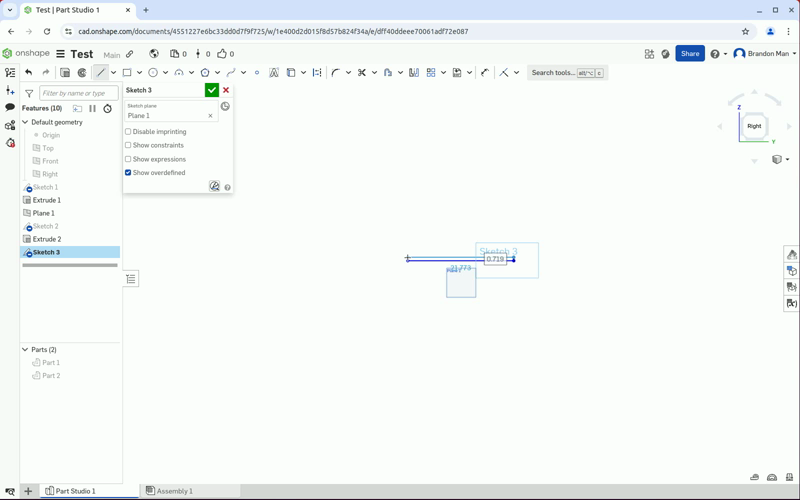
scroll(6)
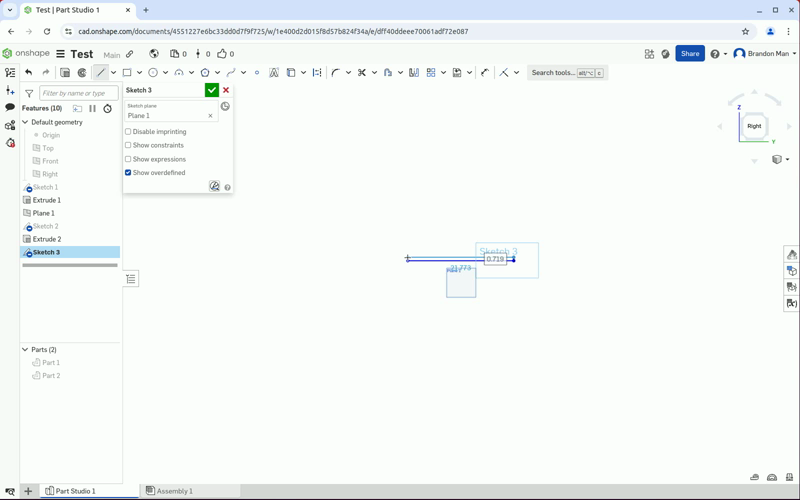
scroll(6)
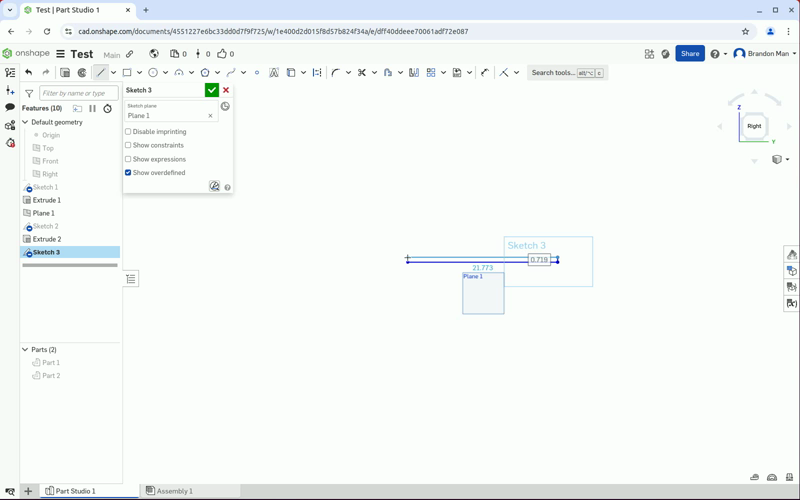
scroll(6)
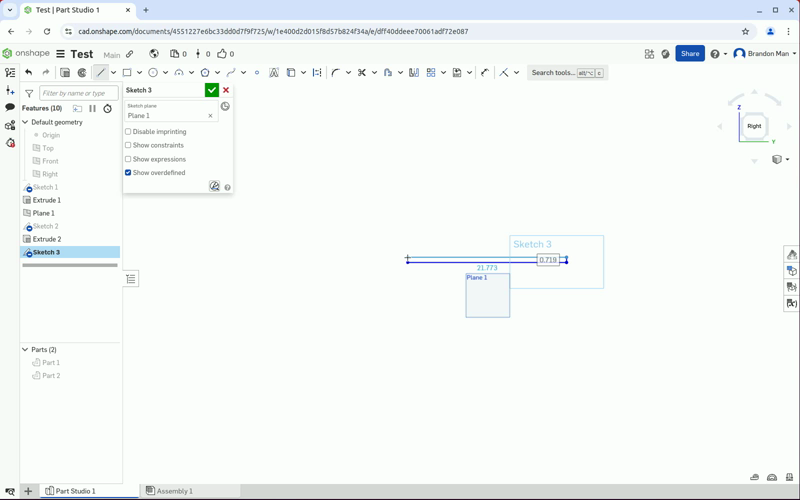
scroll(6)
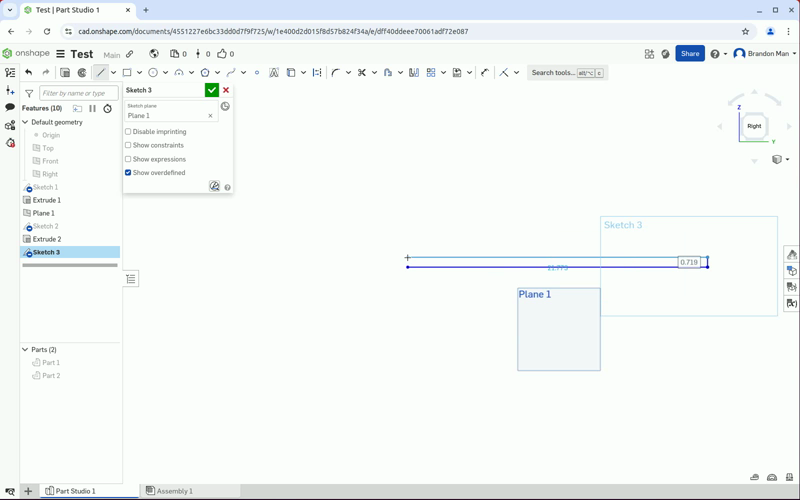
scroll(6)
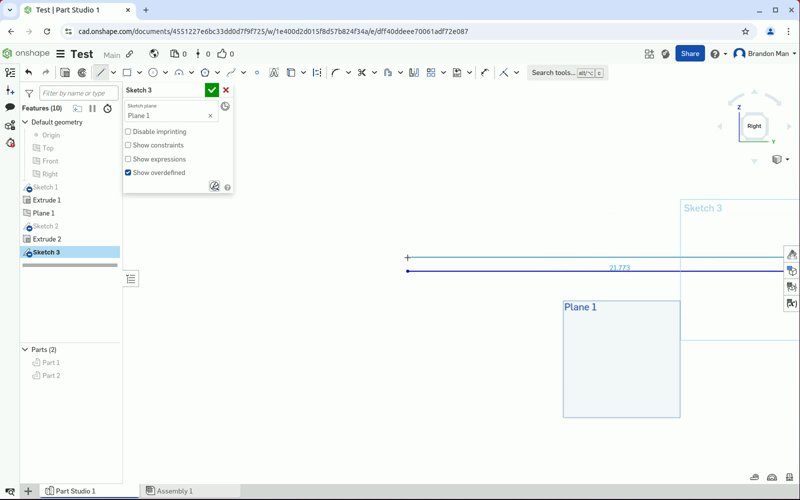
scroll(6)
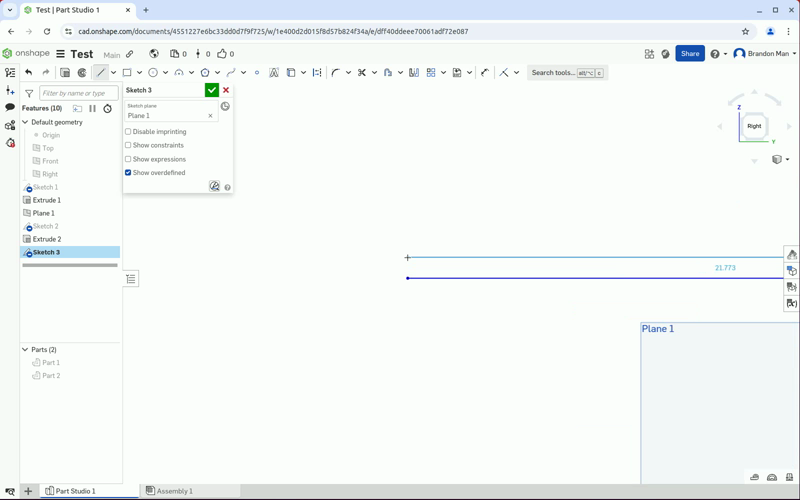
scroll(6)
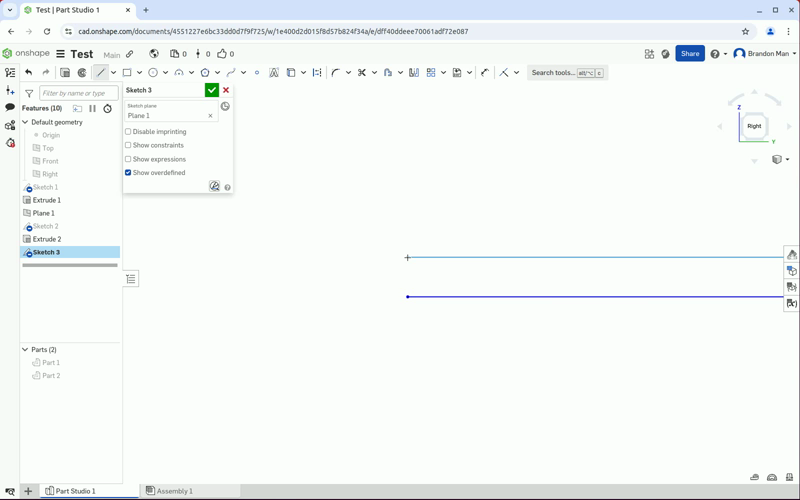
click(407, 257)
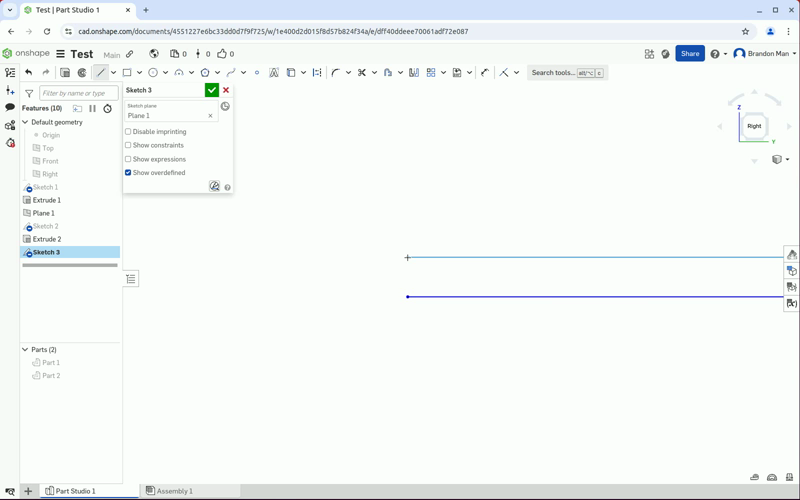
scroll(-6)
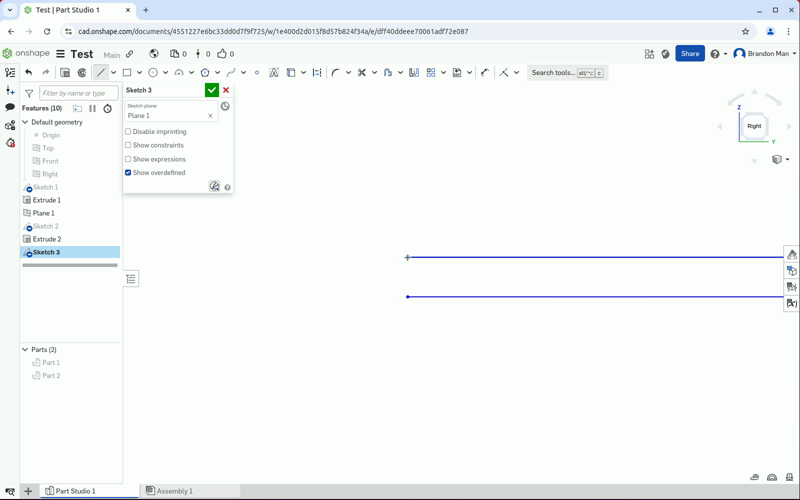
scroll(-6)
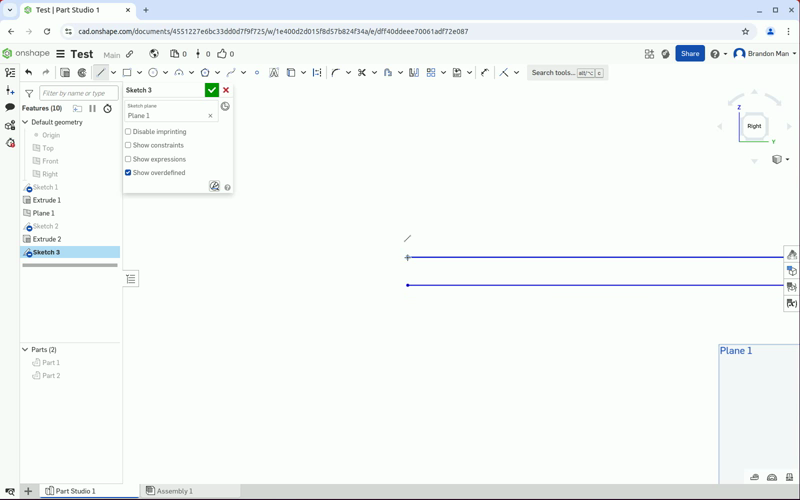
scroll(-6)
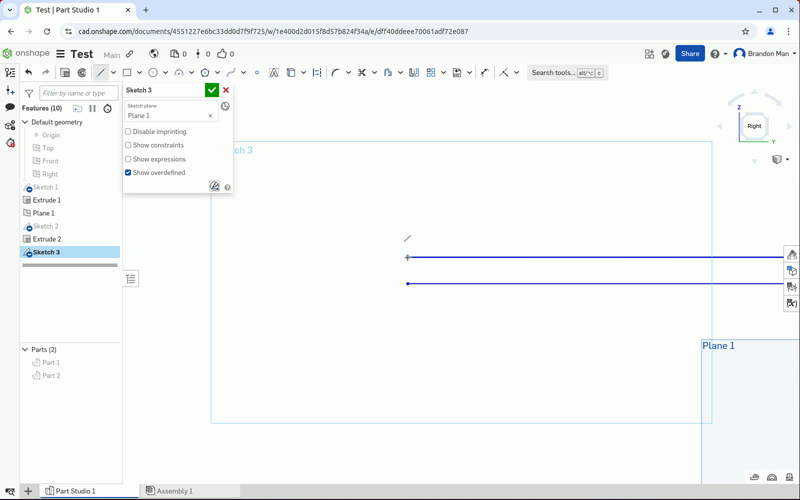
scroll(-6)
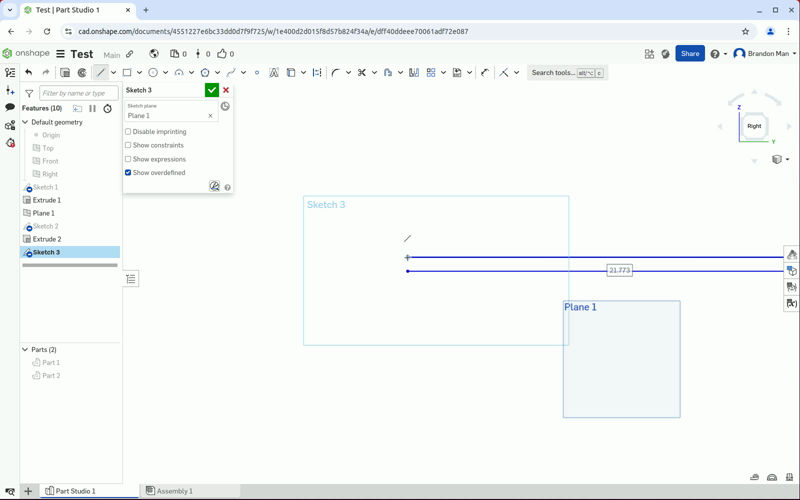
scroll(-6)
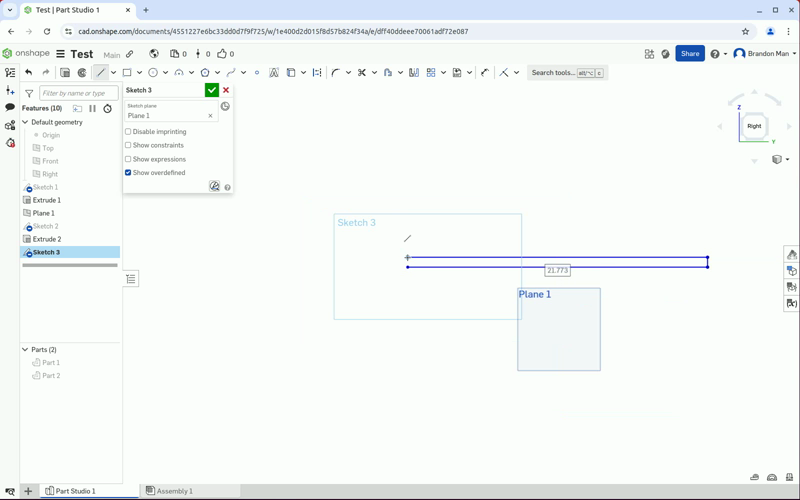
scroll(-6)
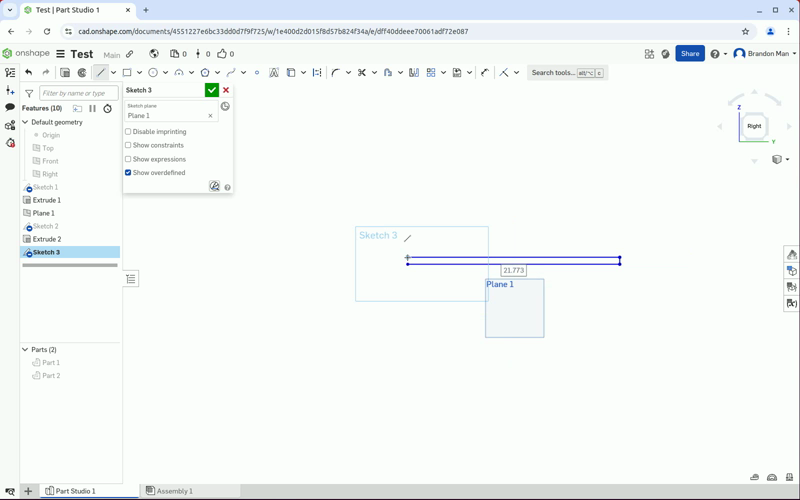
scroll(-6)
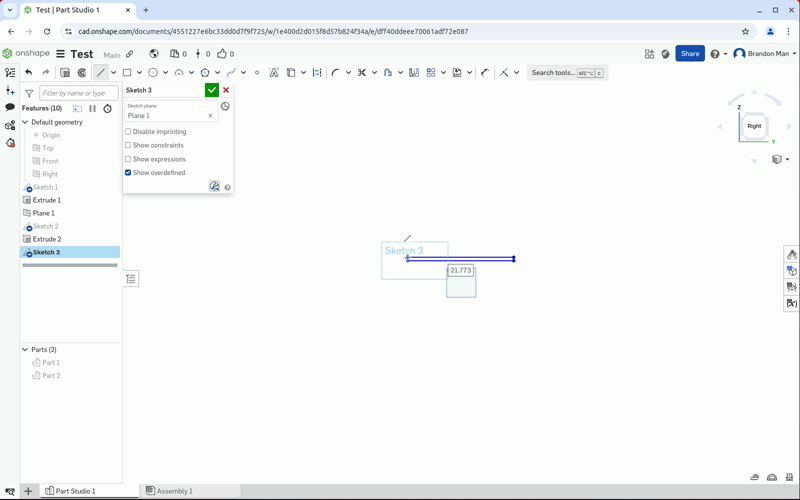
key_up(shift)
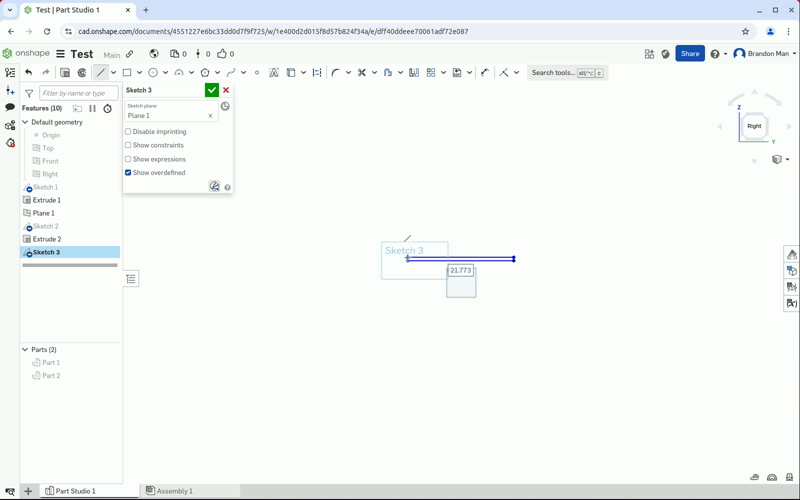
mouse_move(437, 257)
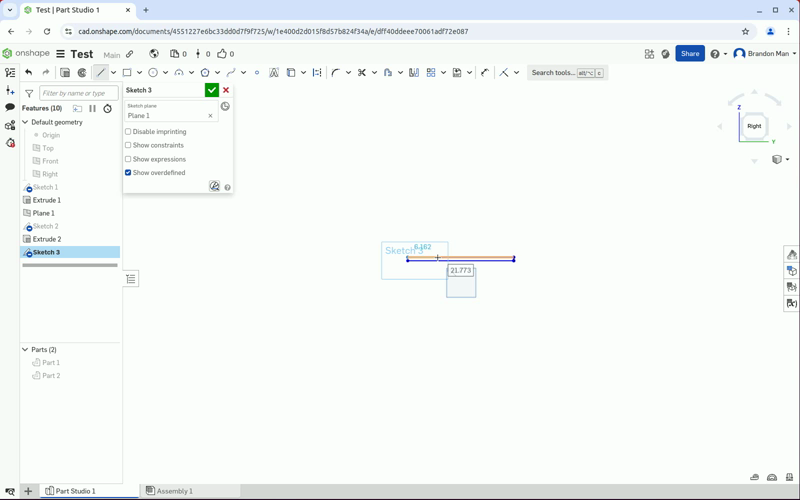
key_down(shift)
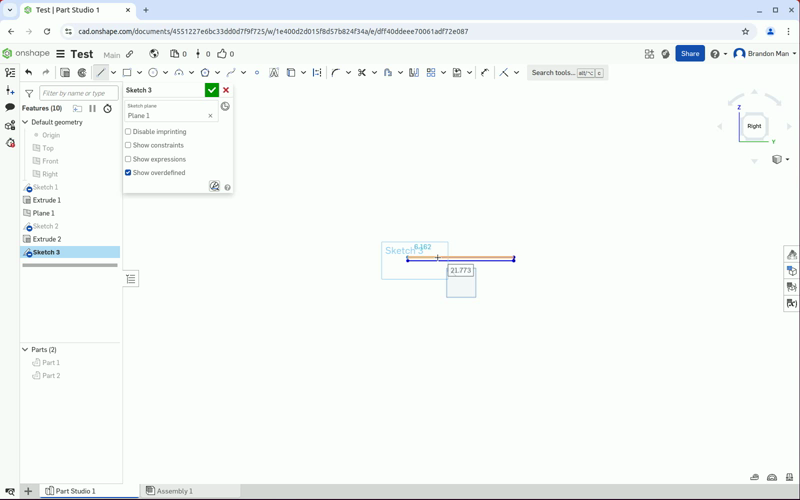
mouse_move(407, 260)
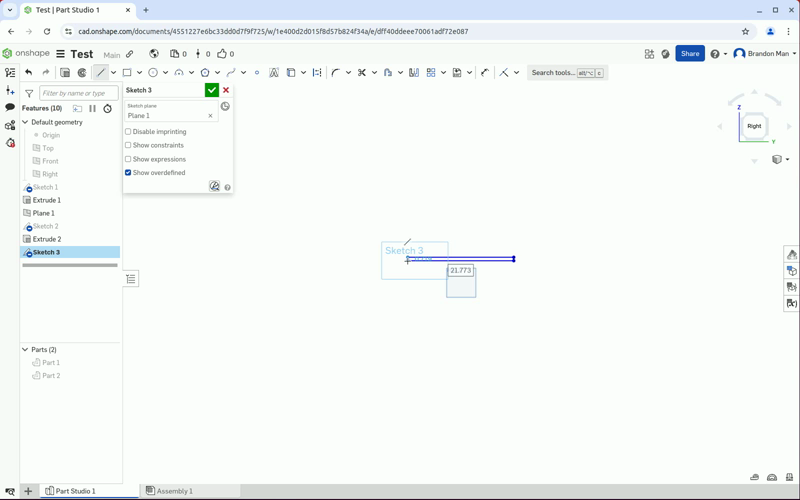
scroll(6)
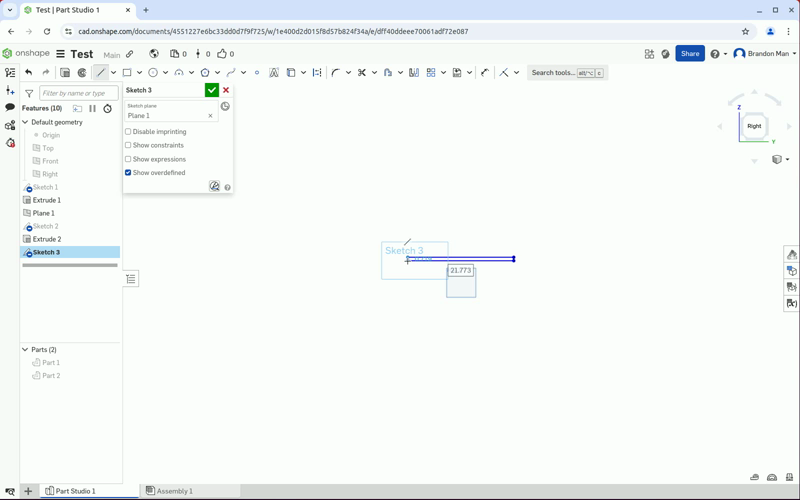
scroll(6)
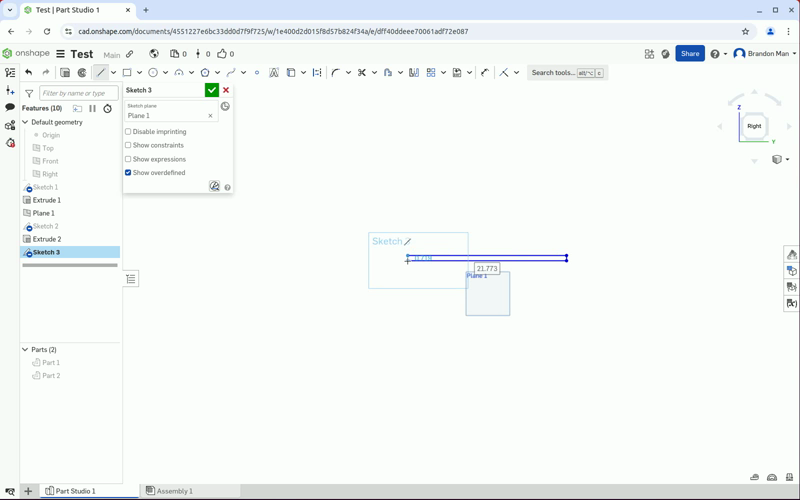
scroll(6)
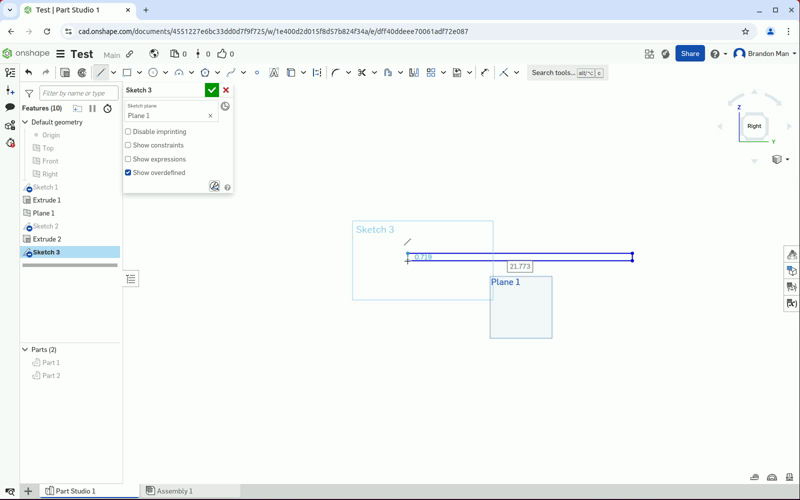
scroll(6)
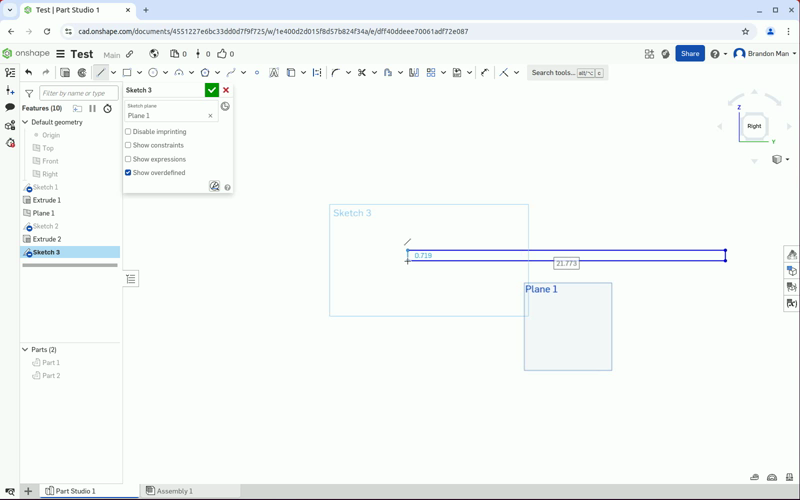
scroll(6)
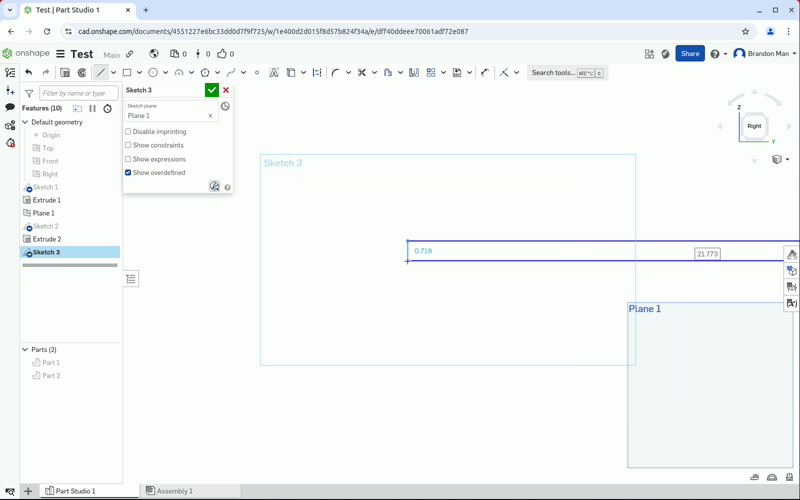
scroll(6)
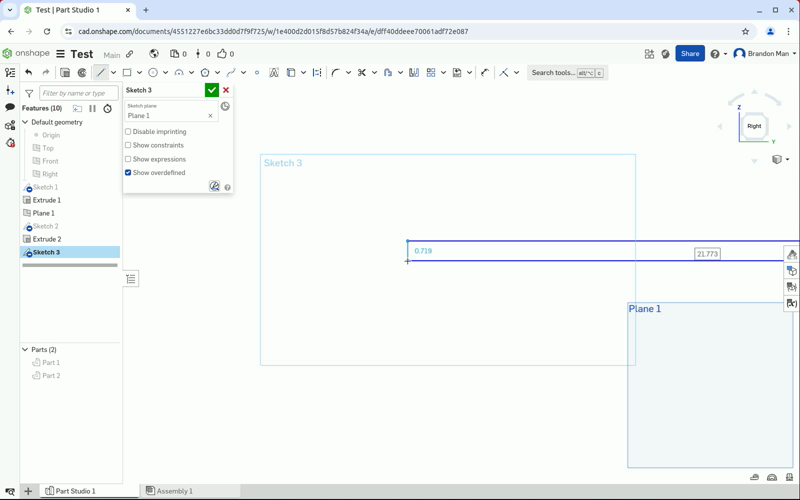
scroll(6)
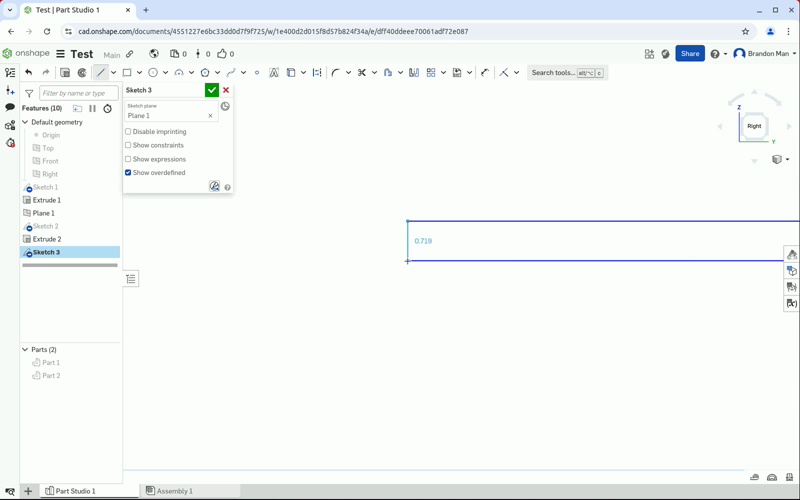
key_up(shift)
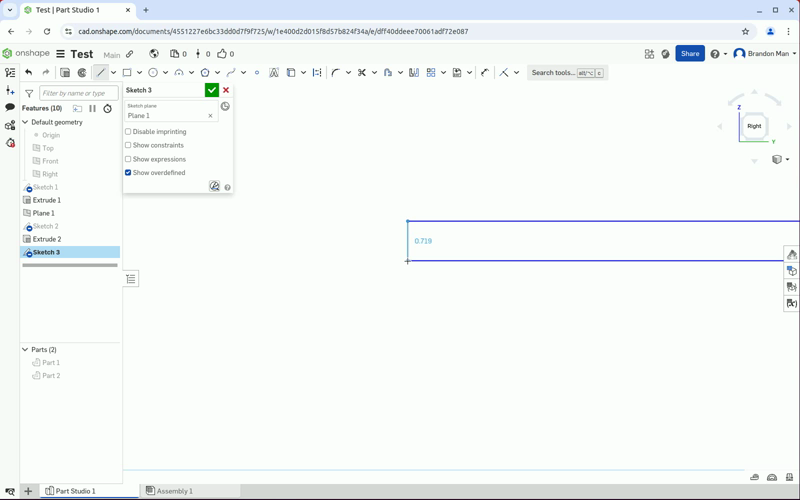
click(407, 260)
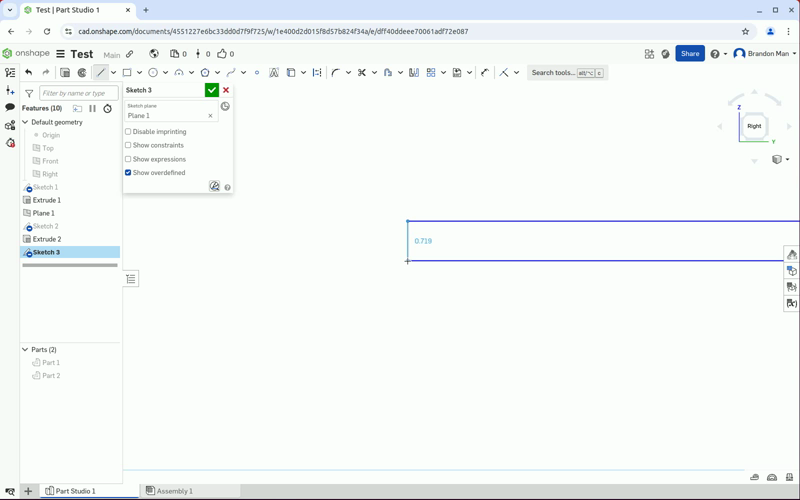
scroll(-6)
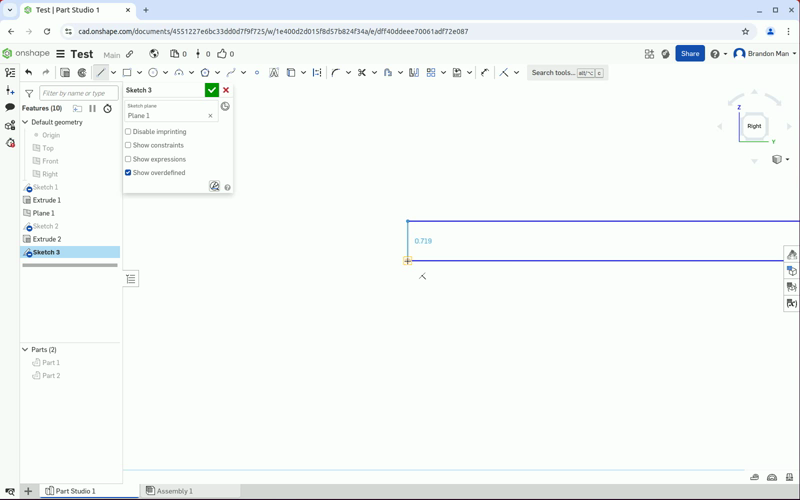
scroll(-6)
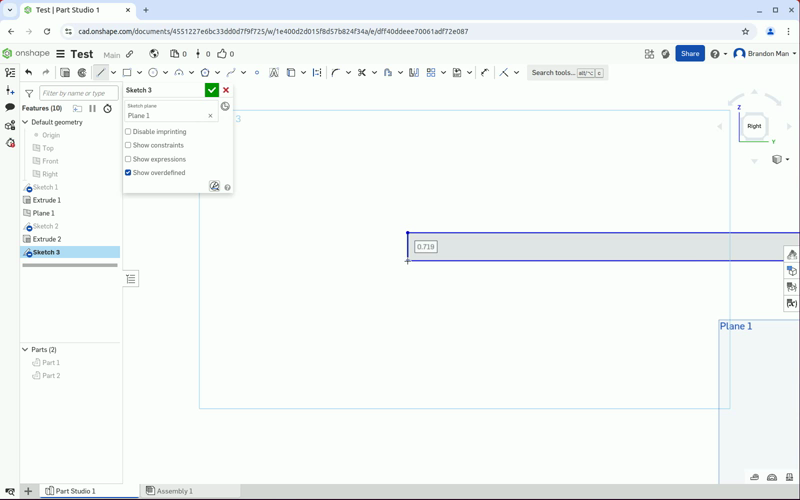
scroll(-6)
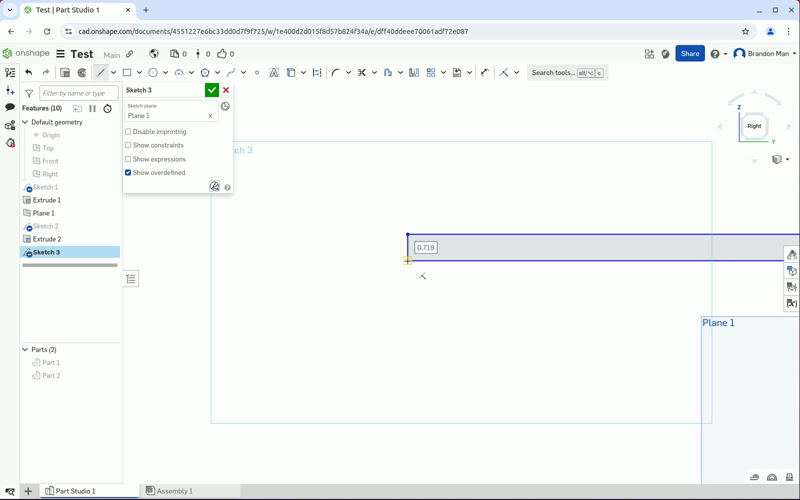
scroll(-6)
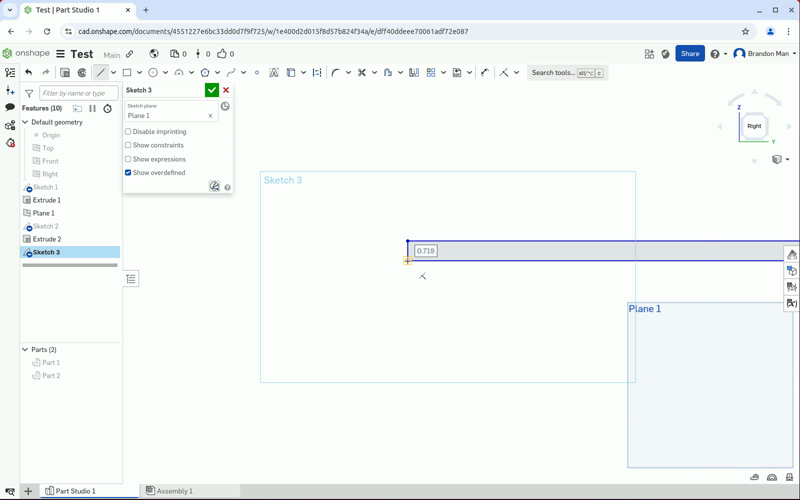
scroll(-6)
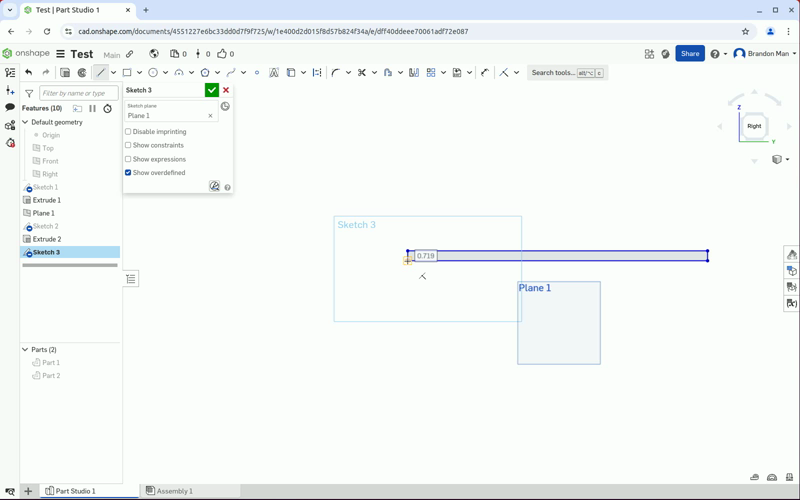
scroll(-6)
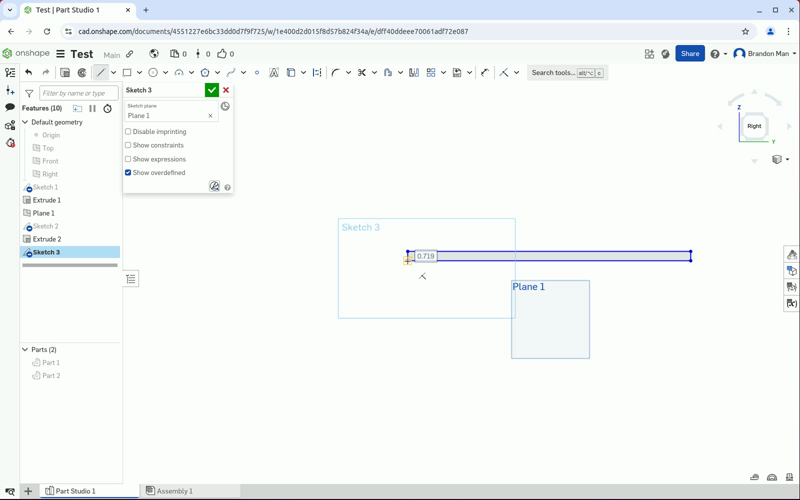
scroll(-6)
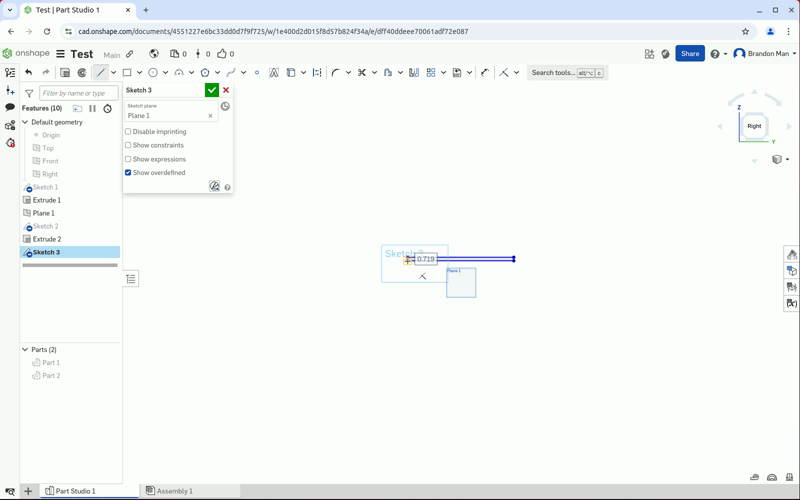
key(esc)
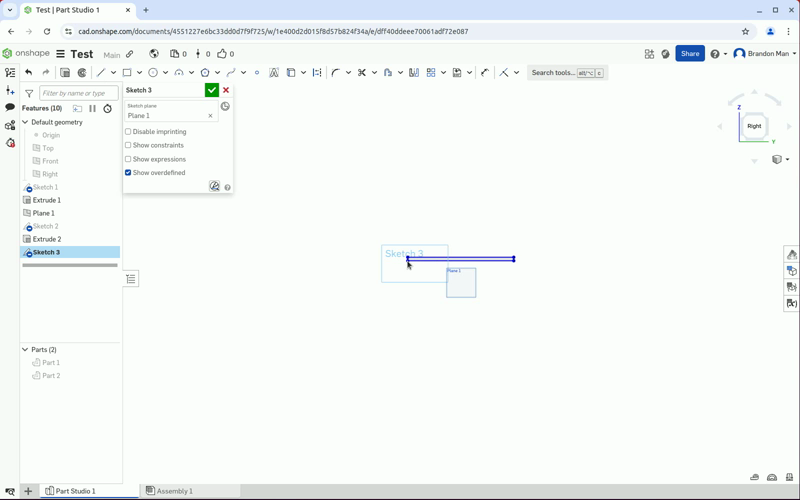
mouse_move(442, 258)
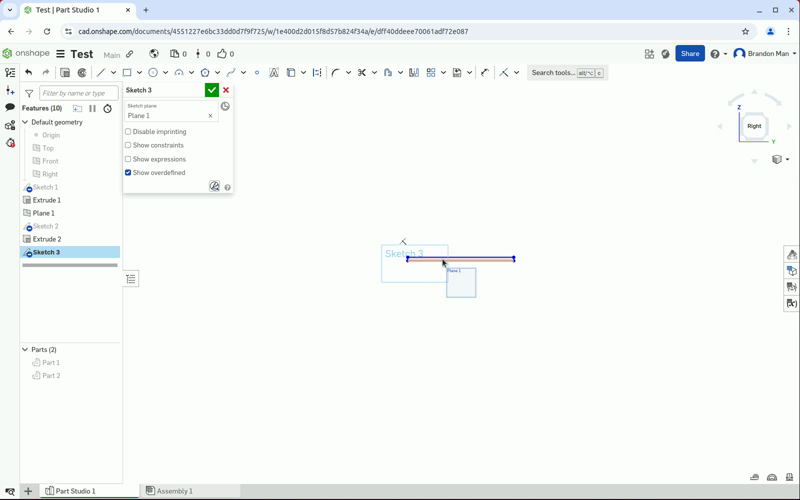
scroll(6)
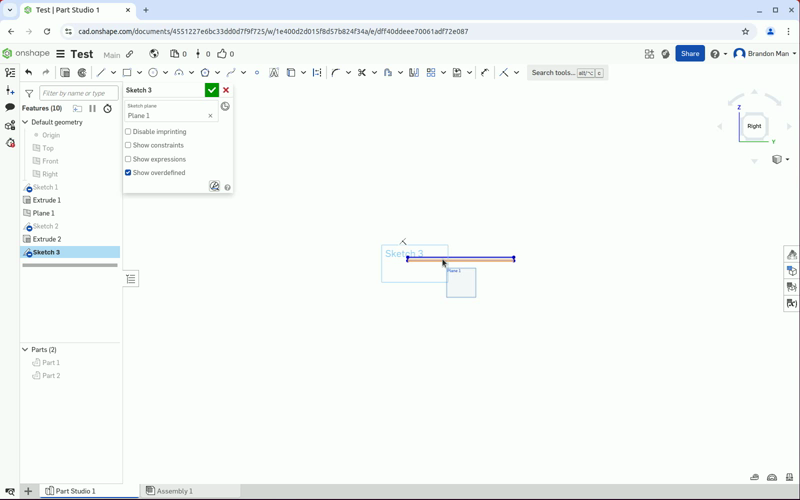
scroll(6)
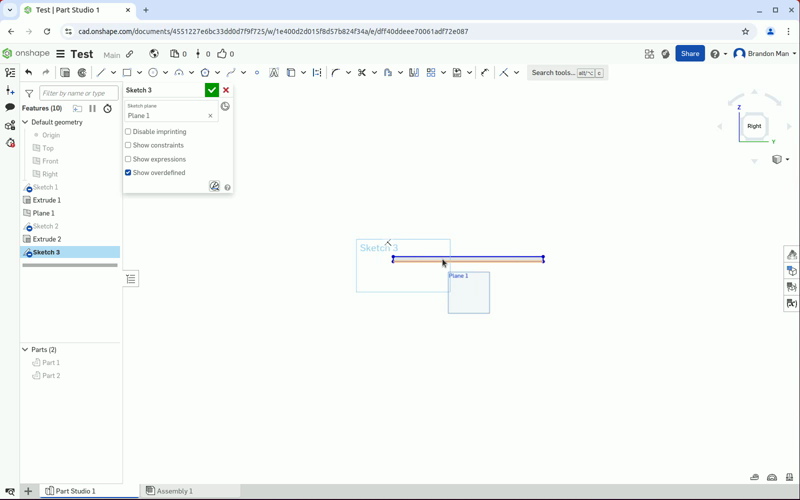
scroll(6)
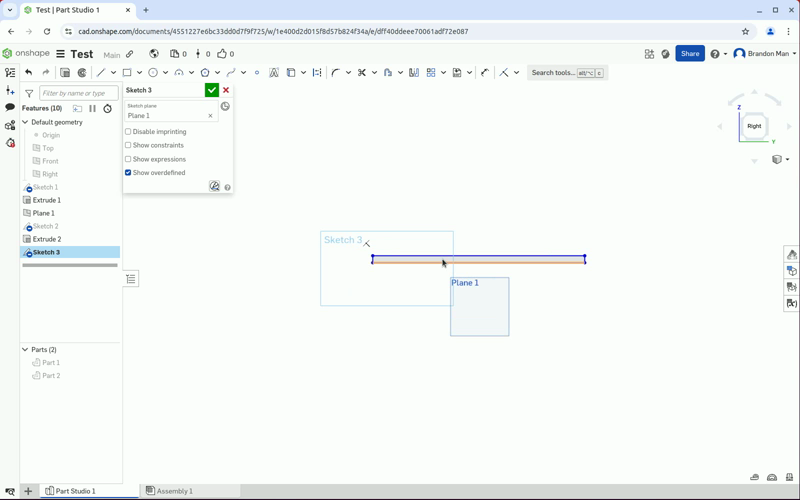
scroll(6)
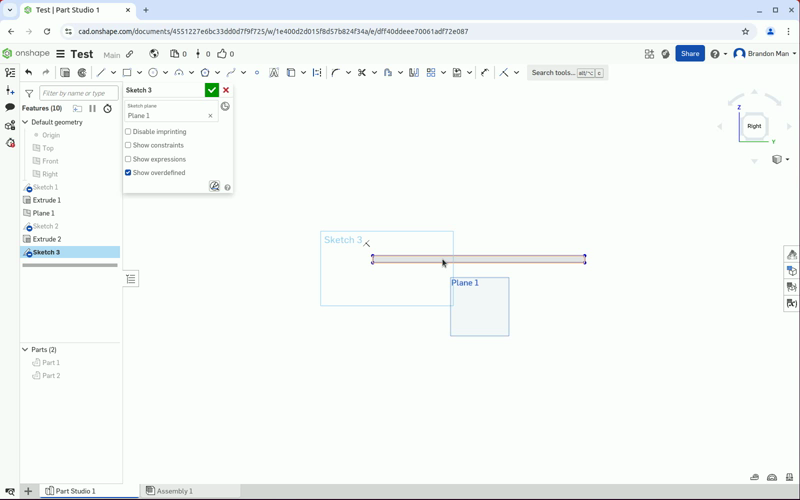
scroll(6)
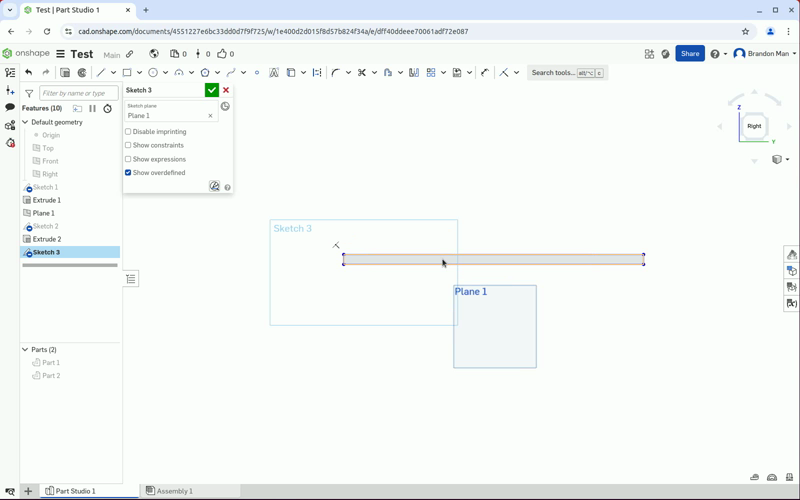
scroll(6)
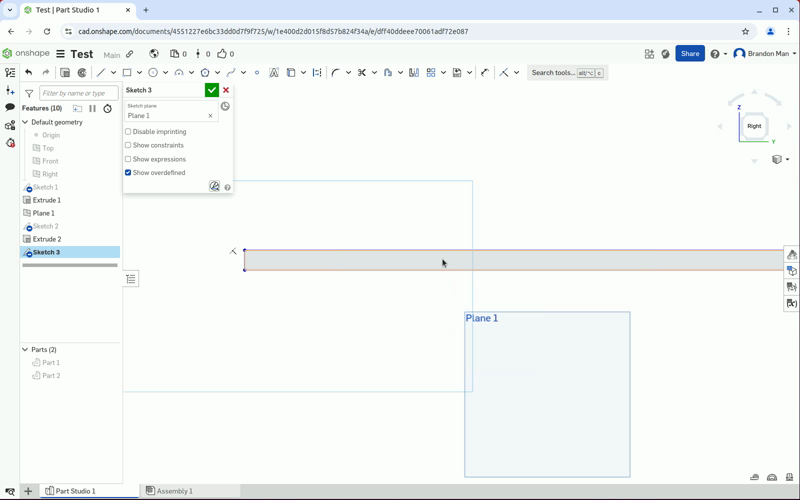
scroll(6)
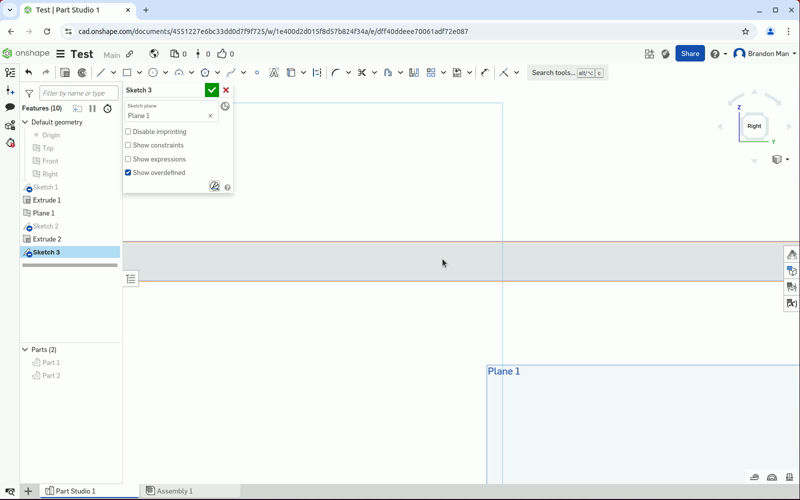
click(442, 258)
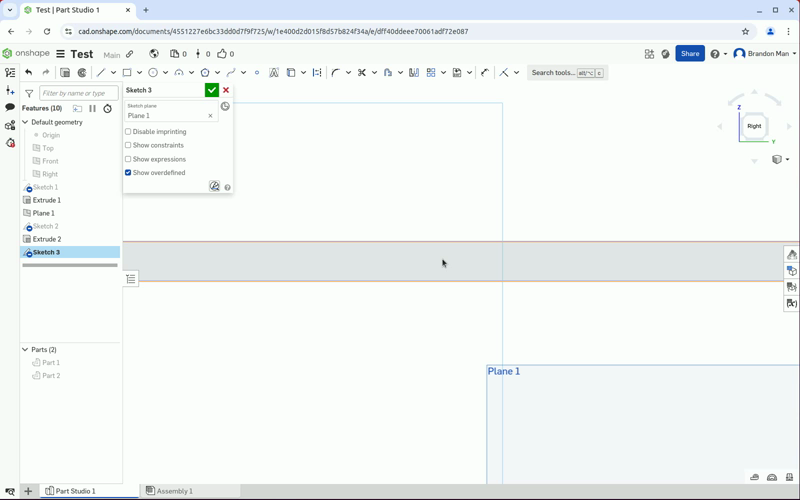
scroll(-6)
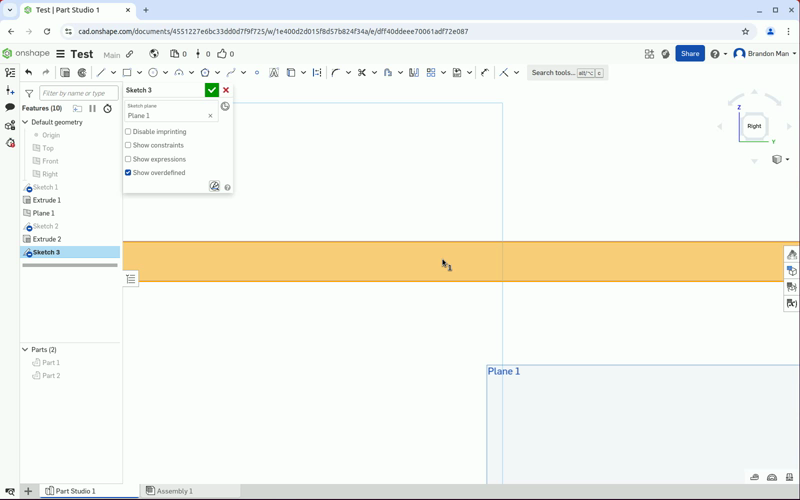
scroll(-6)
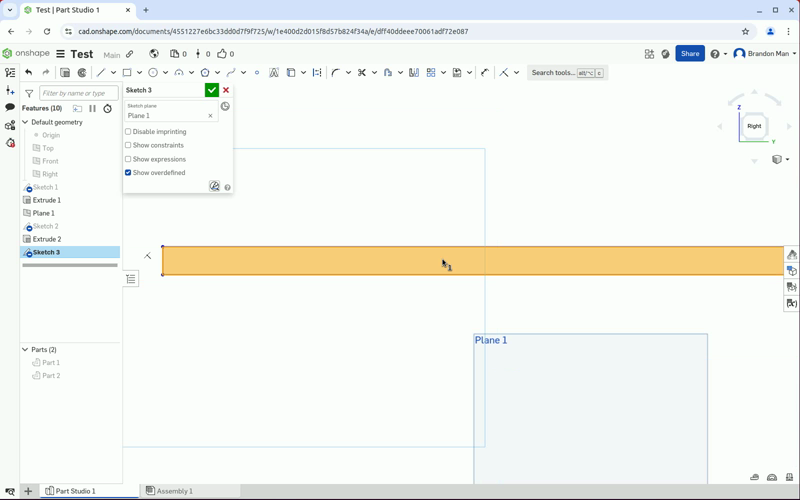
scroll(-6)
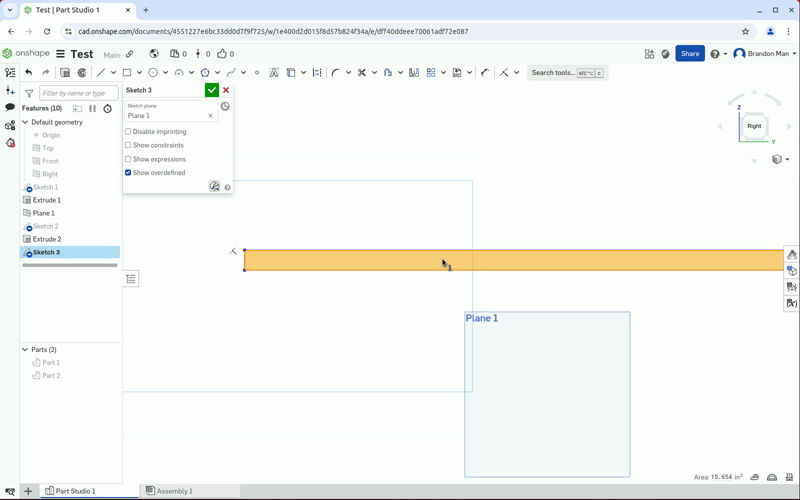
scroll(-6)
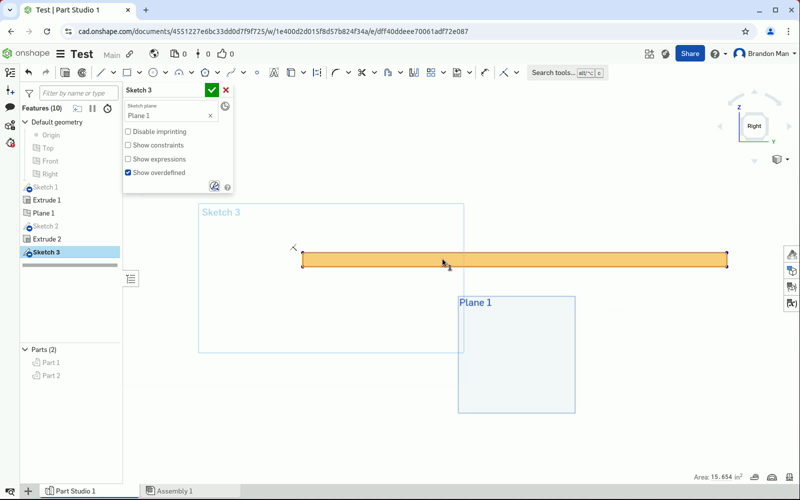
scroll(-6)
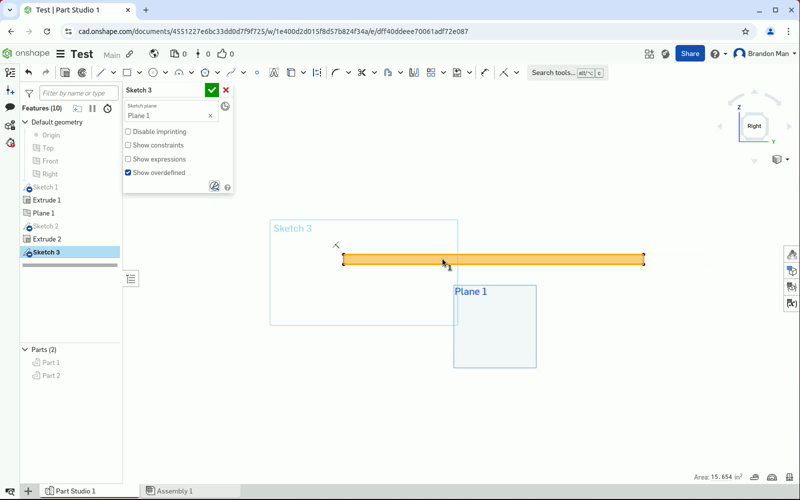
scroll(-6)
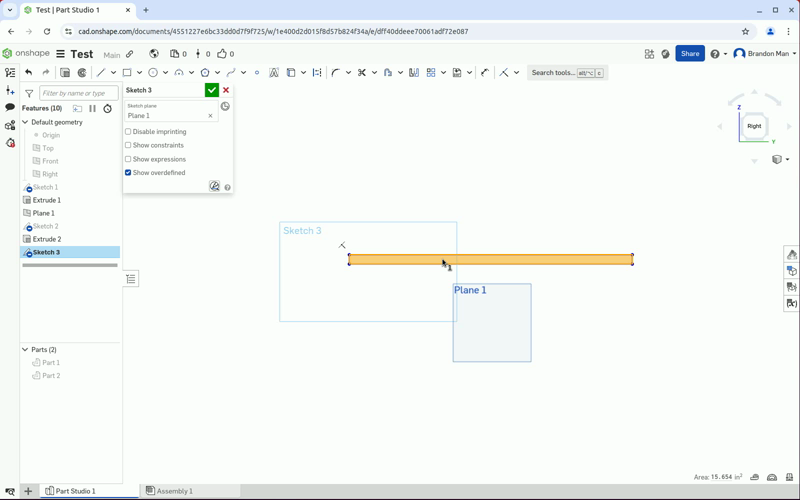
scroll(-6)
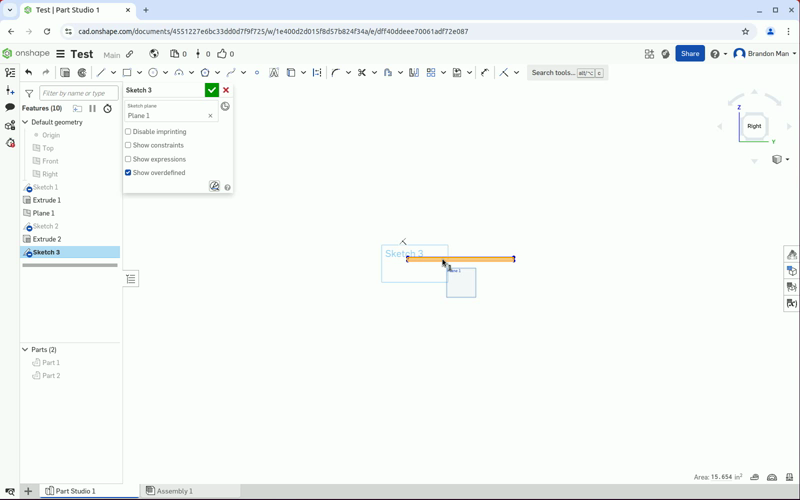
mouse_move(73, 352)
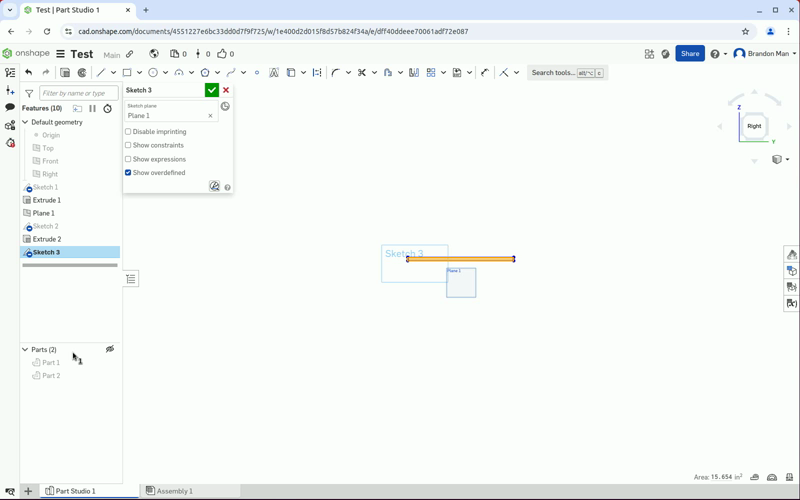
key(shift+y)
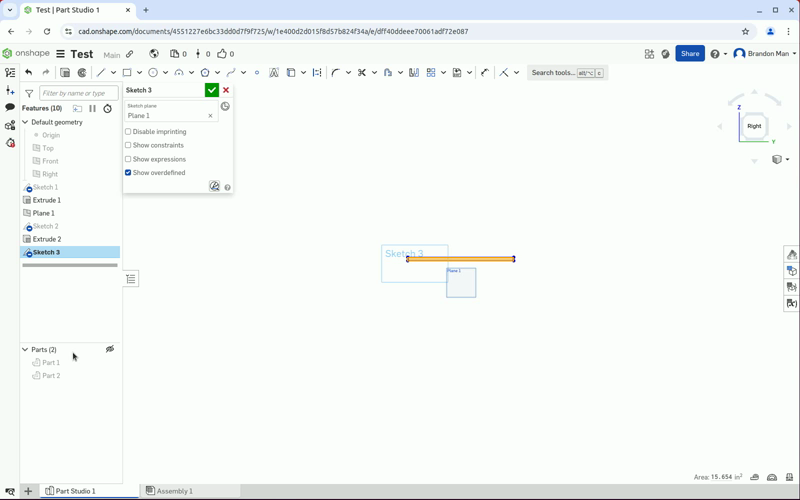
key(shift+e)
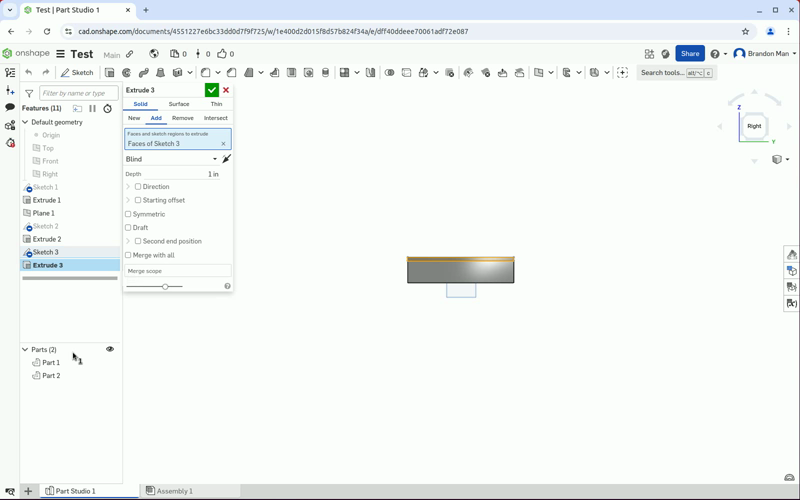
mouse_move(143, 106)
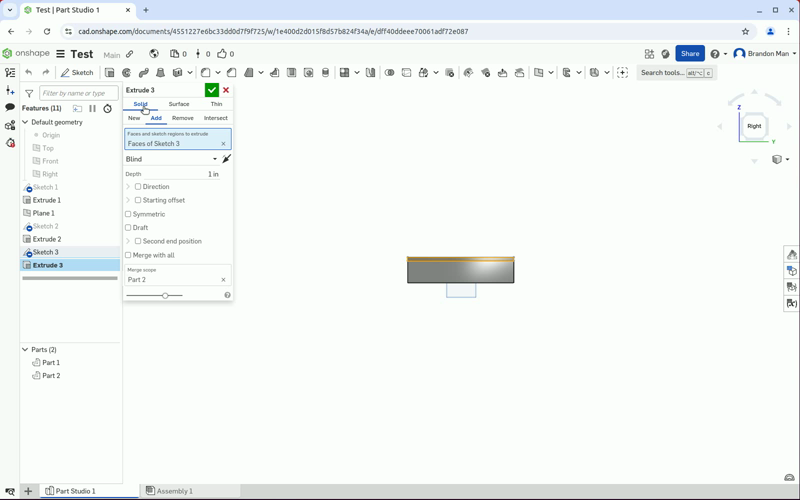
click(143, 106)
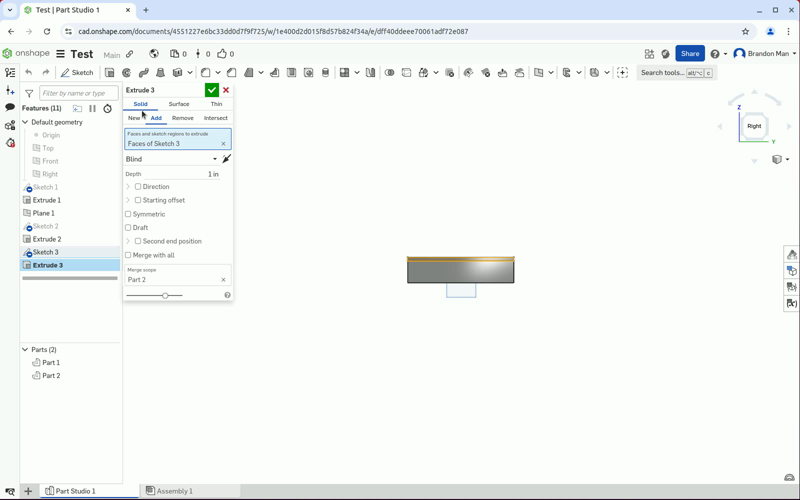
mouse_move(137, 120)
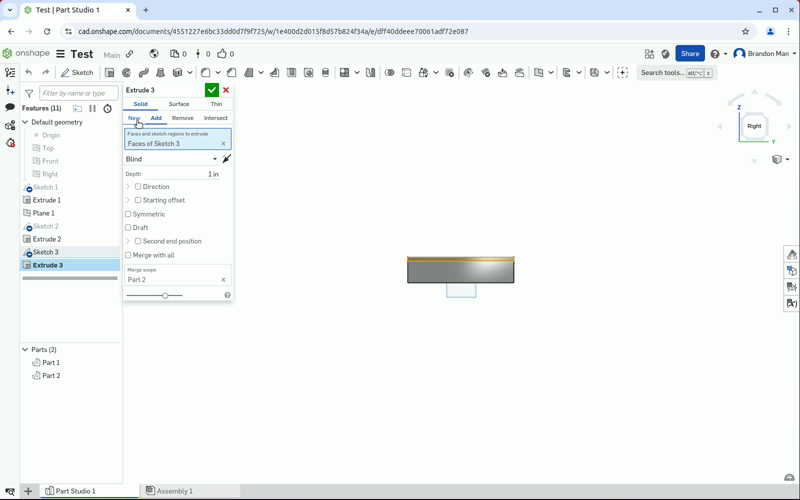
click(137, 120)
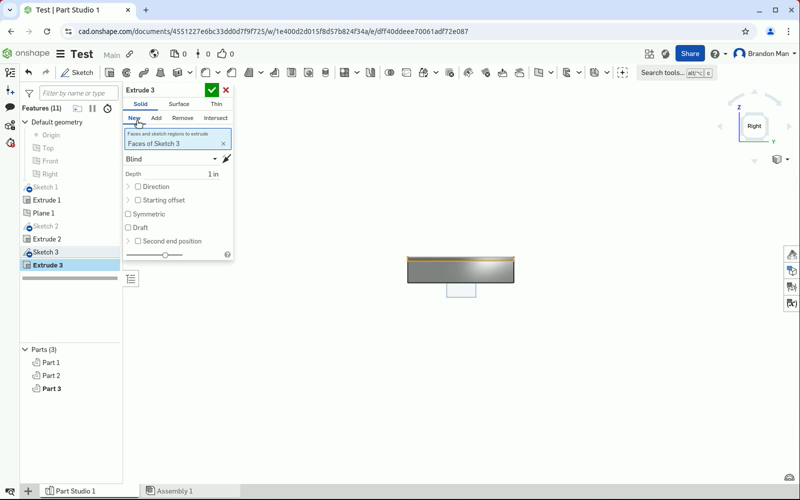
key(tab, 4)
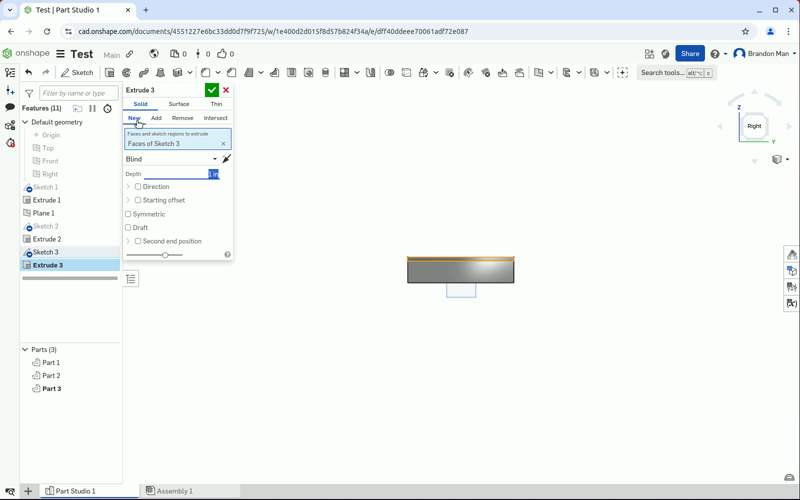
text(0.722)
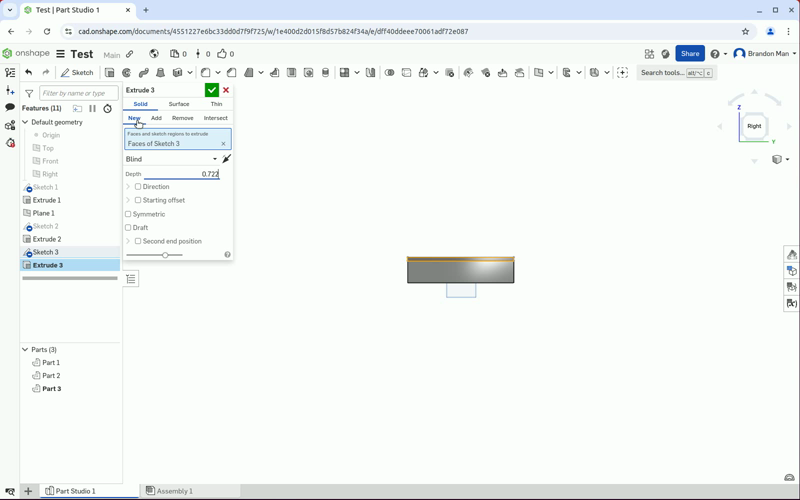
key(enter)
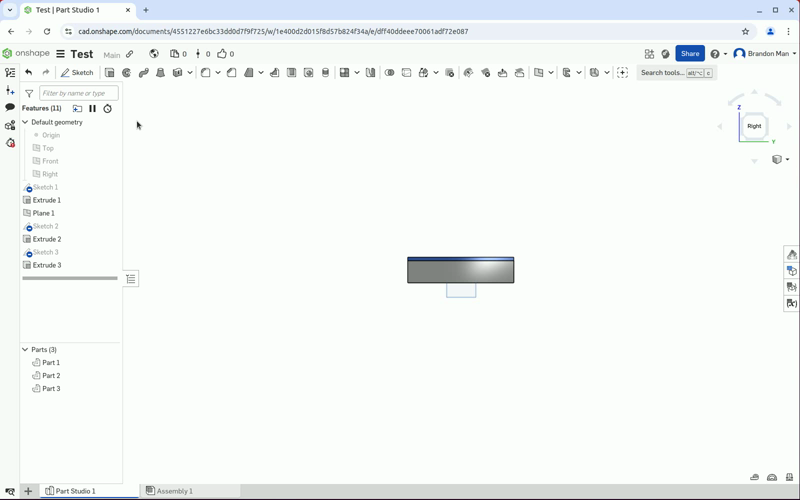
key(shift+h)
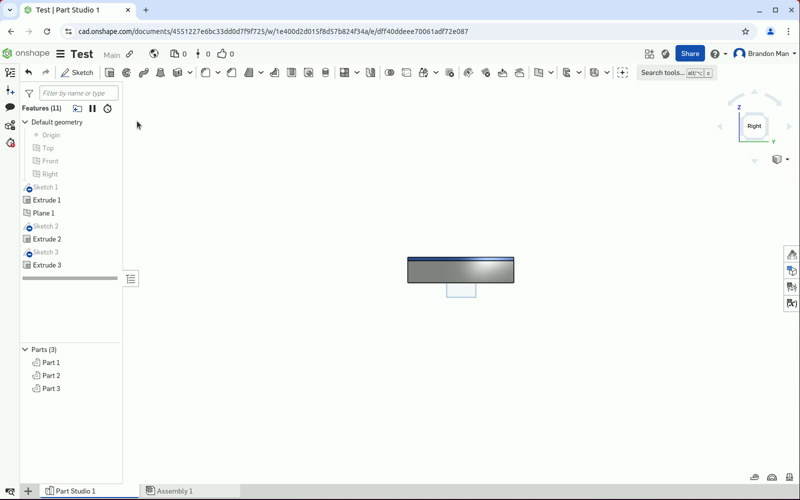
key(shift+h)
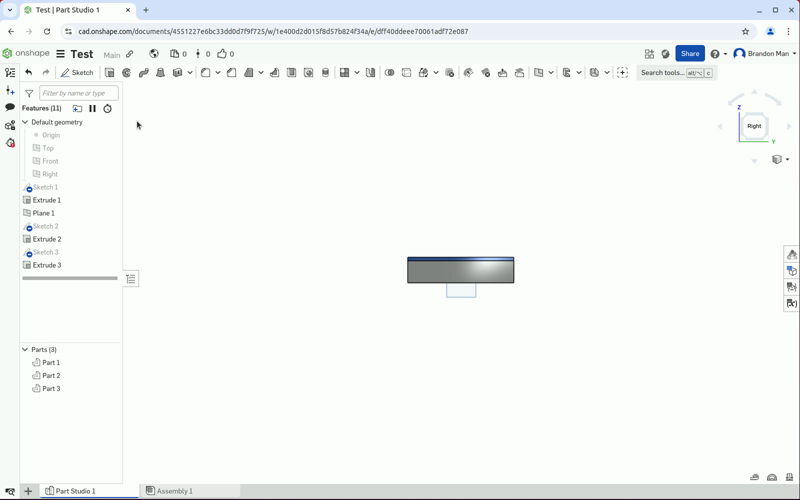
mouse_move(73, 189)
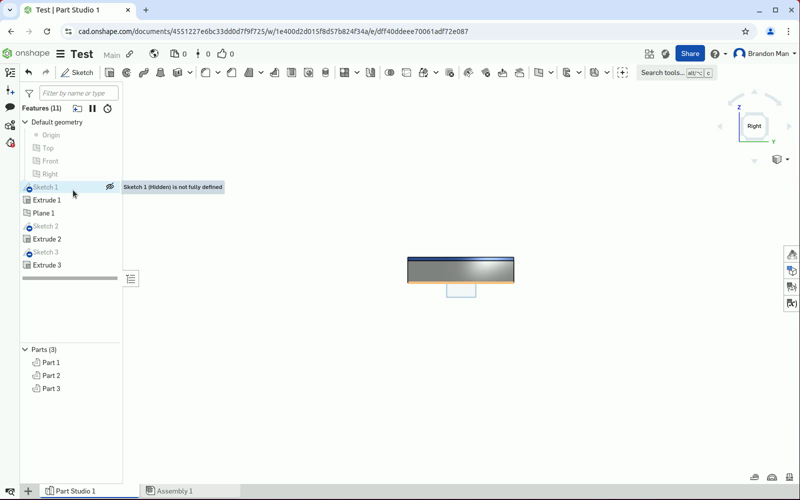
click(73, 189)
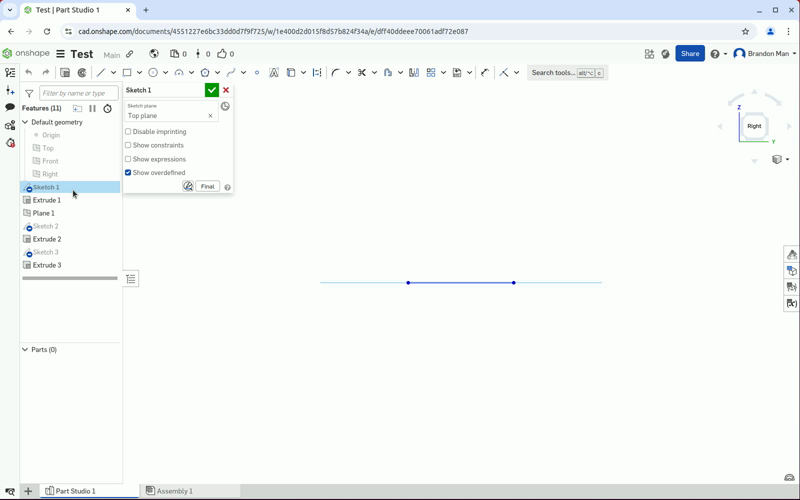
mouse_move(229, 92)
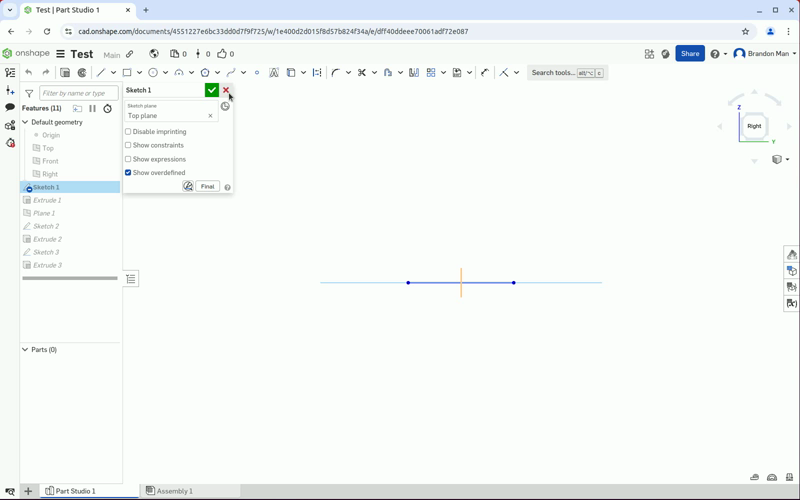
click(229, 92)
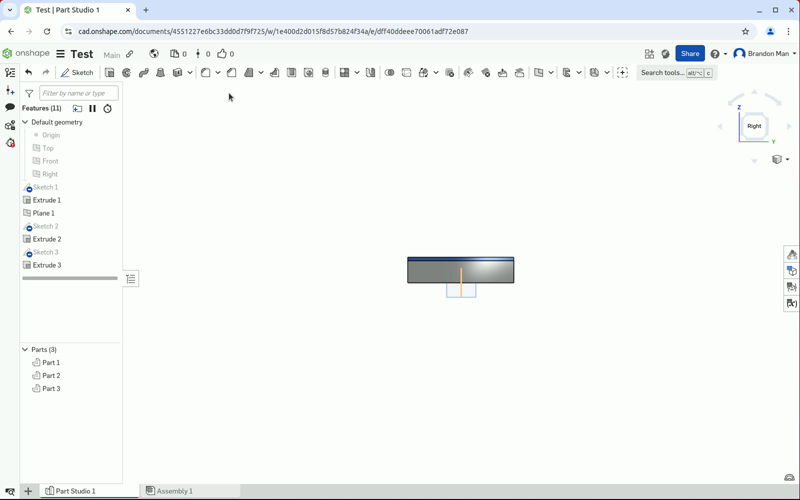
mouse_move(73, 352)
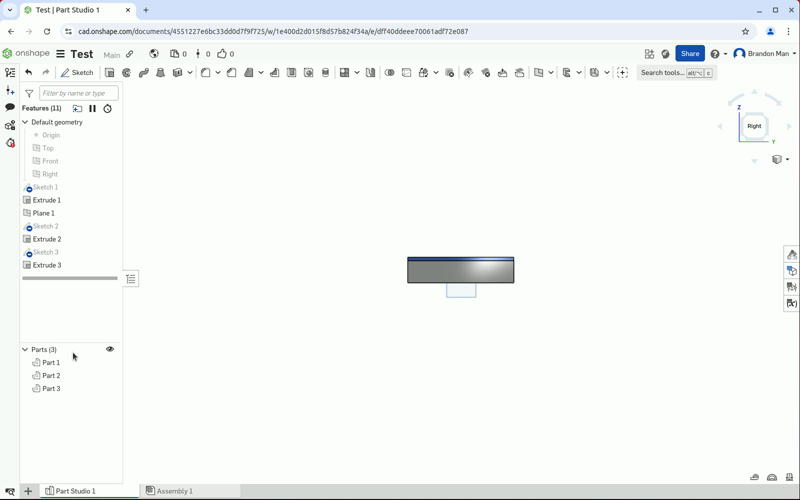
key(y)
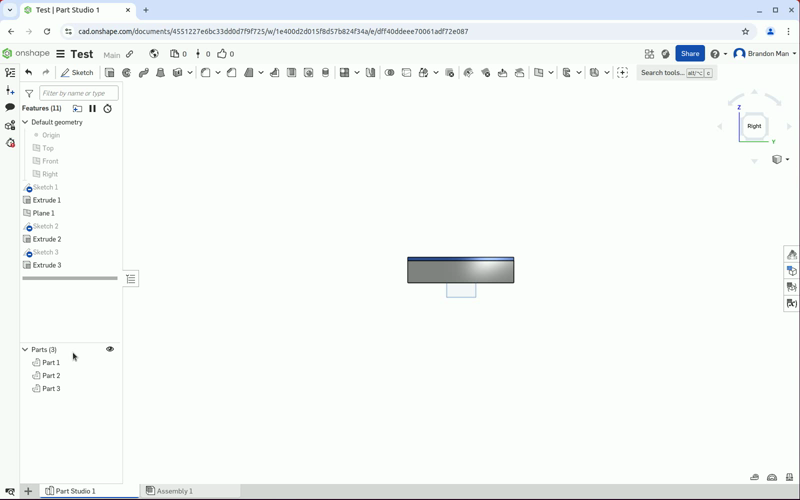
key(shift+p)
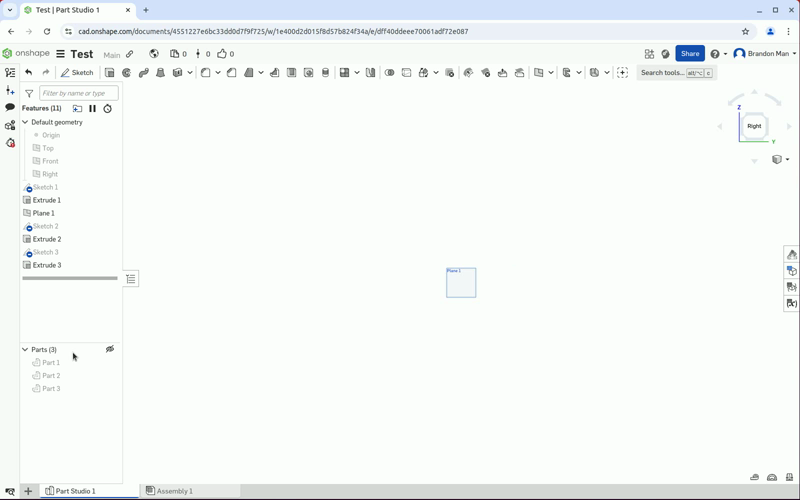
key(space)
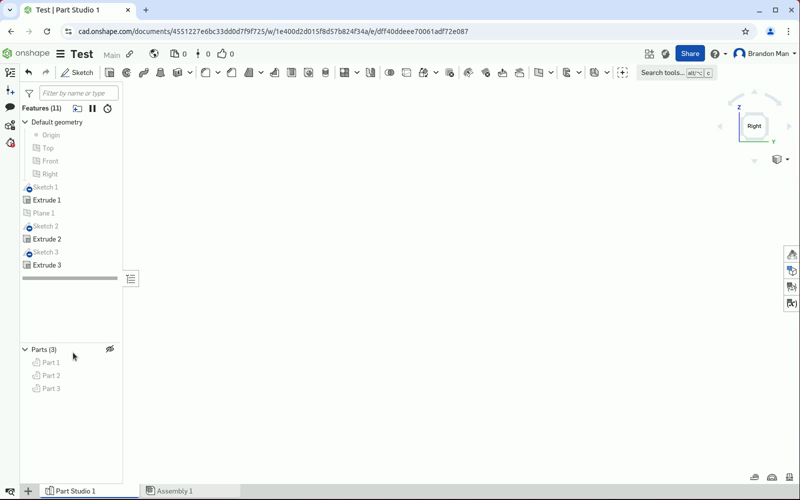
key_down(shift)
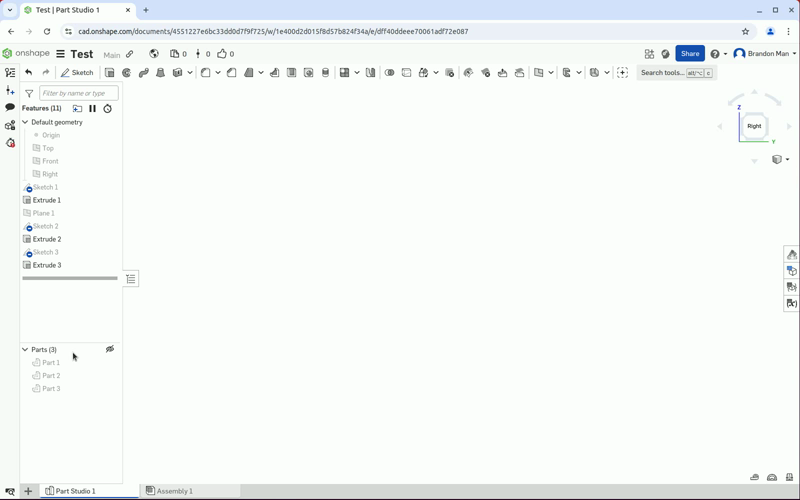
key(right)
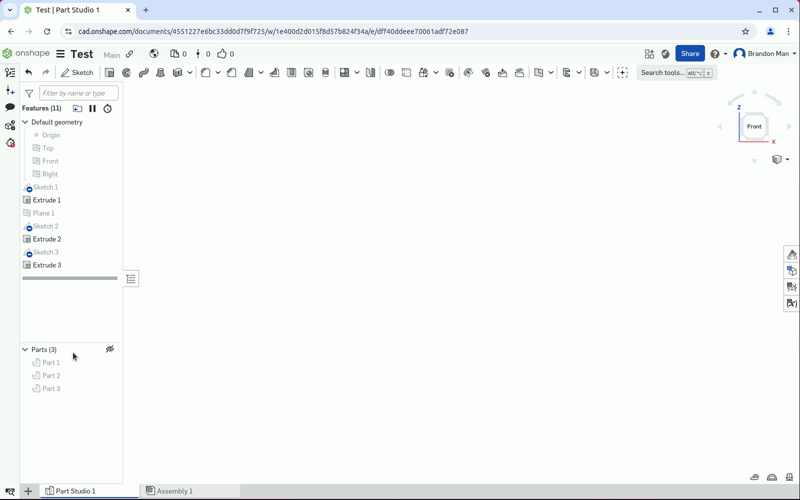
key_up(shift)
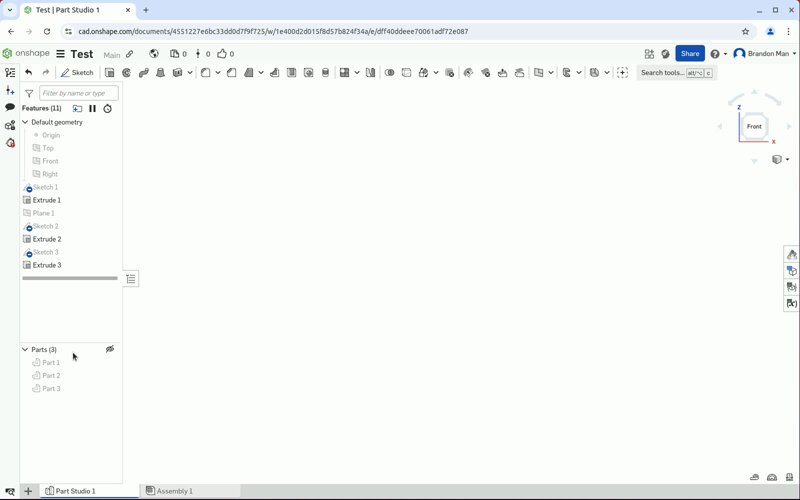
mouse_move(73, 352)
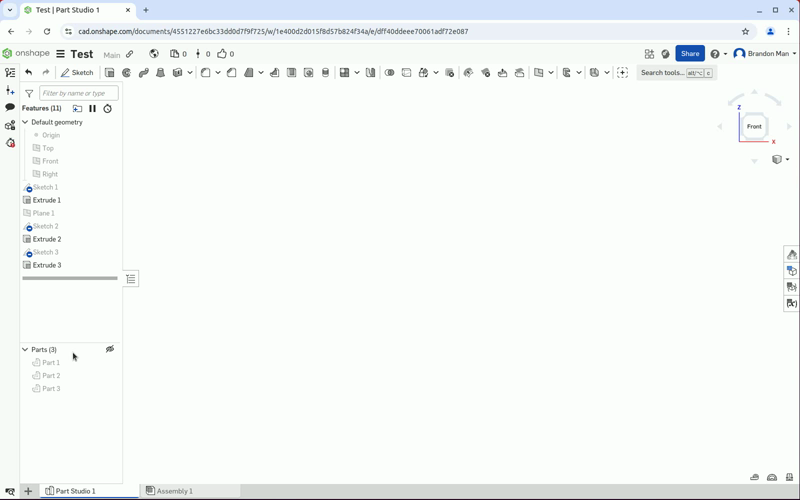
key(shift+y)
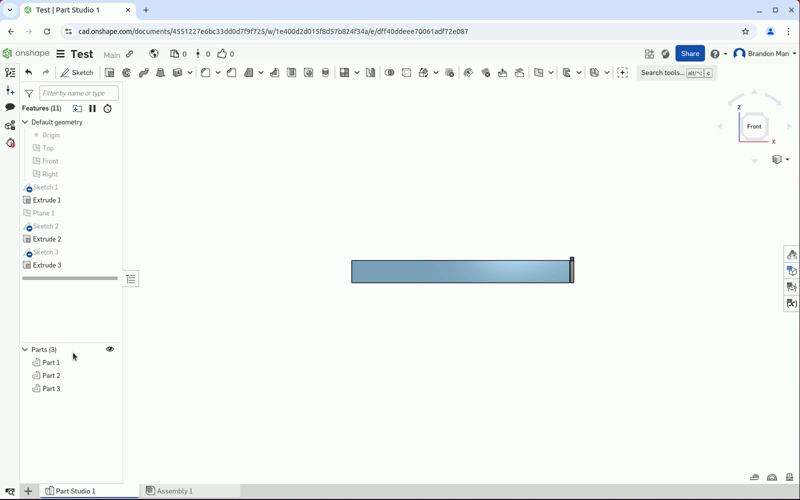
mouse_move(541, 75)
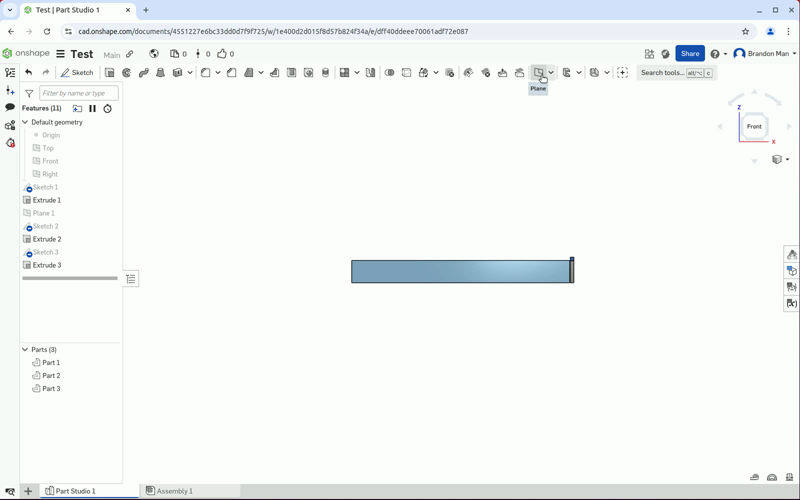
click(541, 75)
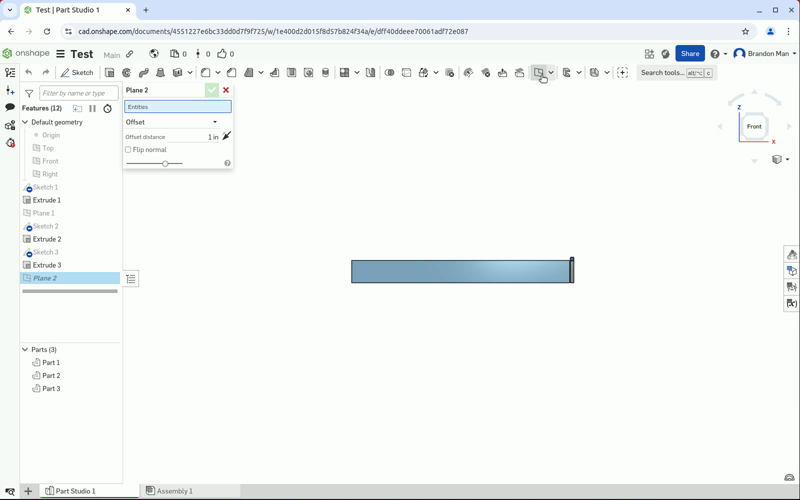
mouse_move(73, 163)
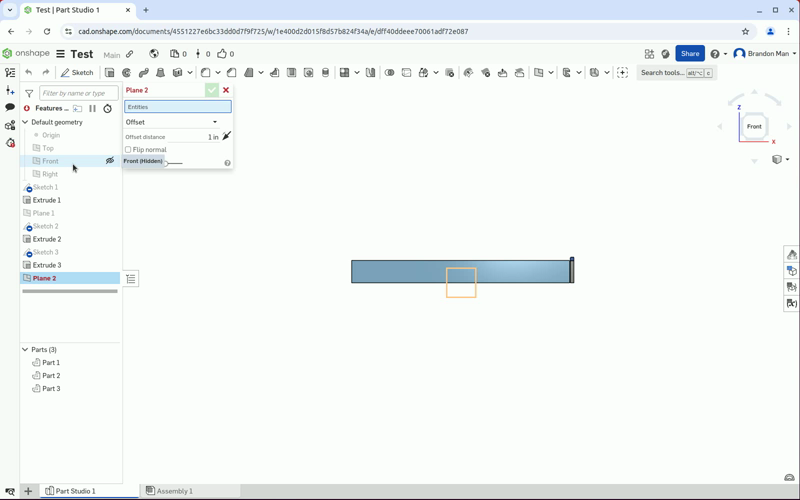
click(73, 163)
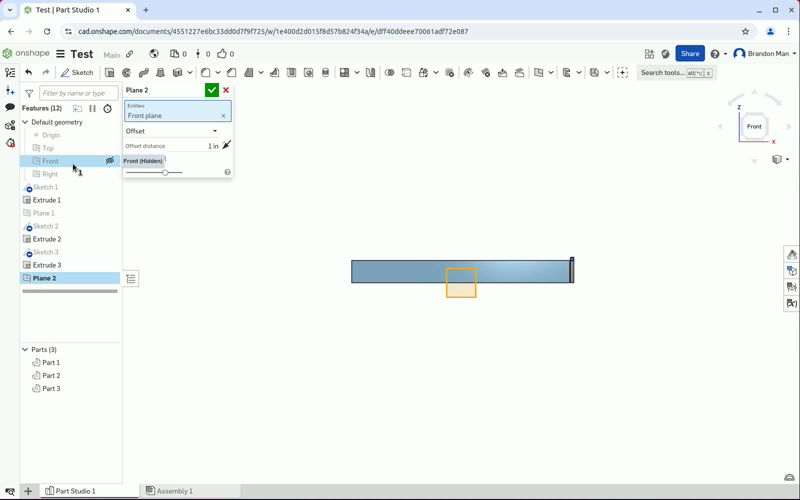
key(tab, 2)
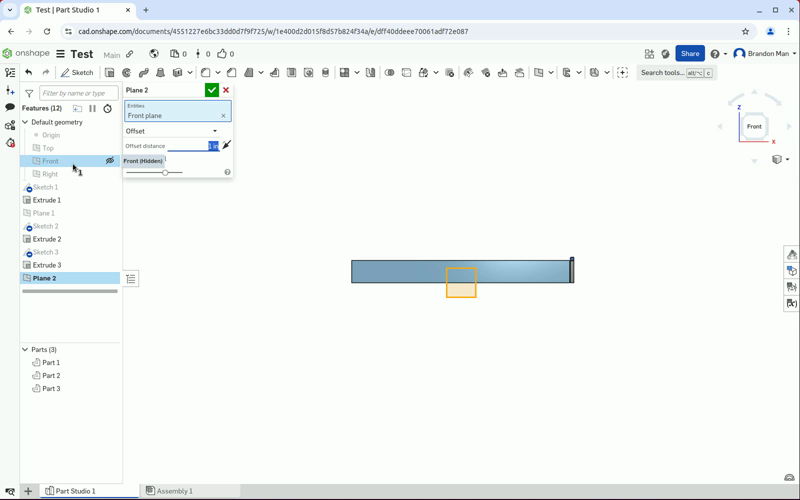
text(10.845)
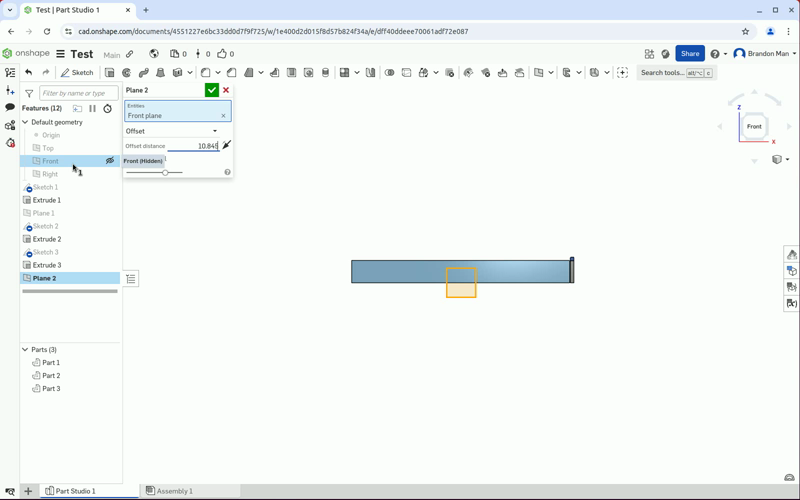
key(enter, 2)
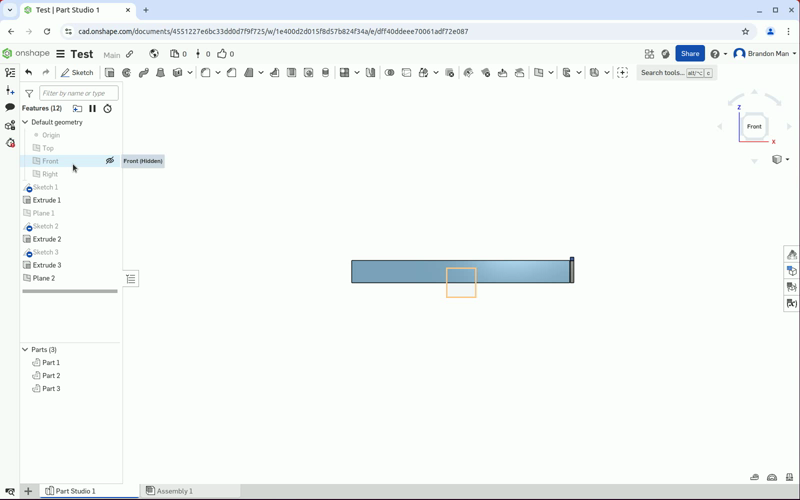
key(shift+s)
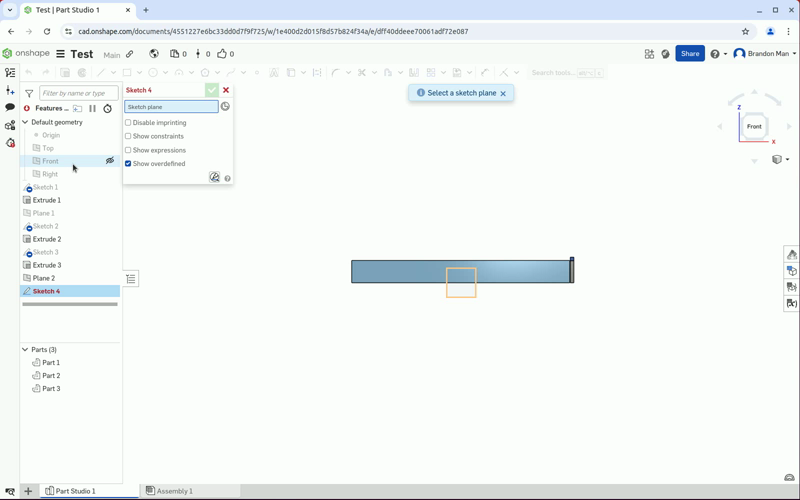
mouse_move(73, 280)
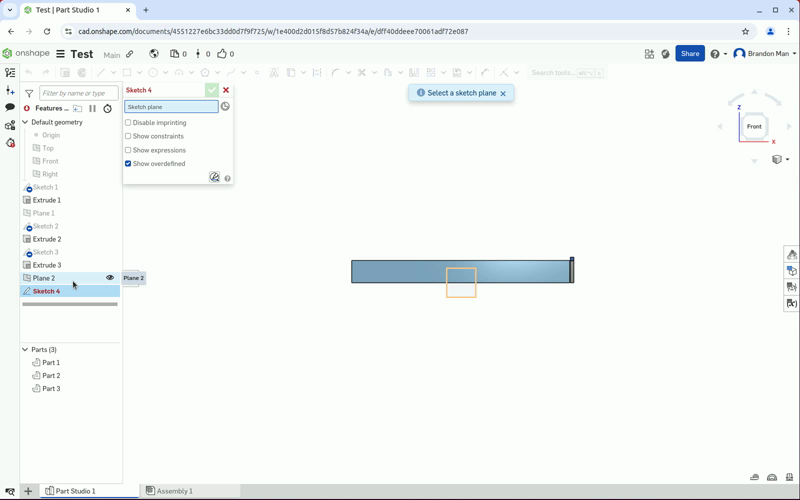
click(73, 280)
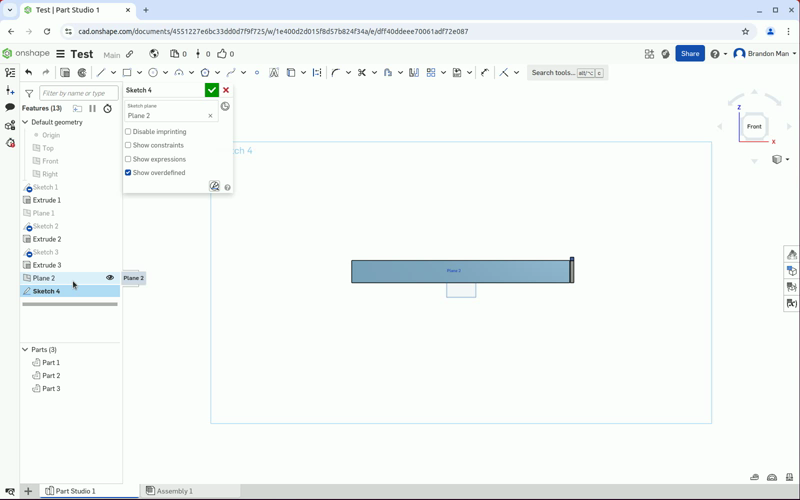
mouse_move(73, 352)
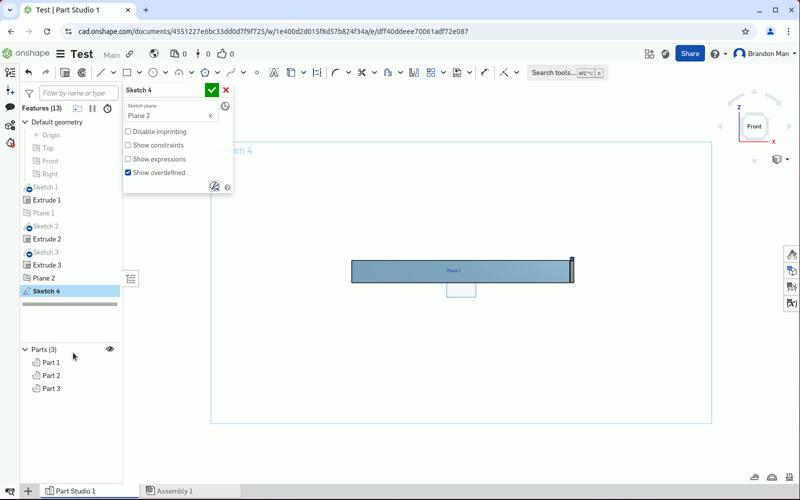
key(y)
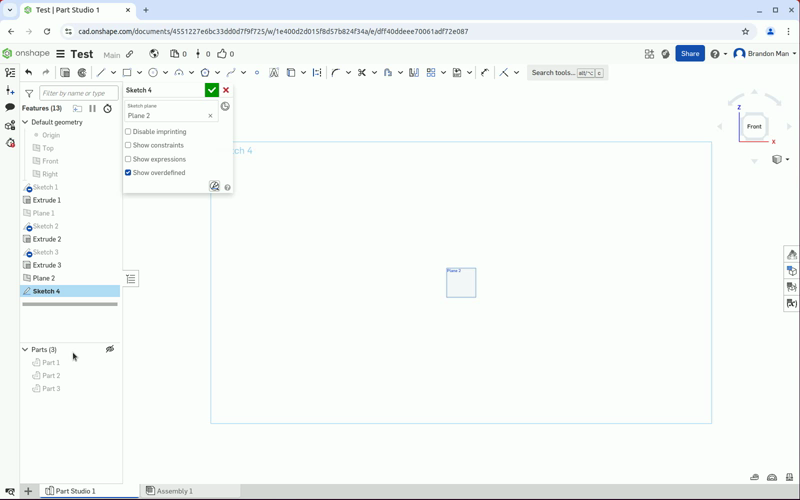
key(l)
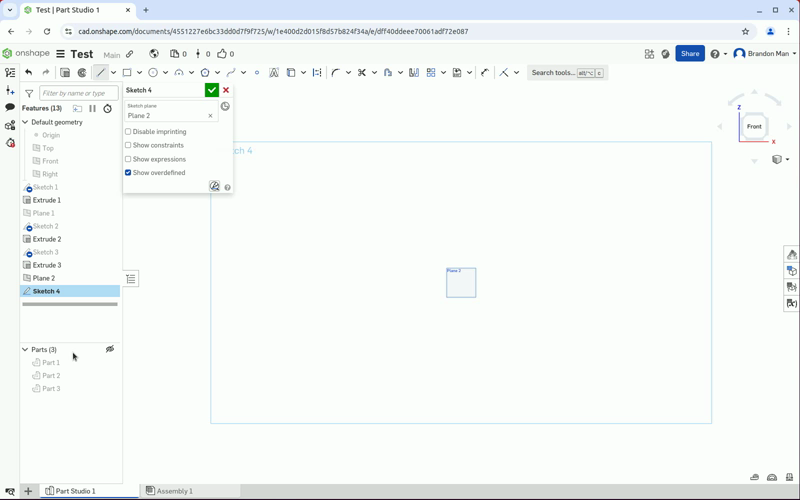
key_down(shift)
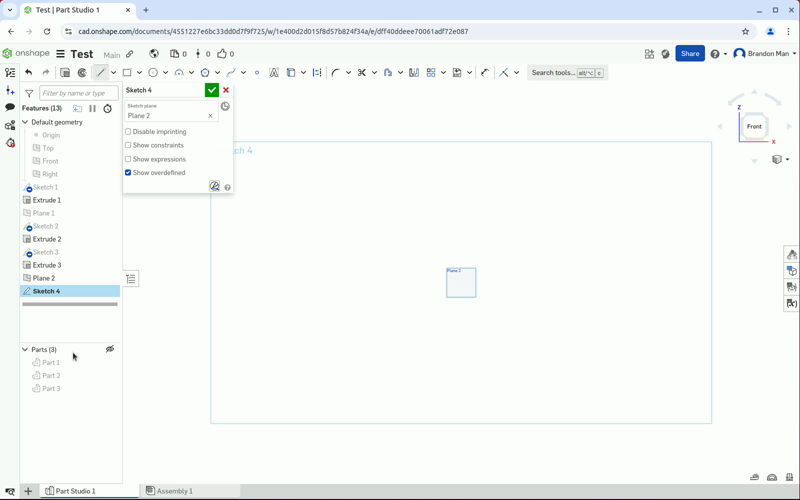
mouse_move(348, 282)
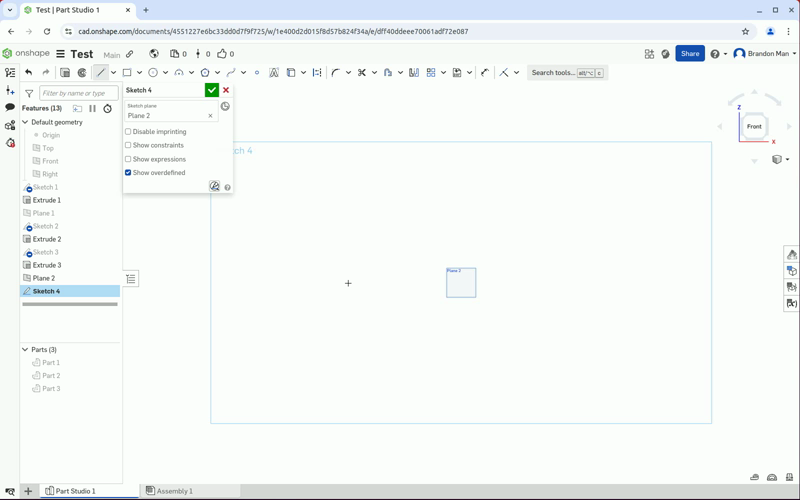
click(348, 282)
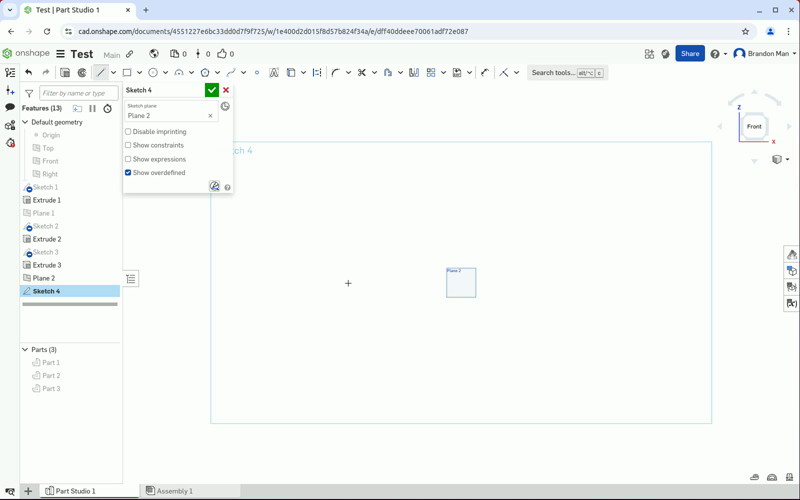
key_up(shift)
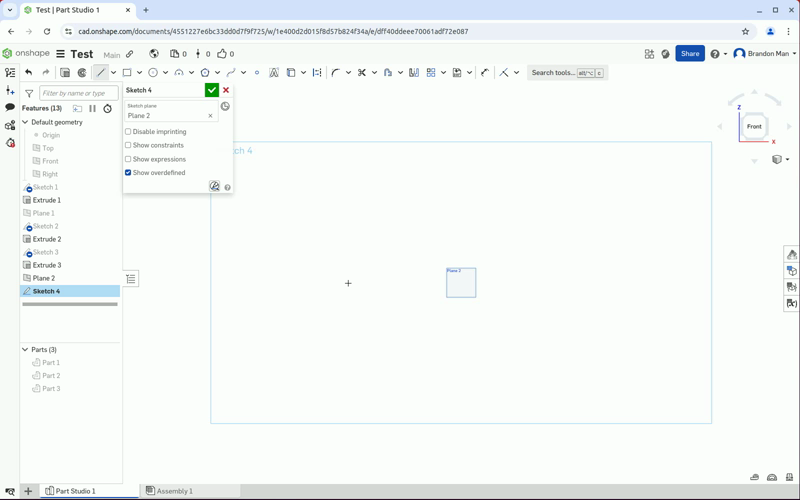
key_down(shift)
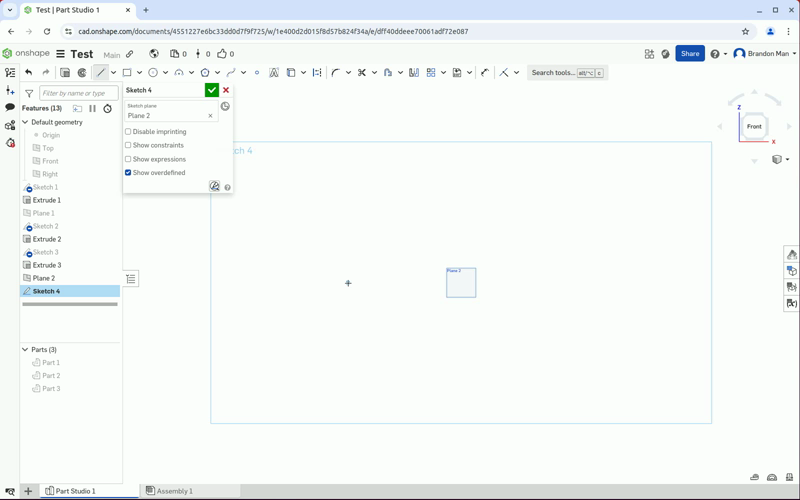
mouse_move(378, 282)
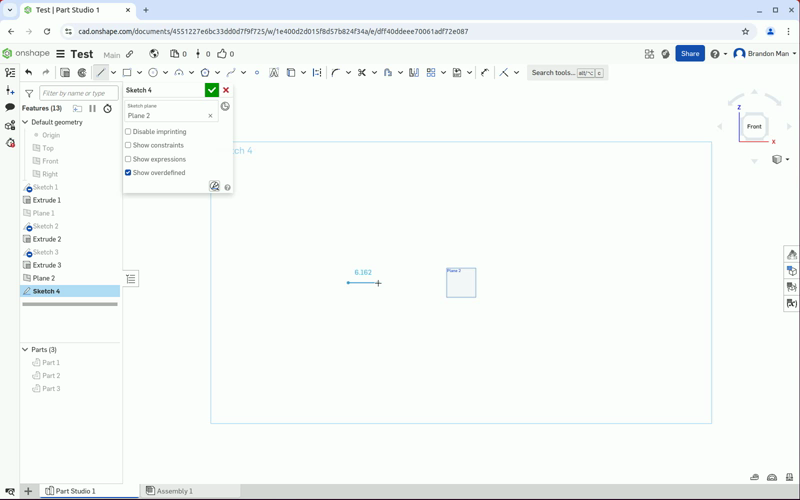
mouse_move(350, 282)
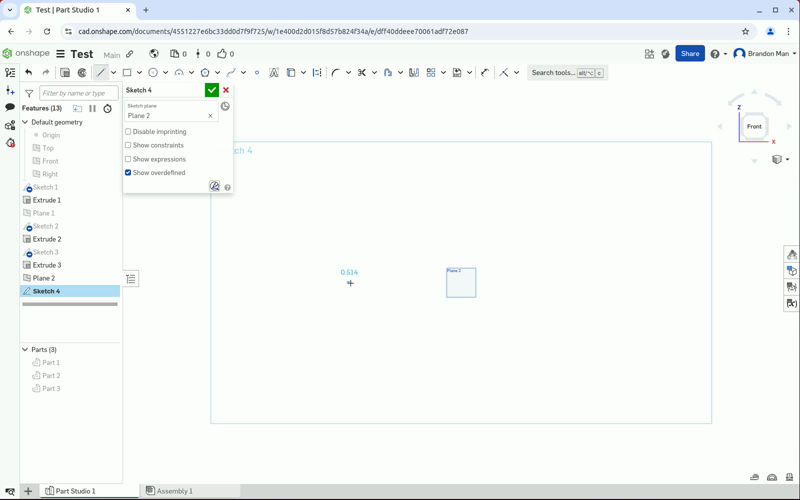
scroll(6)
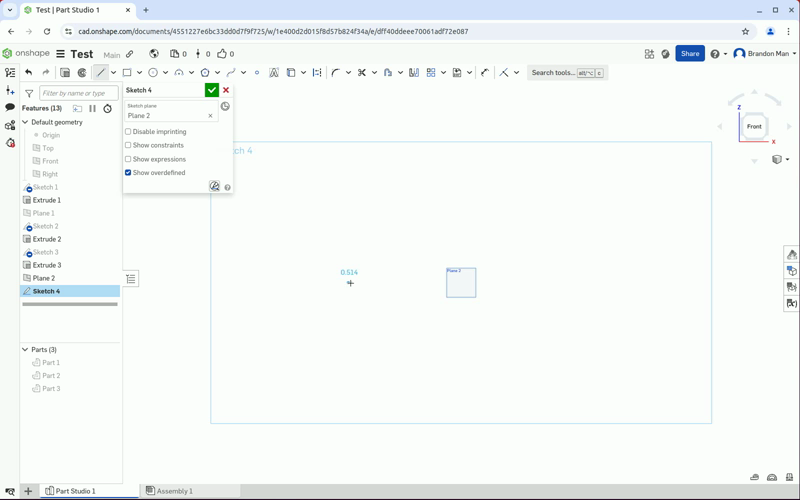
scroll(6)
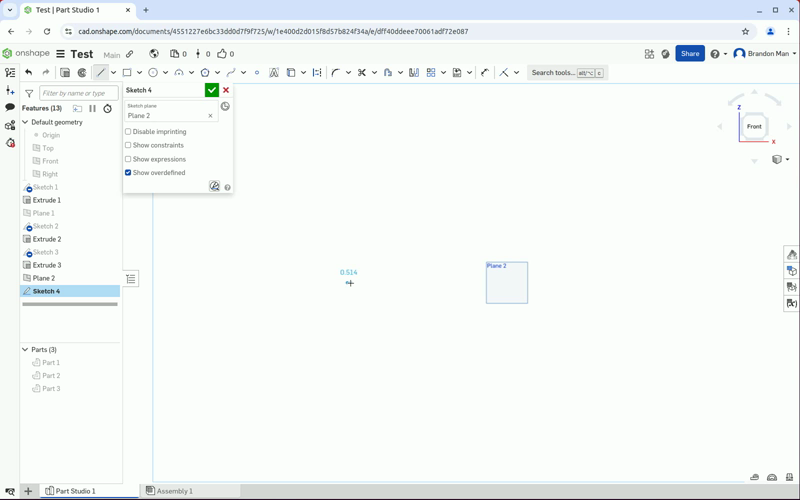
scroll(6)
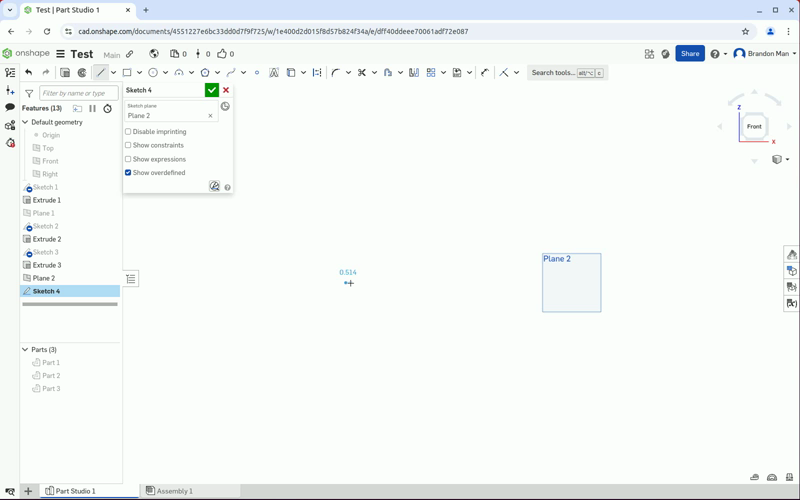
scroll(6)
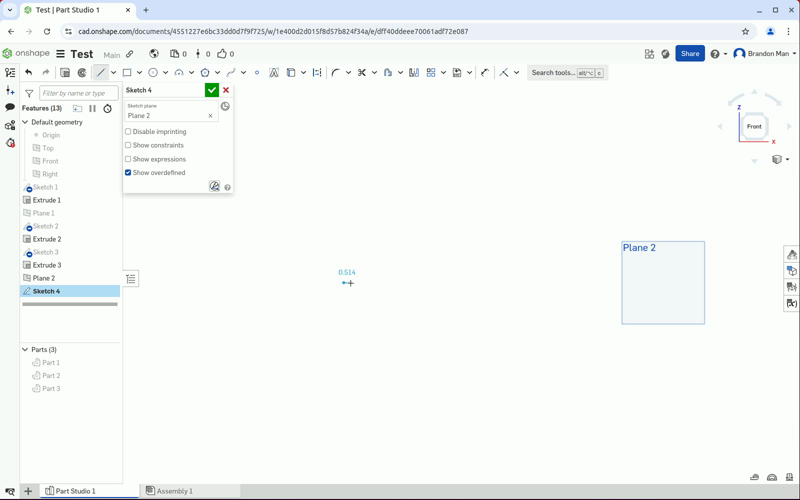
scroll(6)
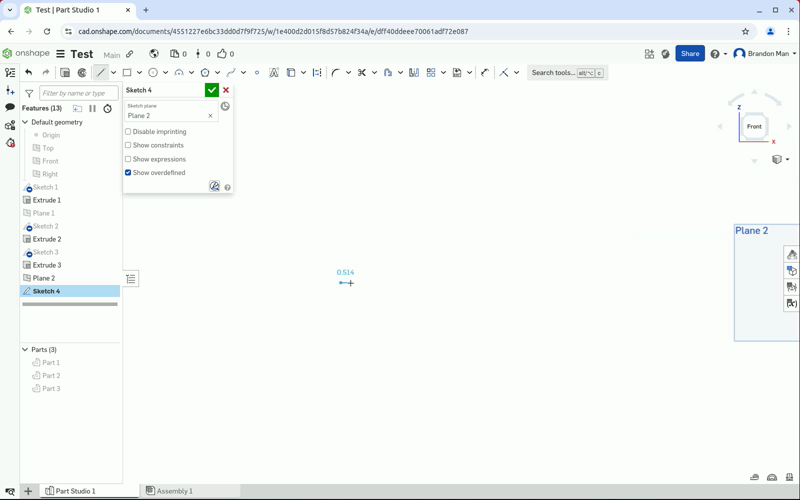
scroll(6)
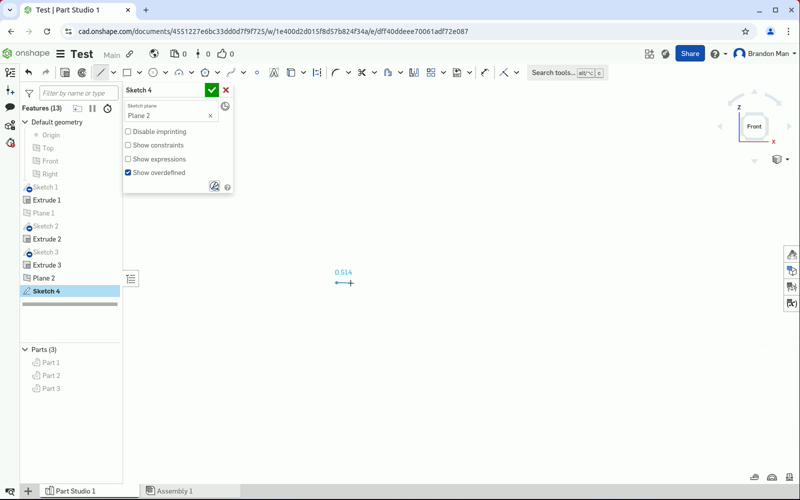
scroll(6)
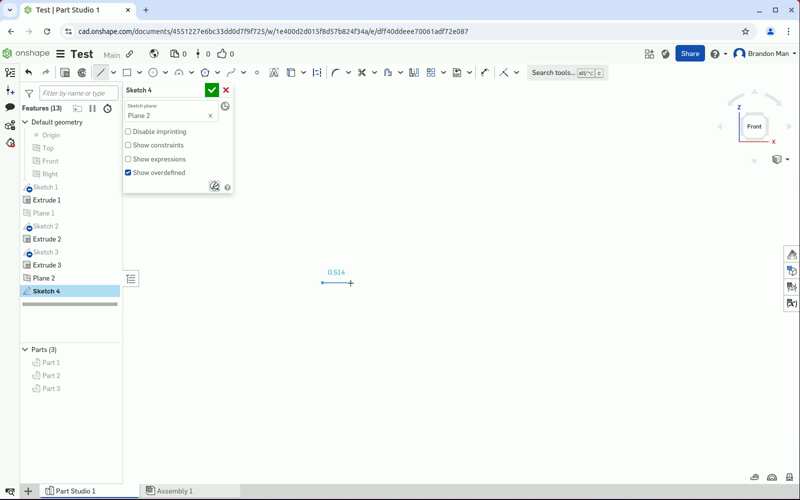
click(350, 282)
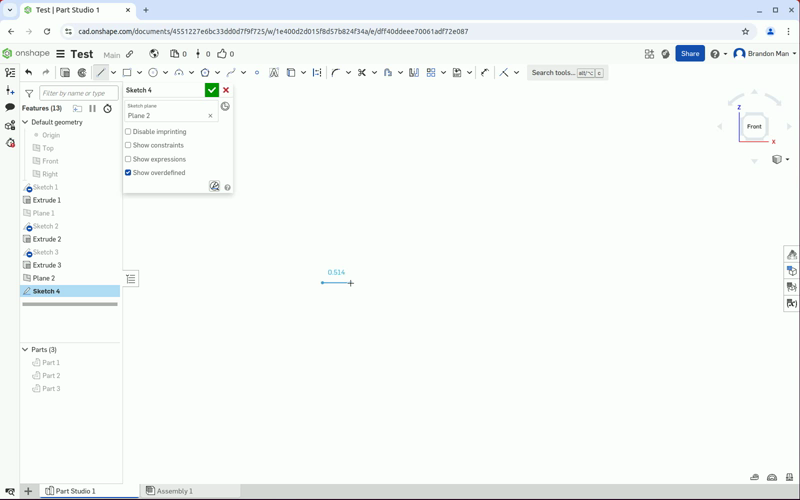
scroll(-6)
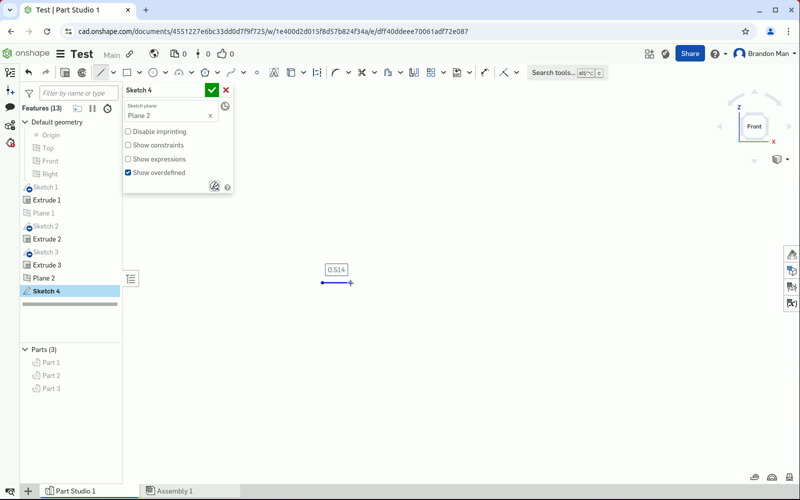
scroll(-6)
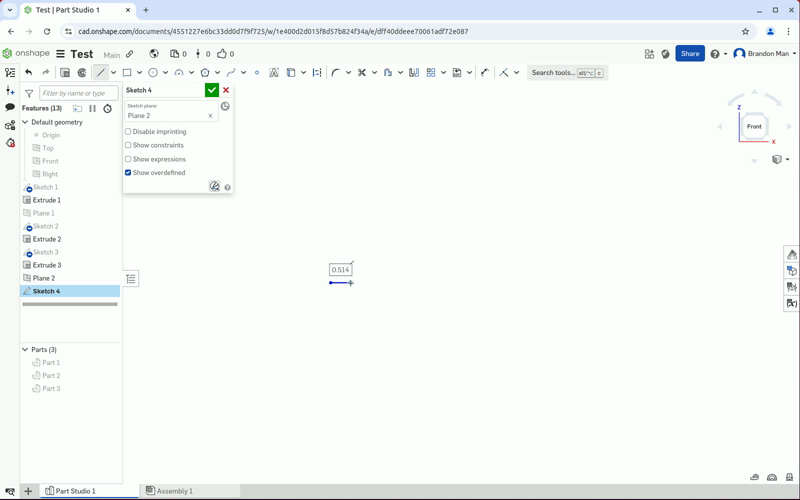
scroll(-6)
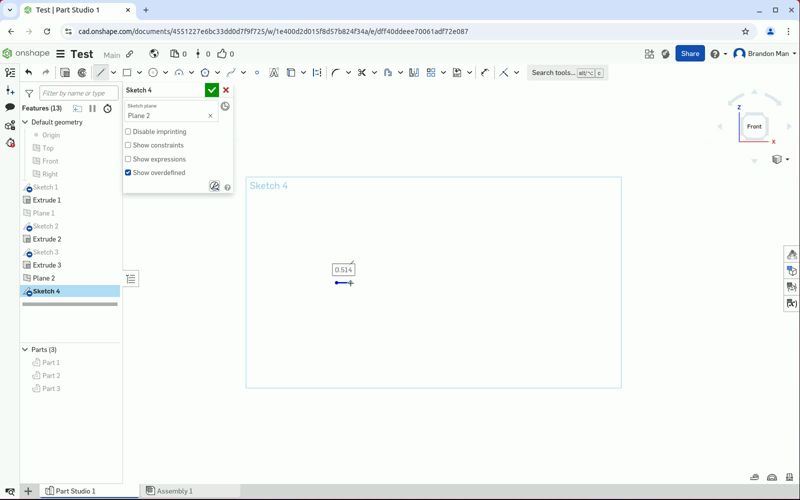
scroll(-6)
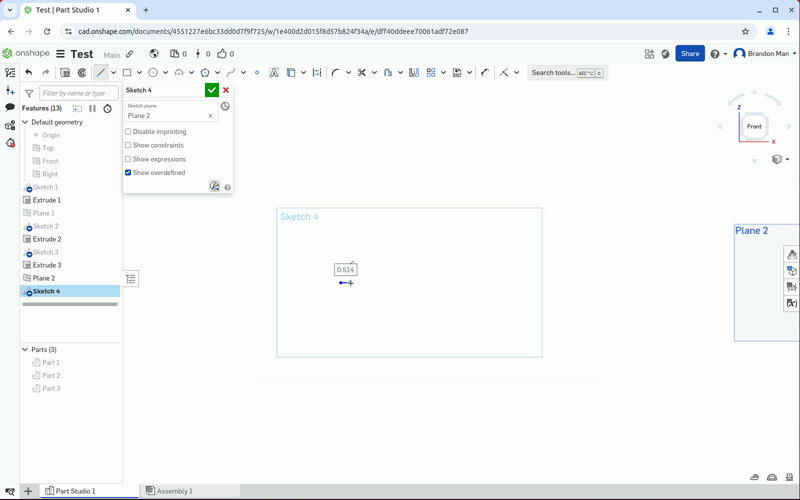
scroll(-6)
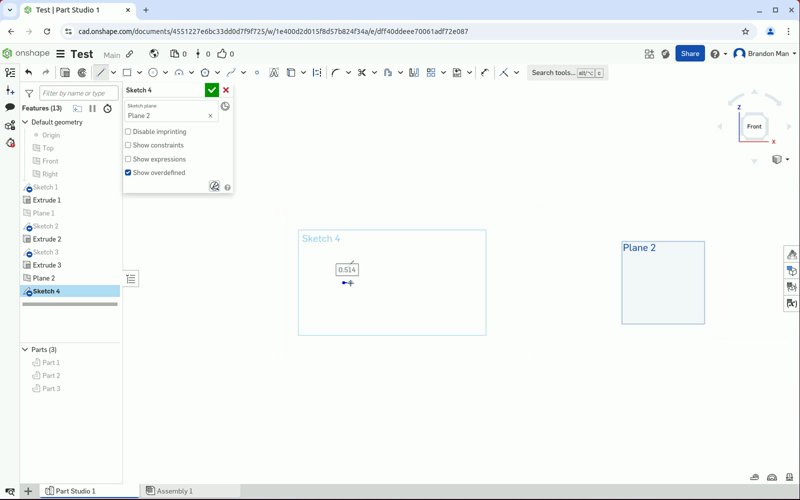
scroll(-6)
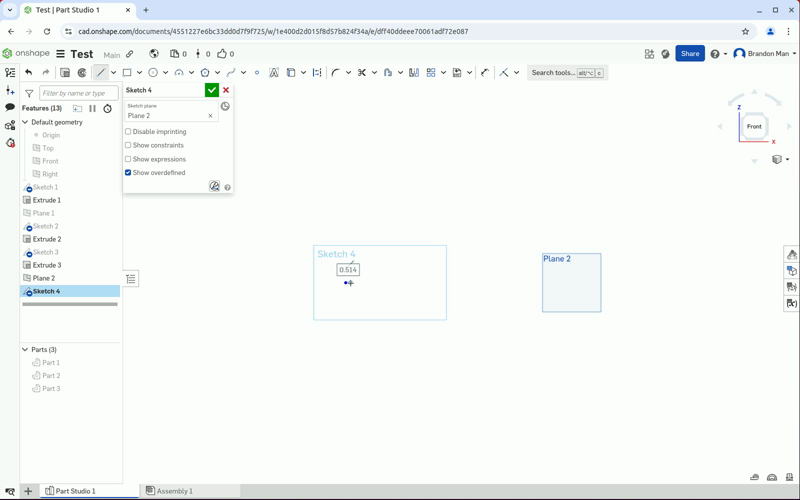
scroll(-6)
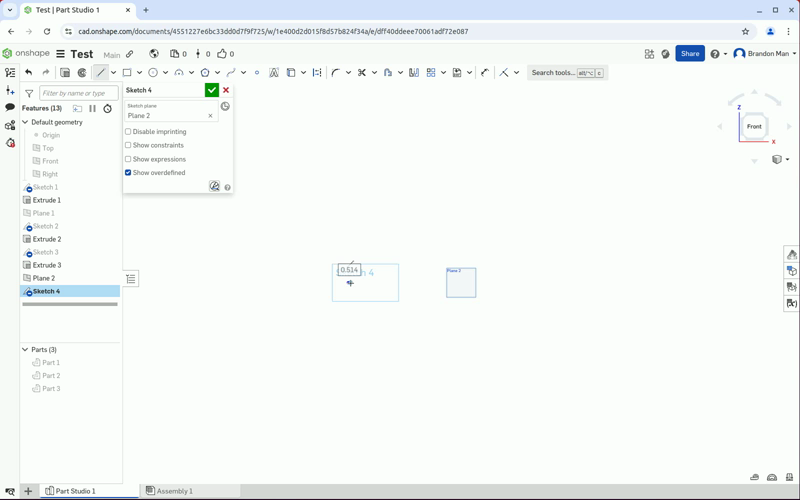
key_up(shift)
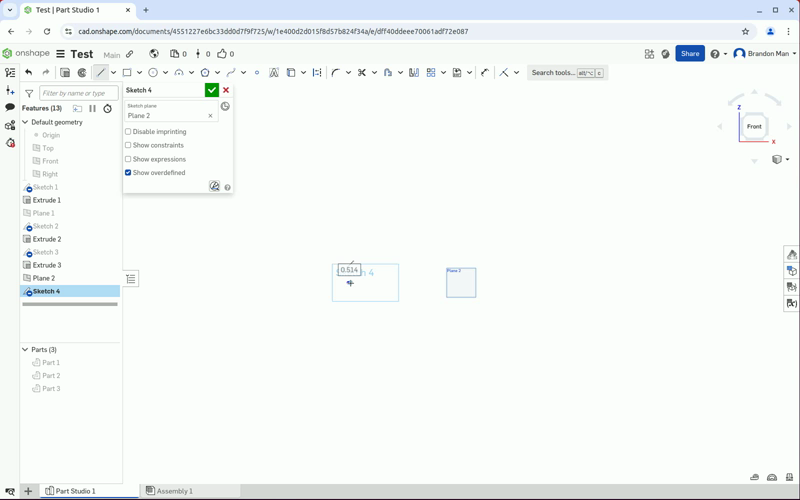
key_down(shift)
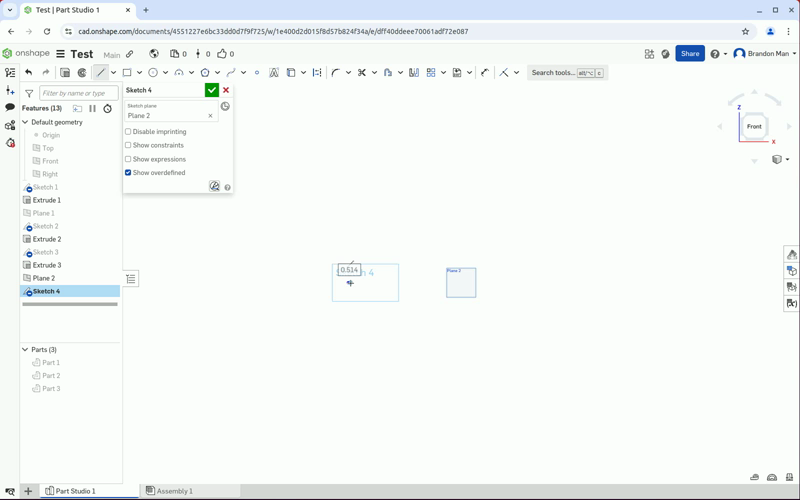
mouse_move(380, 282)
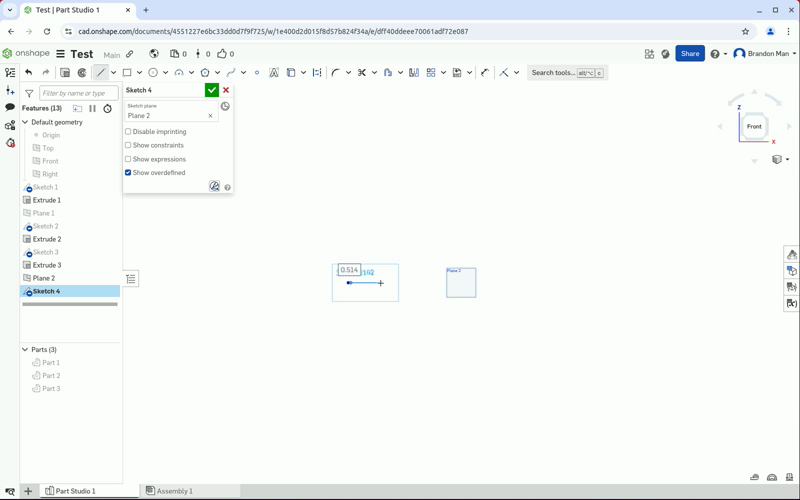
mouse_move(350, 259)
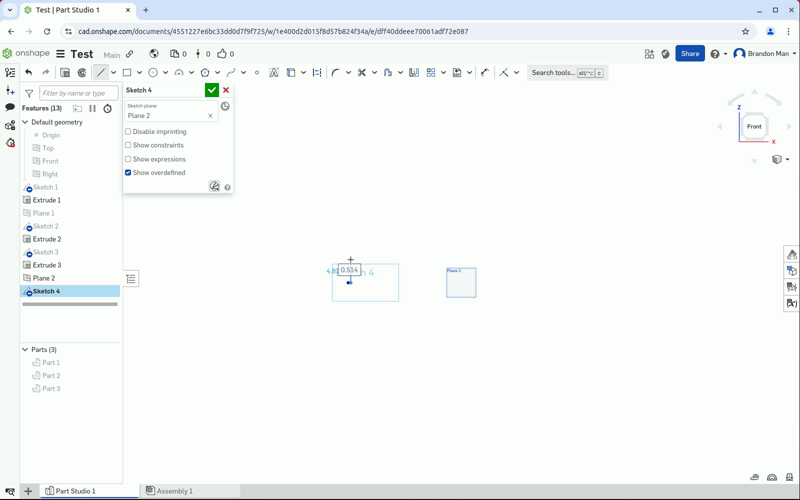
click(350, 259)
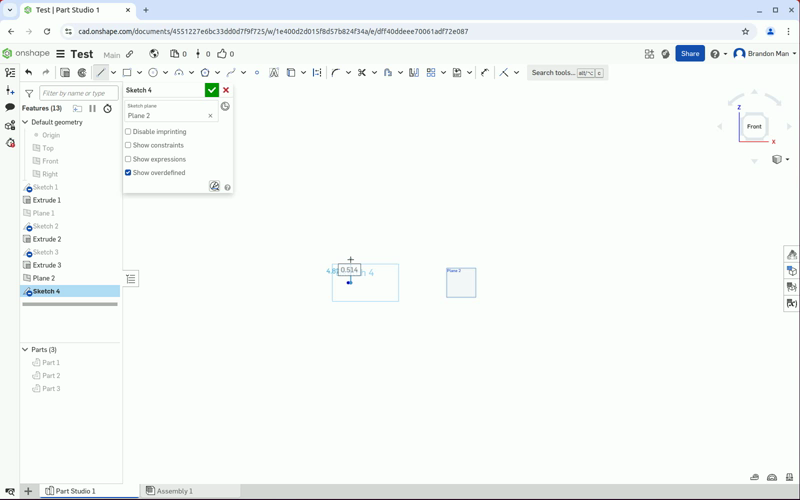
key_up(shift)
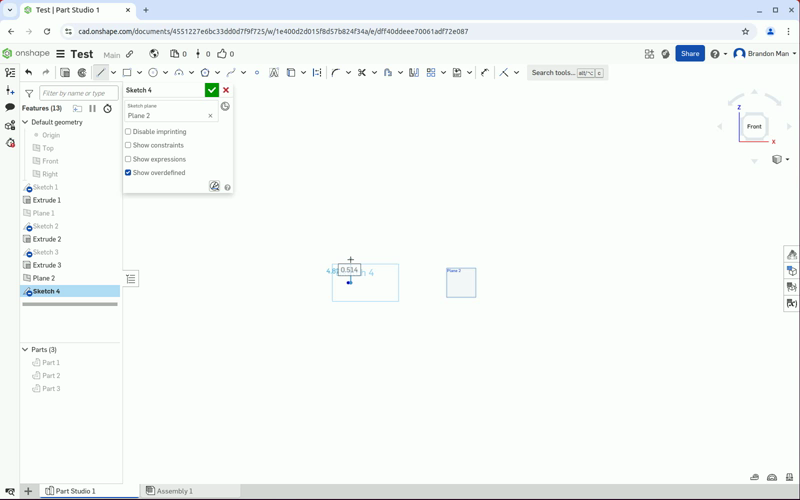
key_down(shift)
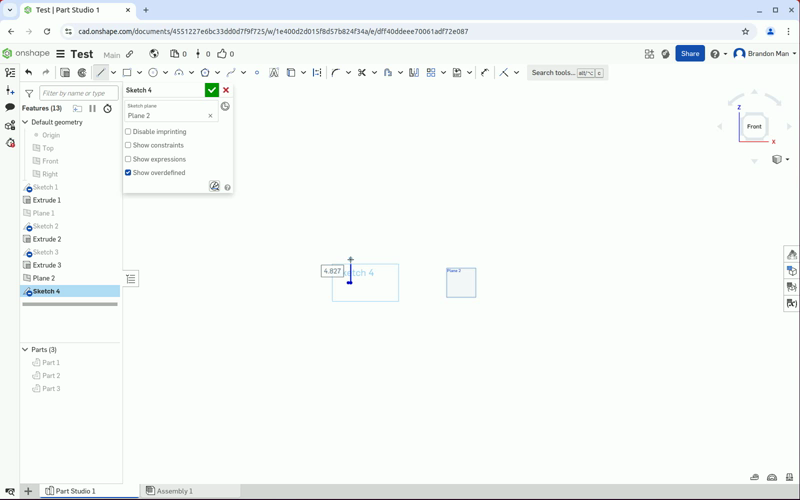
mouse_move(569, 259)
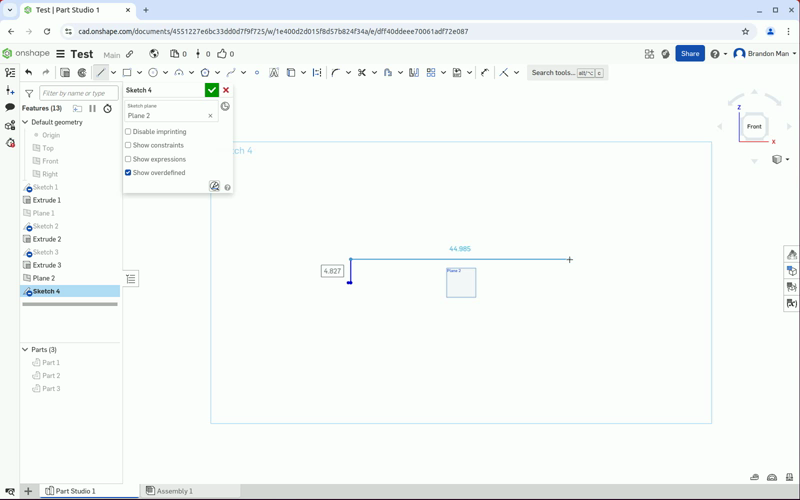
click(569, 259)
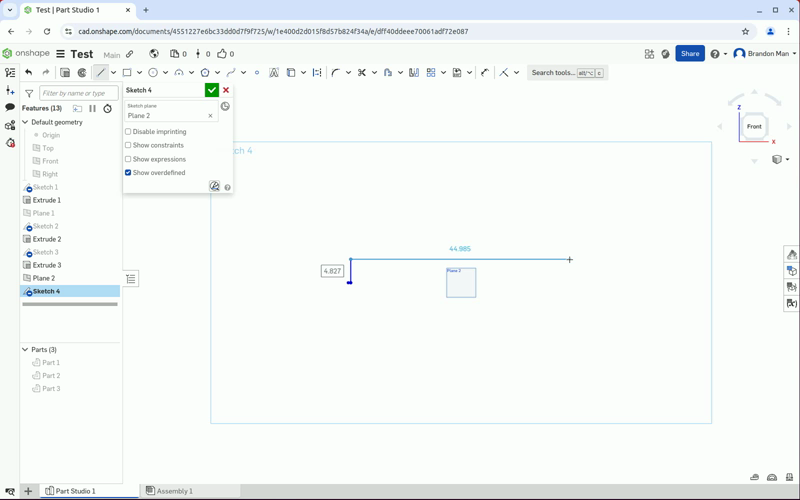
key_up(shift)
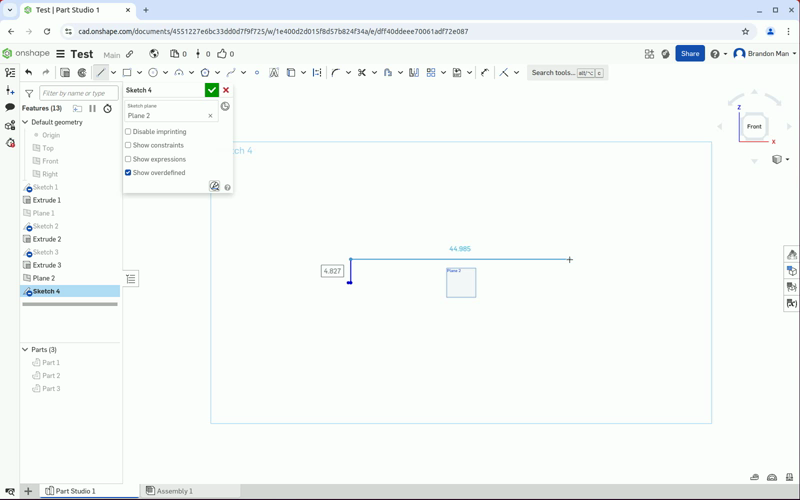
key_down(shift)
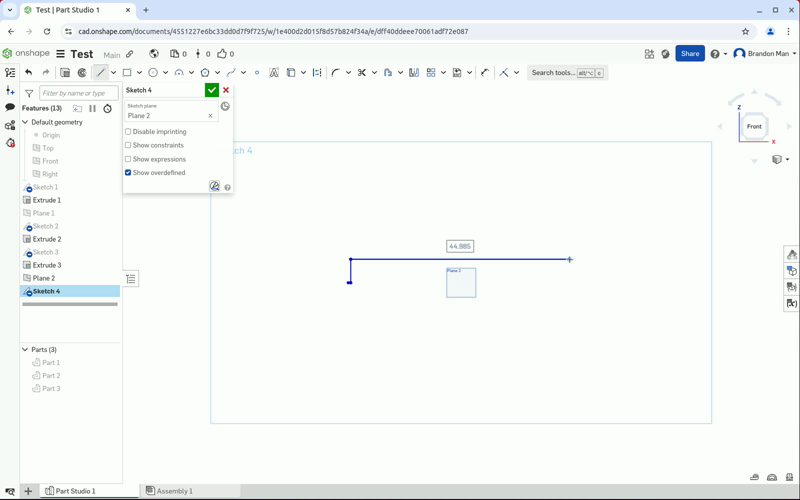
mouse_move(589, 259)
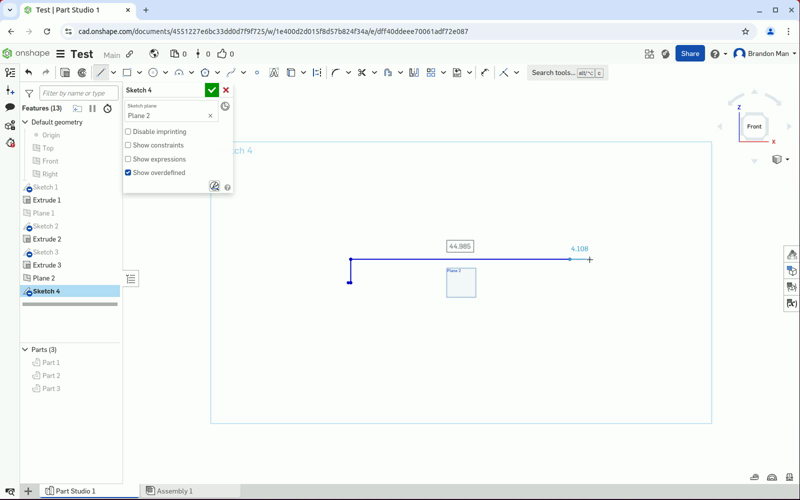
mouse_move(569, 282)
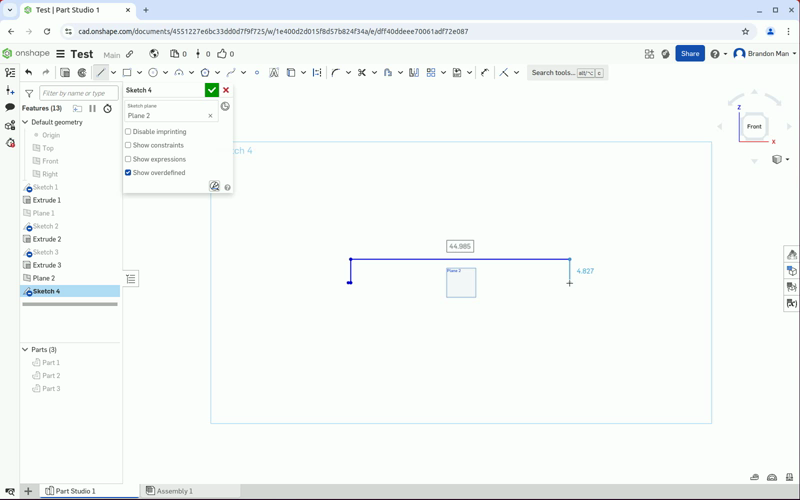
click(569, 282)
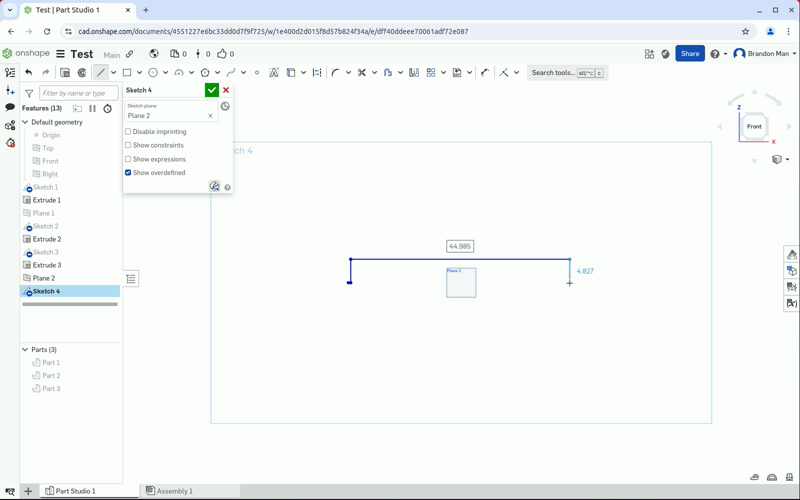
key_up(shift)
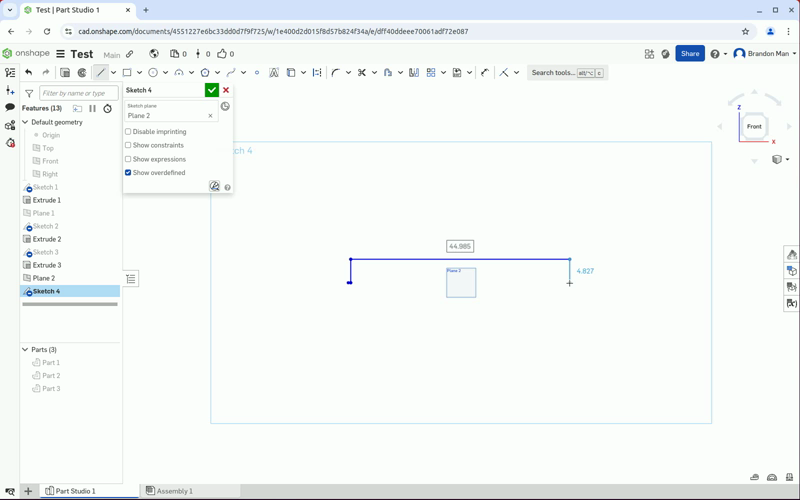
key_down(shift)
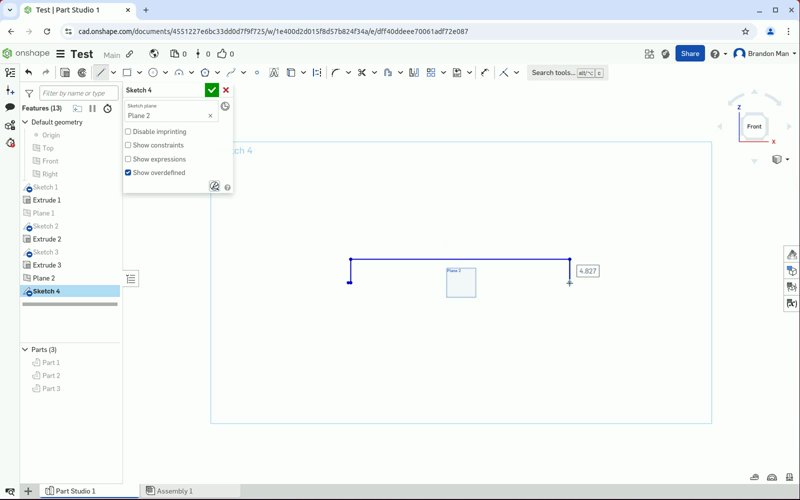
mouse_move(589, 282)
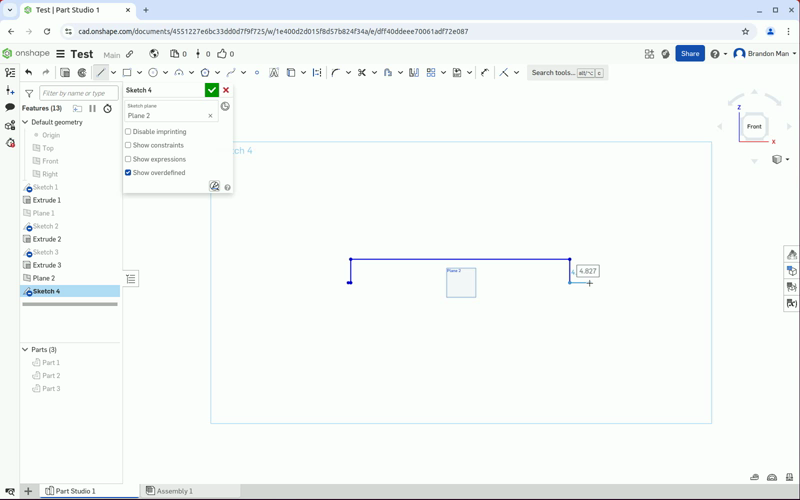
mouse_move(572, 282)
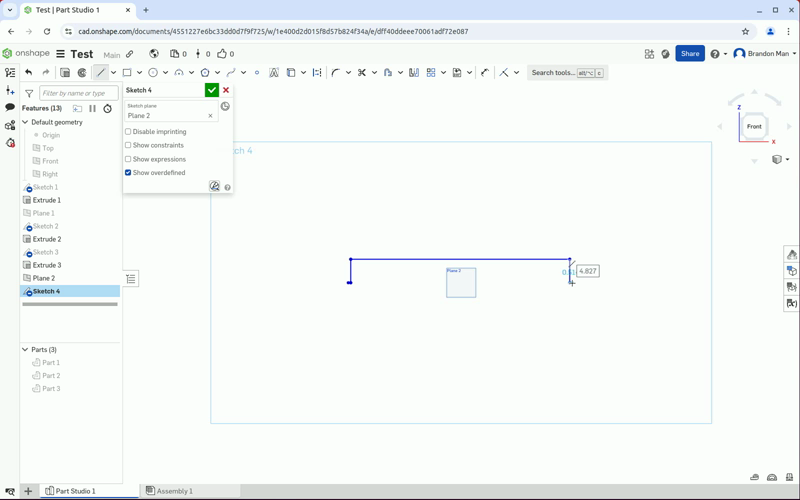
scroll(6)
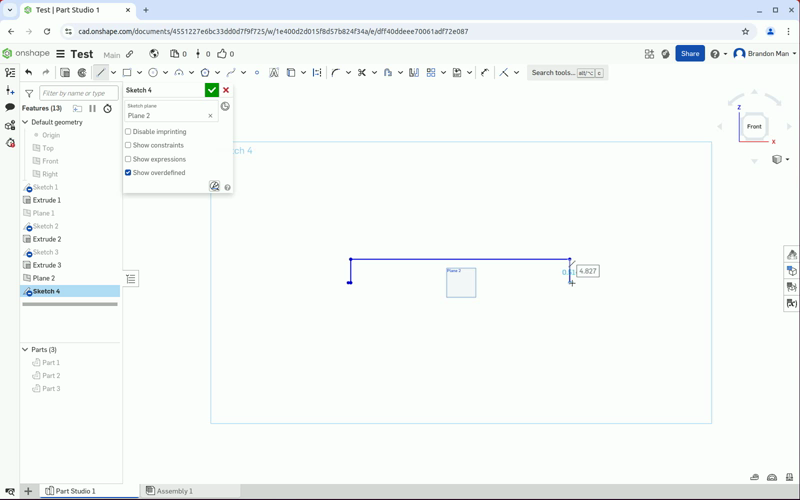
scroll(6)
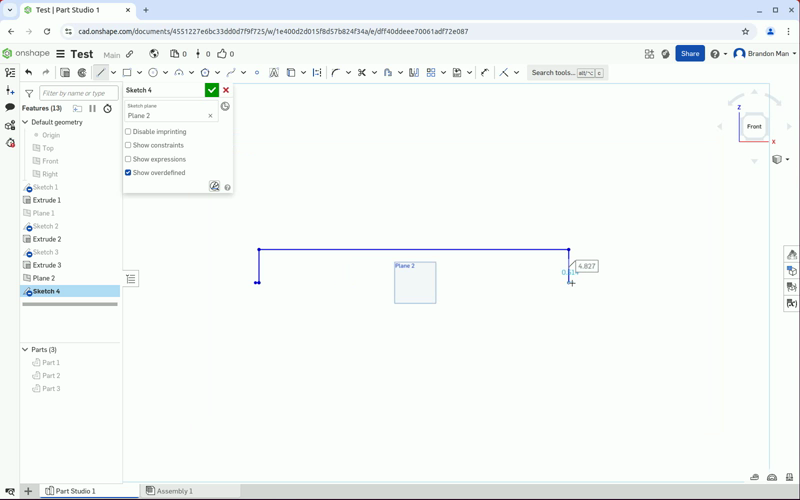
scroll(6)
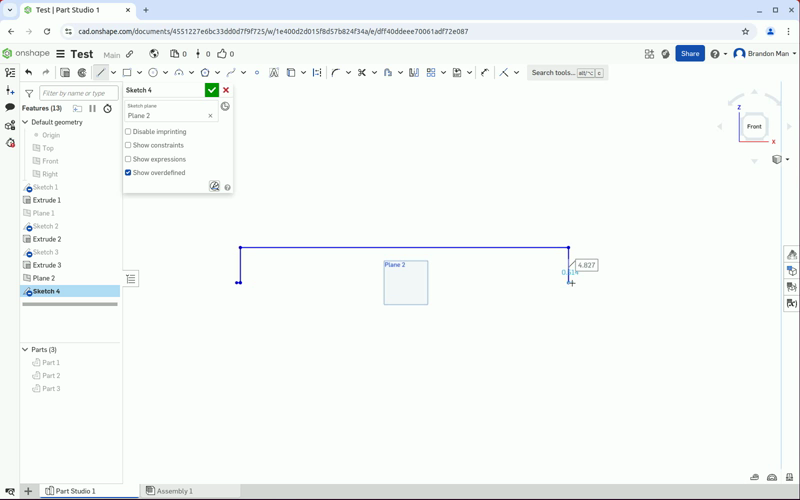
scroll(6)
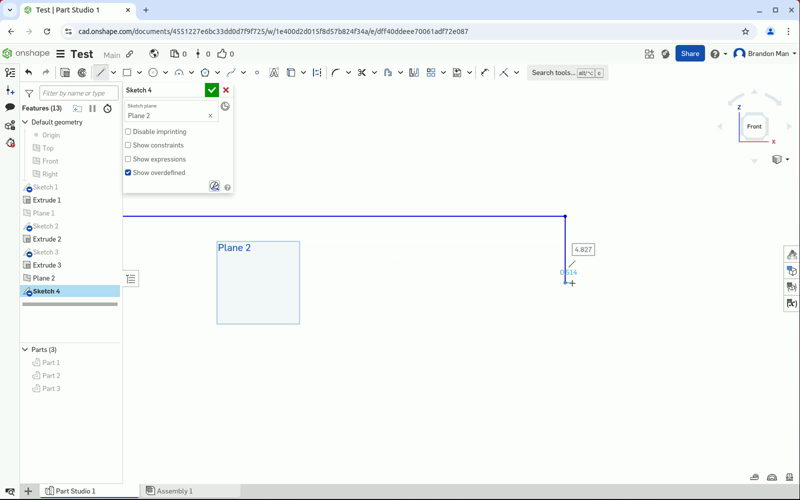
scroll(6)
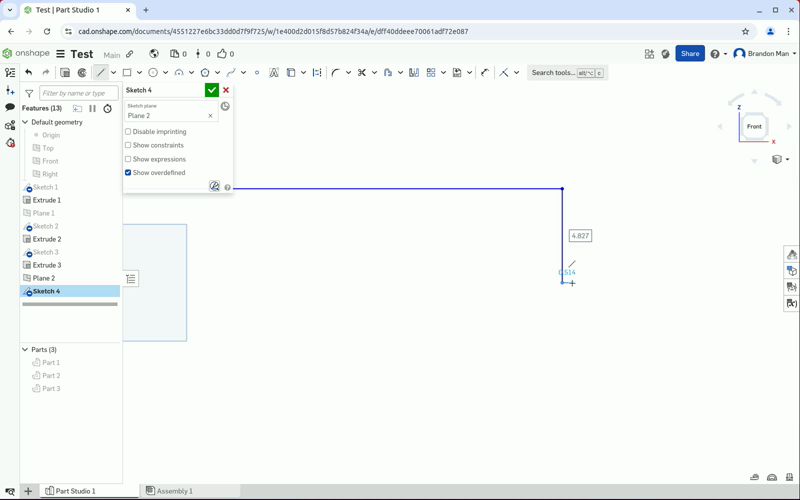
scroll(6)
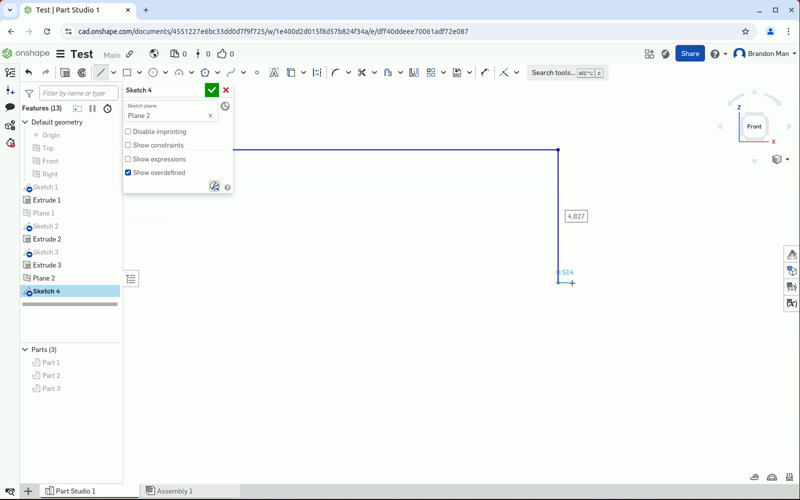
scroll(6)
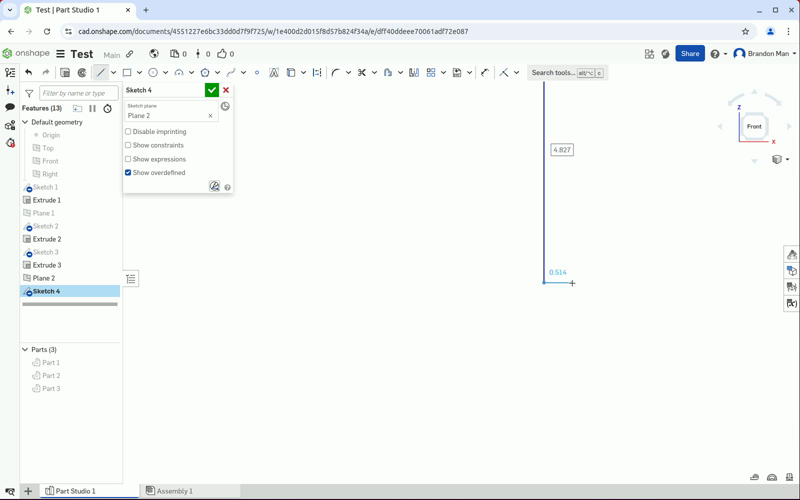
click(572, 282)
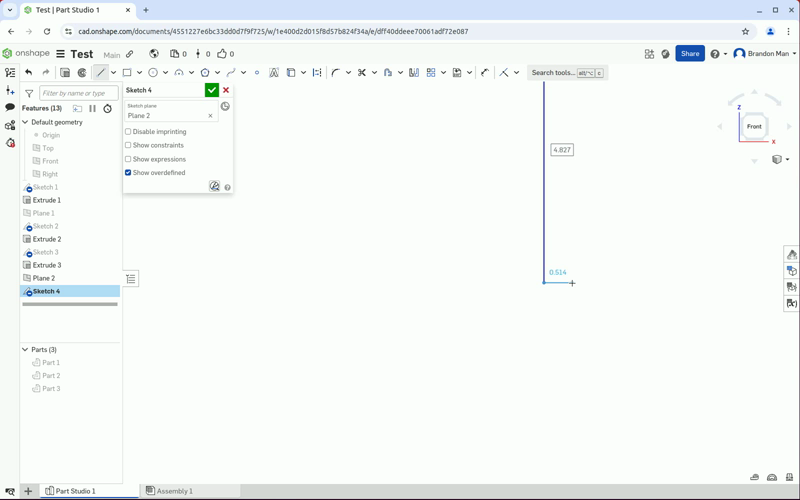
scroll(-6)
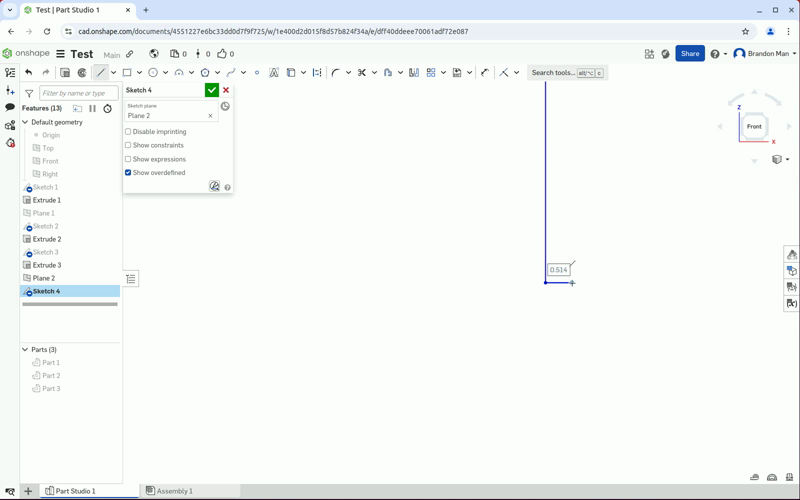
scroll(-6)
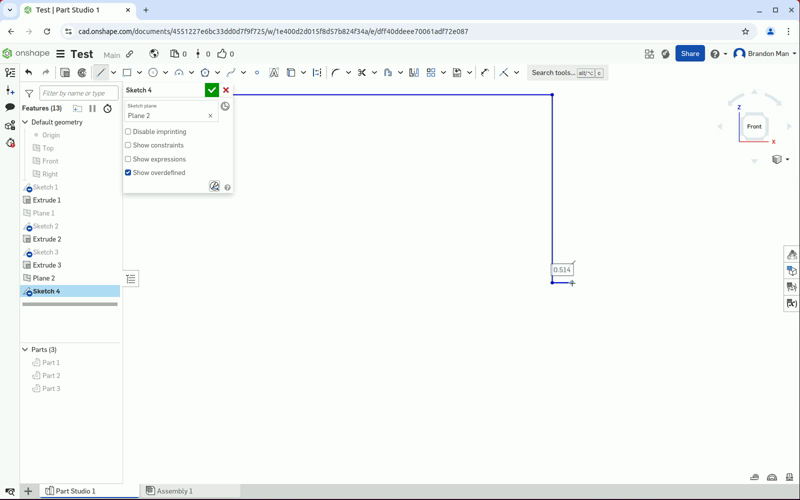
scroll(-6)
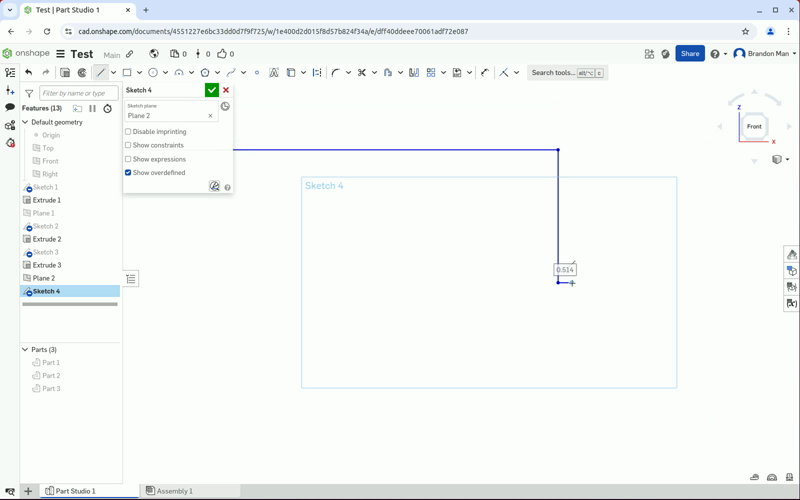
scroll(-6)
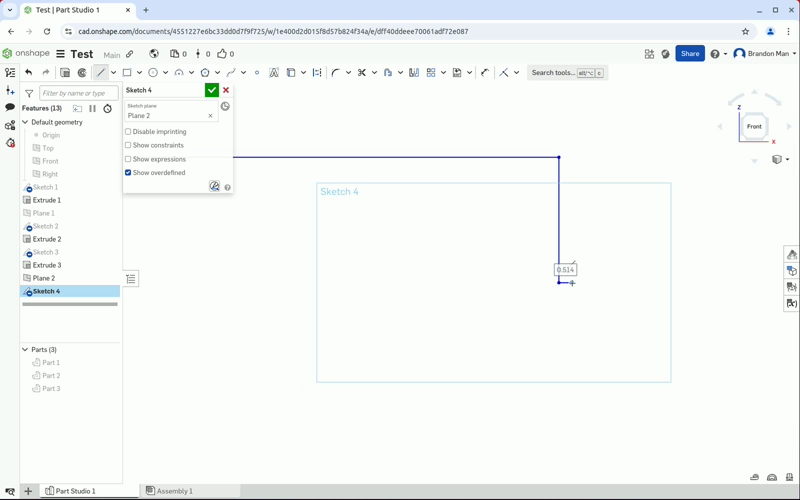
scroll(-6)
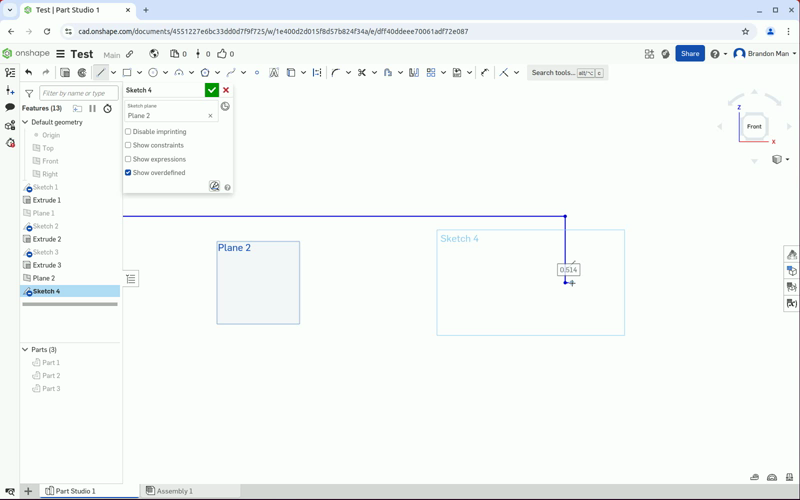
scroll(-6)
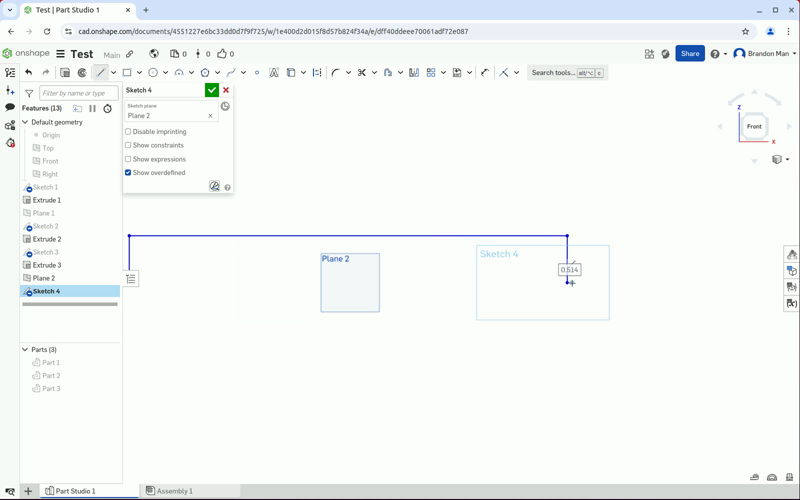
scroll(-6)
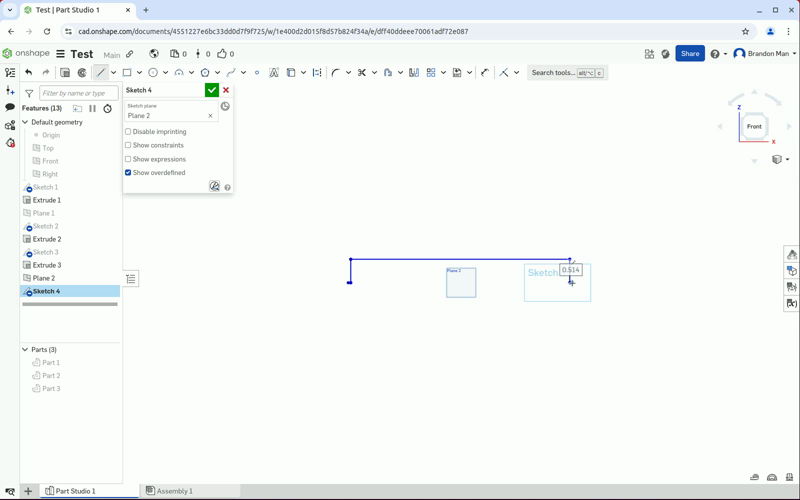
key_up(shift)
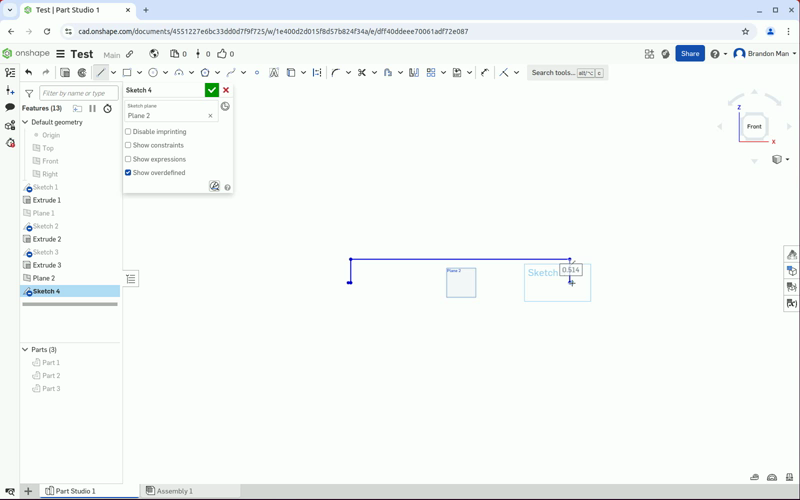
key_down(shift)
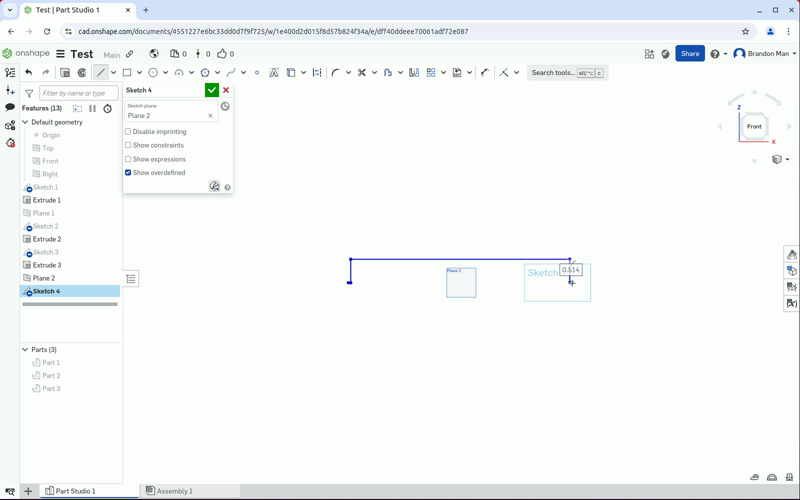
mouse_move(589, 282)
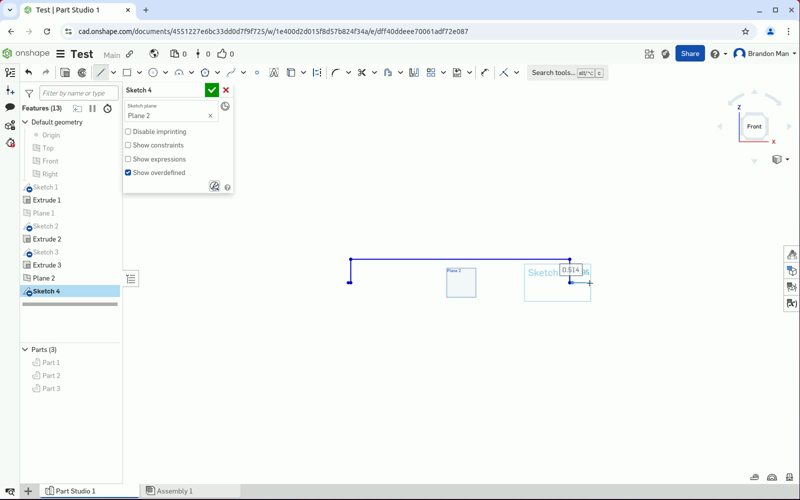
mouse_move(572, 257)
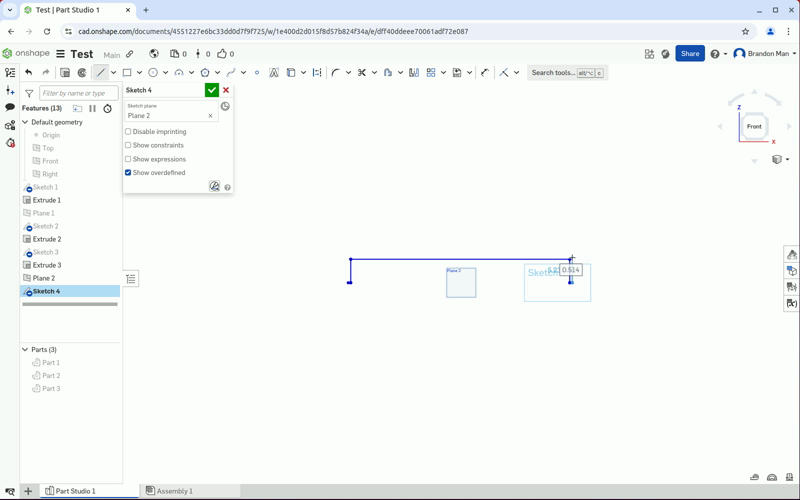
scroll(6)
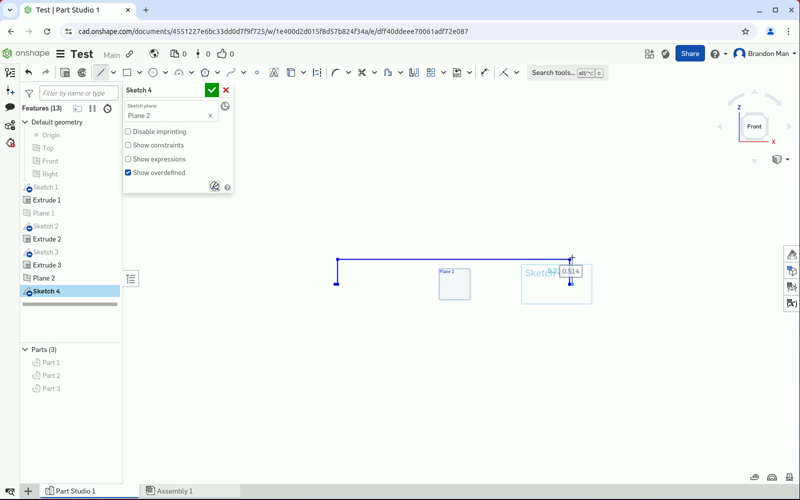
scroll(6)
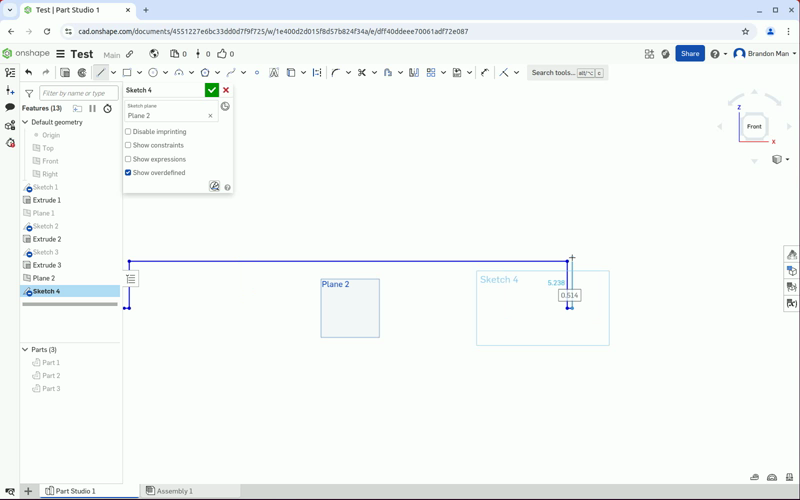
scroll(6)
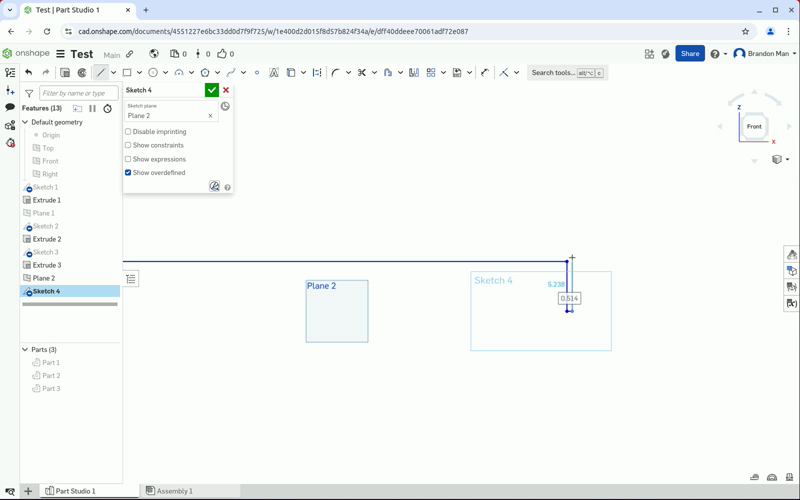
scroll(6)
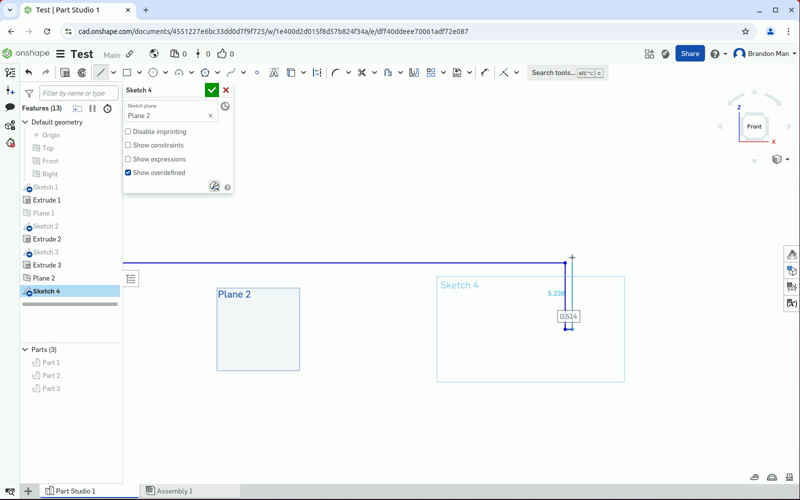
scroll(6)
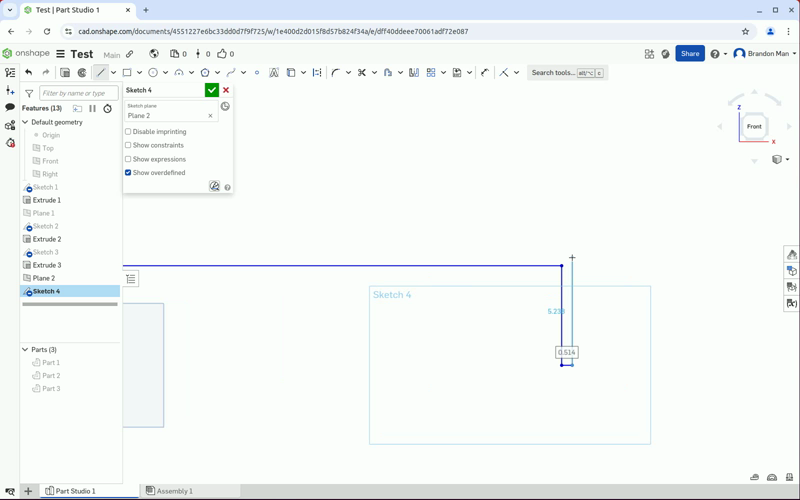
scroll(6)
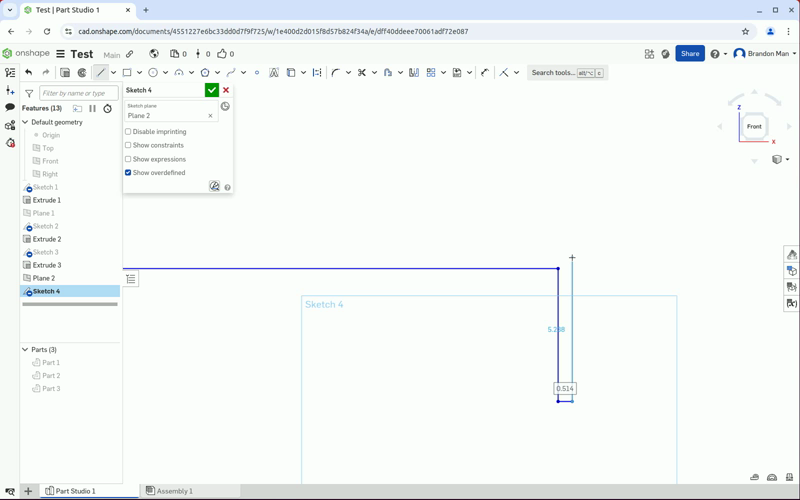
scroll(6)
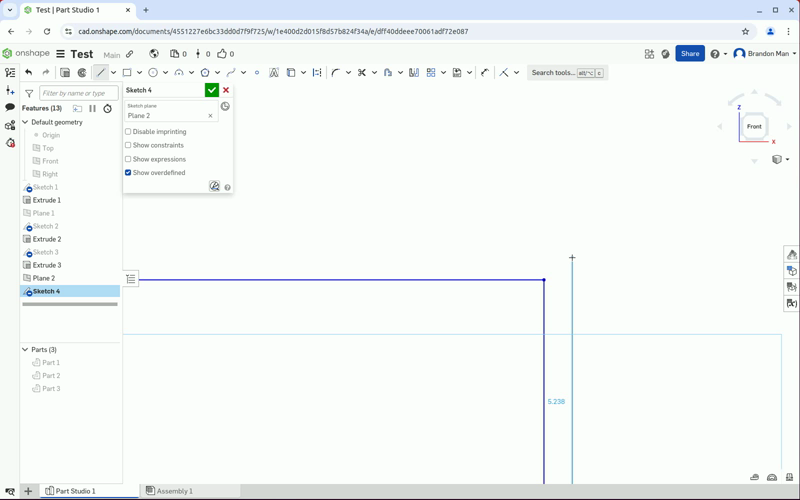
click(572, 257)
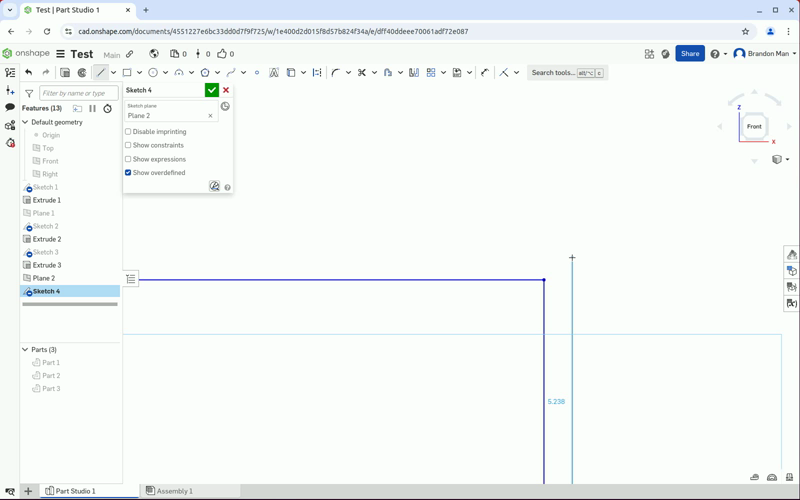
scroll(-6)
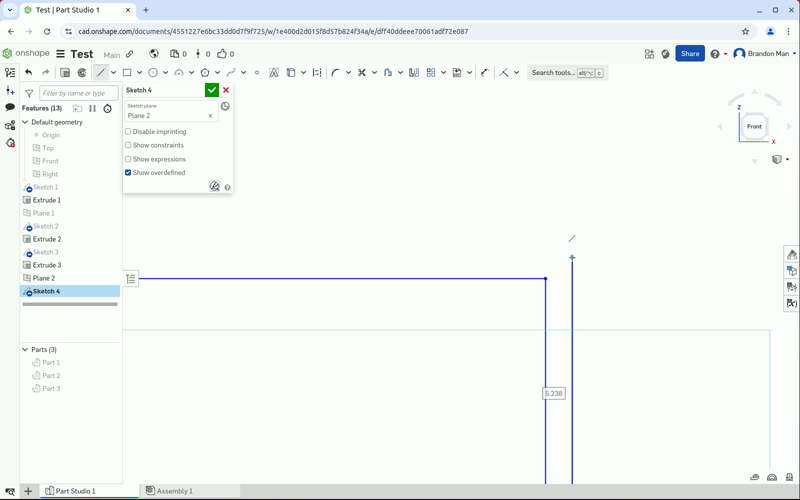
scroll(-6)
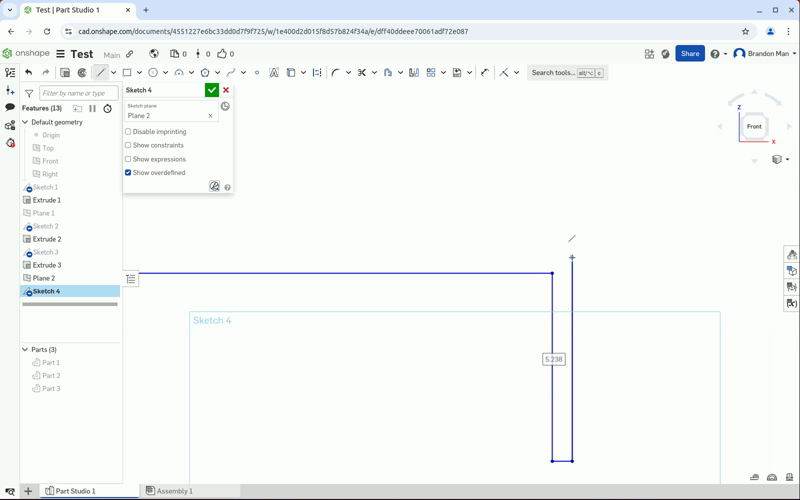
scroll(-6)
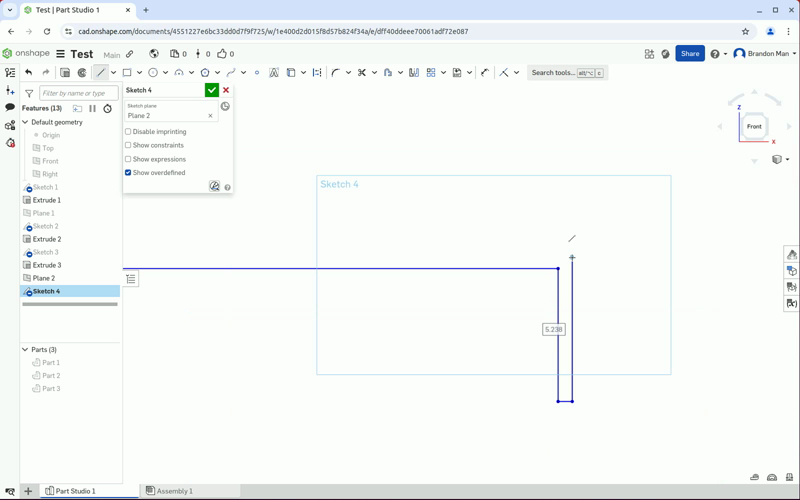
scroll(-6)
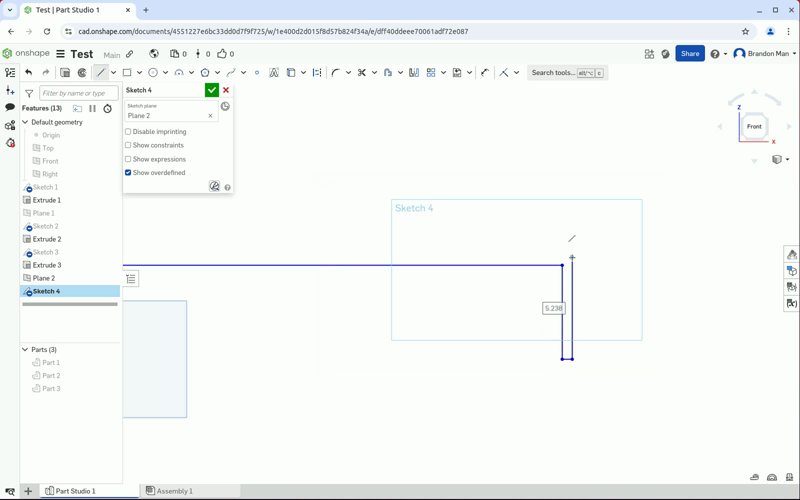
scroll(-6)
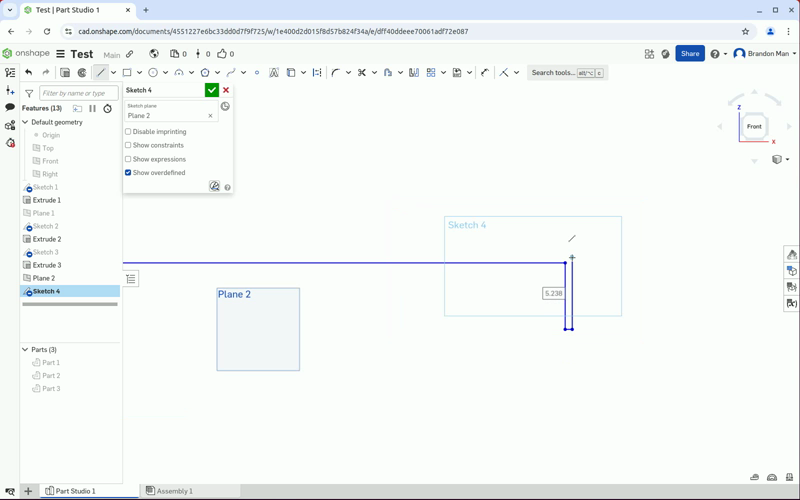
scroll(-6)
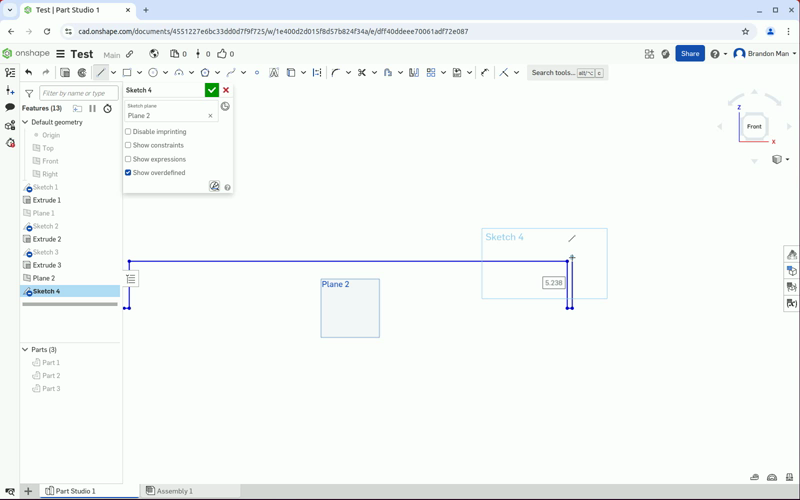
scroll(-6)
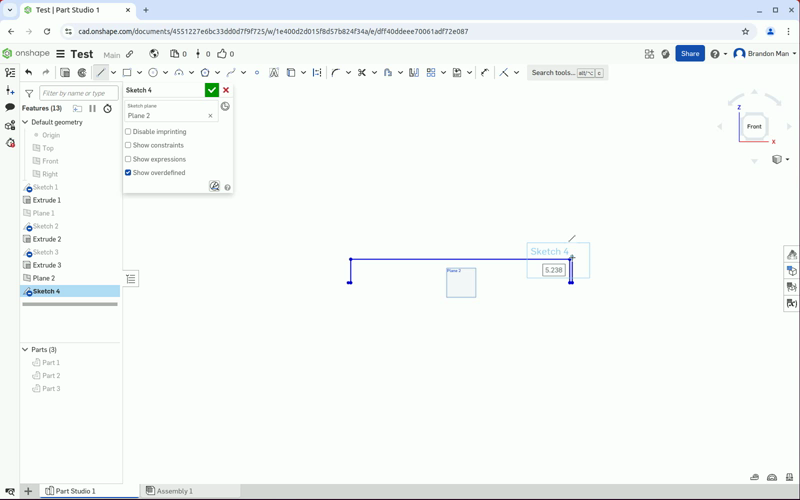
key_up(shift)
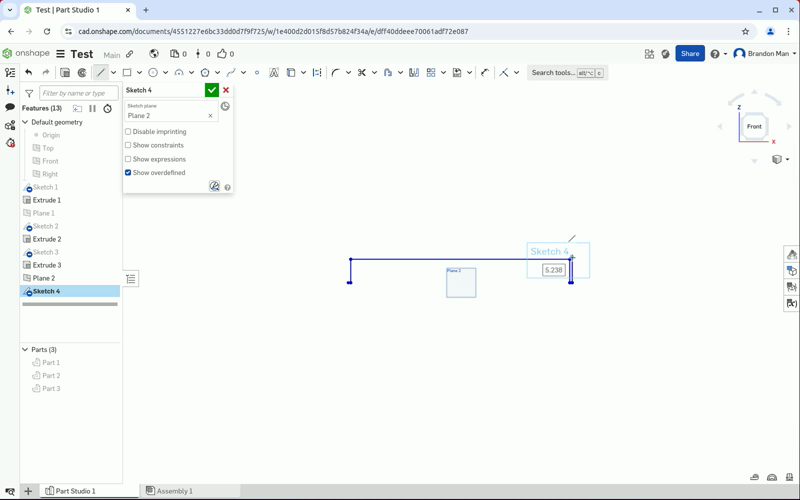
key_down(shift)
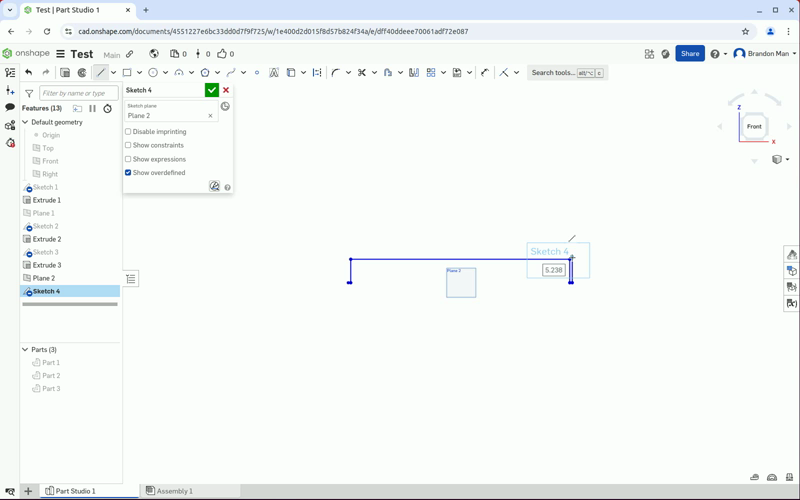
mouse_move(348, 257)
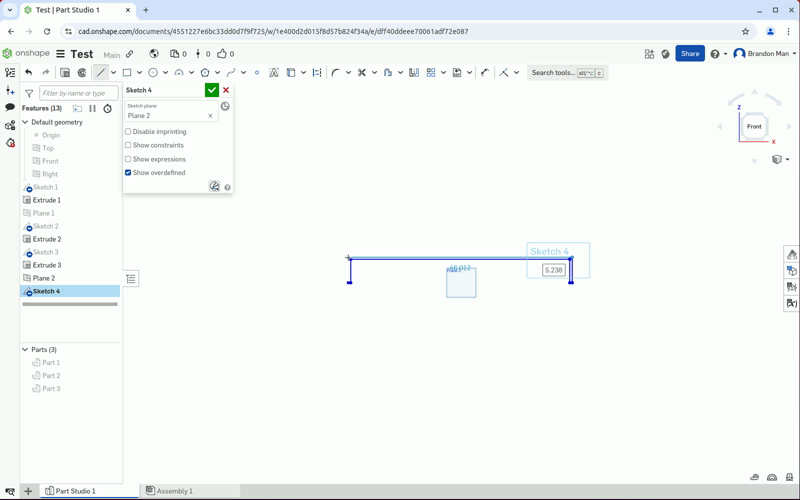
scroll(6)
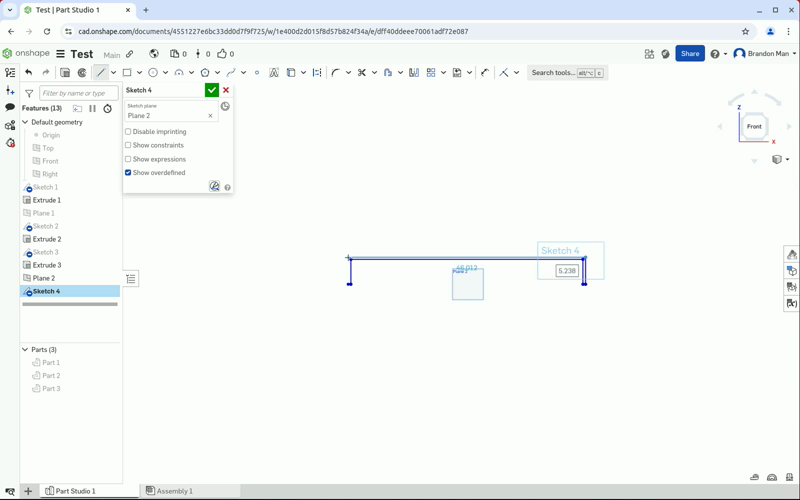
scroll(6)
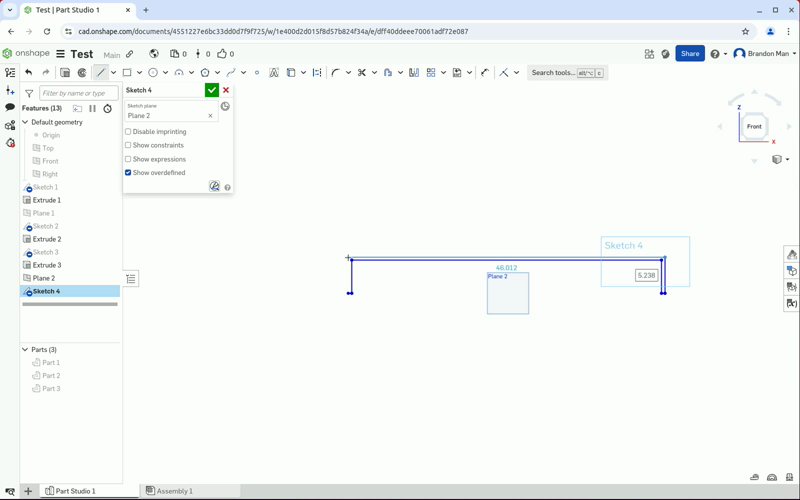
scroll(6)
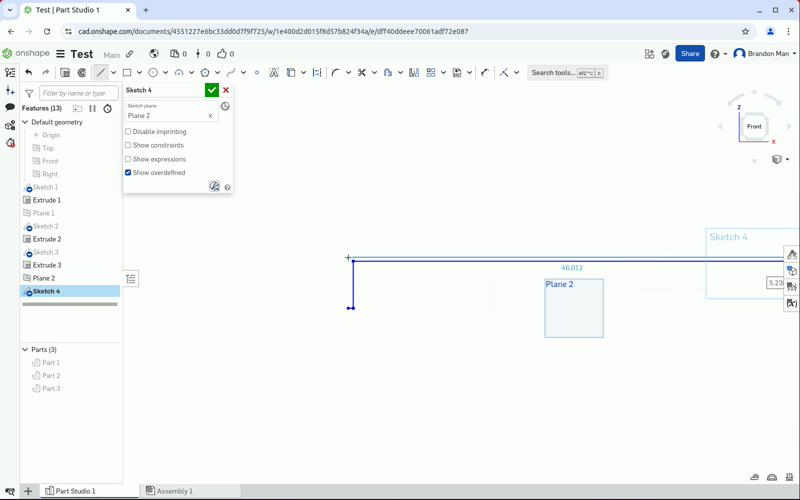
scroll(6)
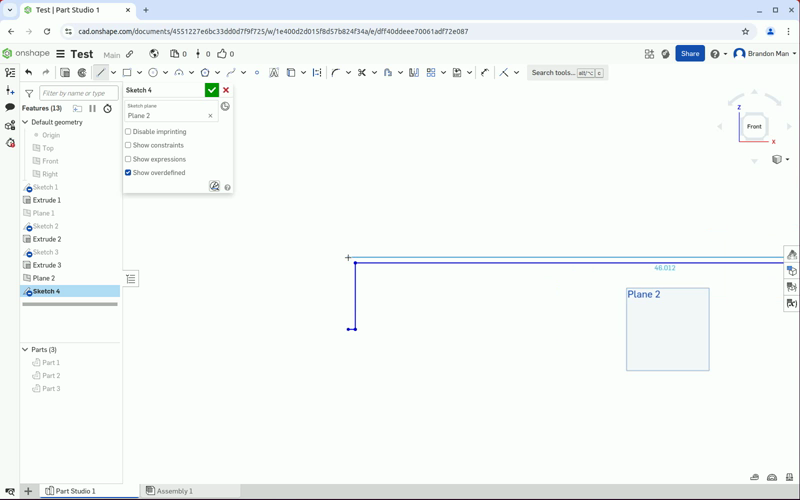
scroll(6)
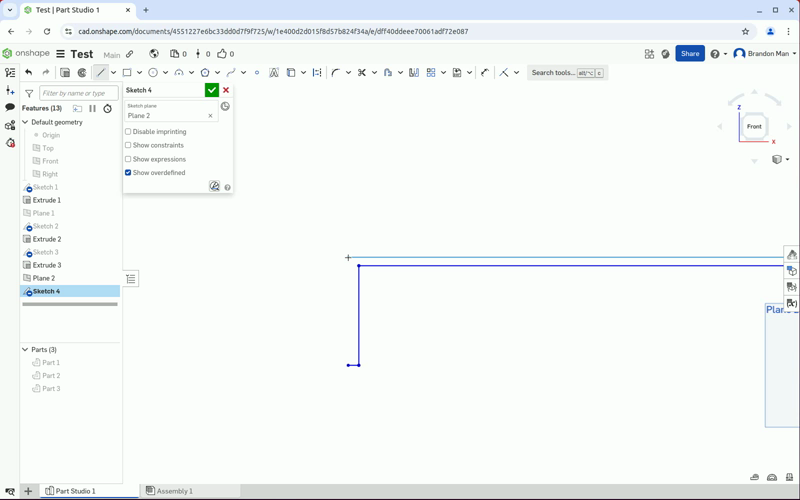
scroll(6)
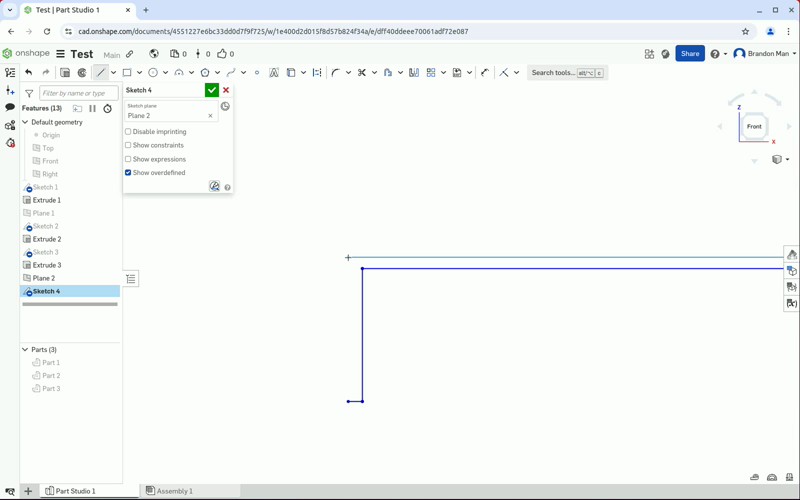
scroll(6)
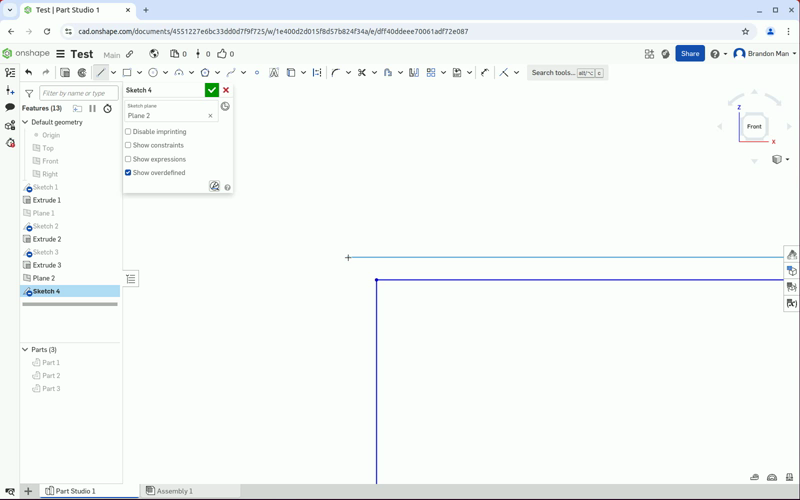
click(348, 257)
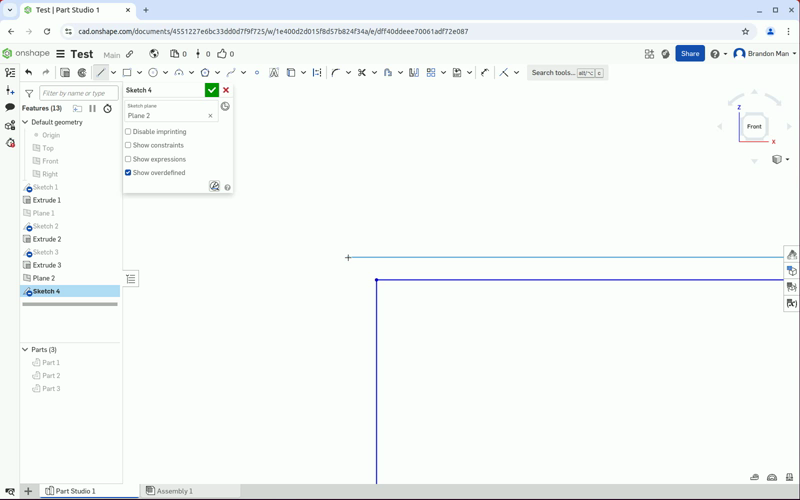
scroll(-6)
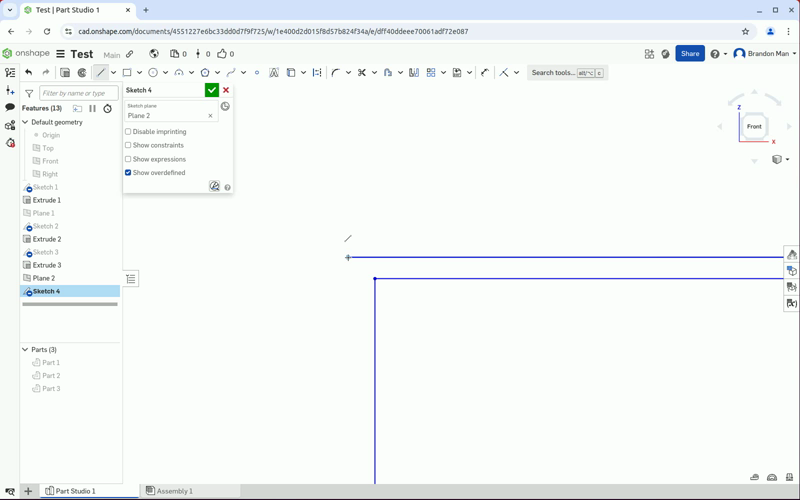
scroll(-6)
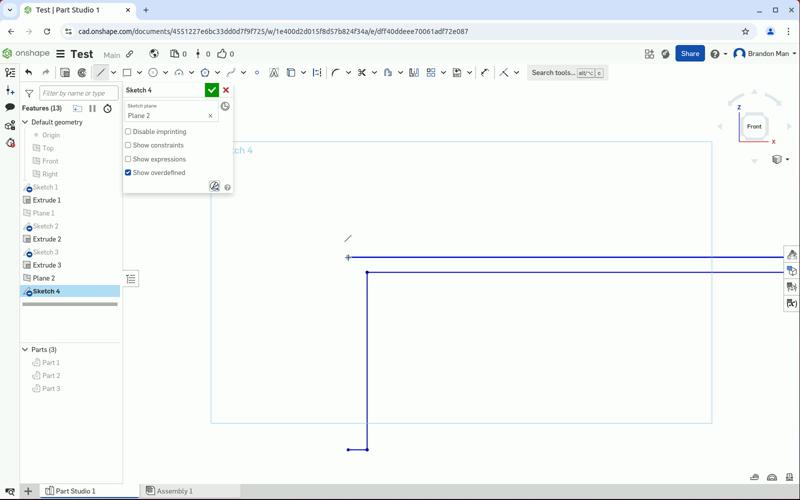
scroll(-6)
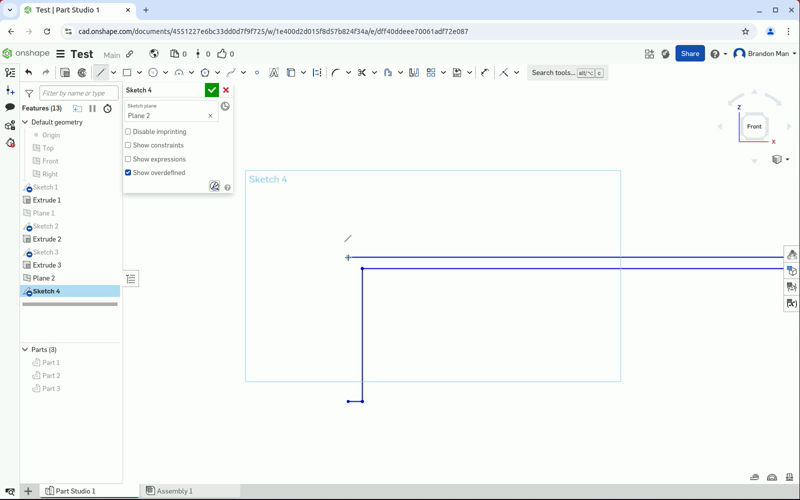
scroll(-6)
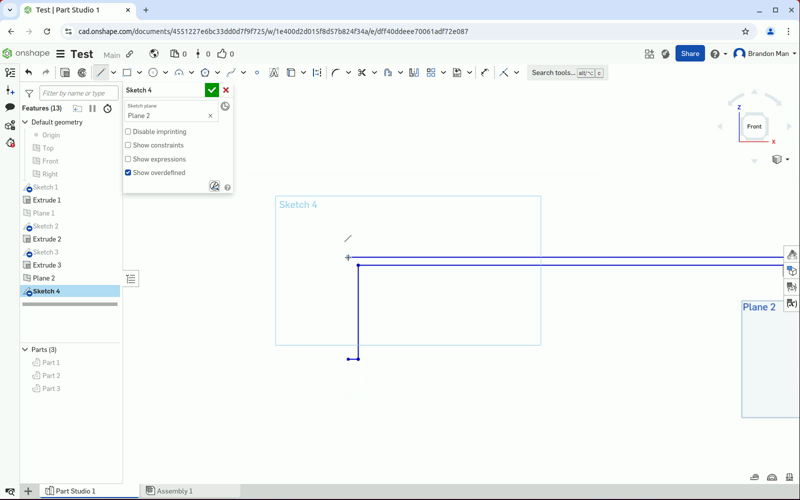
scroll(-6)
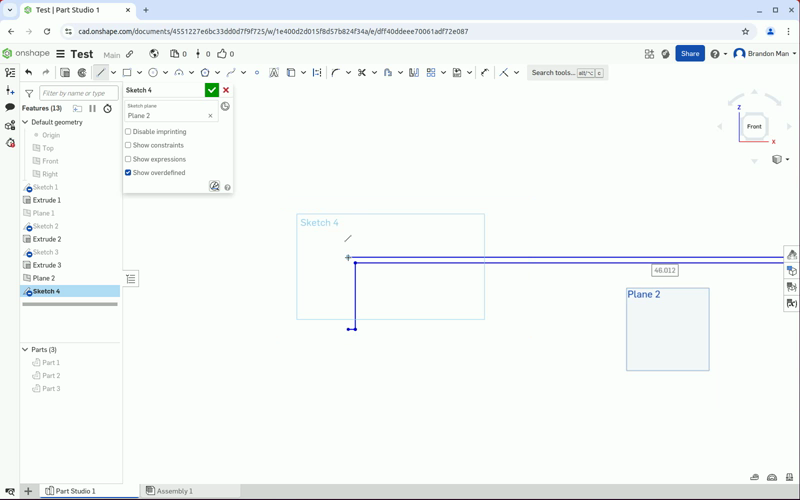
scroll(-6)
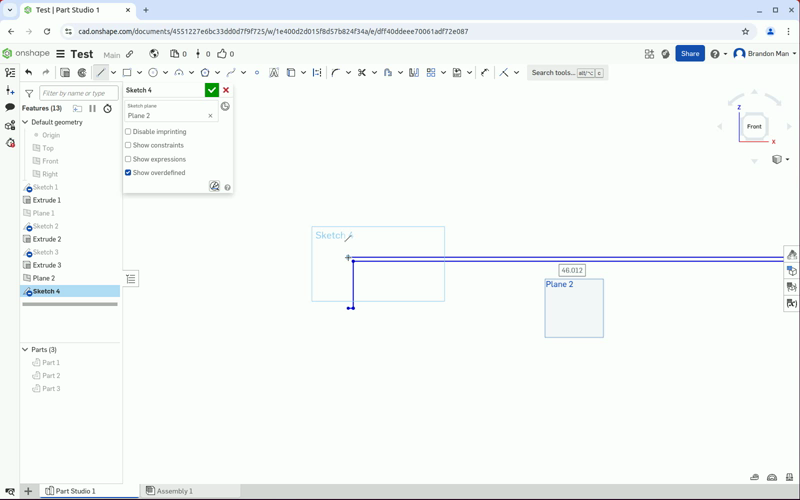
scroll(-6)
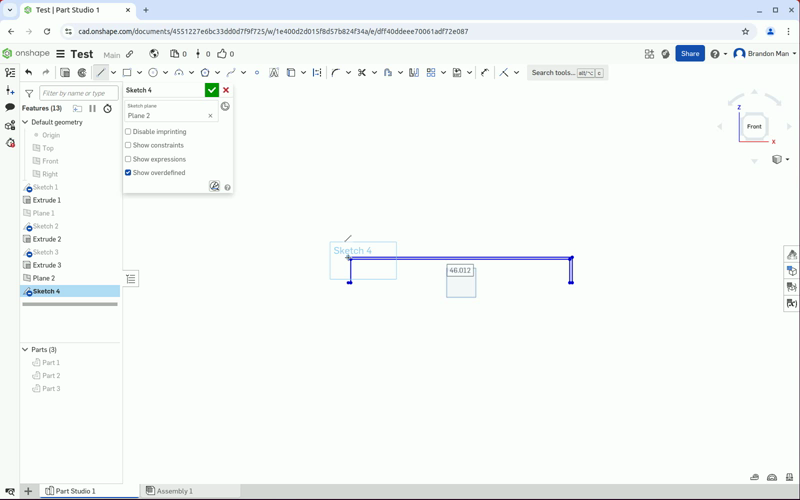
key_up(shift)
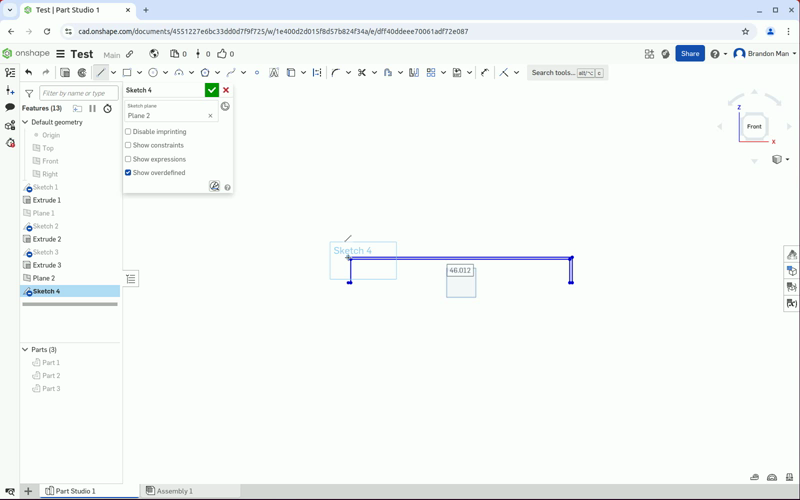
mouse_move(378, 257)
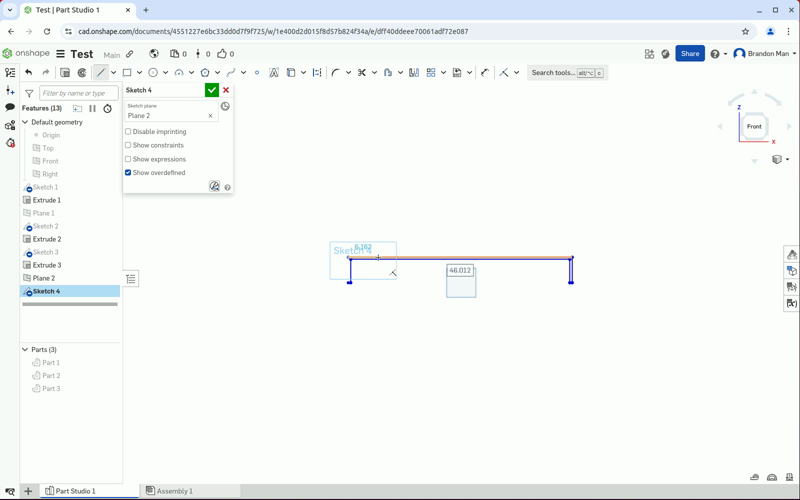
key_down(shift)
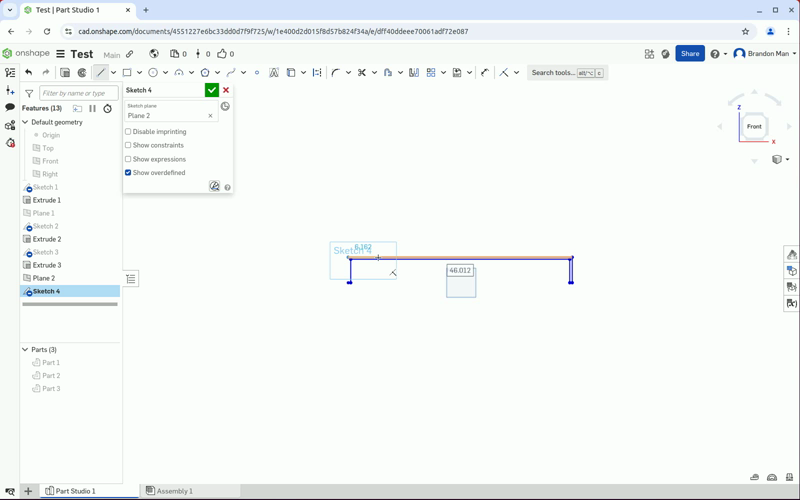
mouse_move(348, 282)
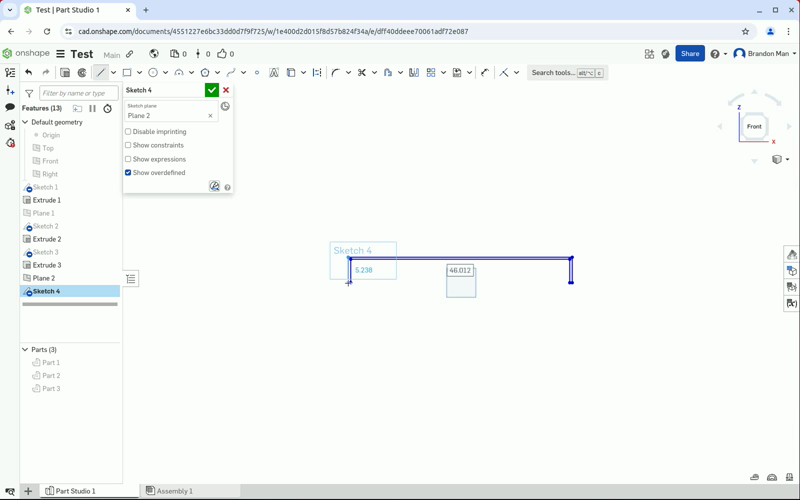
scroll(6)
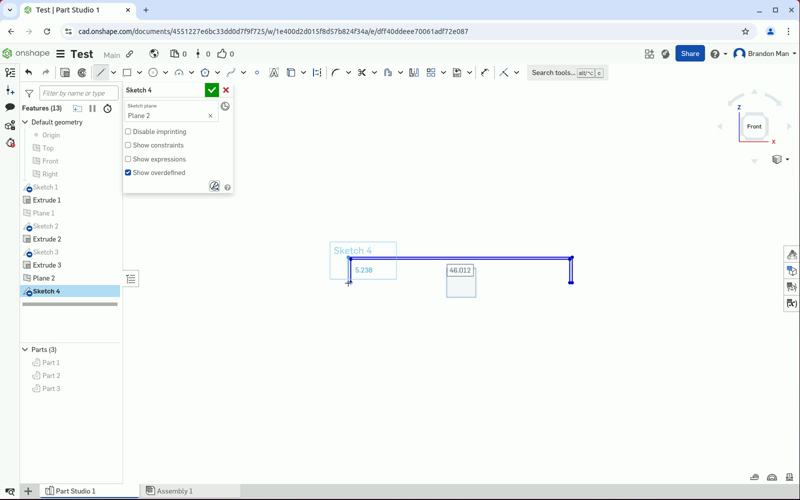
scroll(6)
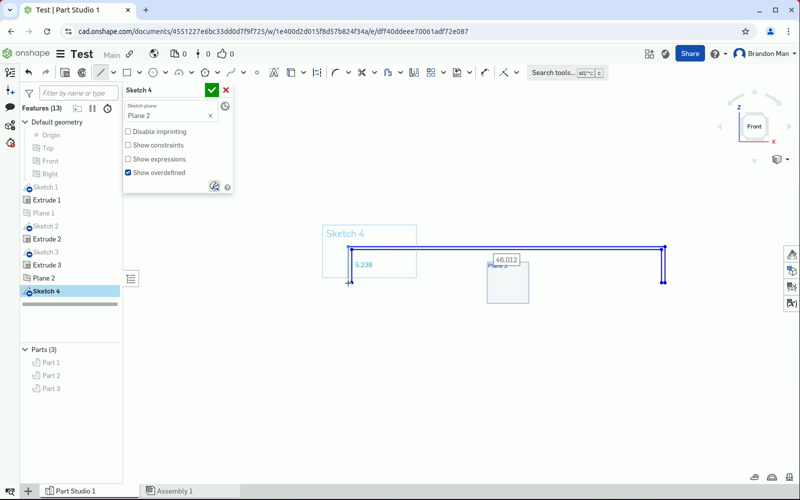
scroll(6)
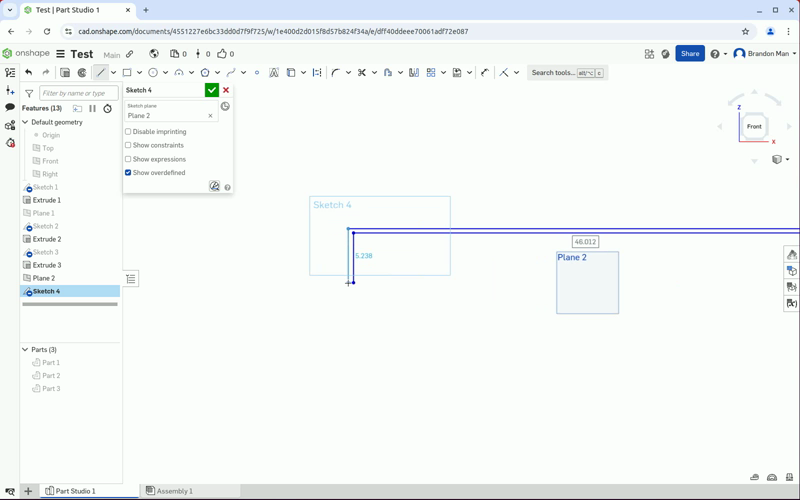
scroll(6)
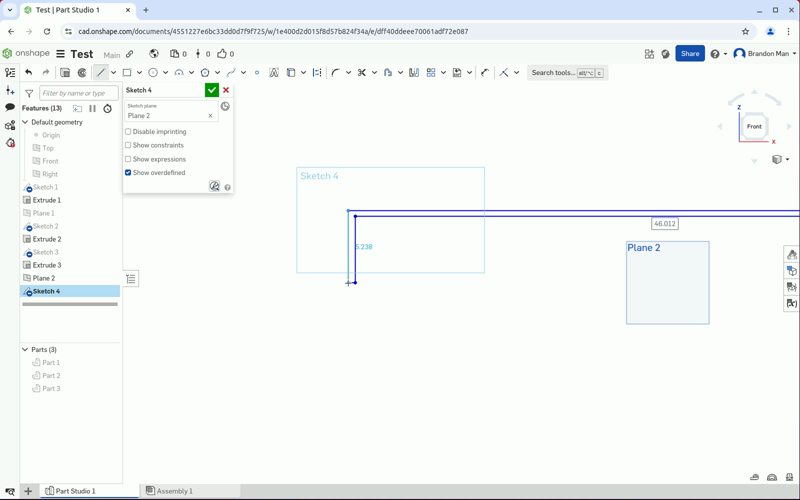
scroll(6)
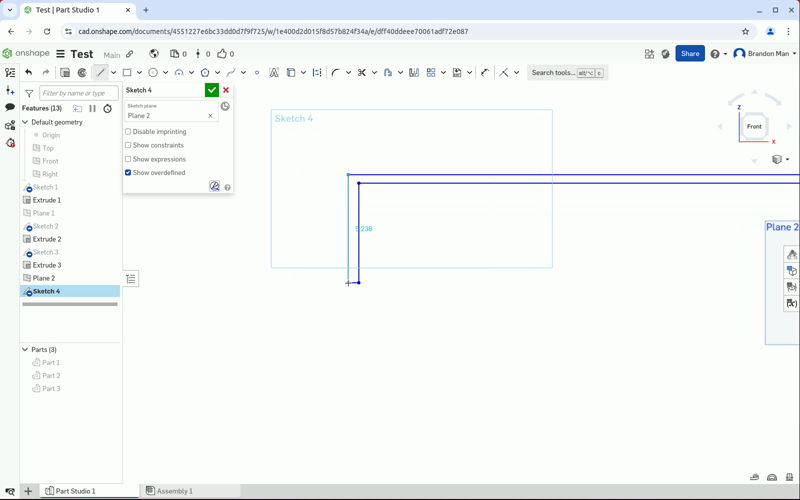
scroll(6)
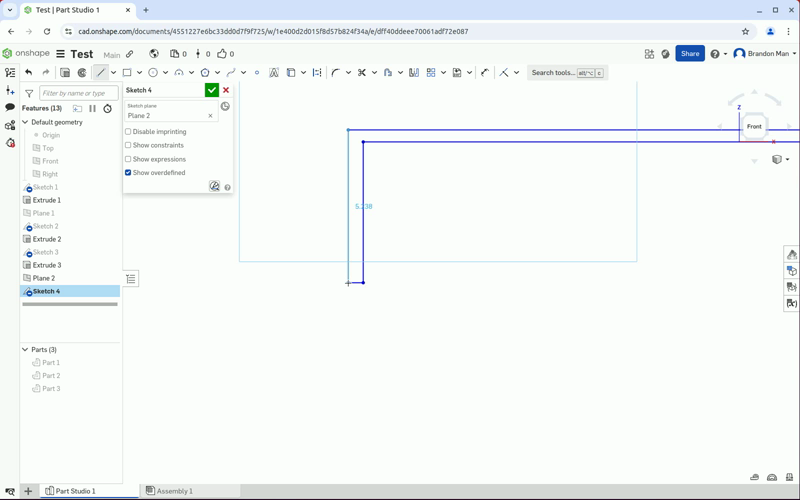
scroll(6)
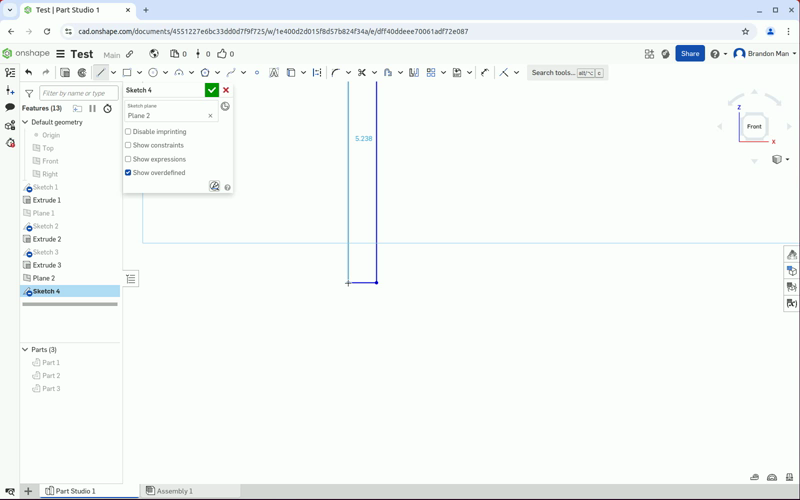
key_up(shift)
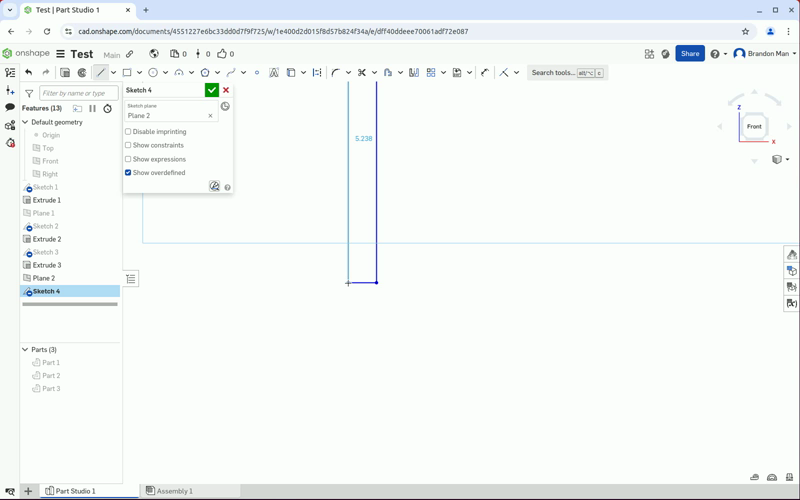
click(348, 282)
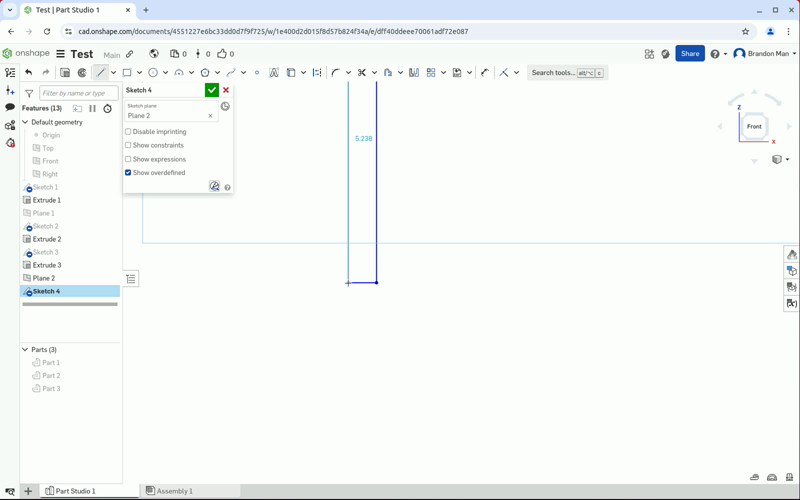
scroll(-6)
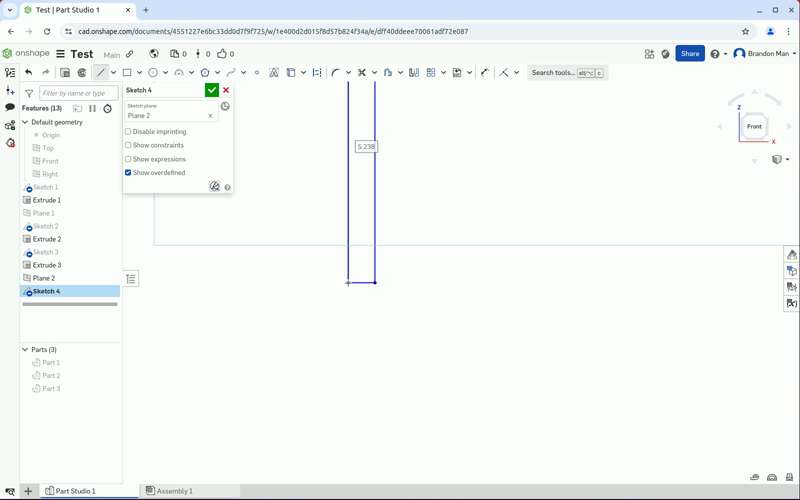
scroll(-6)
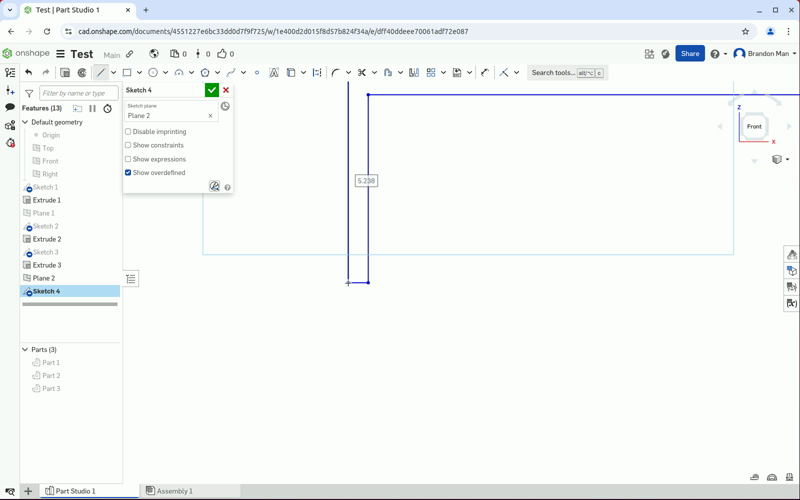
scroll(-6)
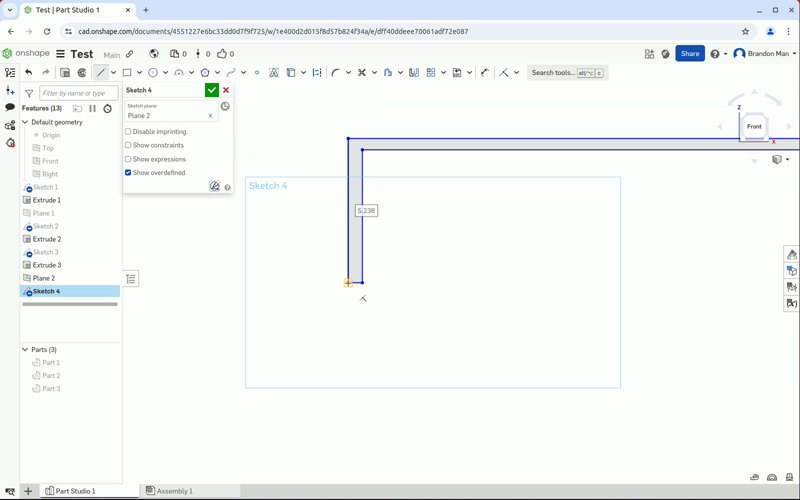
scroll(-6)
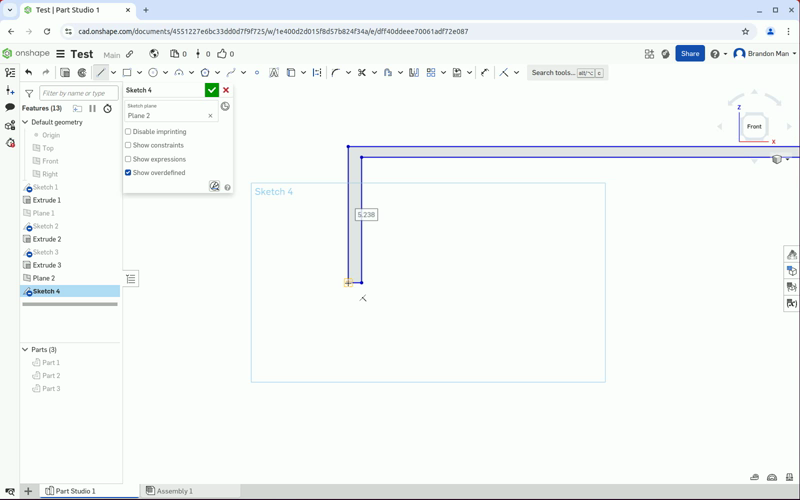
scroll(-6)
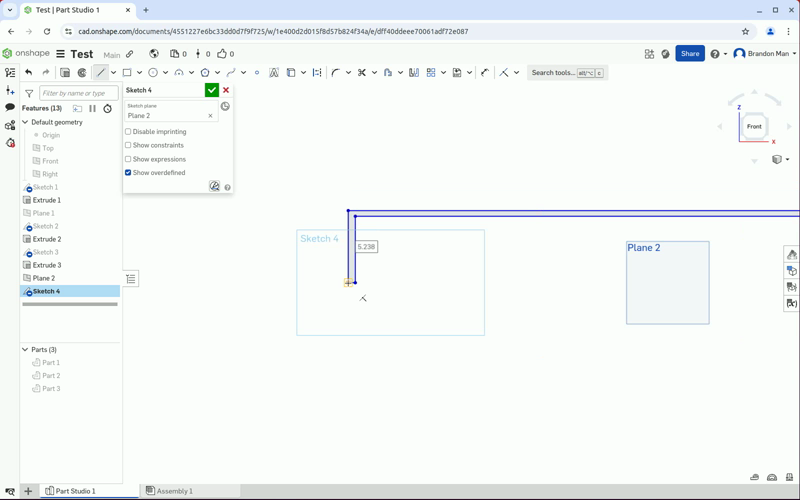
scroll(-6)
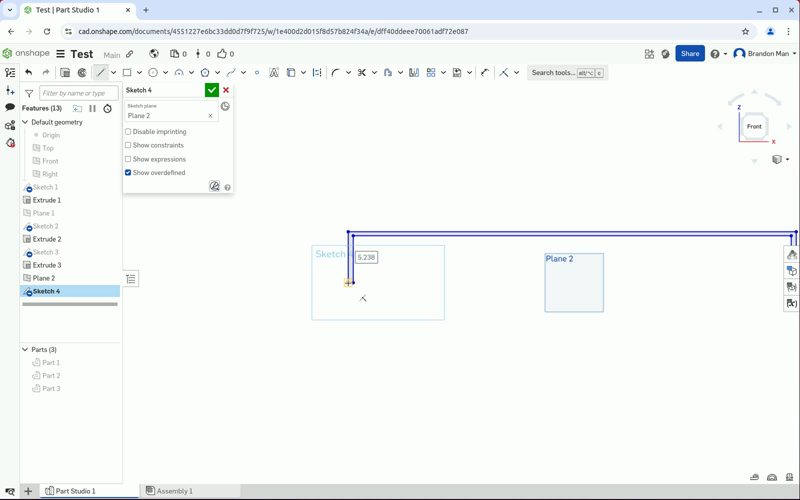
scroll(-6)
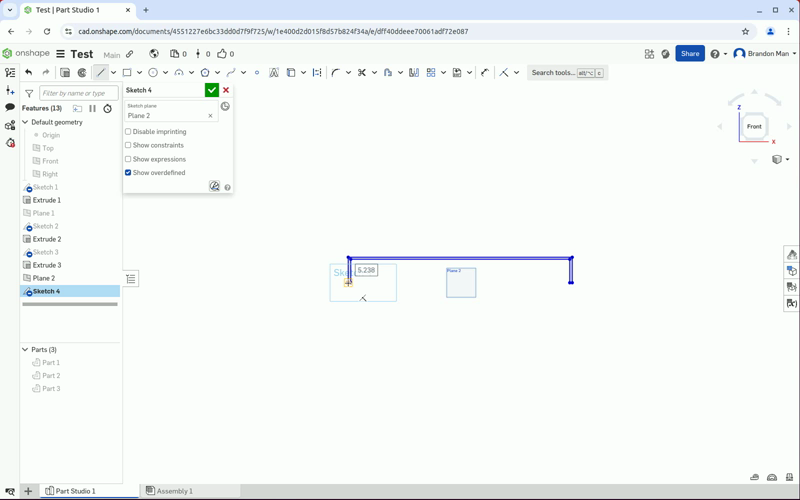
key(esc)
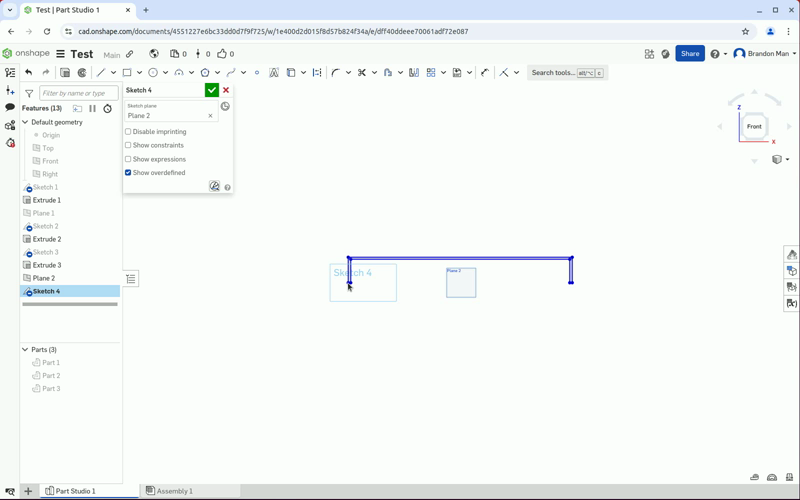
mouse_move(349, 263)
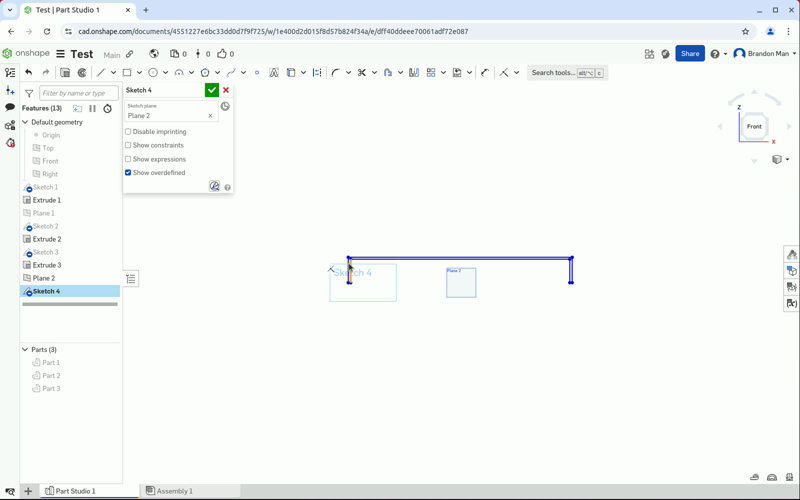
scroll(6)
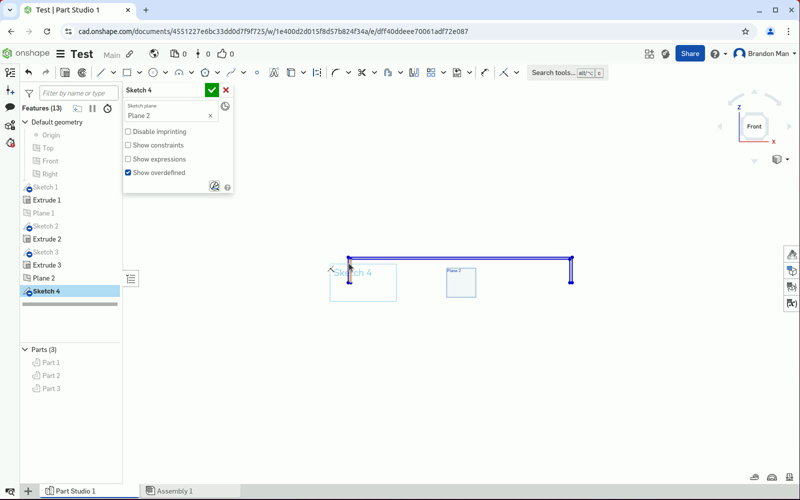
scroll(6)
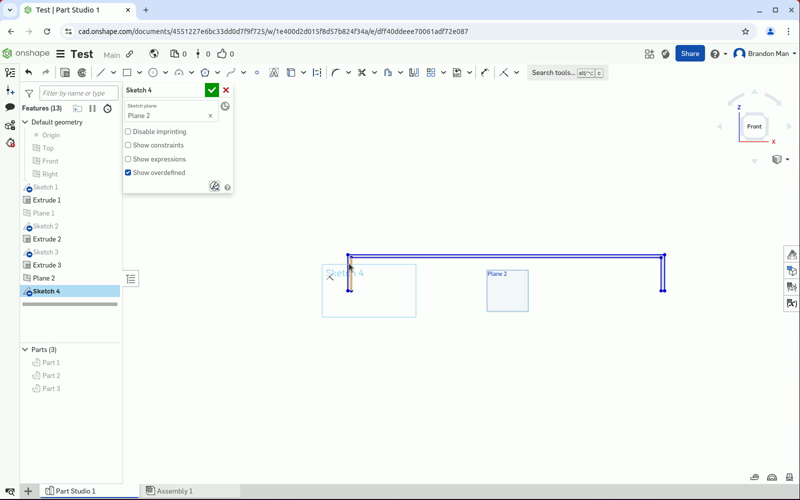
scroll(6)
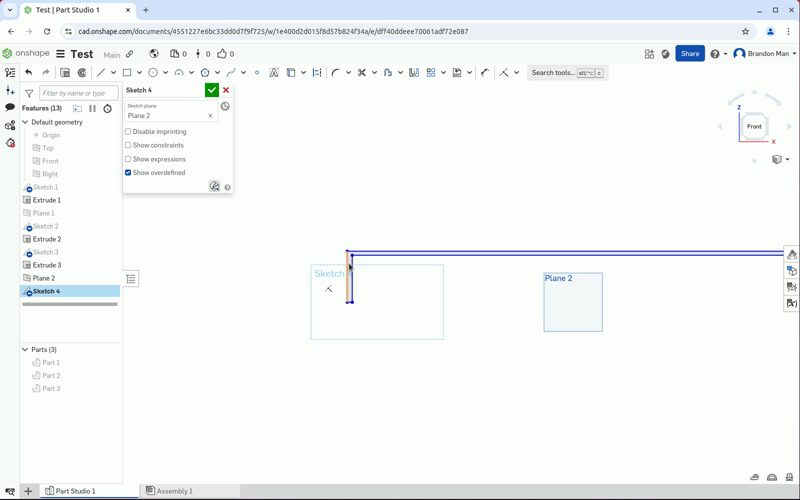
scroll(6)
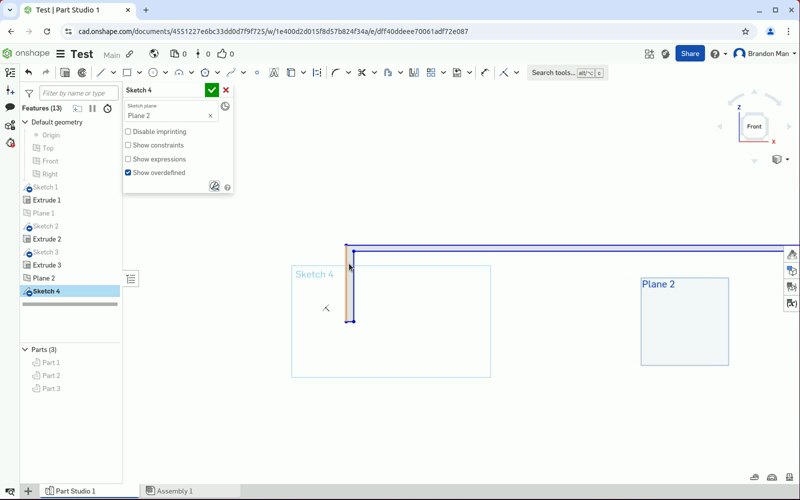
scroll(6)
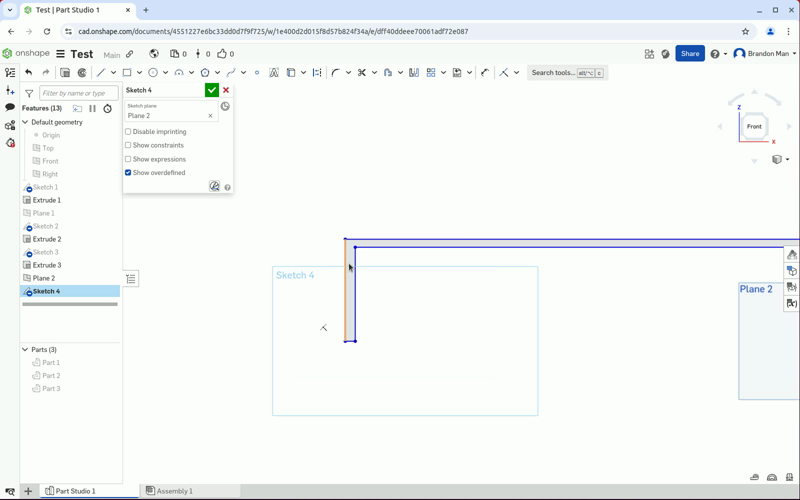
scroll(6)
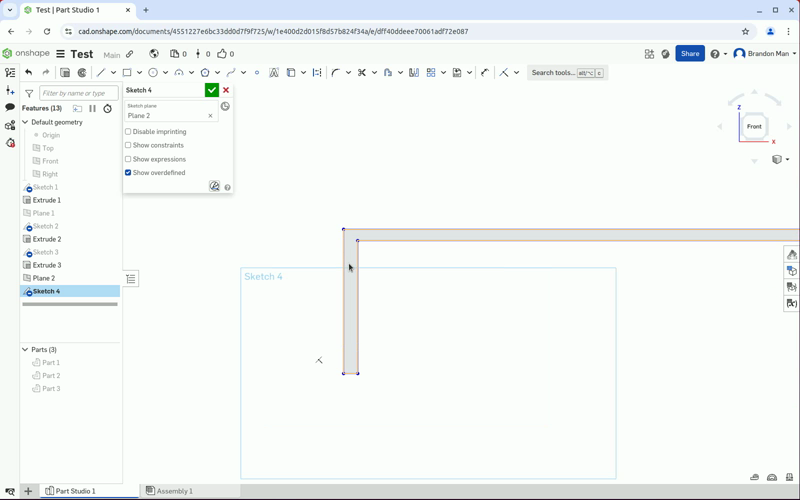
scroll(6)
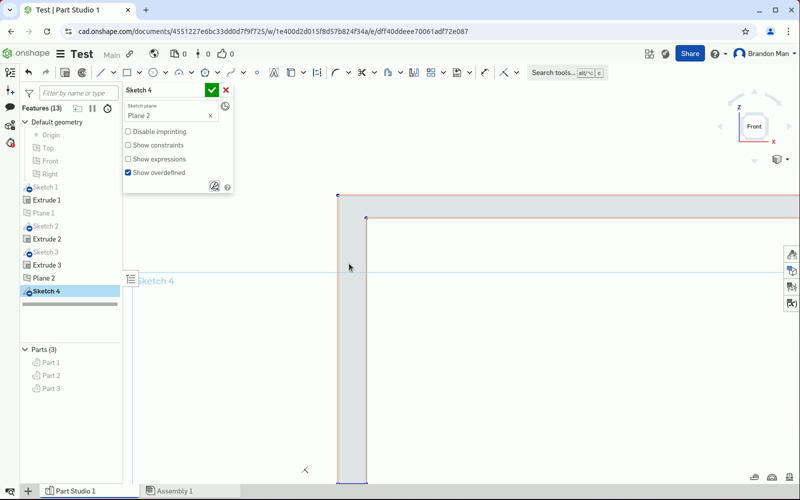
click(349, 263)
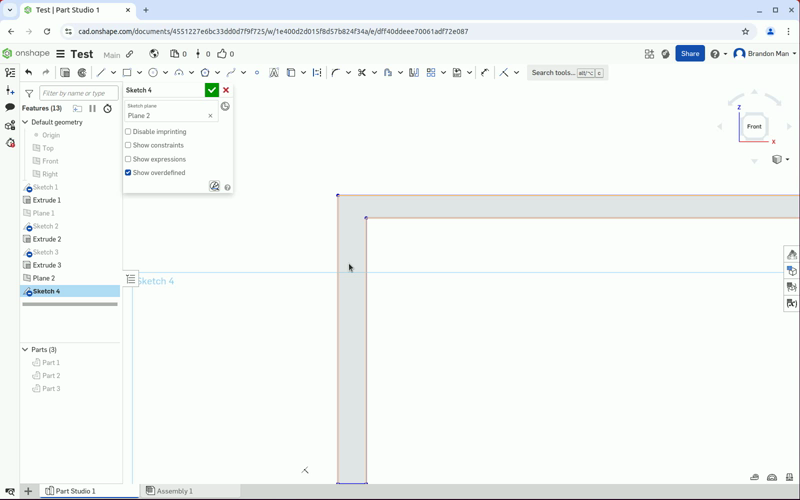
scroll(-6)
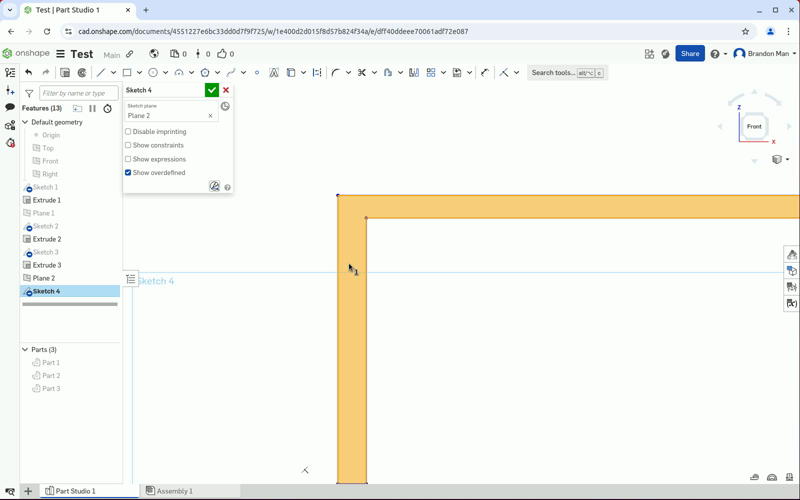
scroll(-6)
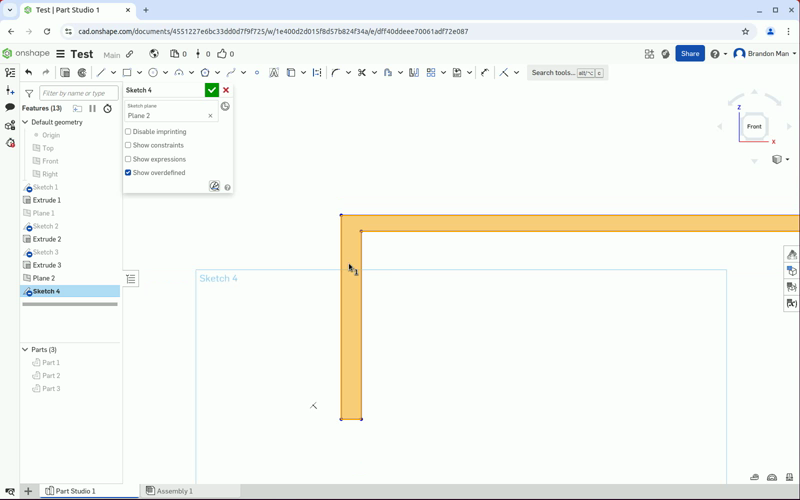
scroll(-6)
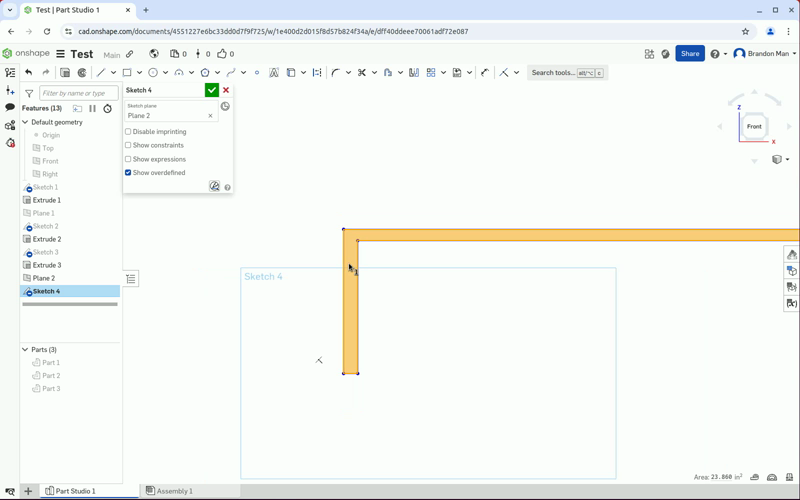
scroll(-6)
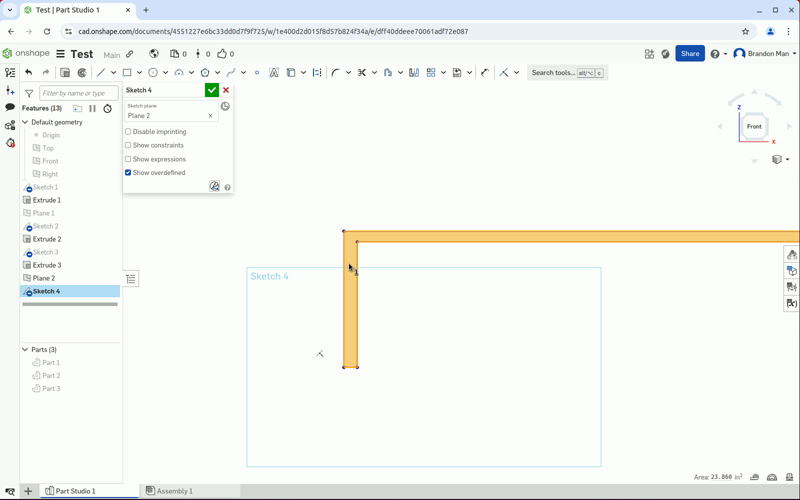
scroll(-6)
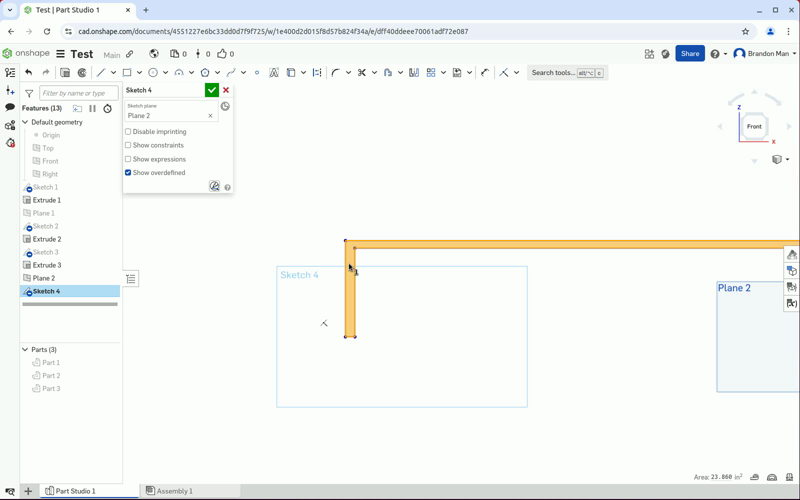
scroll(-6)
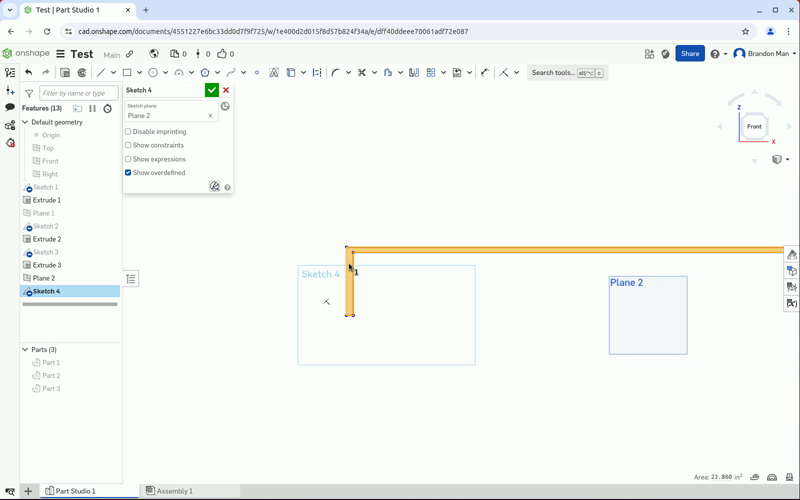
scroll(-6)
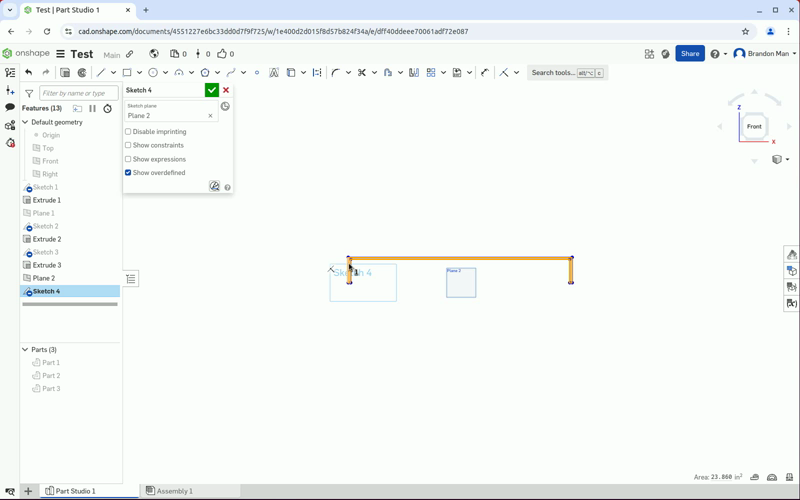
mouse_move(73, 352)
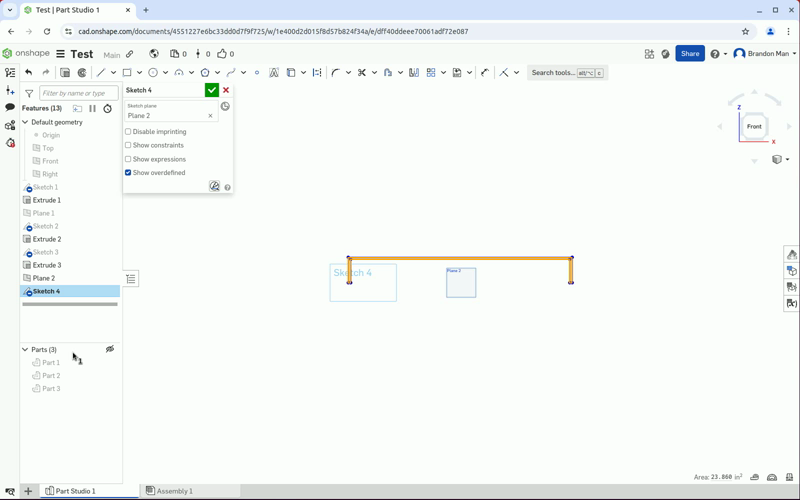
key(shift+y)
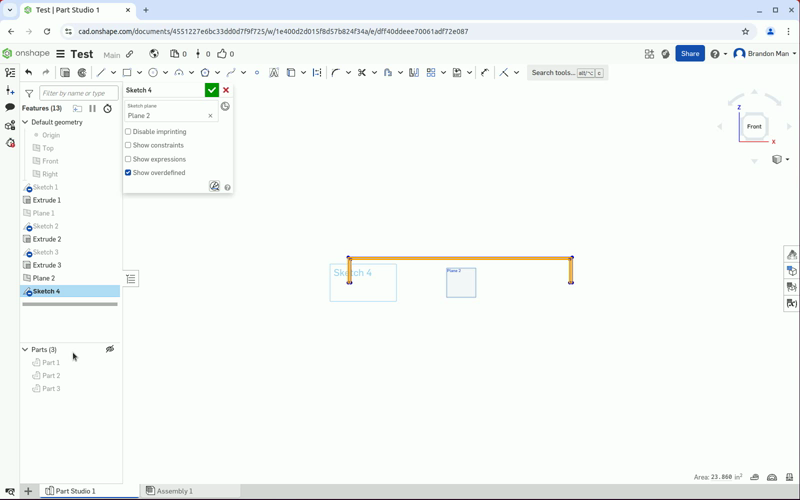
key(shift+e)
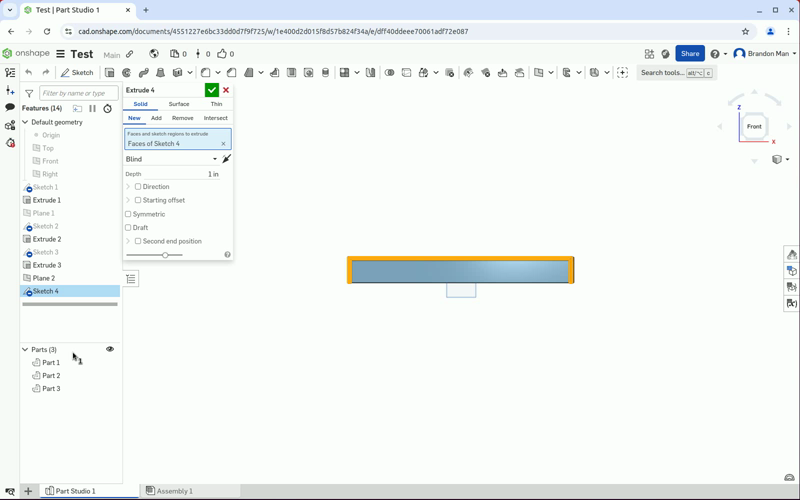
mouse_move(143, 106)
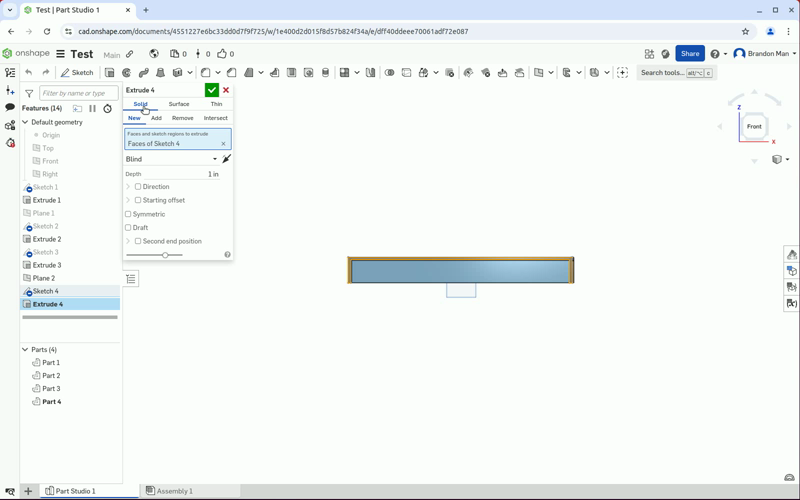
click(143, 106)
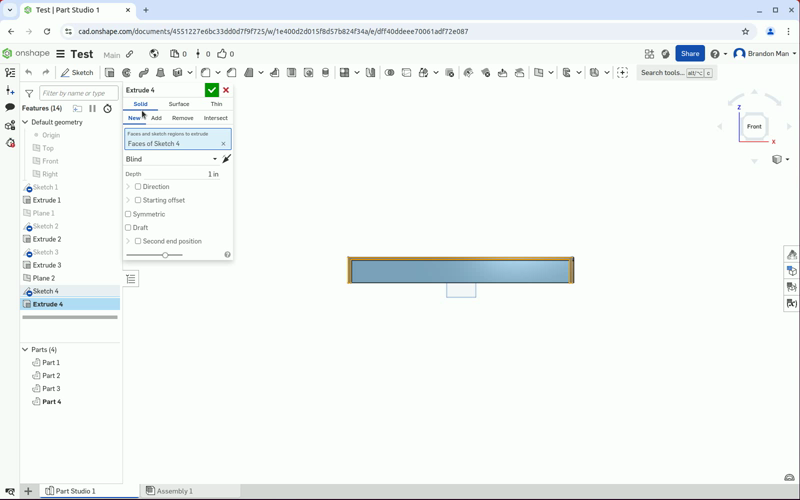
mouse_move(137, 120)
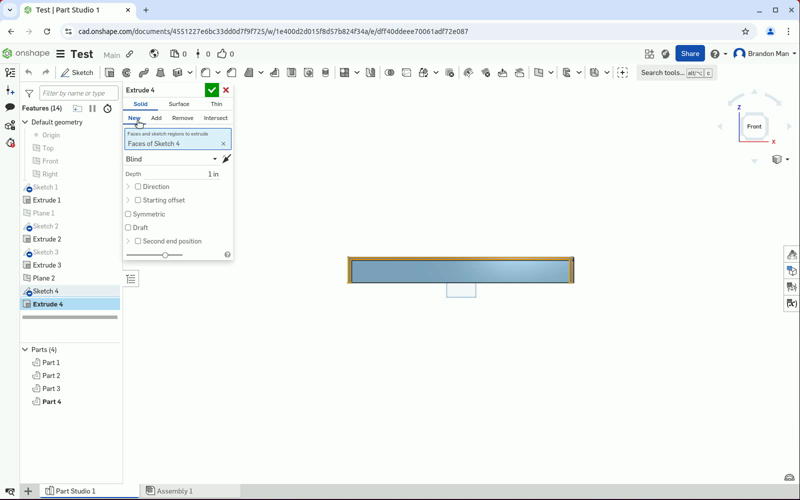
click(137, 120)
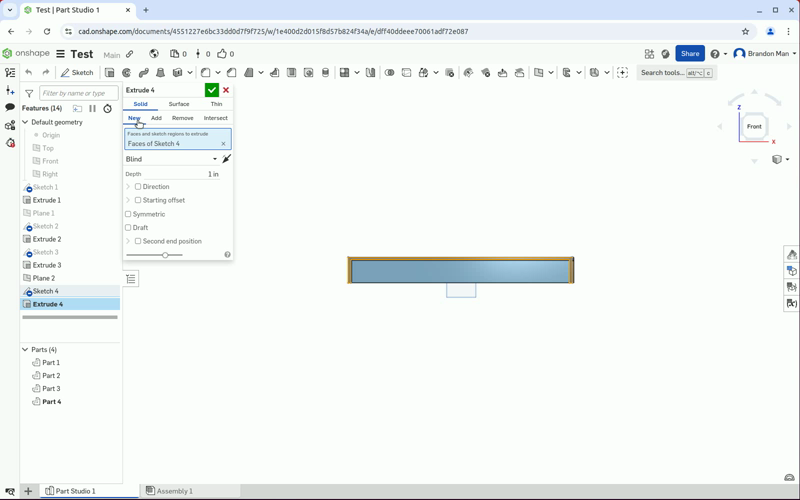
key(tab, 4)
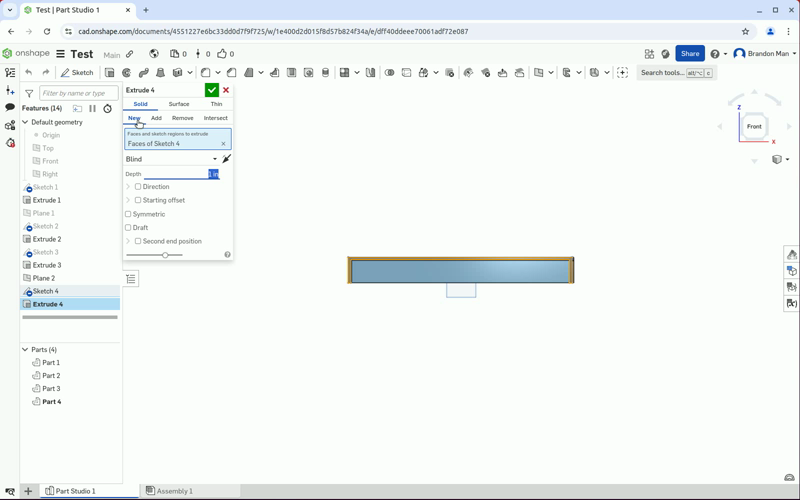
text(0.722)
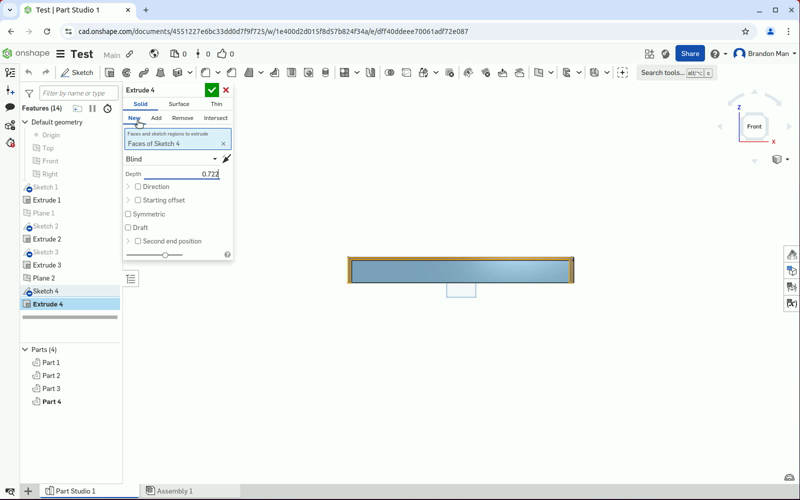
key(enter)
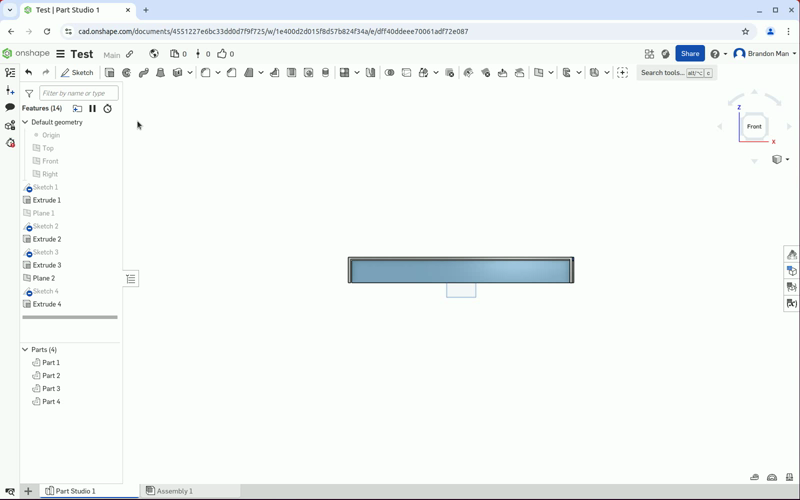
key(shift+h)
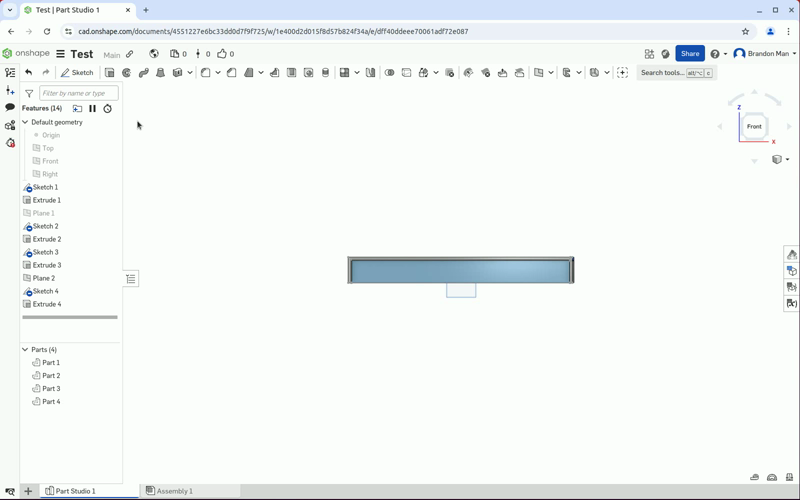
key(shift+h)
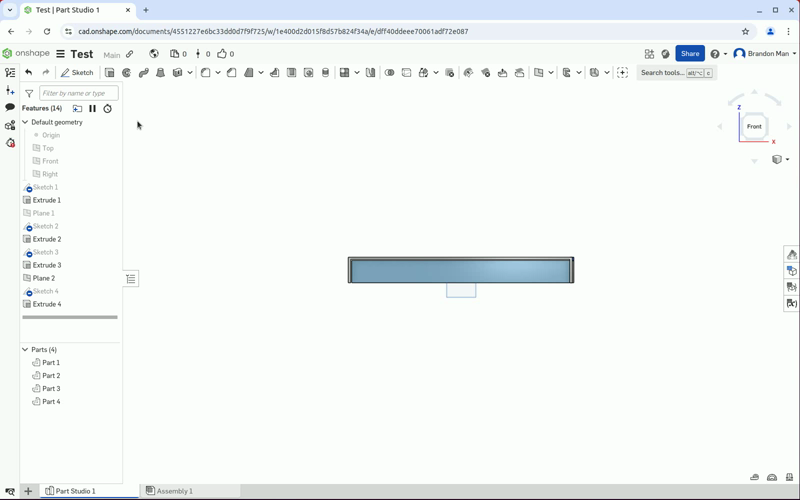
mouse_move(73, 189)
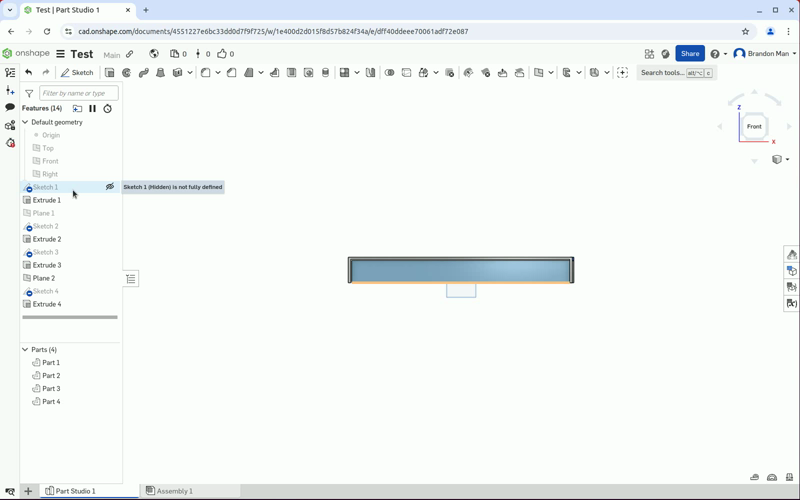
click(73, 189)
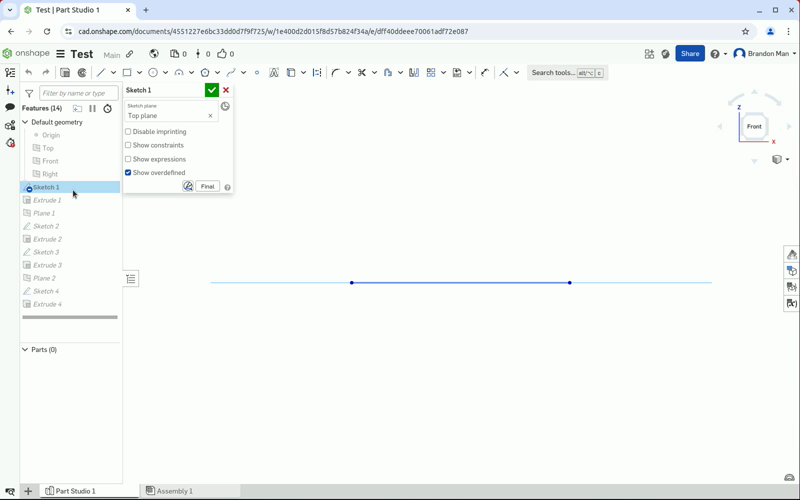
mouse_move(229, 92)
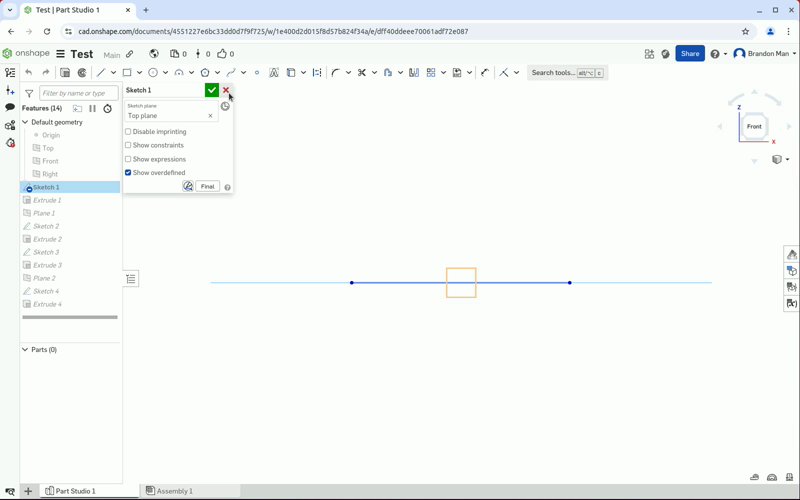
click(229, 92)
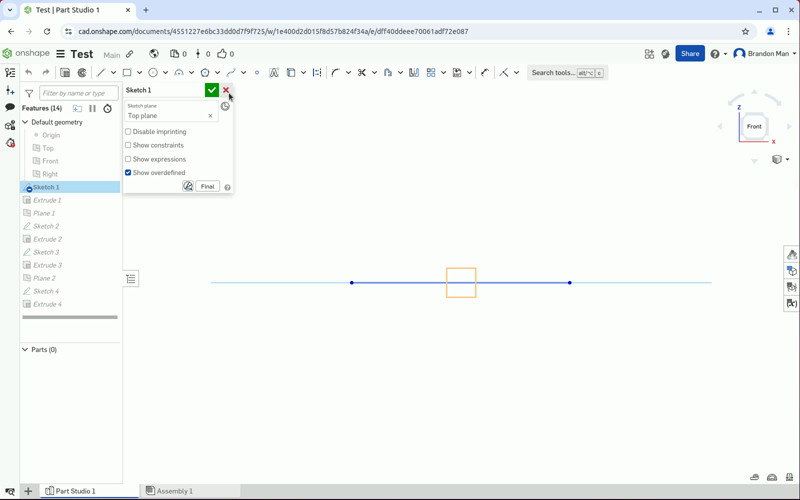
key(shift+s)
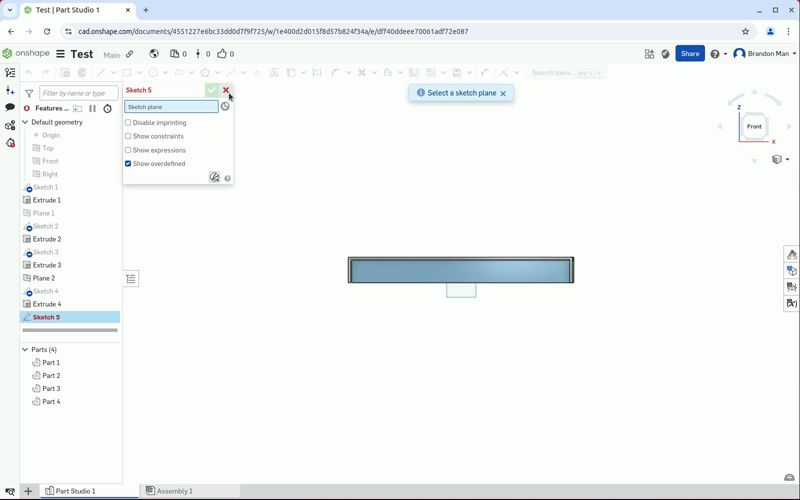
mouse_move(73, 280)
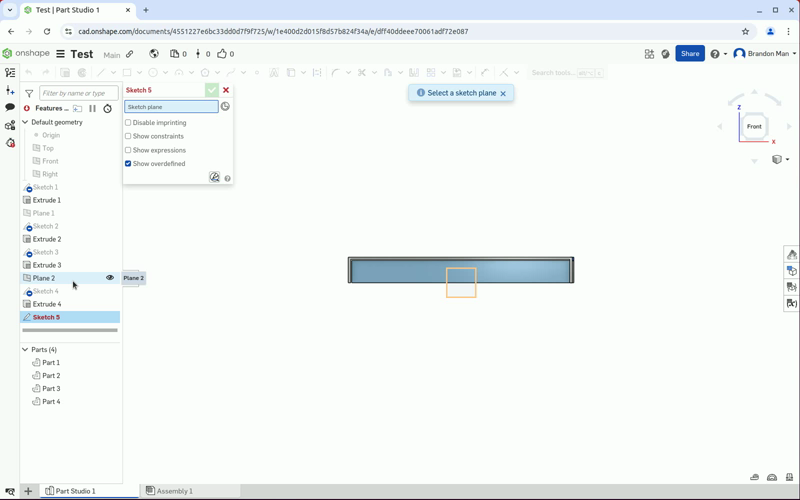
click(73, 280)
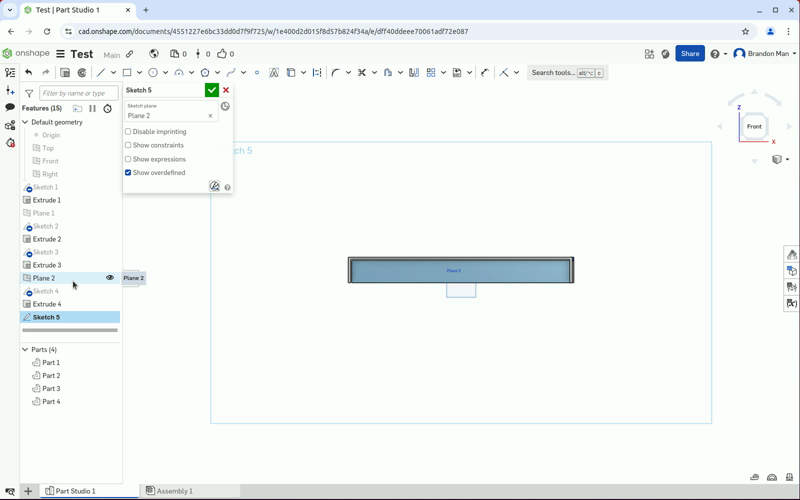
mouse_move(73, 352)
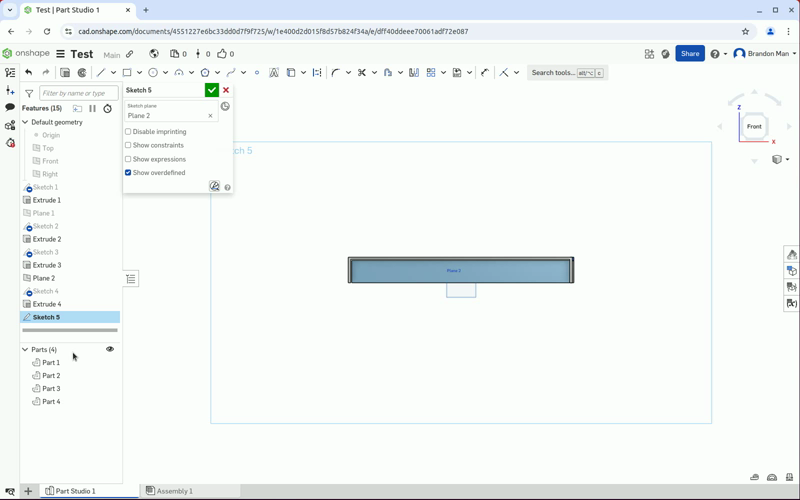
key(y)
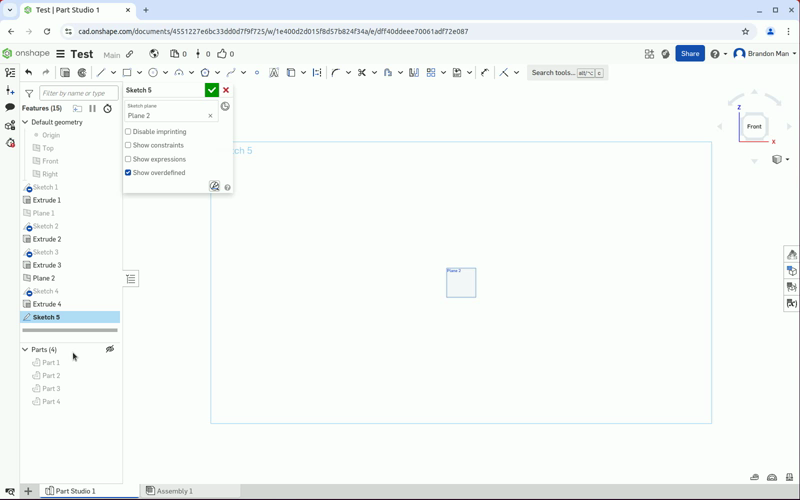
key(l)
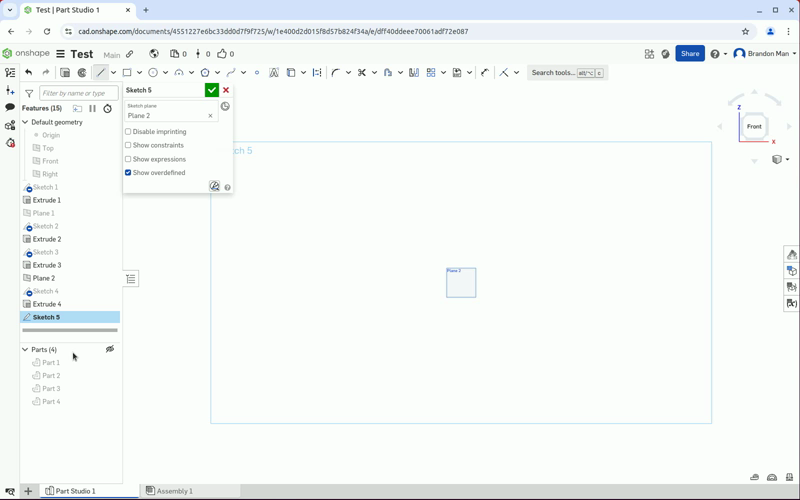
key_down(shift)
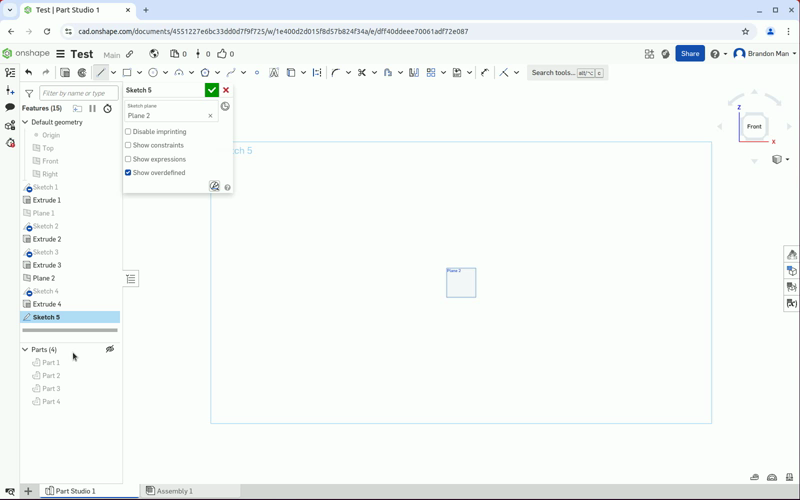
mouse_move(351, 282)
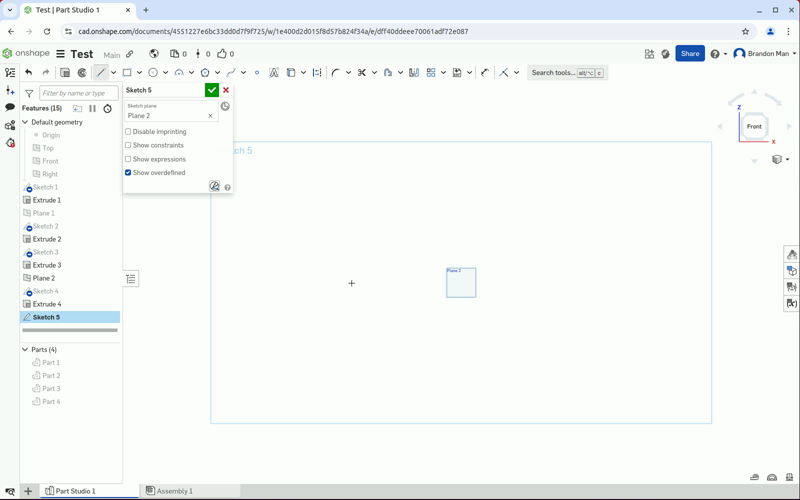
click(351, 282)
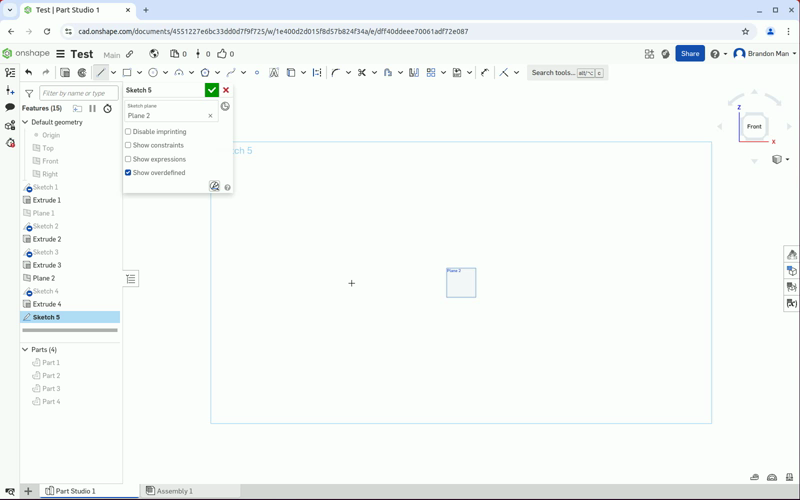
key_up(shift)
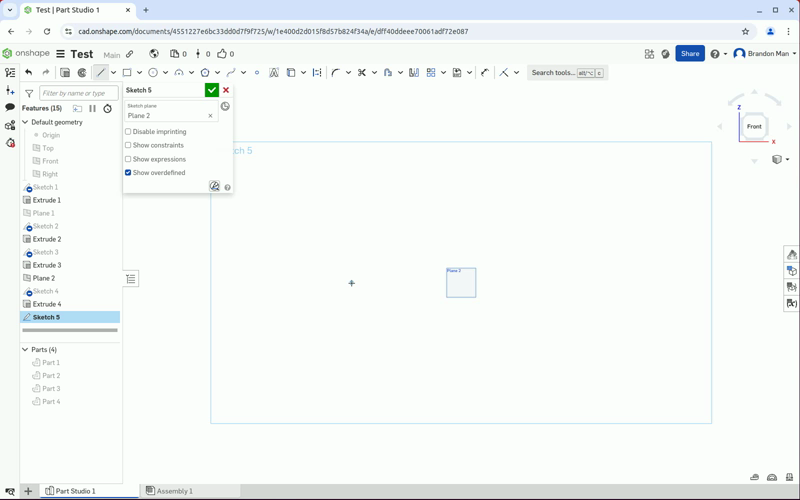
key_down(shift)
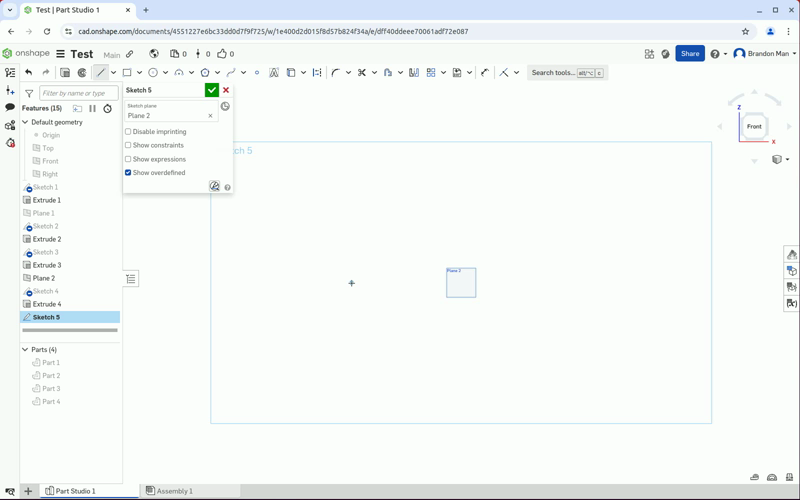
mouse_move(569, 282)
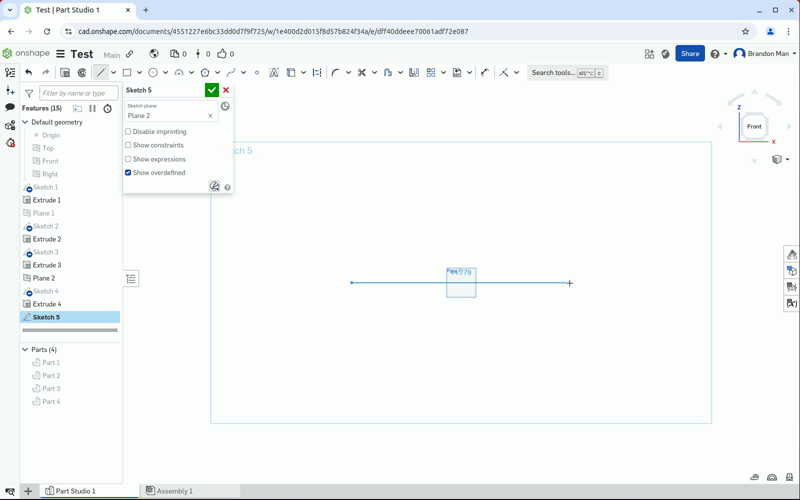
click(569, 282)
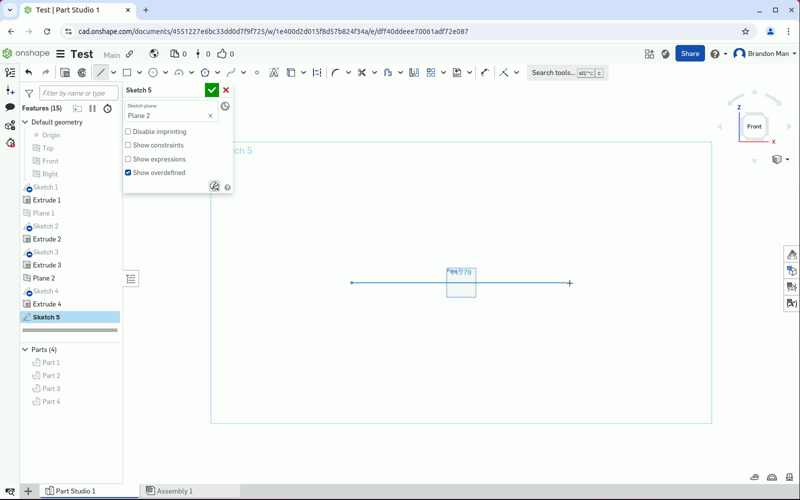
key_up(shift)
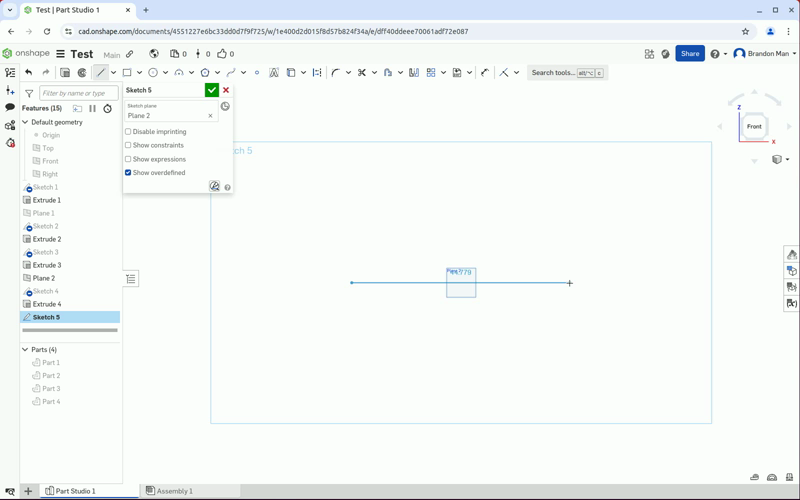
key_down(shift)
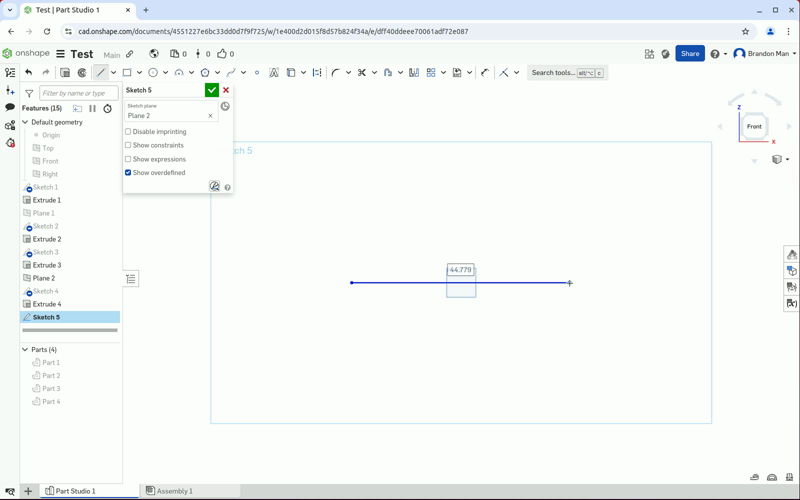
mouse_move(589, 282)
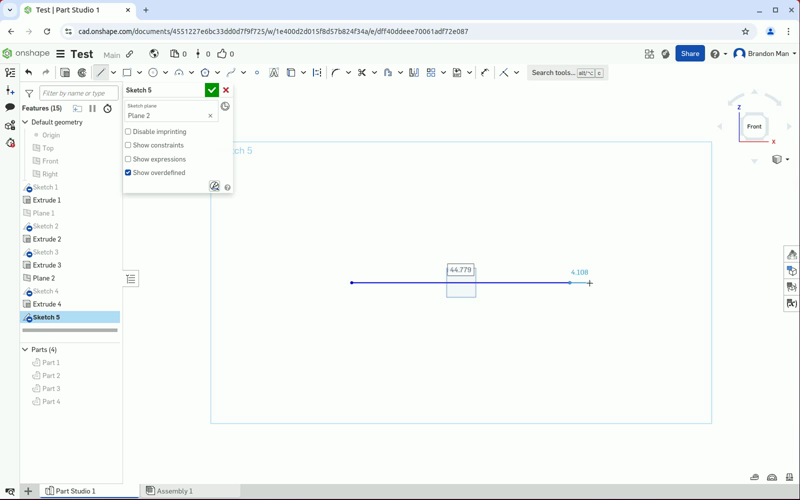
mouse_move(569, 260)
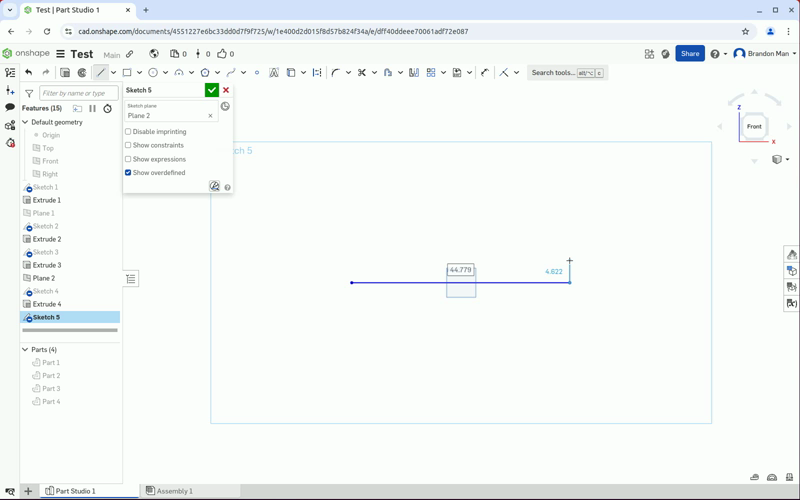
click(569, 260)
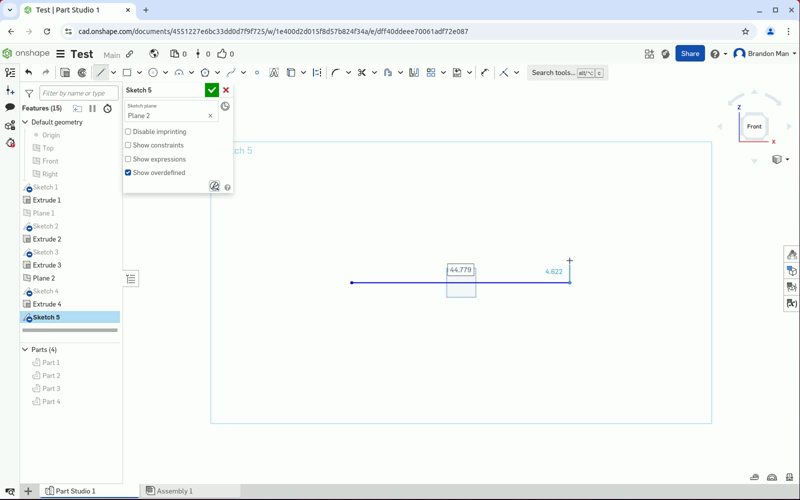
key_up(shift)
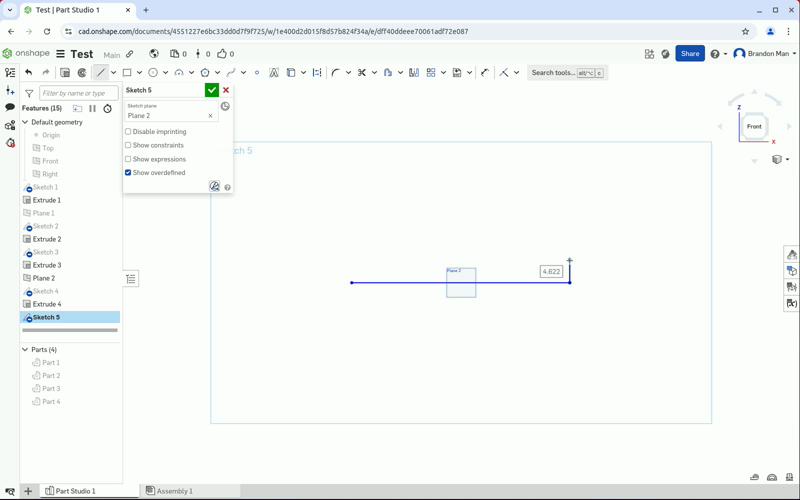
key_down(shift)
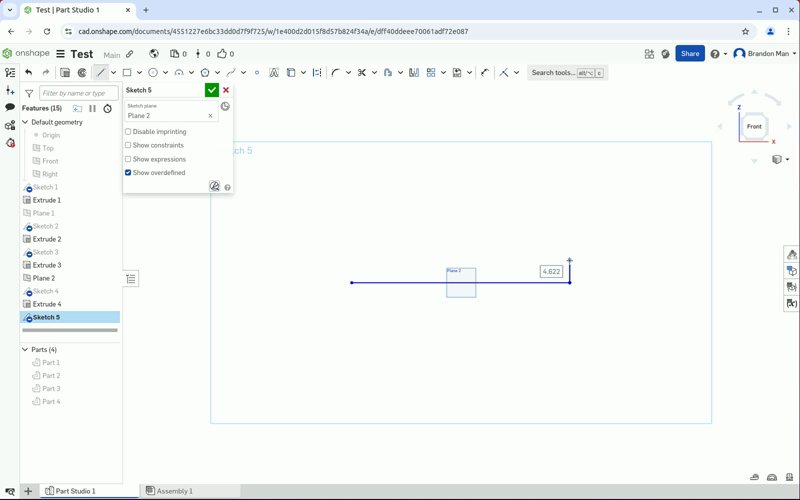
mouse_move(351, 260)
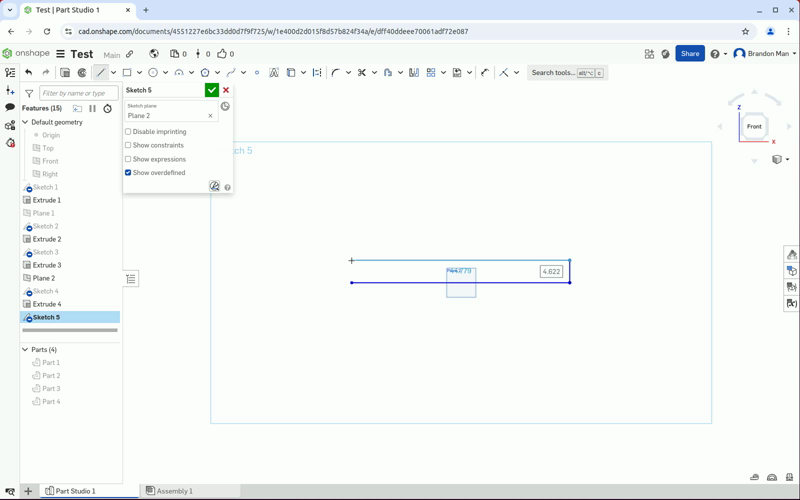
click(351, 260)
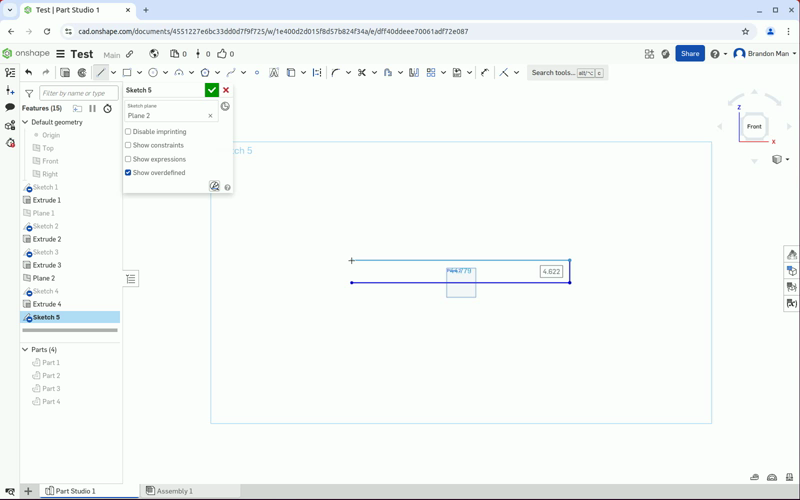
key_up(shift)
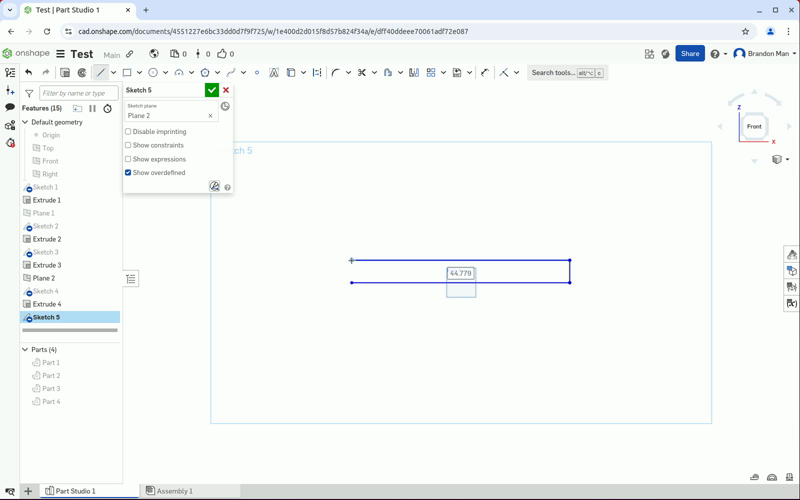
mouse_move(381, 260)
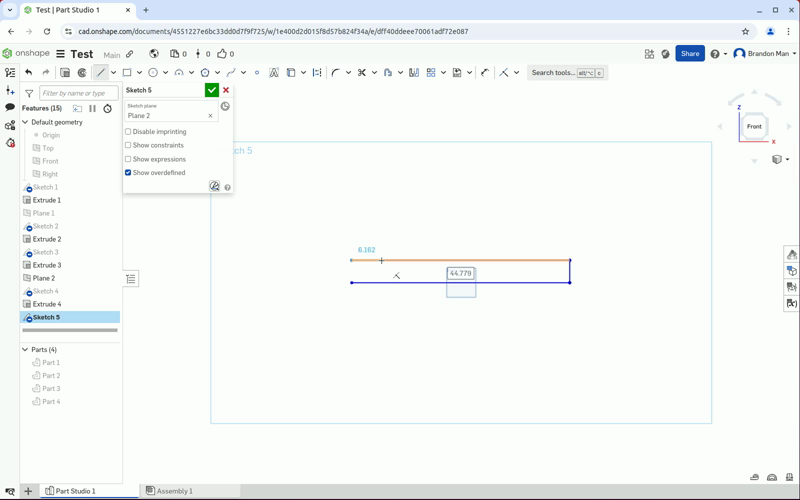
key_down(shift)
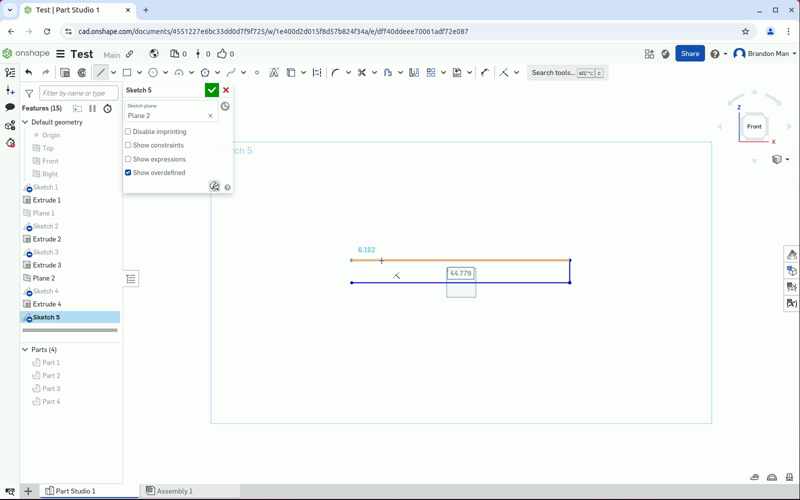
mouse_move(351, 282)
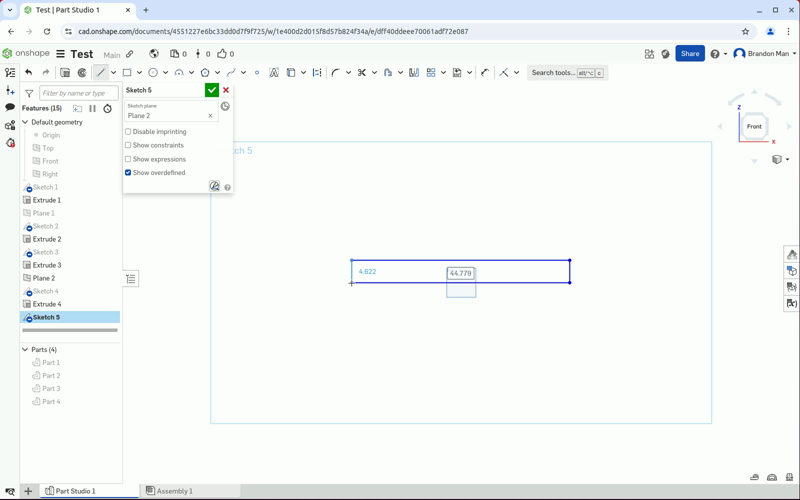
key_up(shift)
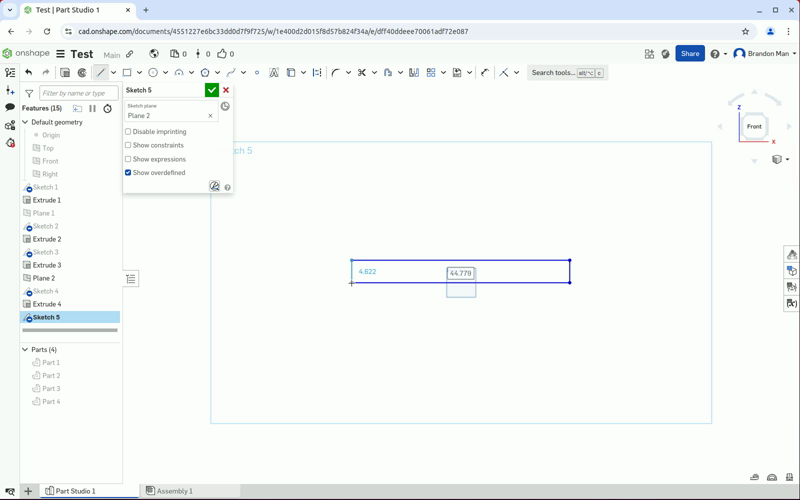
click(351, 282)
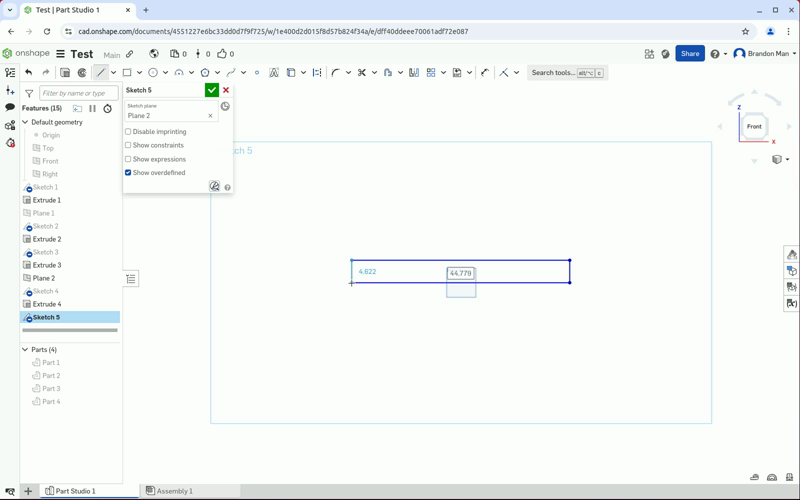
key(esc)
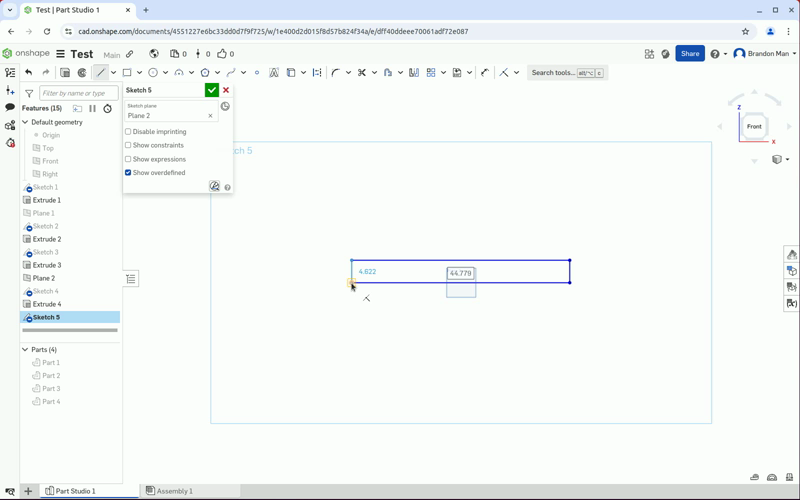
mouse_move(444, 266)
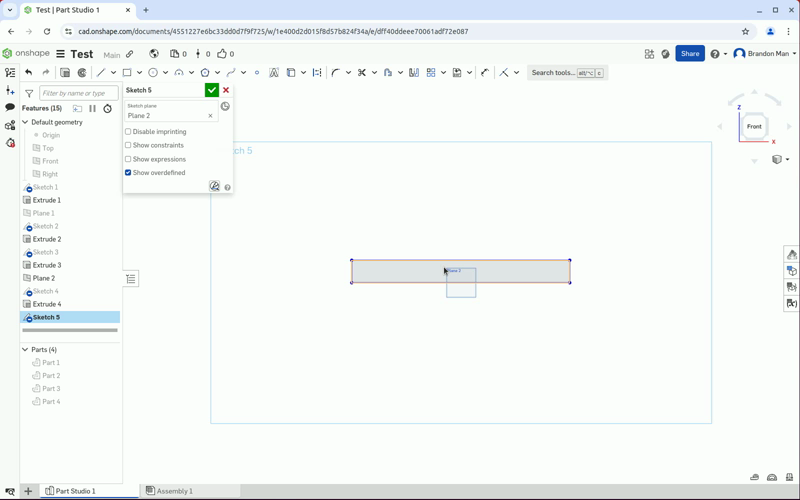
click(444, 266)
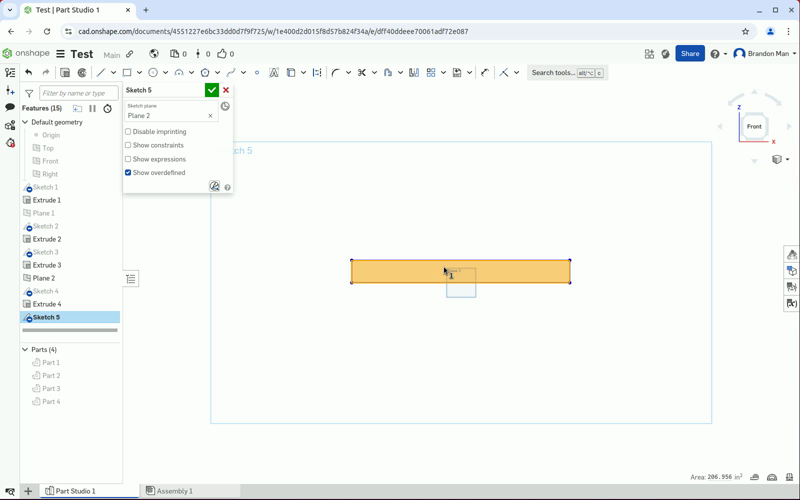
mouse_move(73, 352)
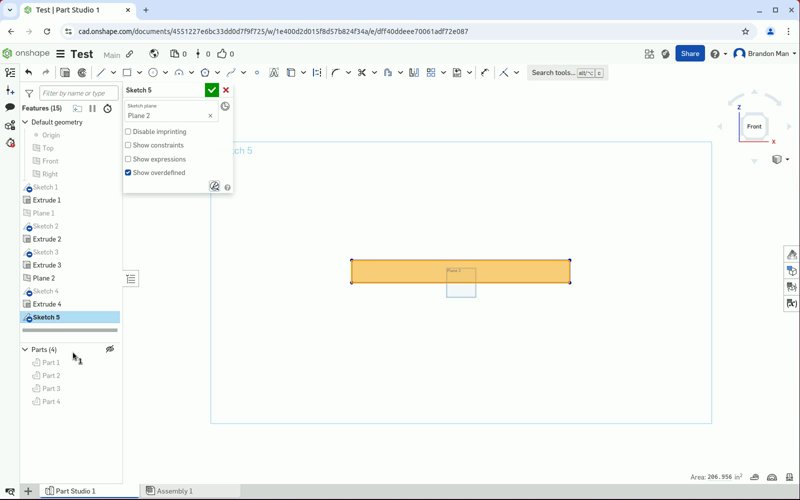
key(shift+y)
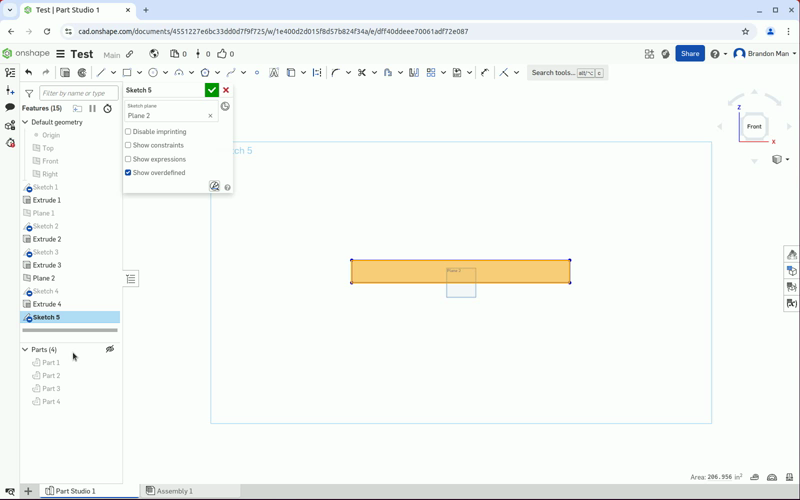
key(shift+e)
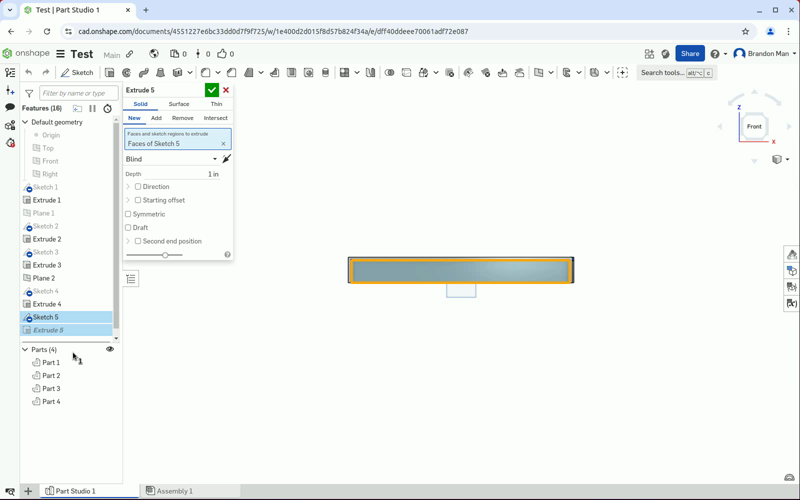
mouse_move(143, 106)
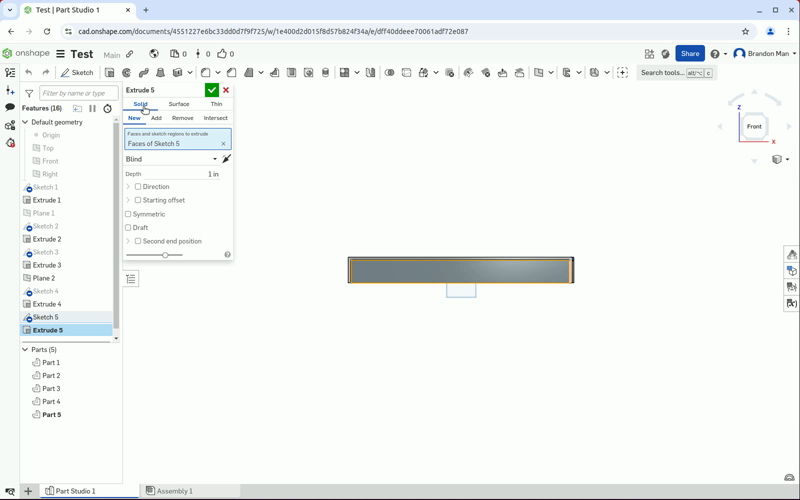
click(143, 106)
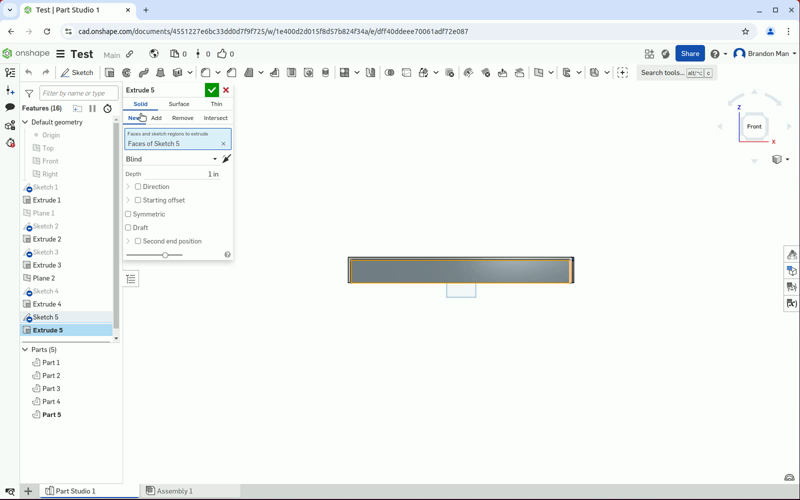
mouse_move(137, 120)
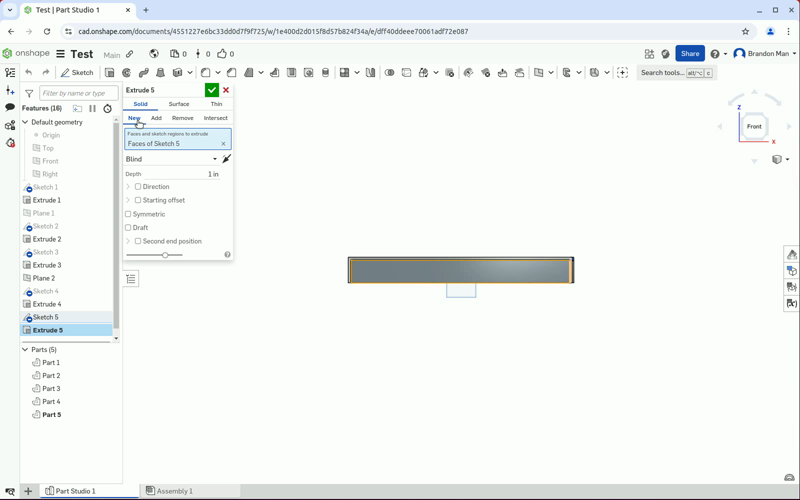
click(137, 120)
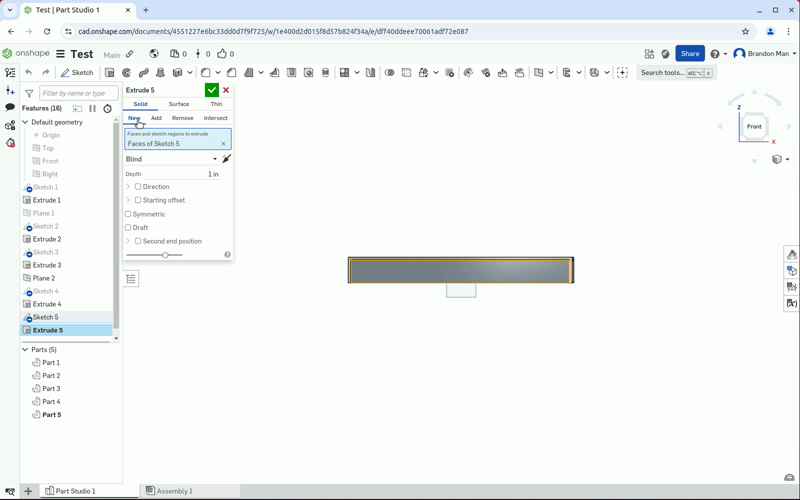
key(tab, 4)
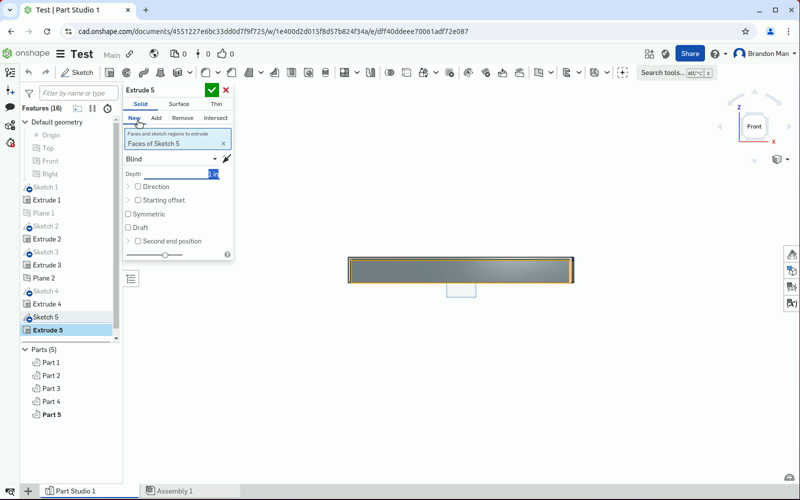
text(0.722)
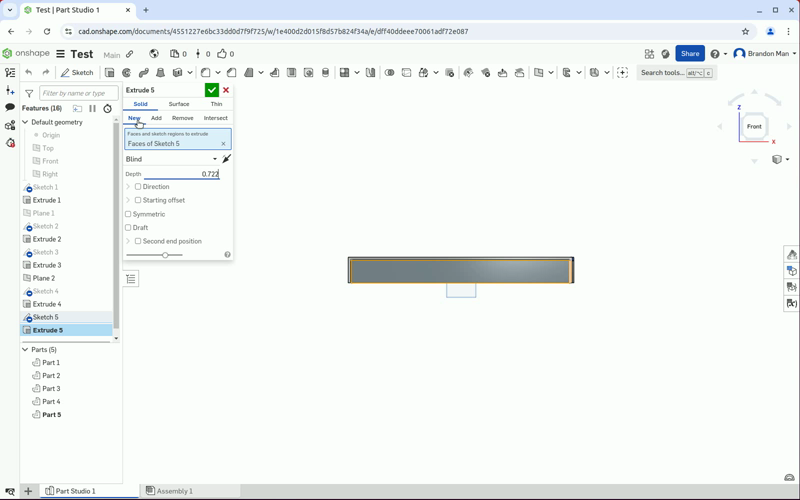
key(enter)
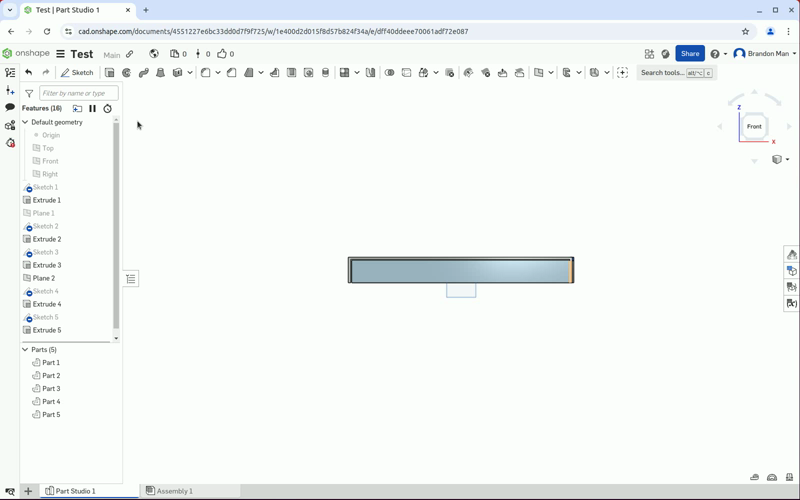
key(shift+h)
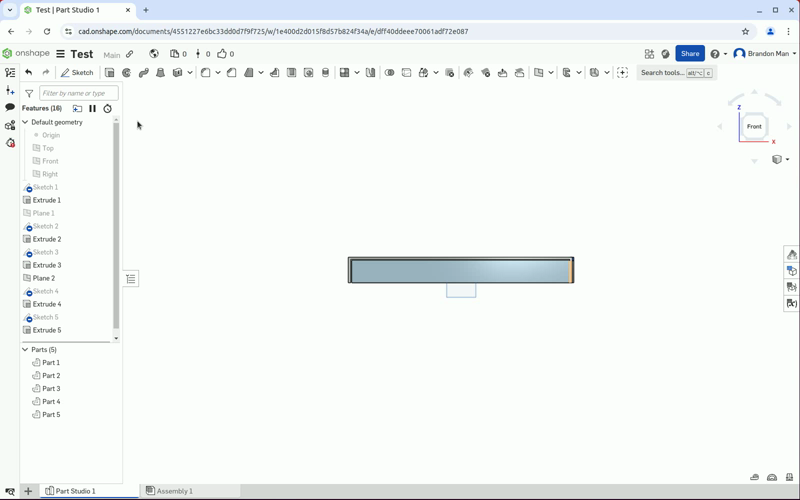
key(shift+h)
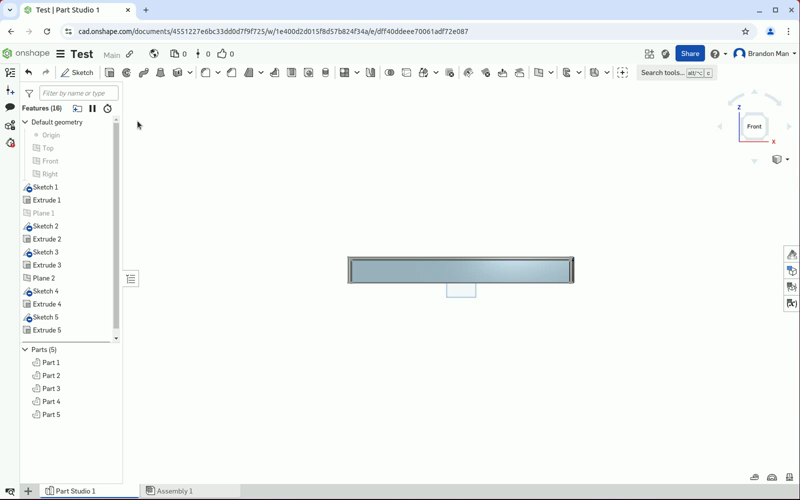
key(shift+7)
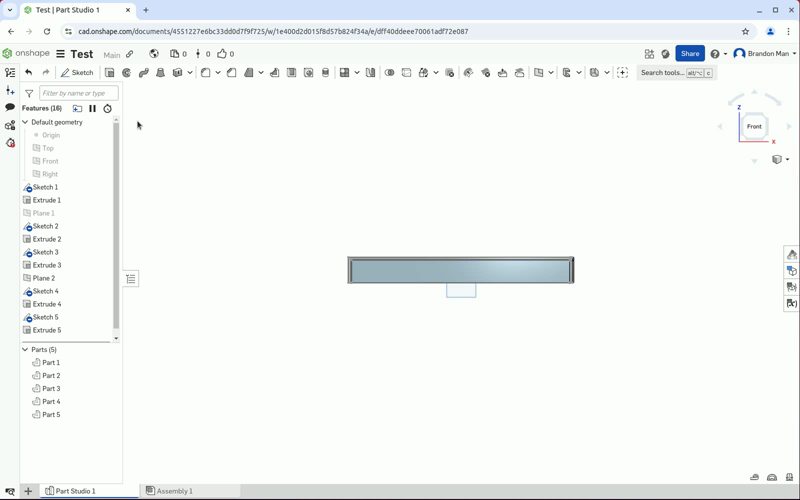
key(left, 2)
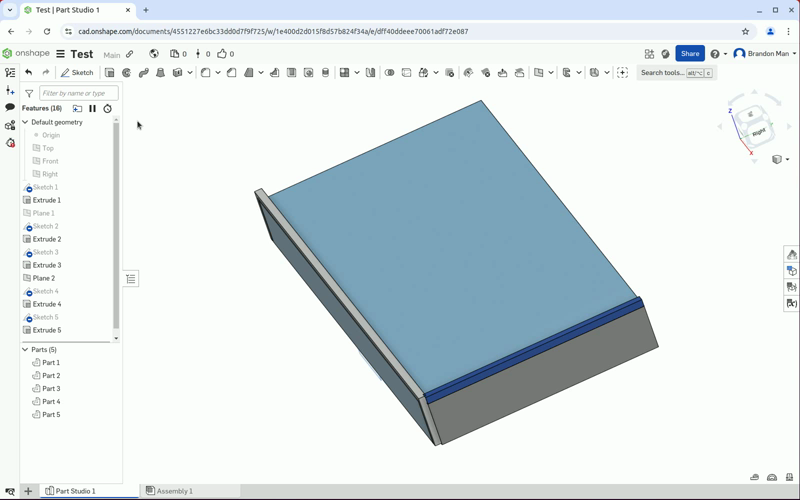
key(down, 2)
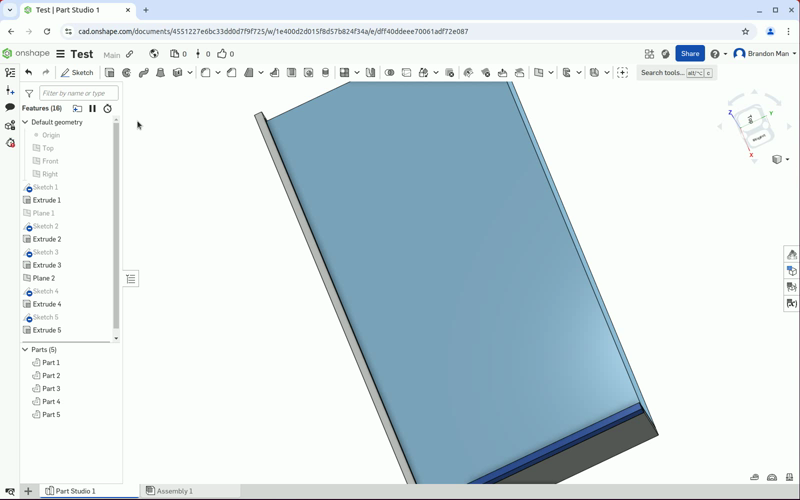
key(up, 2)
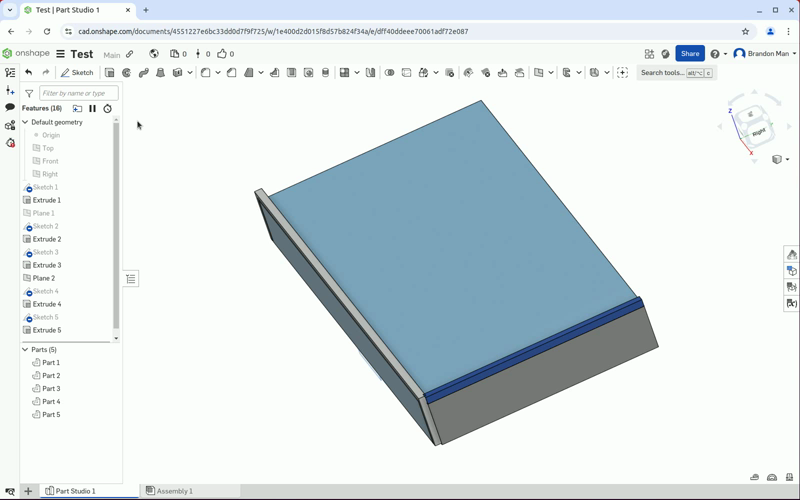
key(right, 2)
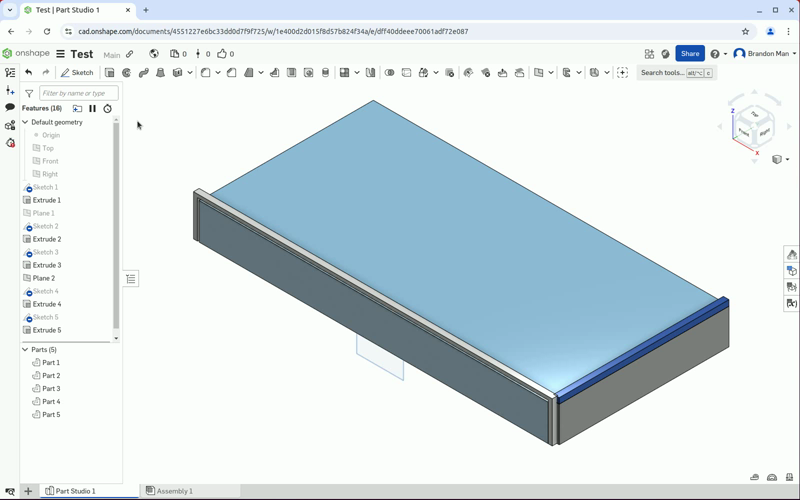
mouse_move(69, 189)
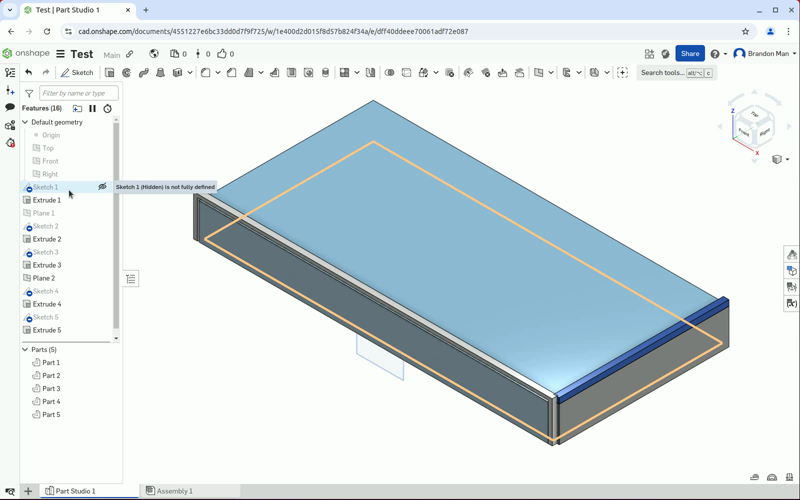
click(69, 189)